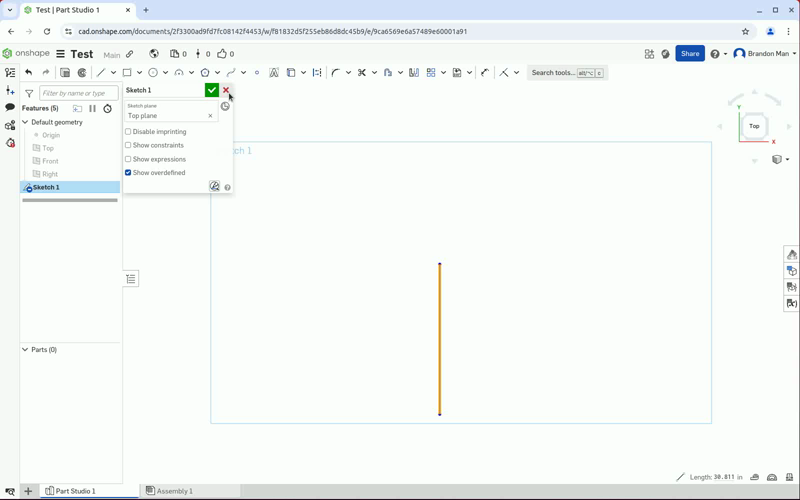
key(shift+h)
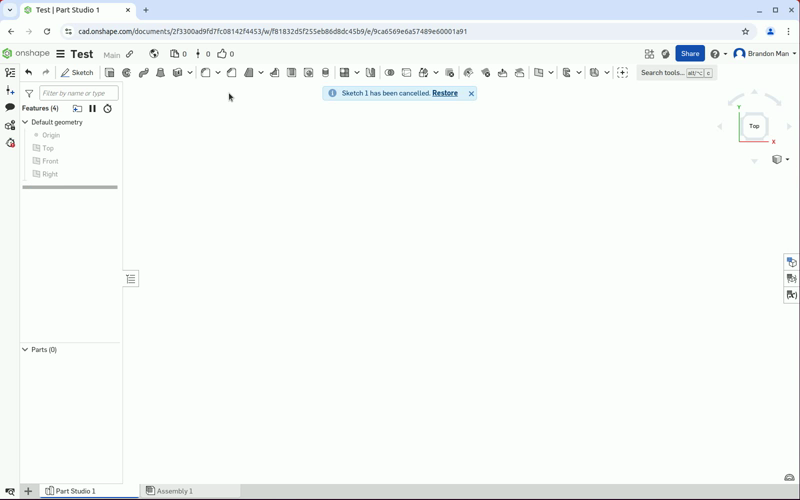
mouse_move(73, 352)
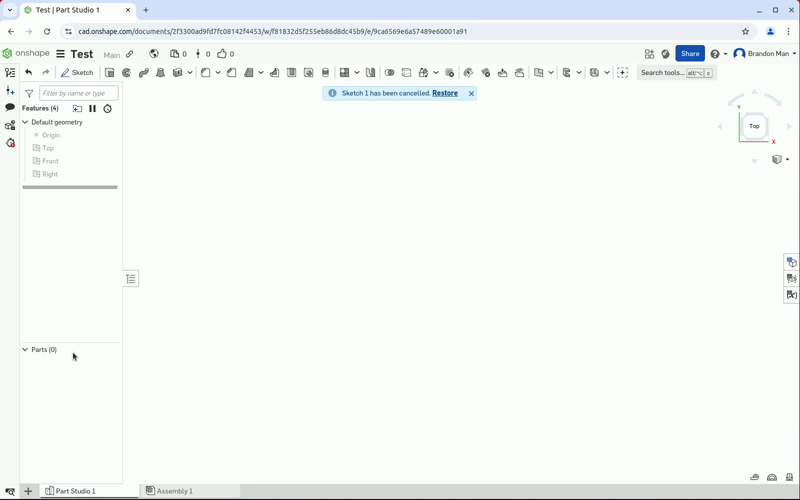
key(y)
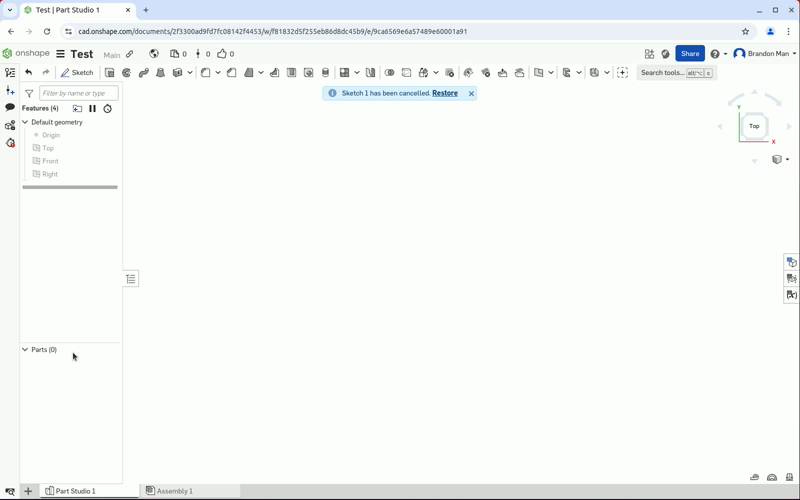
key(shift+p)
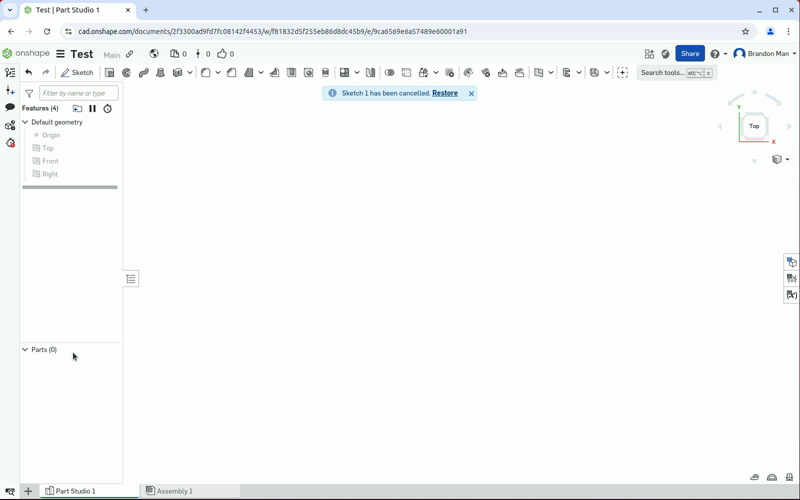
key(space)
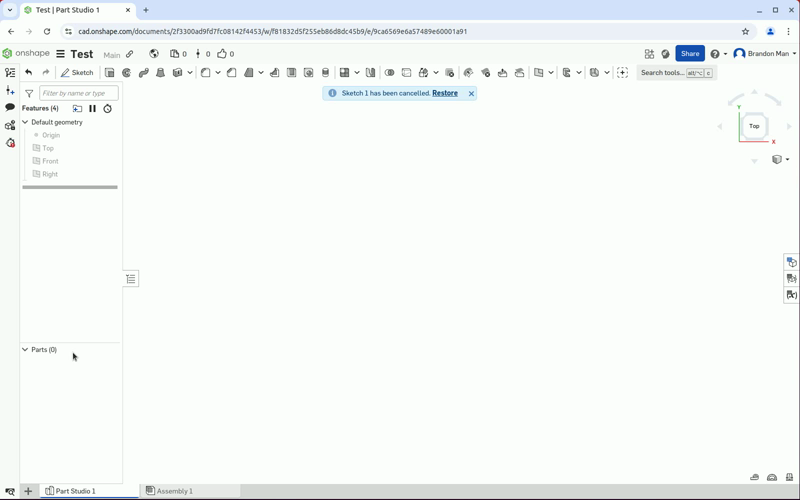
key_down(shift)
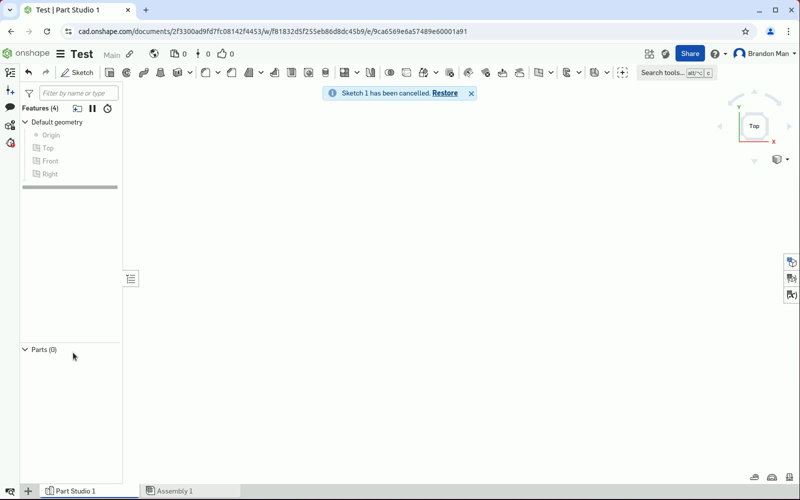
key(up)
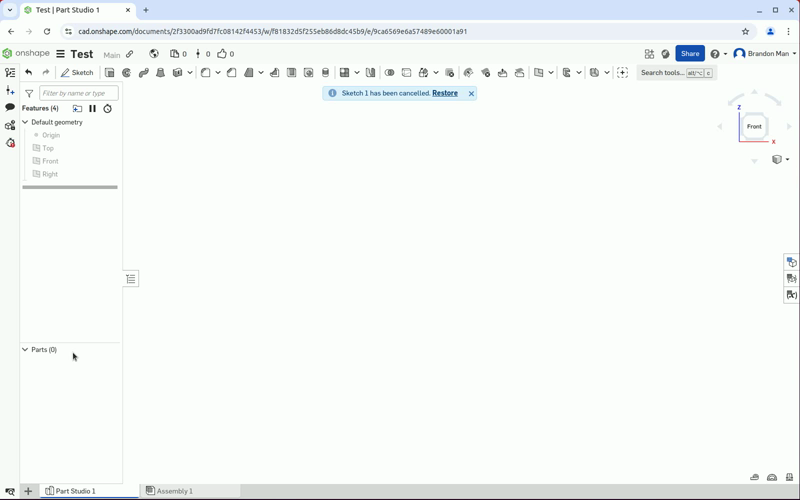
key_up(shift)
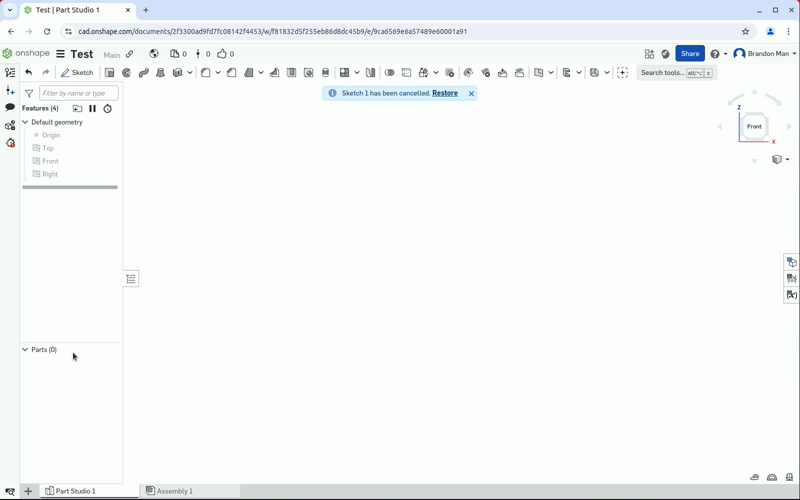
mouse_move(73, 352)
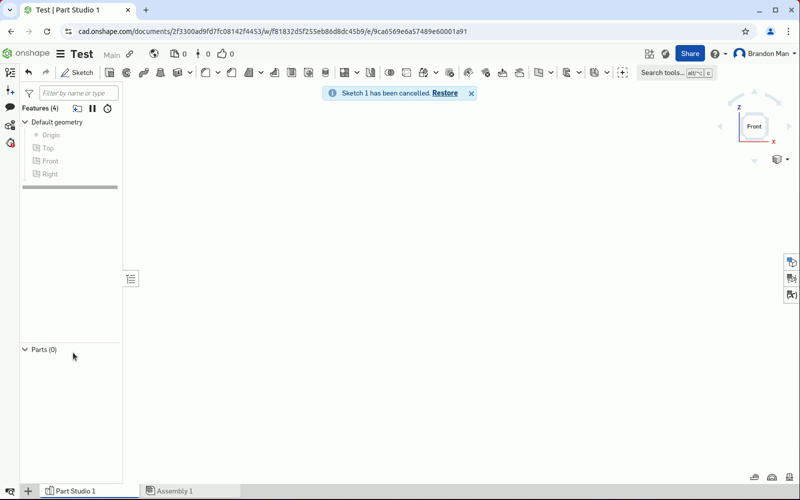
key(shift+y)
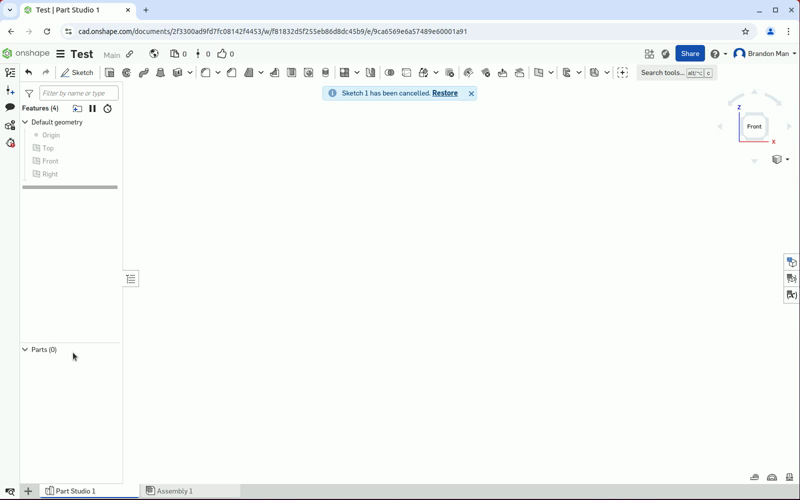
key(shift+s)
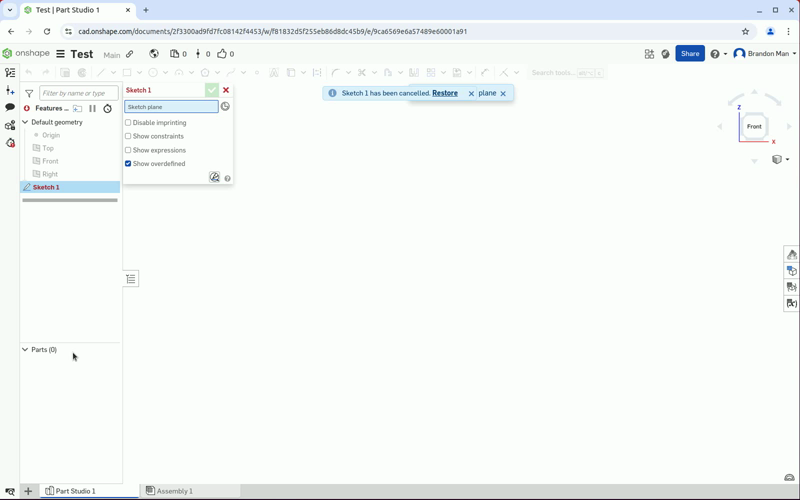
mouse_move(73, 163)
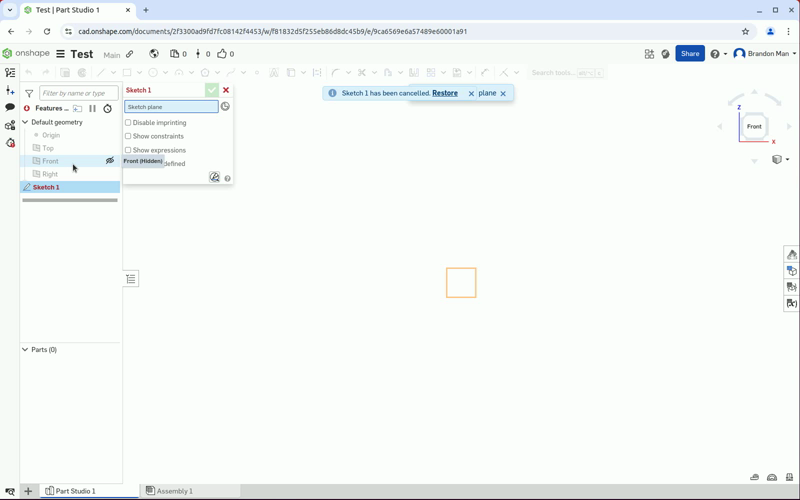
click(73, 163)
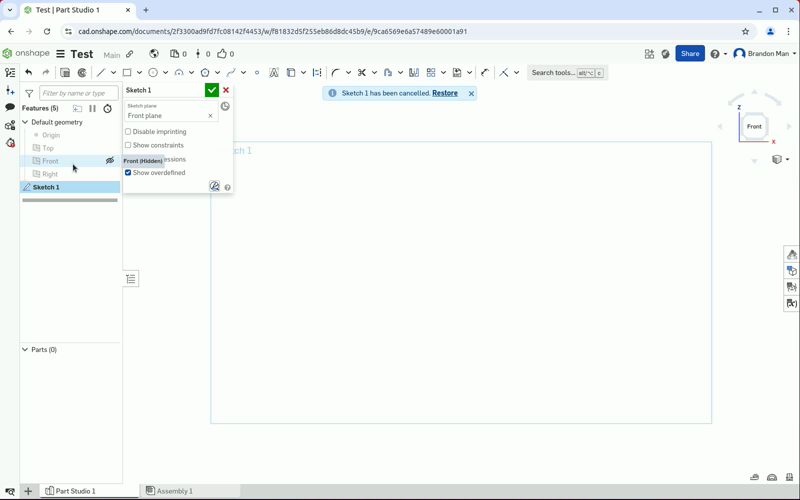
mouse_move(73, 352)
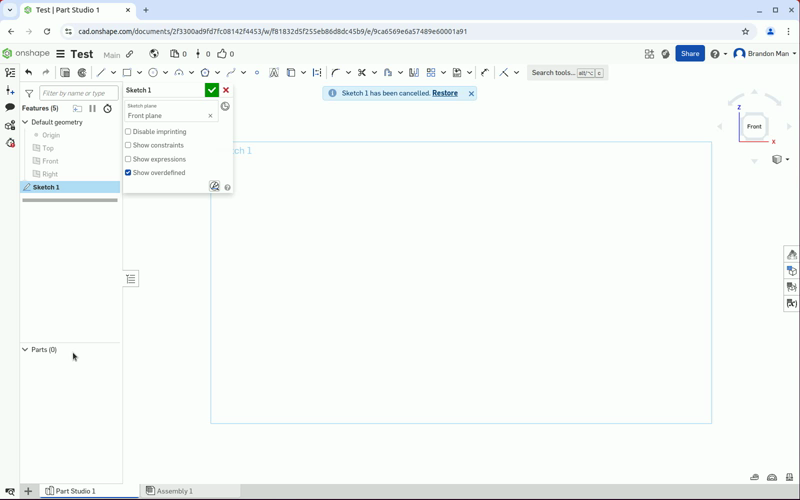
key(y)
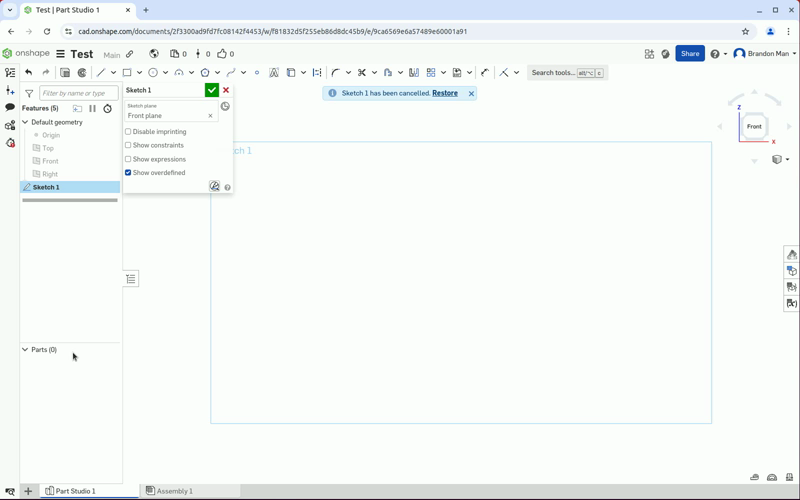
key(l)
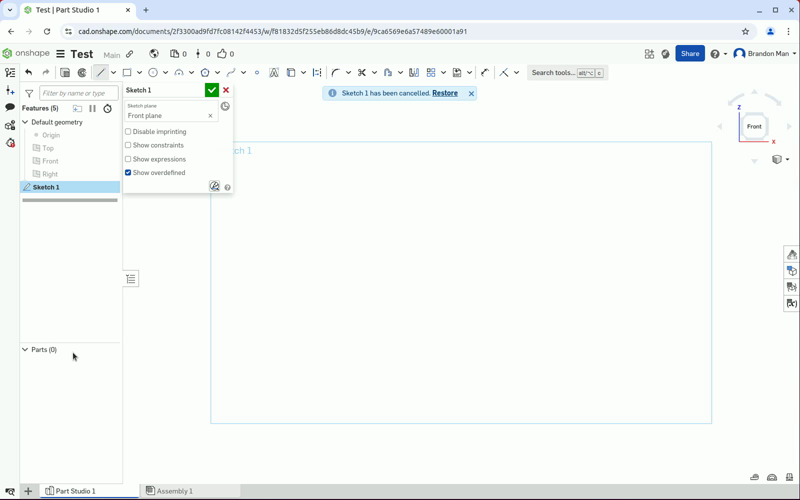
key_down(shift)
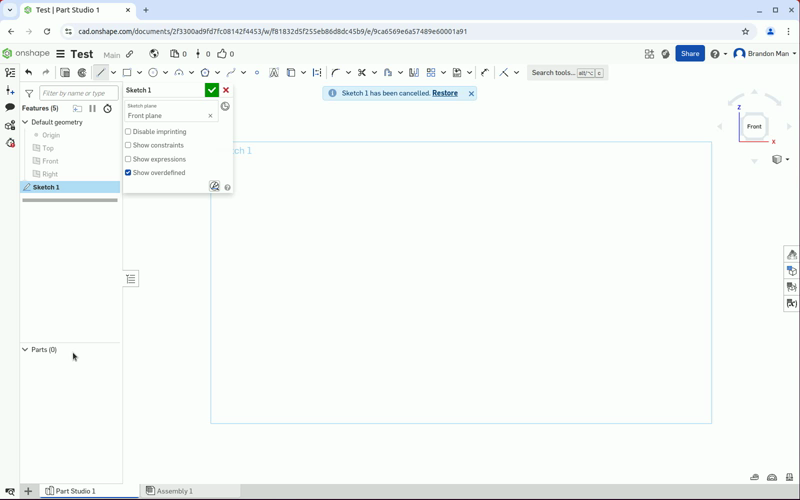
mouse_move(352, 321)
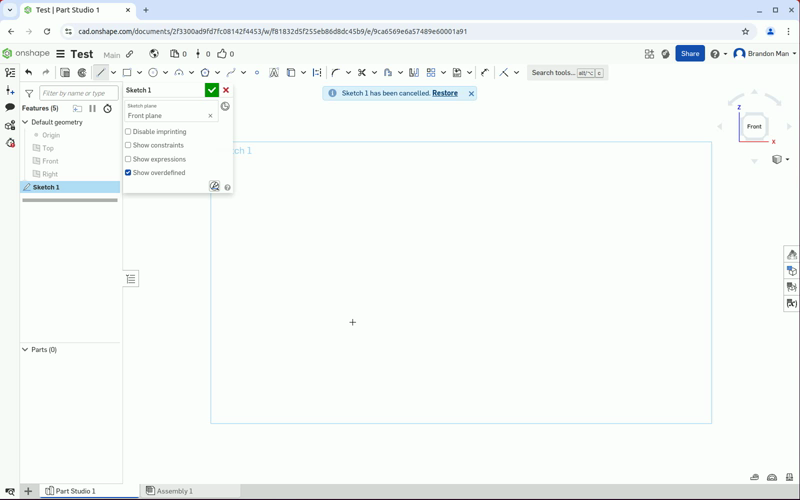
click(352, 321)
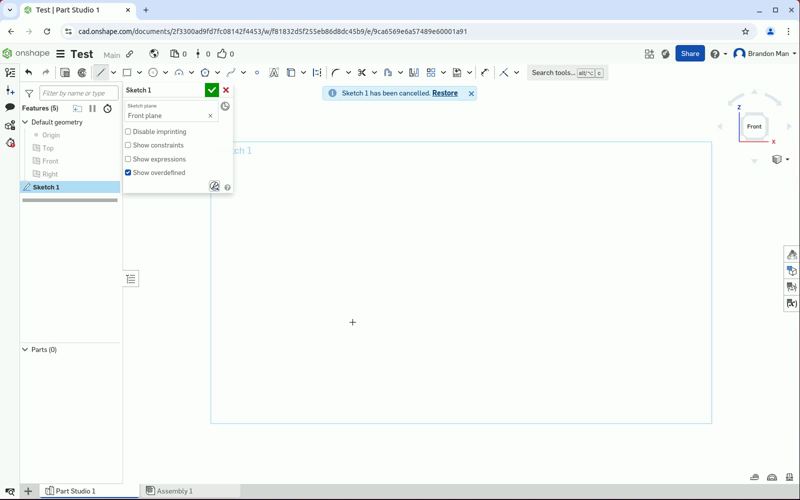
key_up(shift)
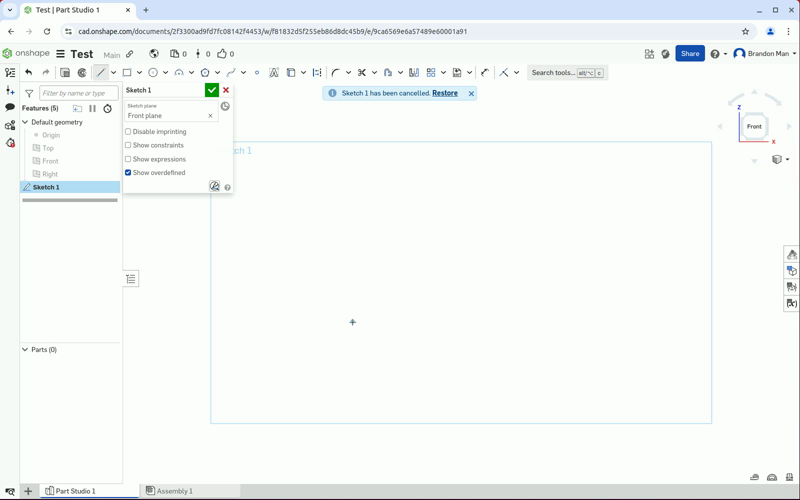
key_down(shift)
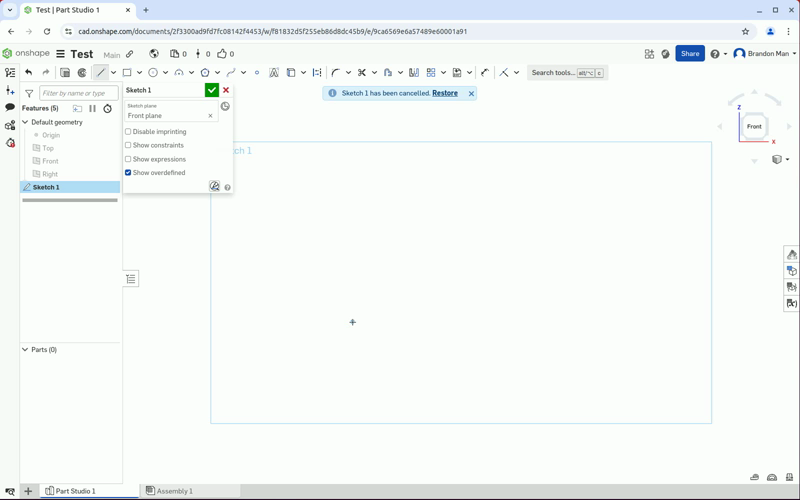
mouse_move(382, 321)
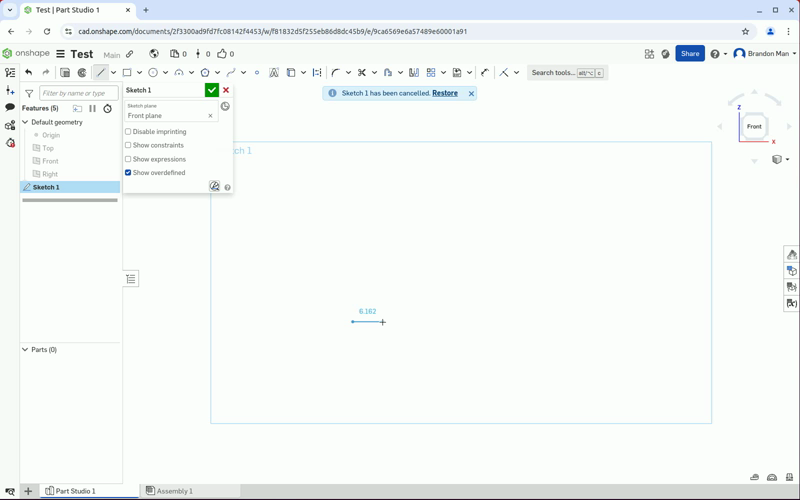
mouse_move(356, 321)
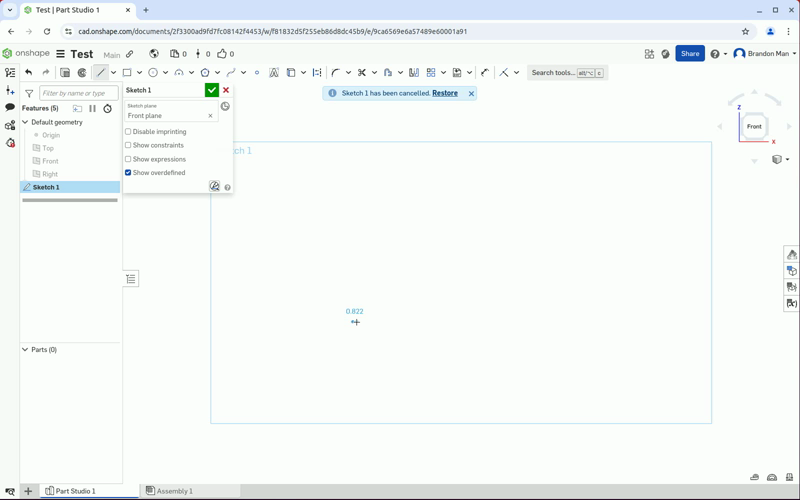
scroll(6)
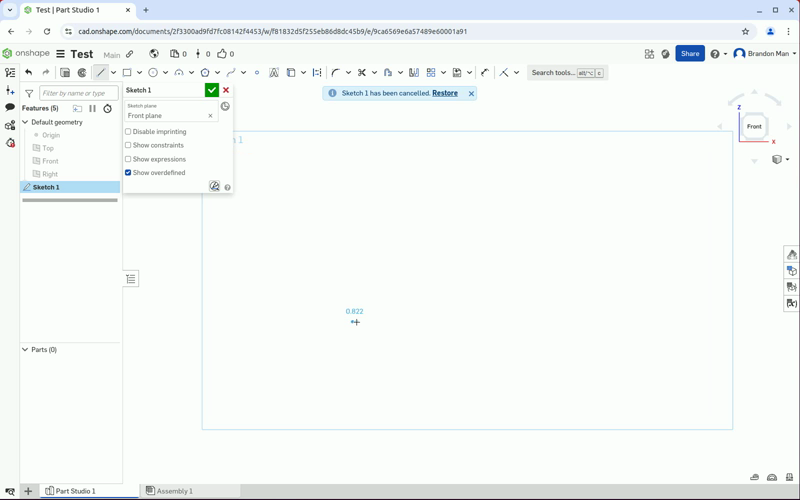
scroll(6)
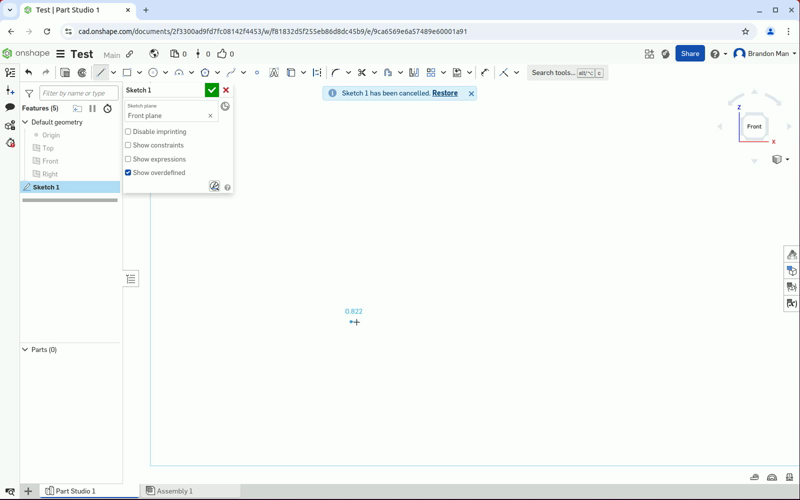
scroll(6)
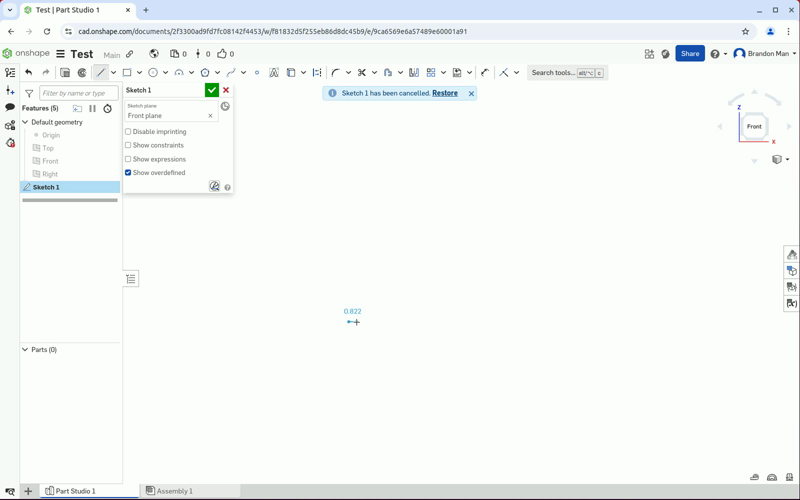
scroll(6)
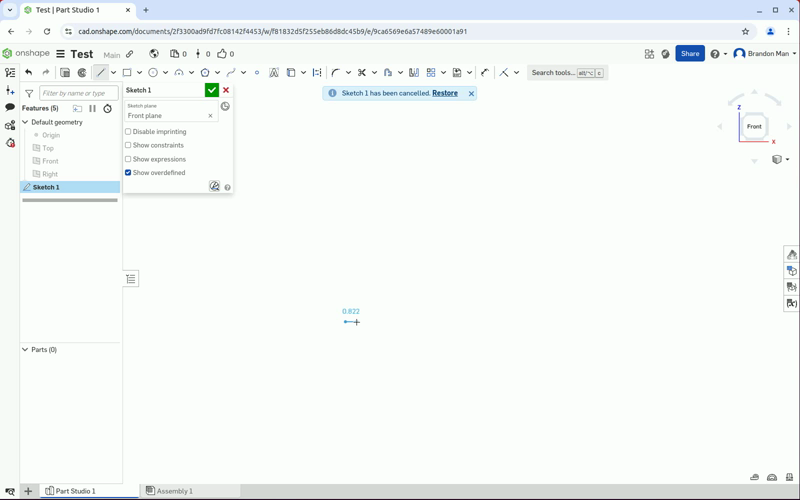
scroll(6)
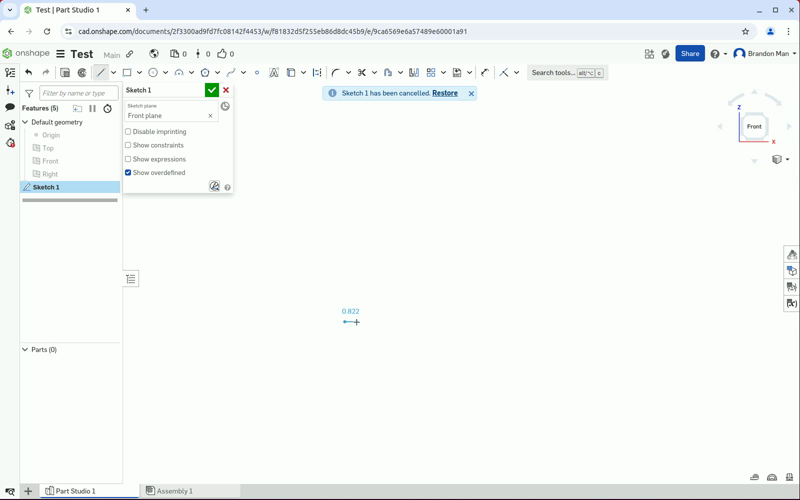
scroll(6)
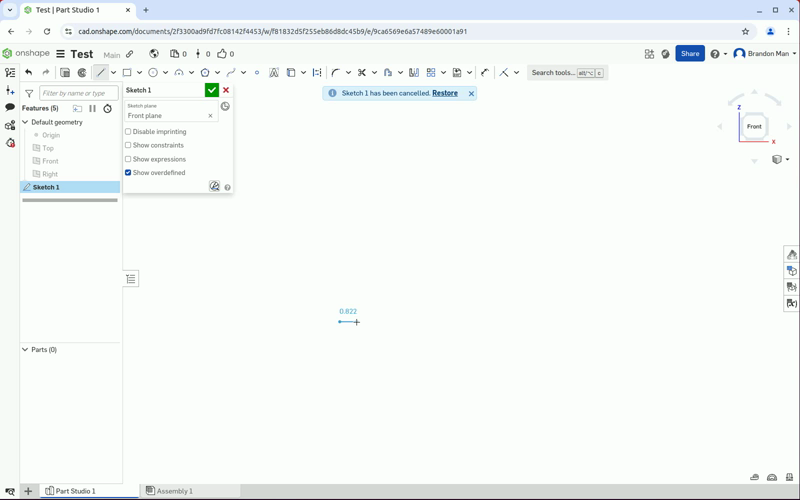
scroll(6)
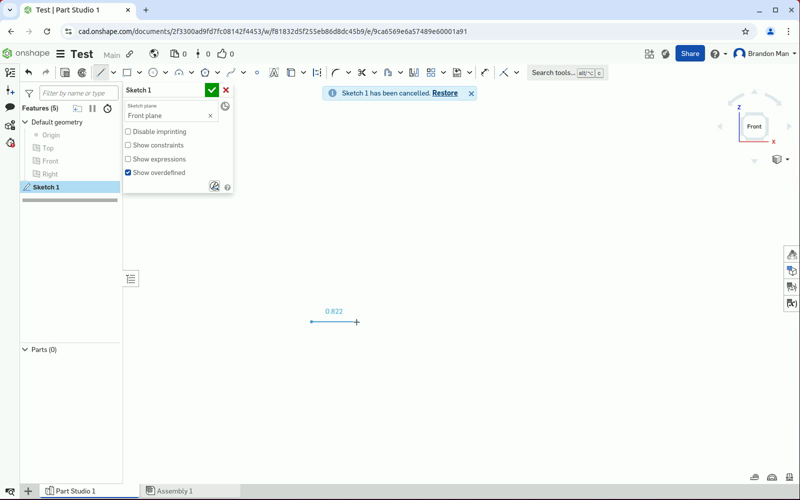
click(356, 321)
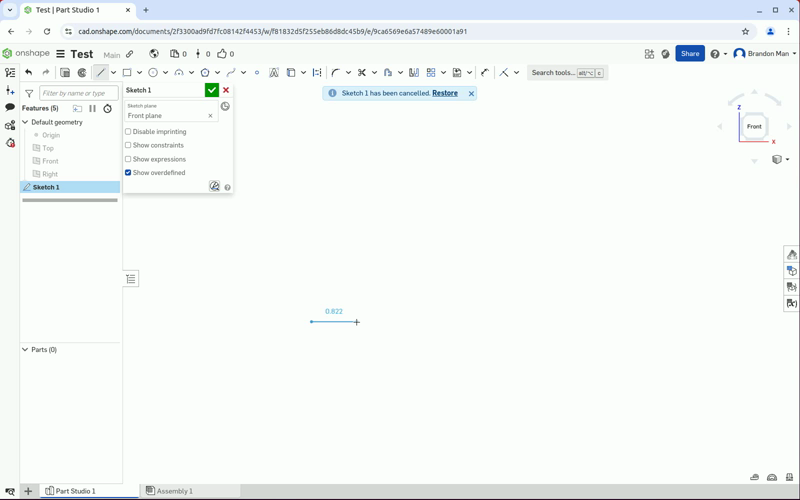
scroll(-6)
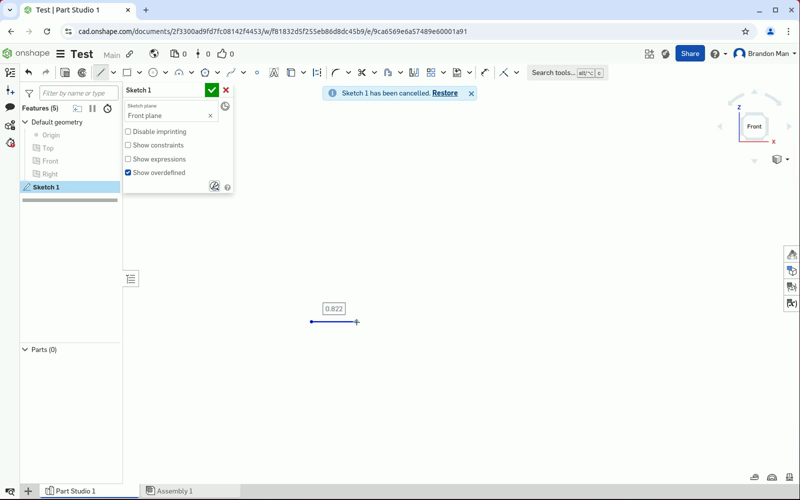
scroll(-6)
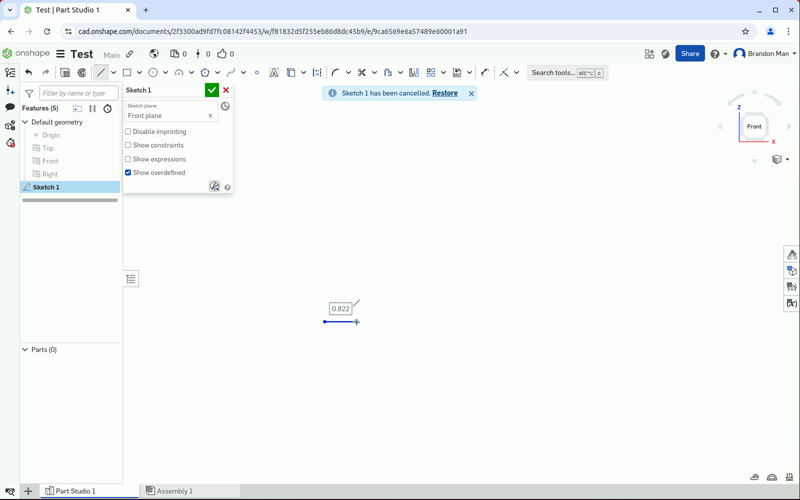
scroll(-6)
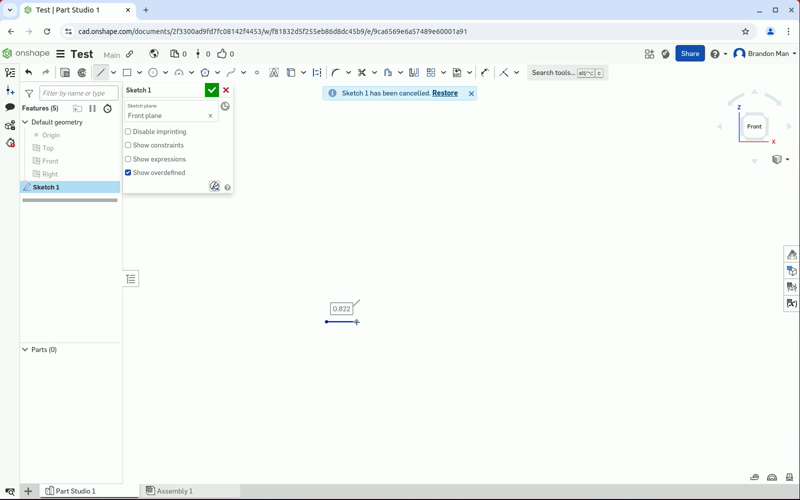
scroll(-6)
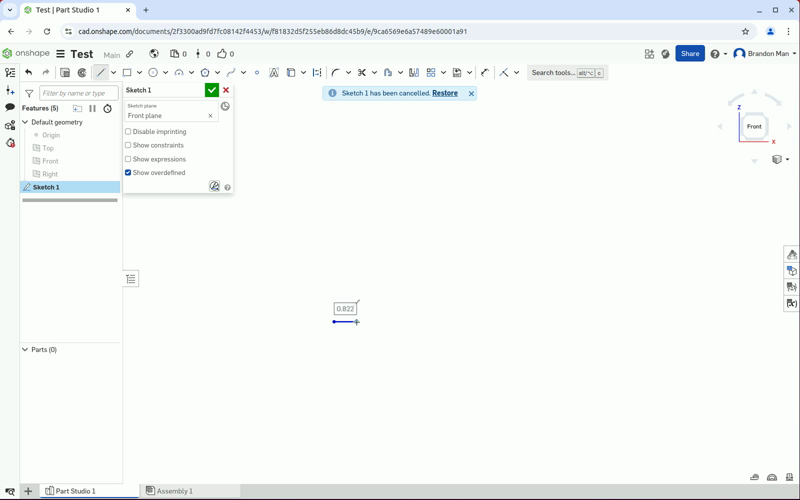
scroll(-6)
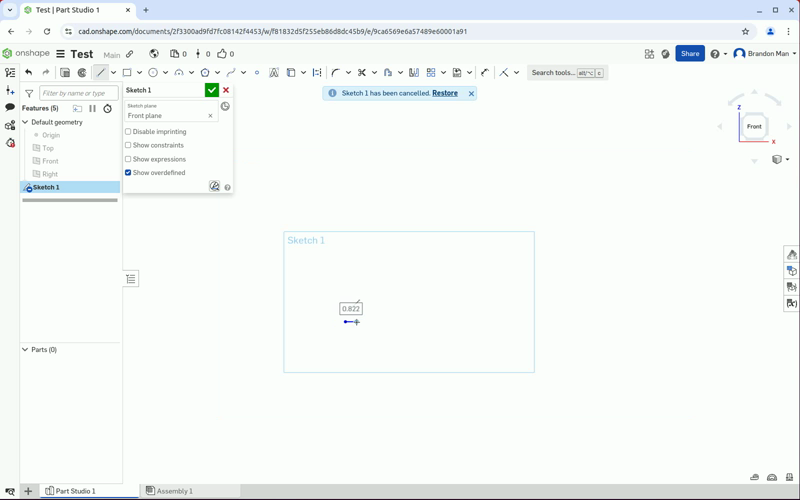
scroll(-6)
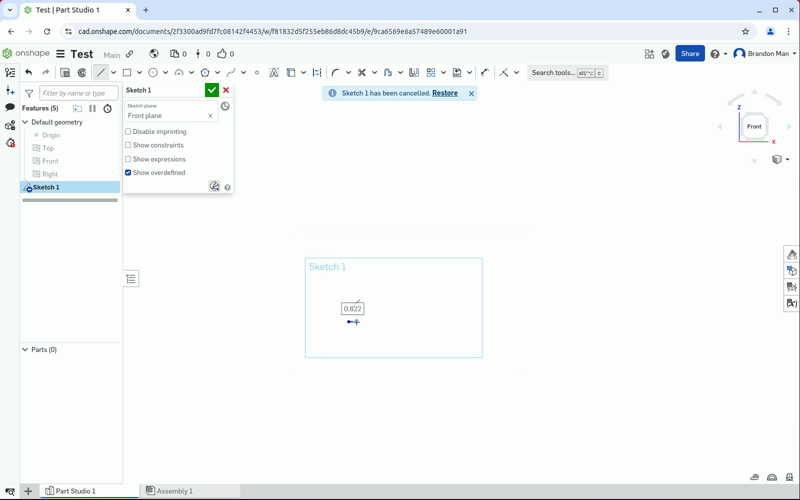
scroll(-6)
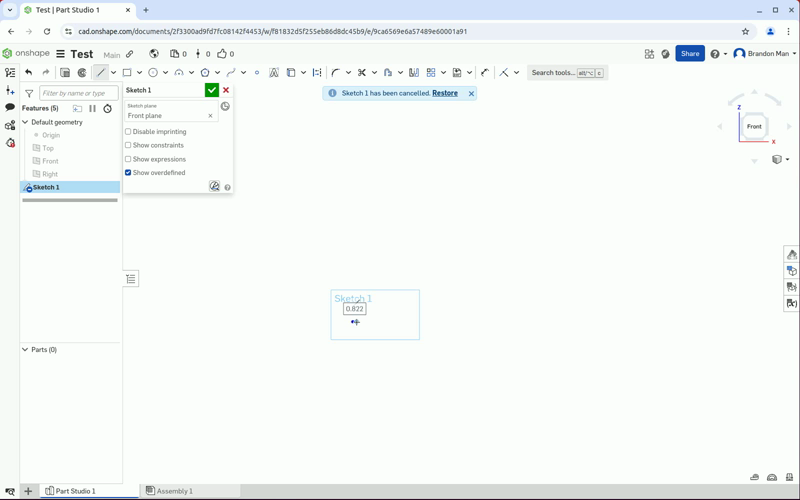
key_up(shift)
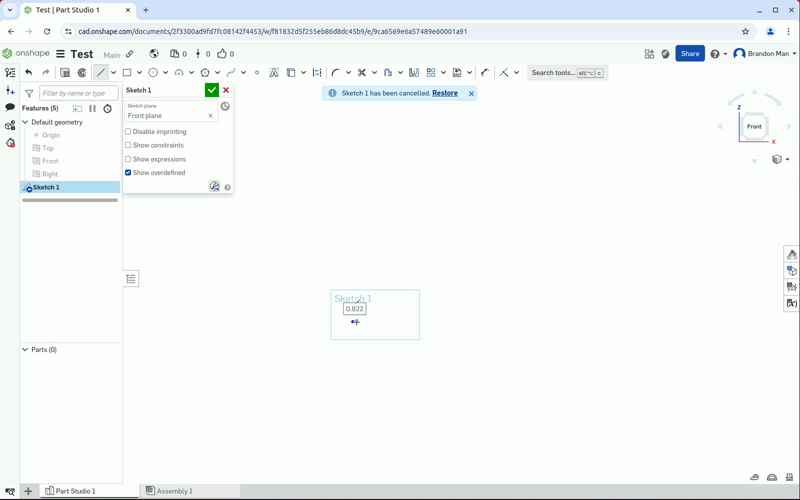
key_down(shift)
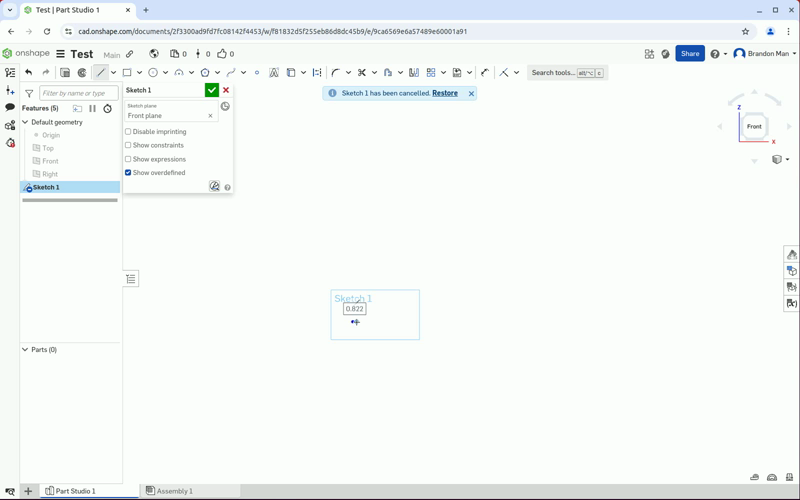
mouse_move(386, 321)
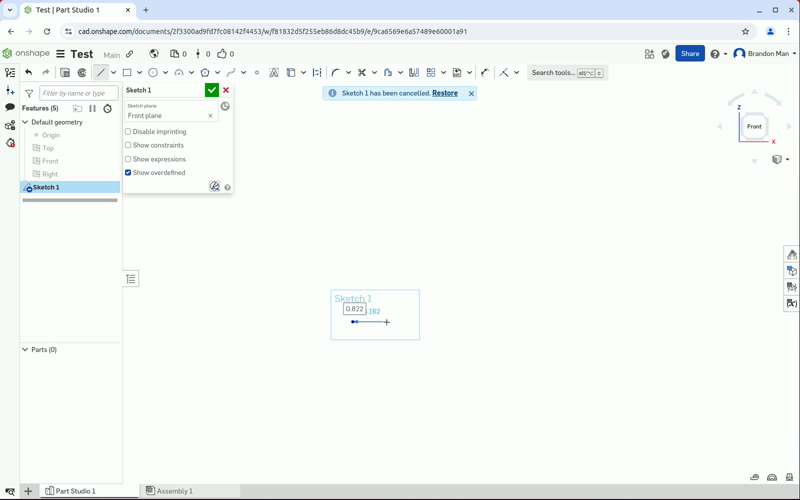
mouse_move(361, 321)
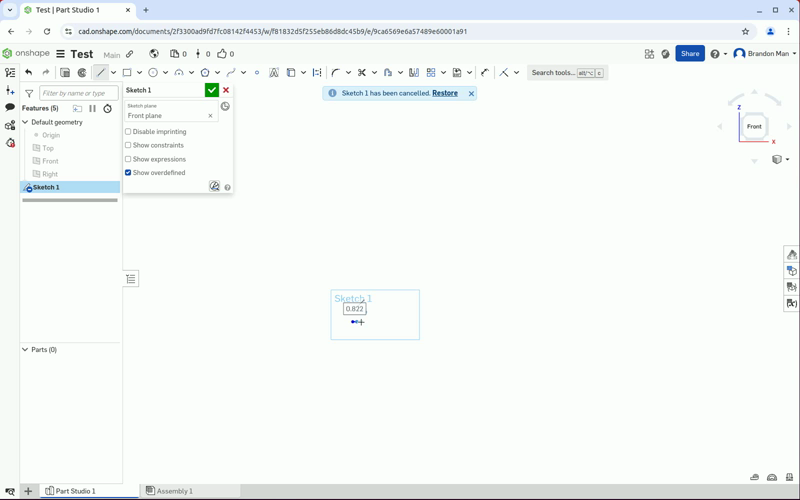
scroll(6)
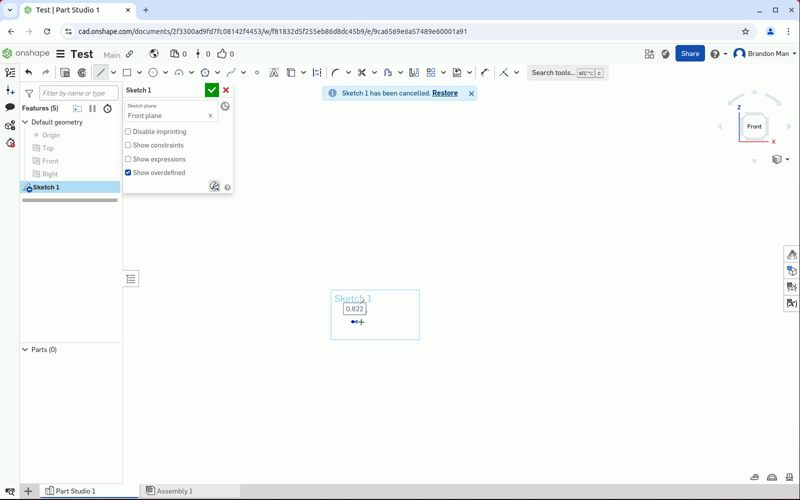
scroll(6)
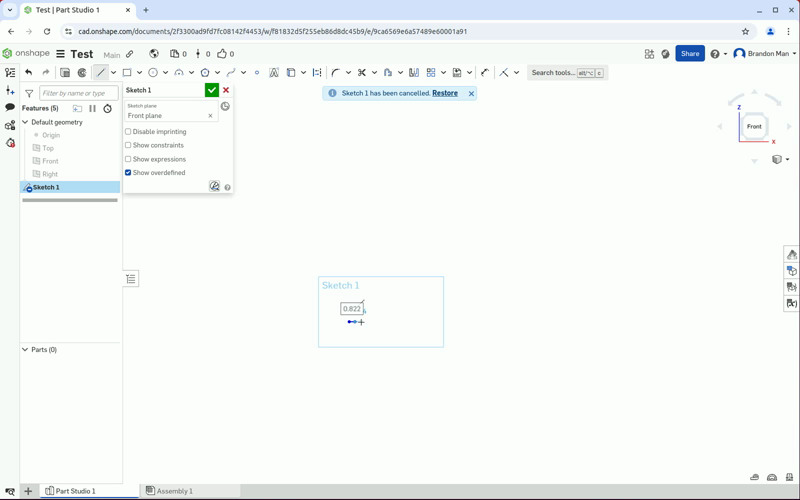
scroll(6)
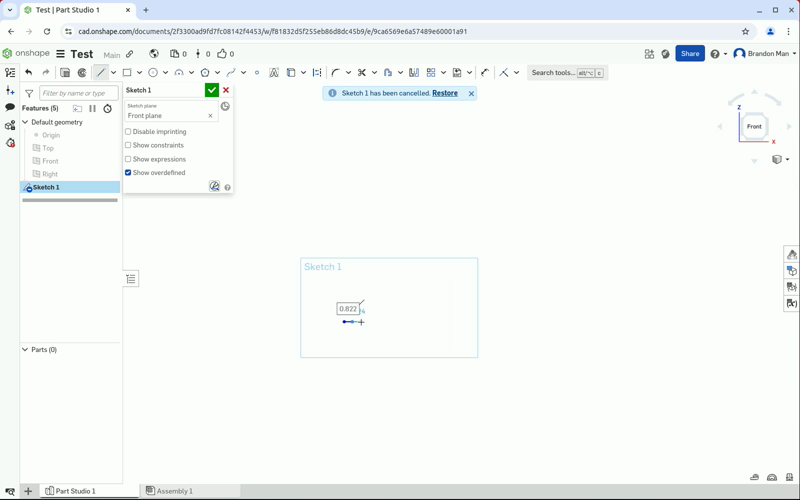
scroll(6)
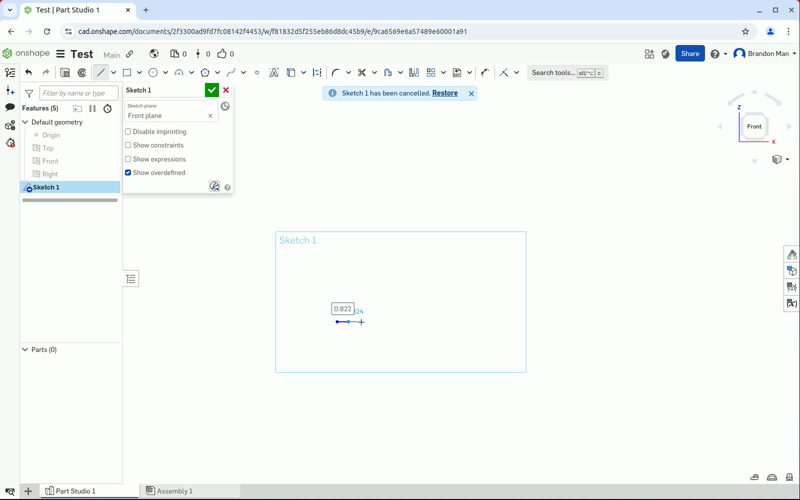
scroll(6)
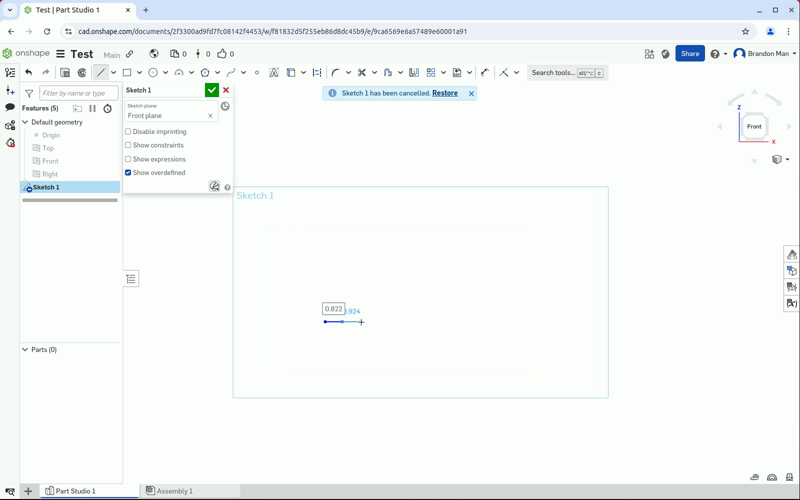
scroll(6)
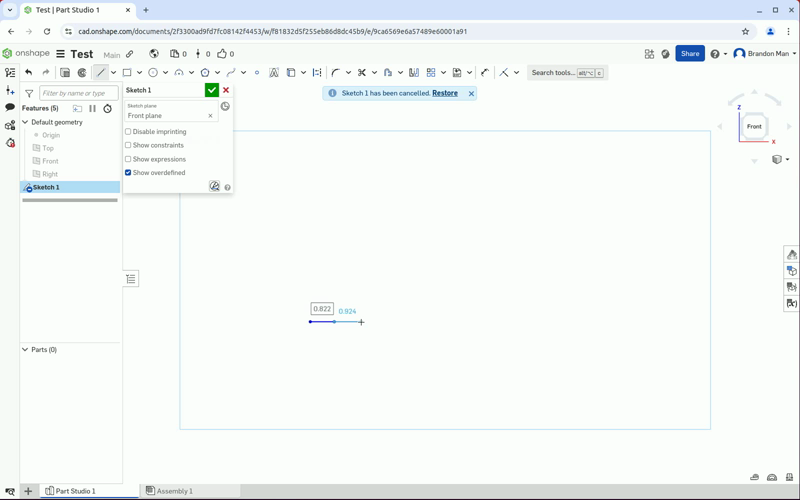
scroll(6)
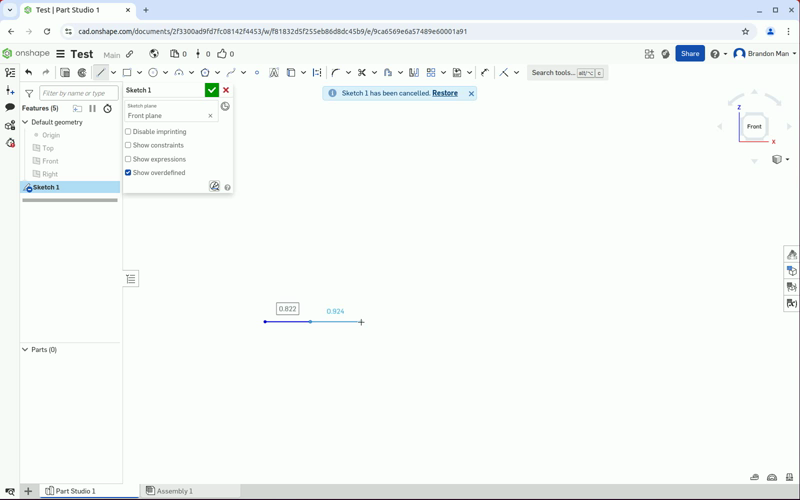
click(361, 321)
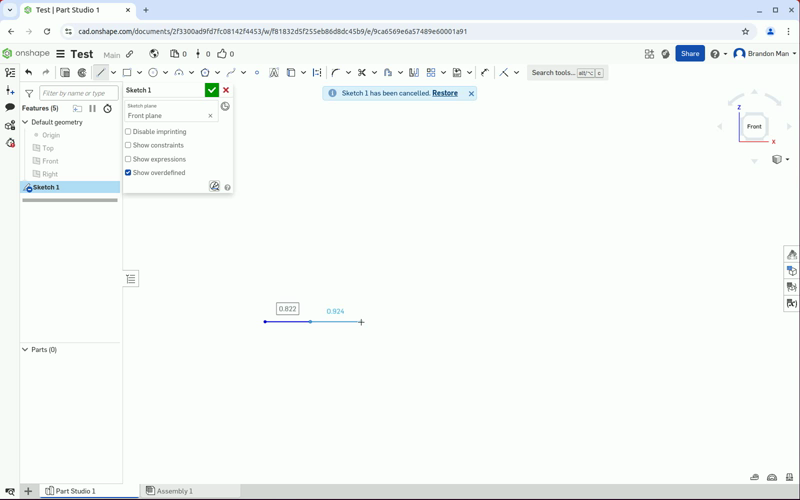
scroll(-6)
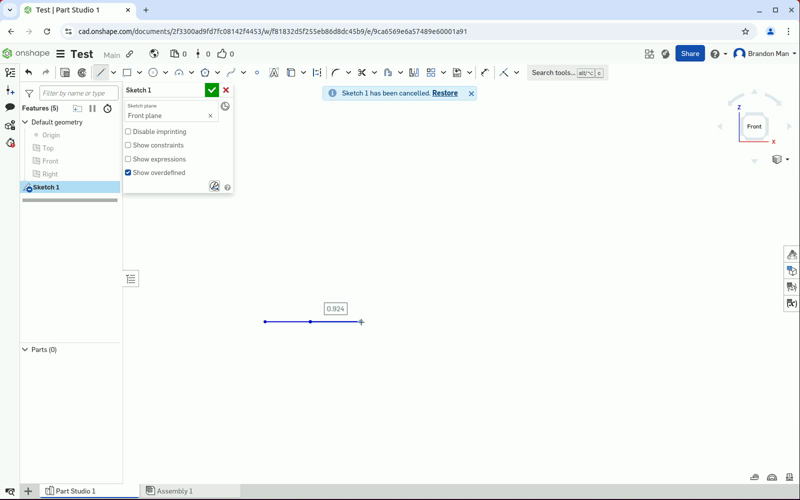
scroll(-6)
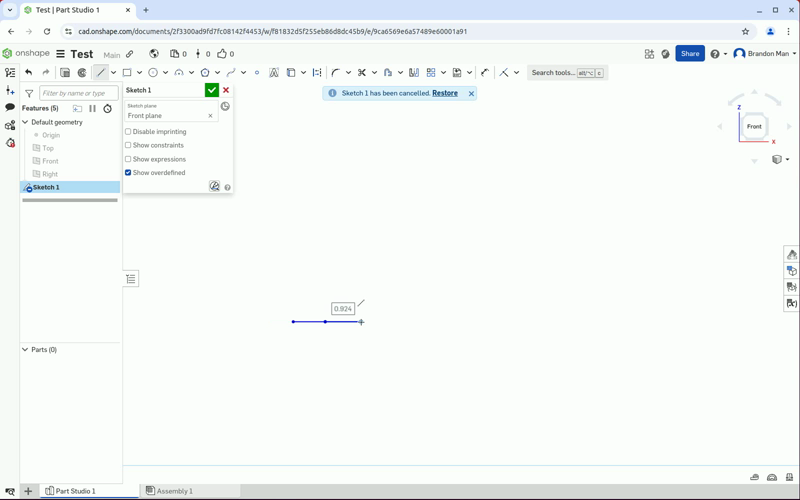
scroll(-6)
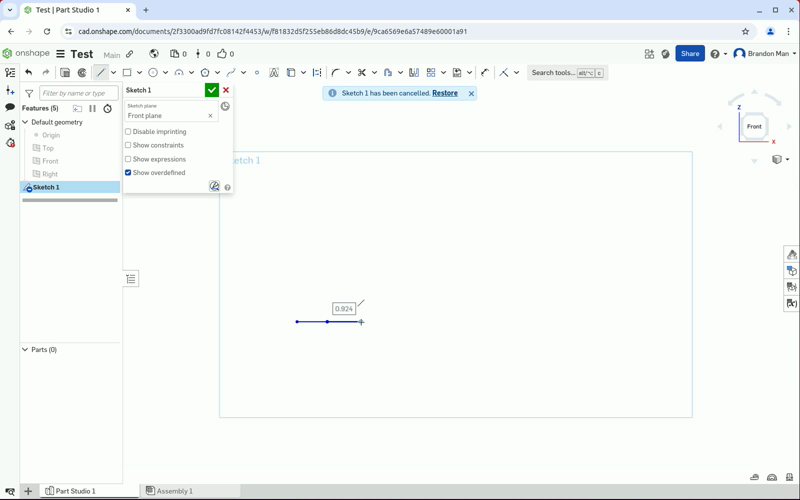
scroll(-6)
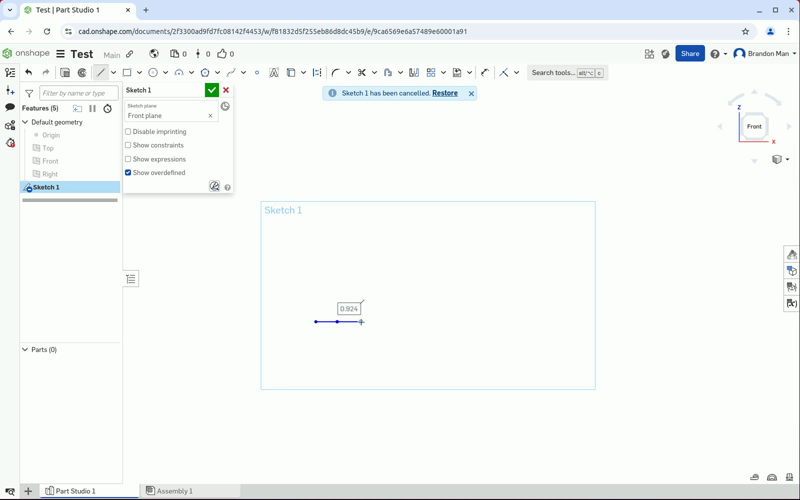
scroll(-6)
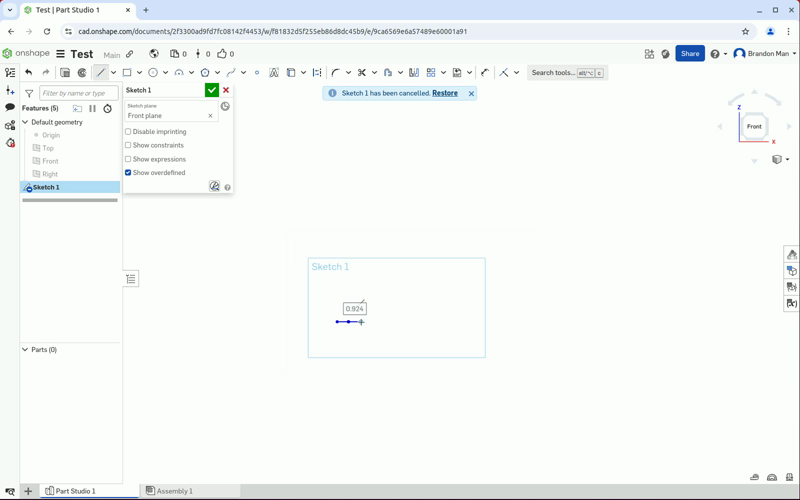
scroll(-6)
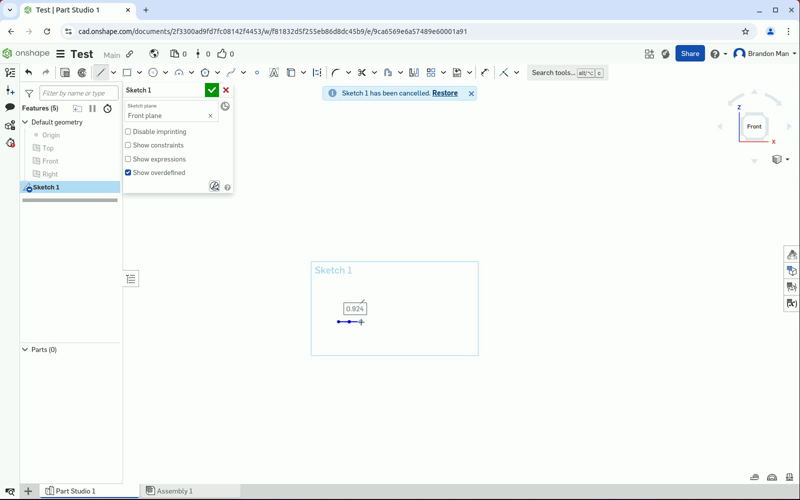
scroll(-6)
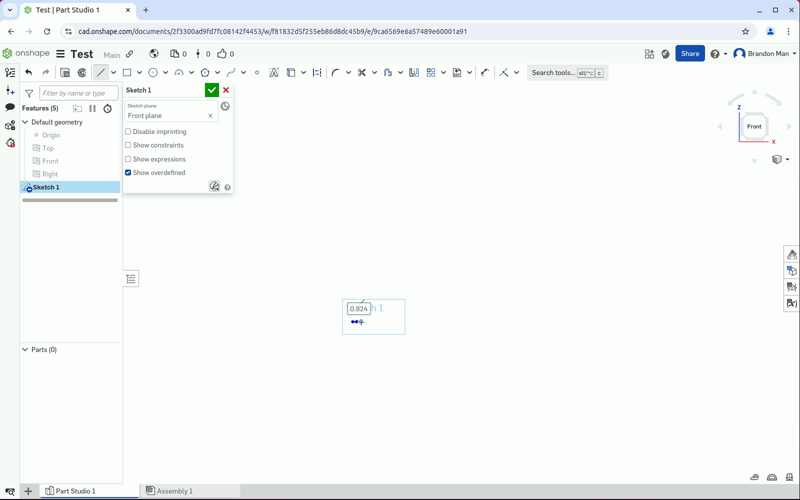
key_up(shift)
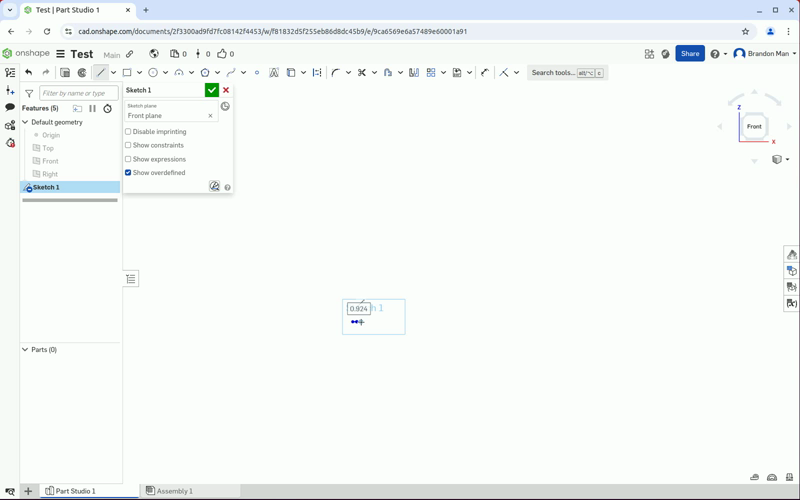
key_down(shift)
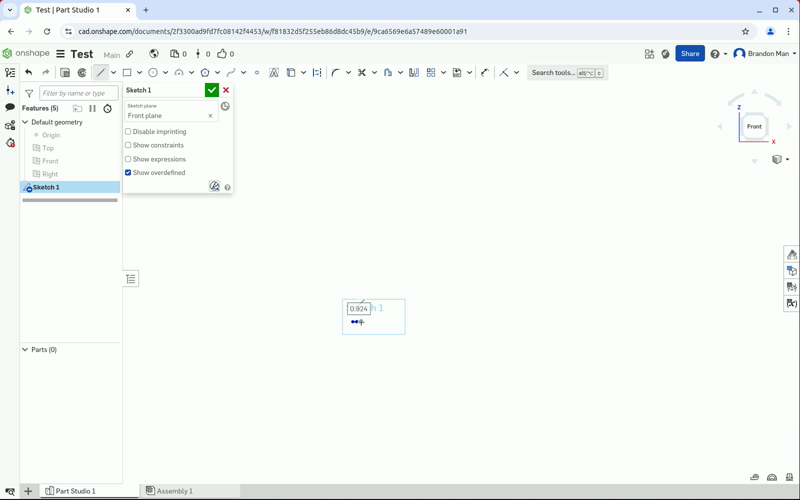
mouse_move(391, 321)
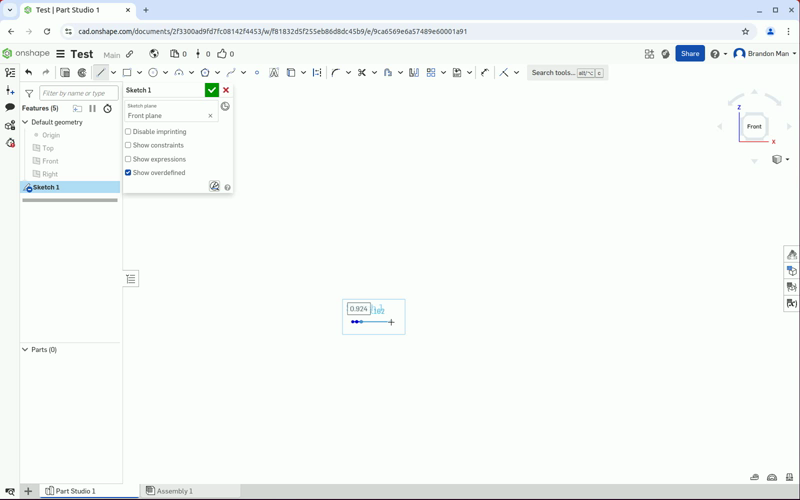
mouse_move(364, 321)
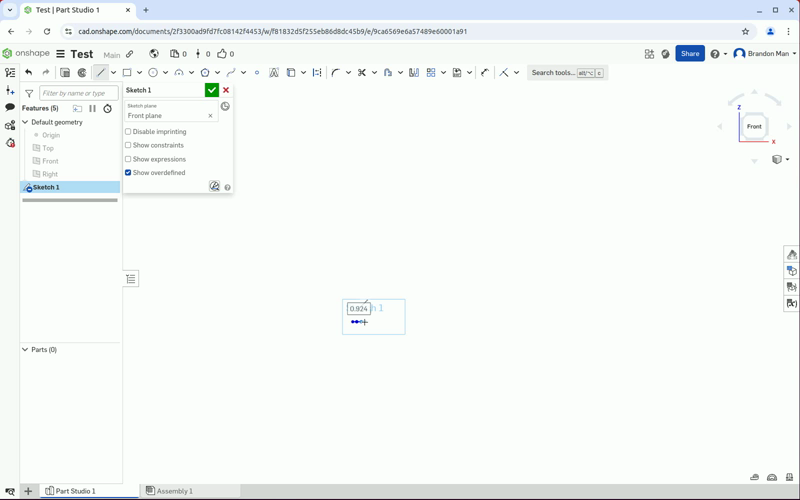
scroll(6)
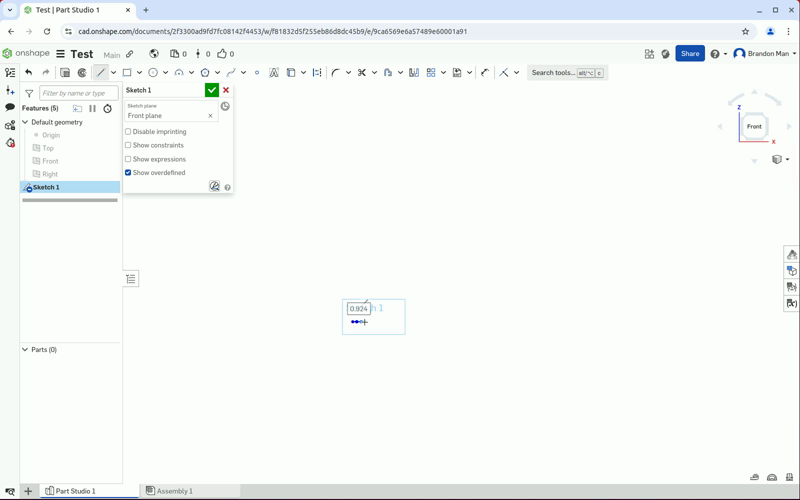
scroll(6)
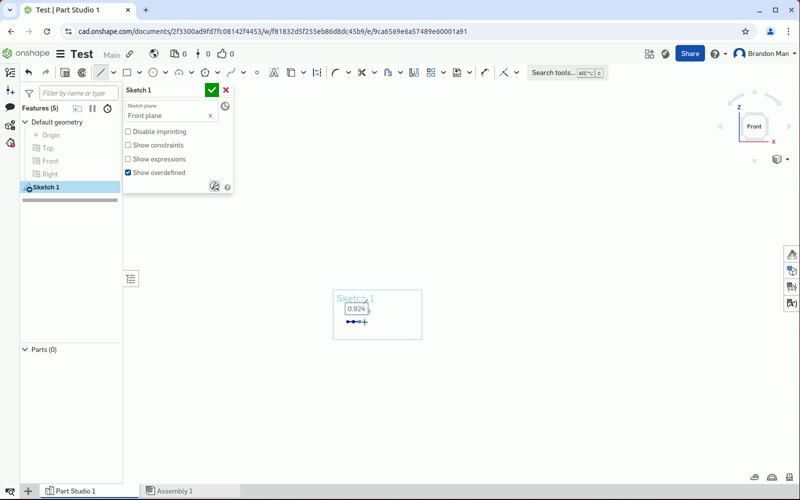
scroll(6)
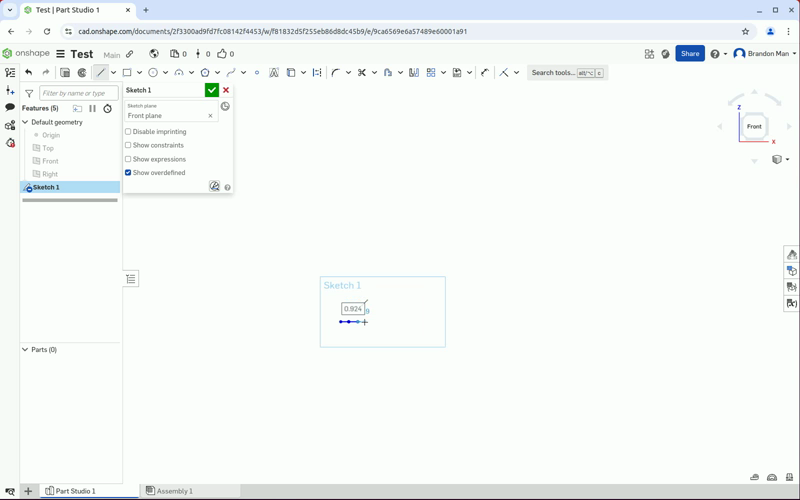
scroll(6)
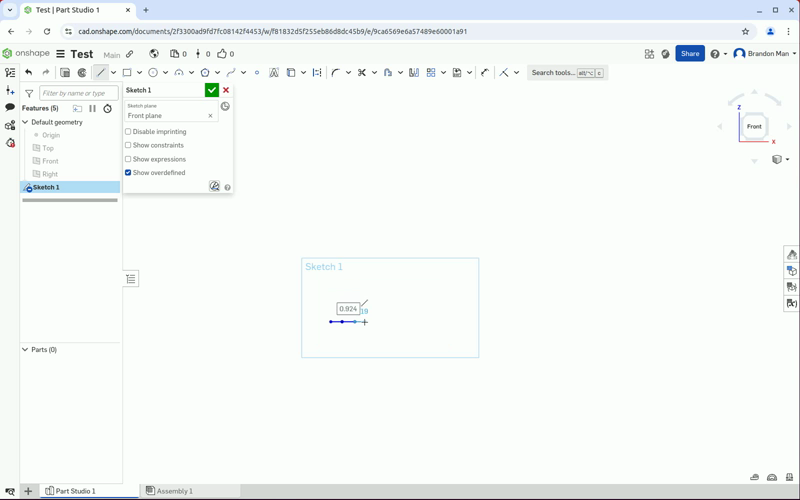
scroll(6)
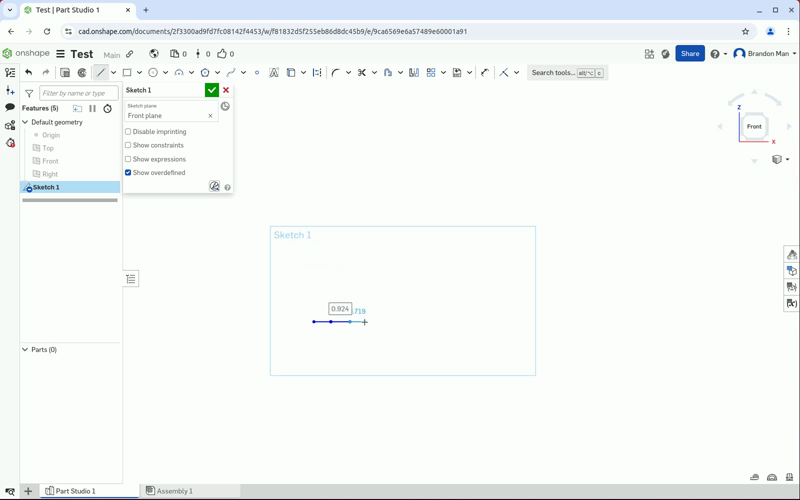
scroll(6)
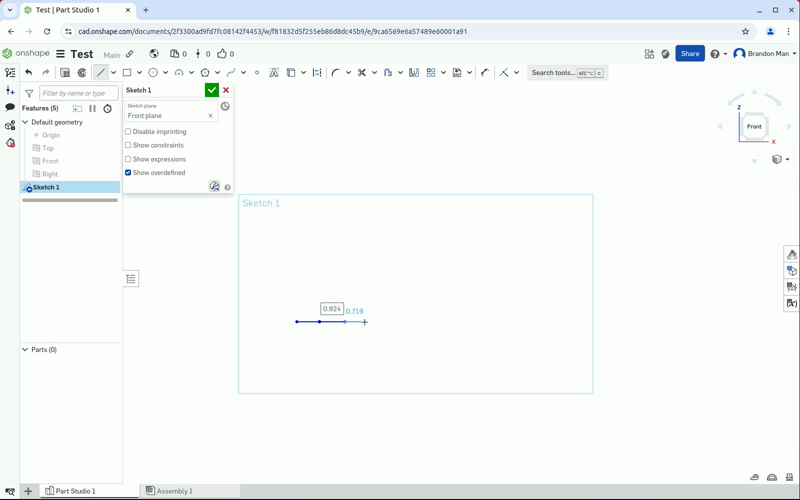
scroll(6)
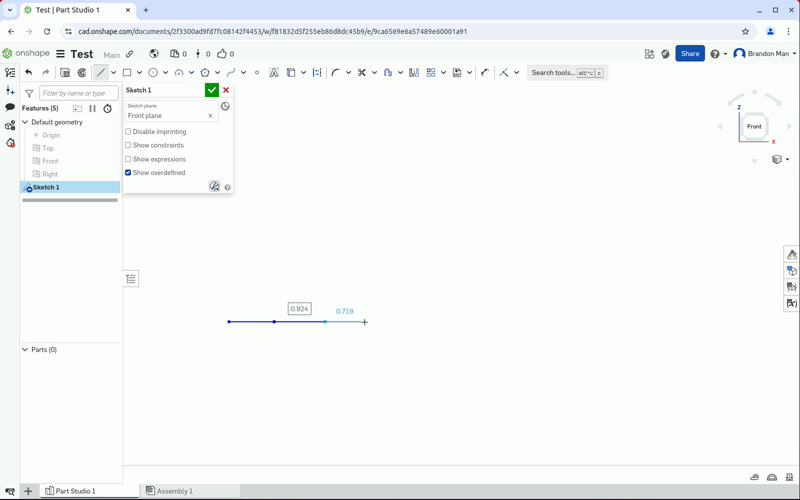
click(364, 321)
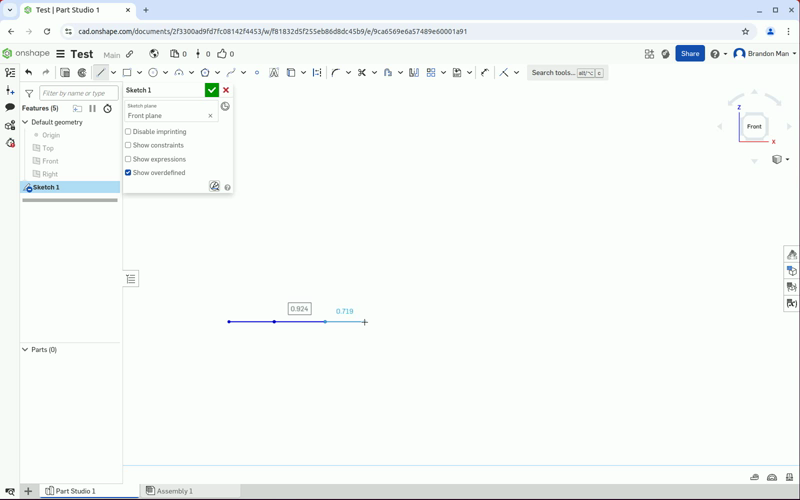
scroll(-6)
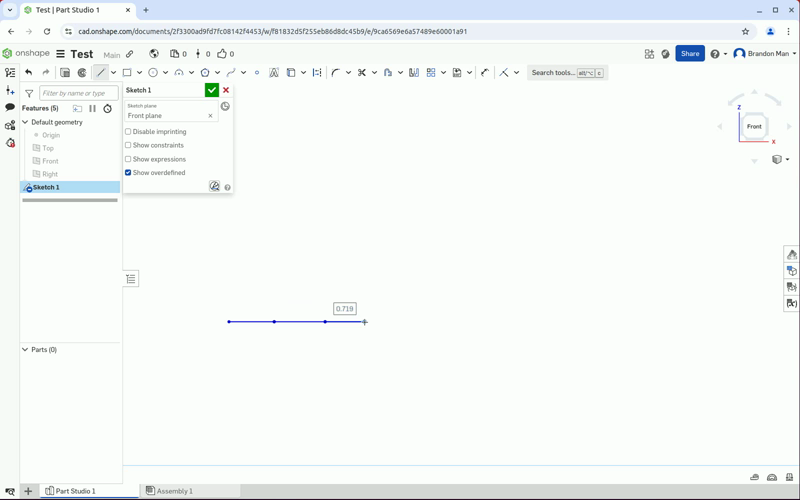
scroll(-6)
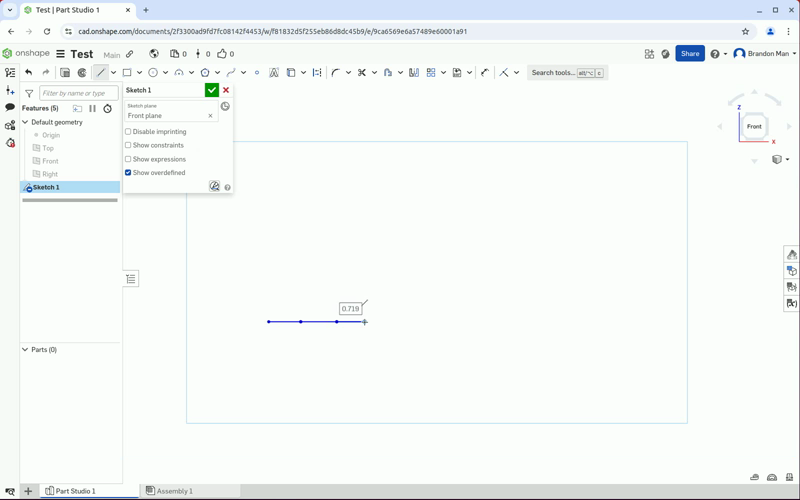
scroll(-6)
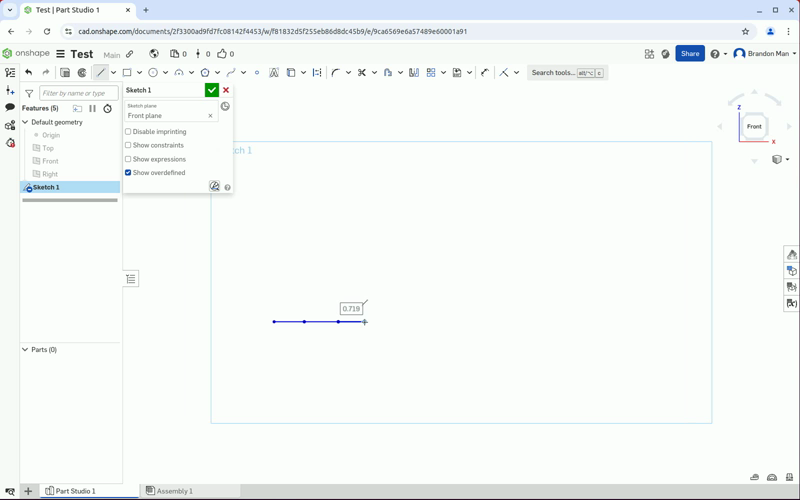
scroll(-6)
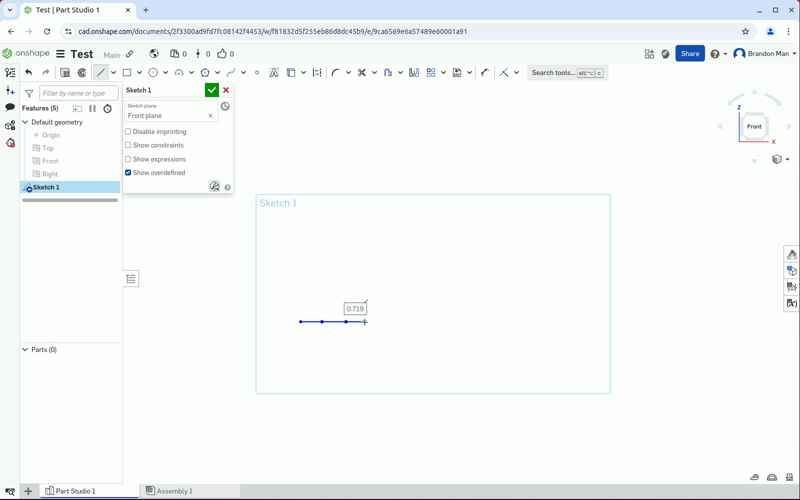
scroll(-6)
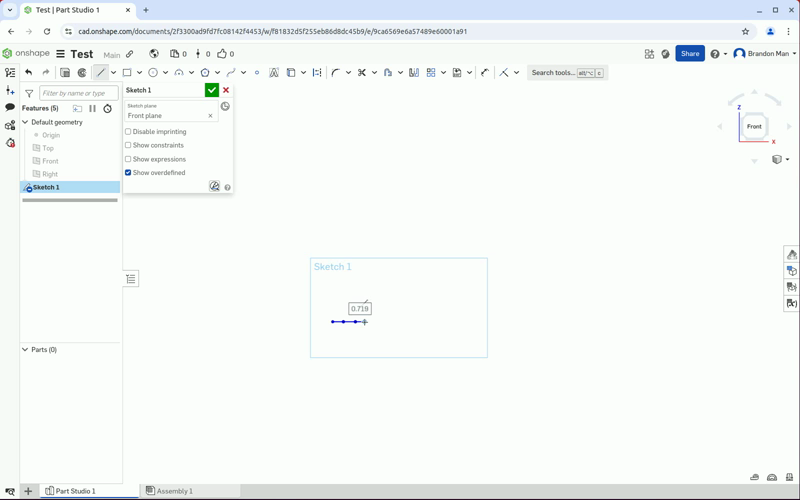
scroll(-6)
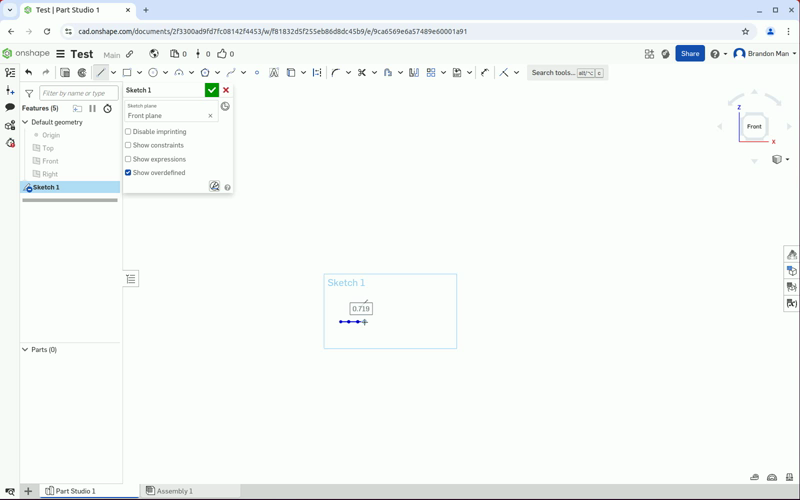
scroll(-6)
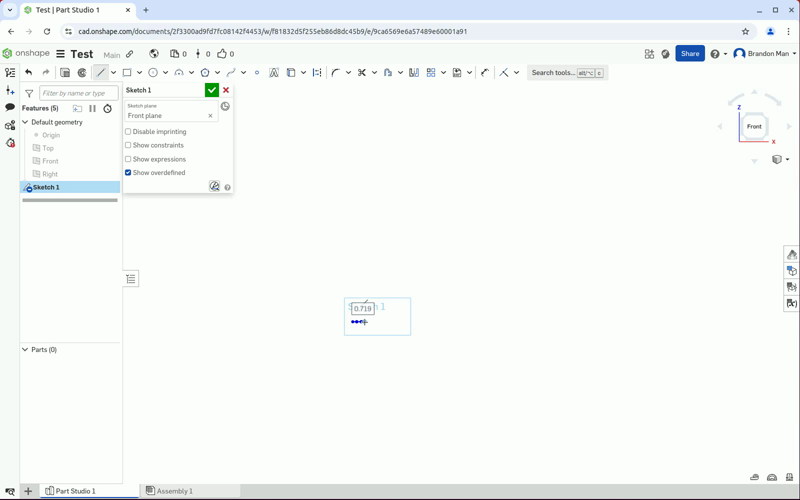
key_up(shift)
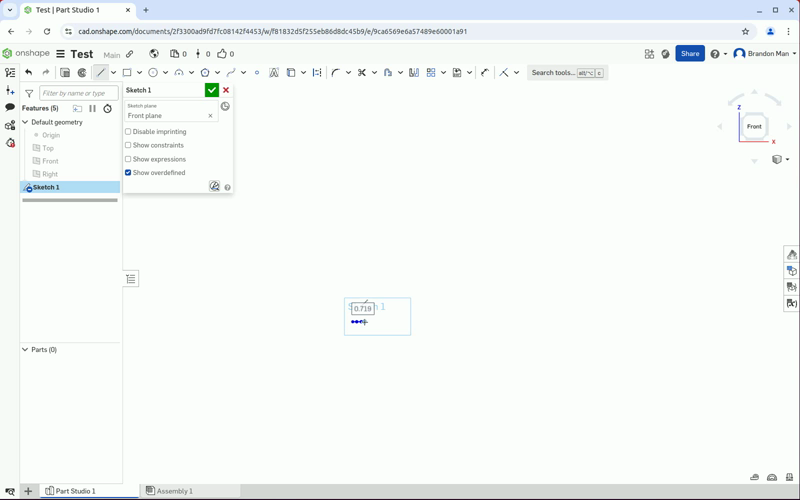
key_down(shift)
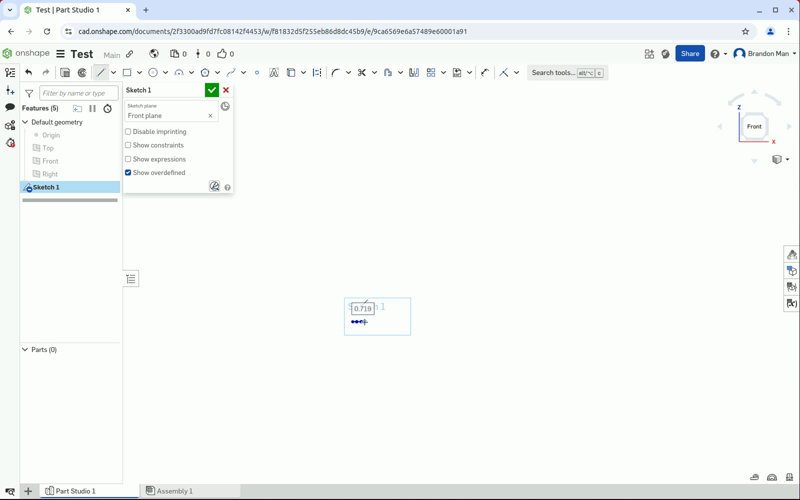
mouse_move(364, 253)
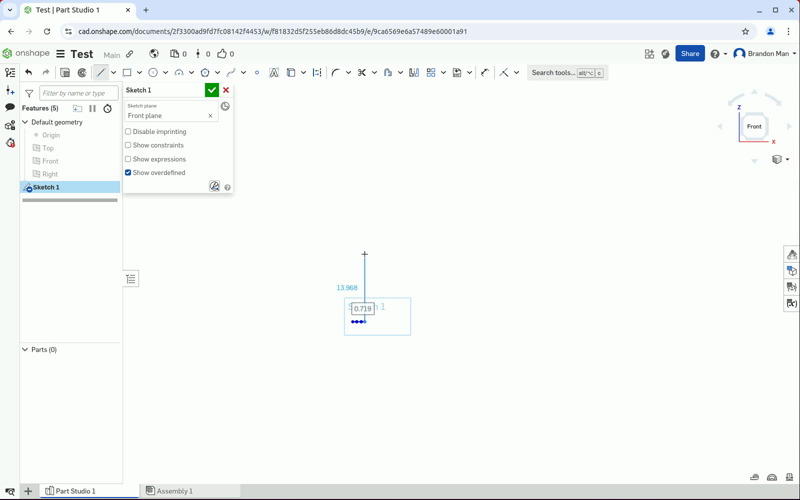
click(364, 253)
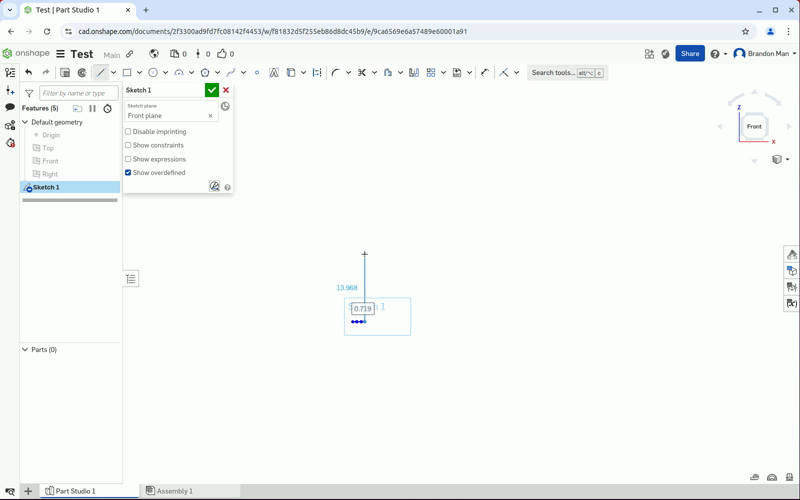
key_up(shift)
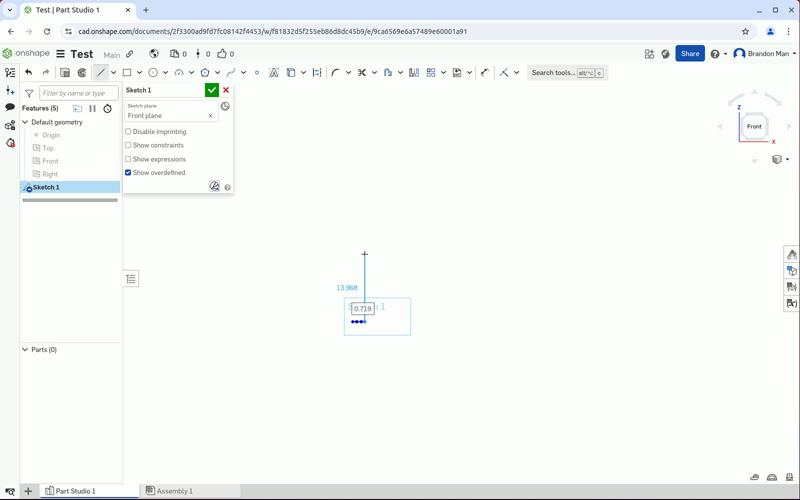
key(esc)
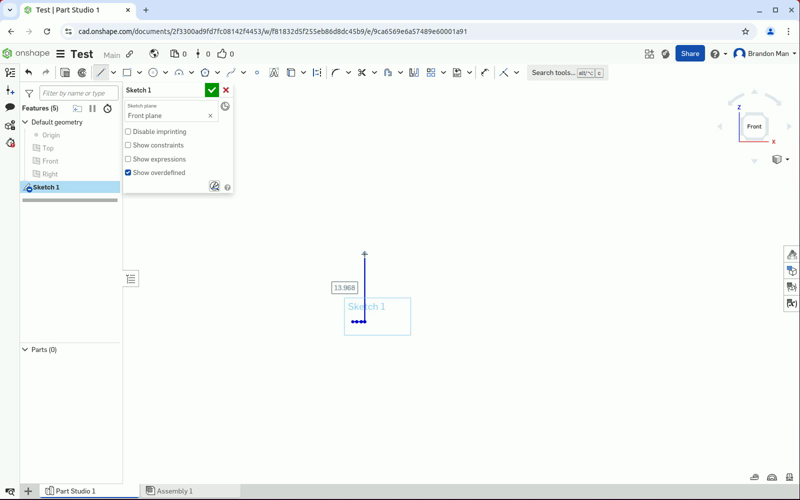
key(a)
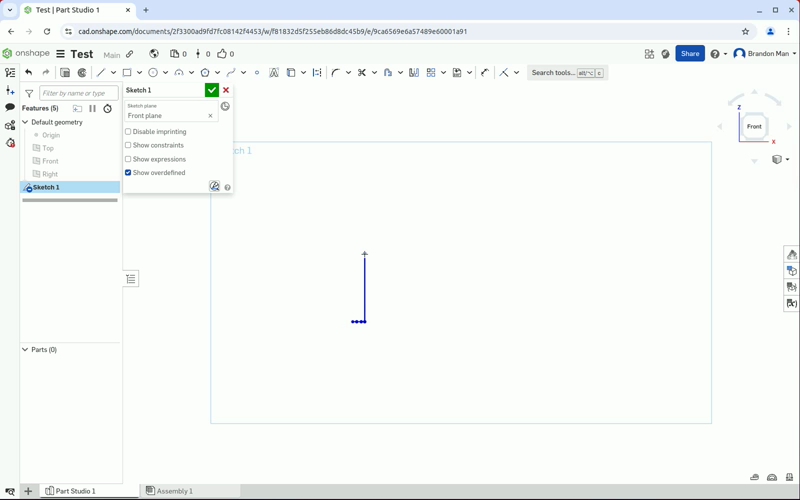
mouse_move(364, 253)
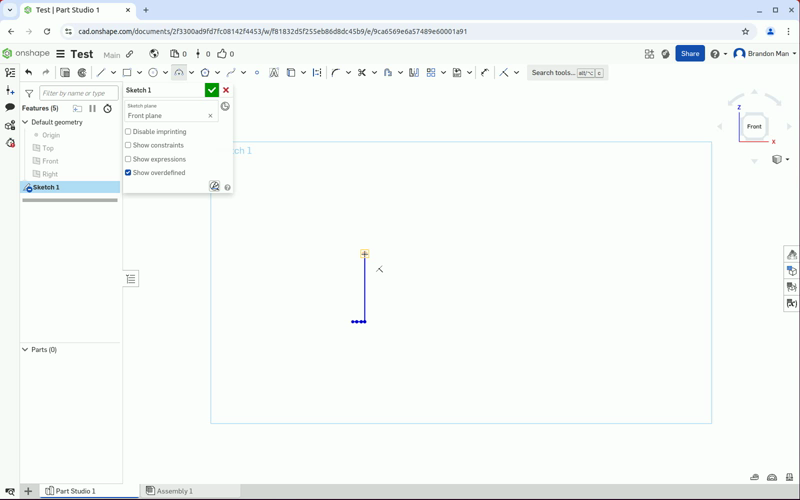
click(364, 253)
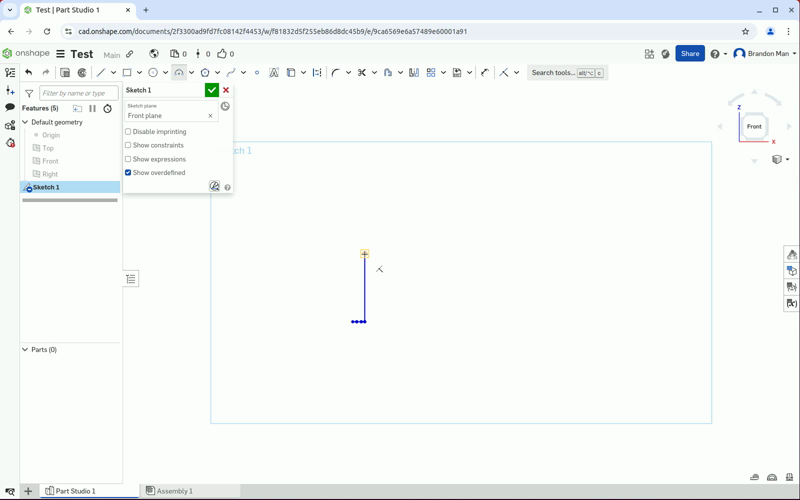
key_down(shift)
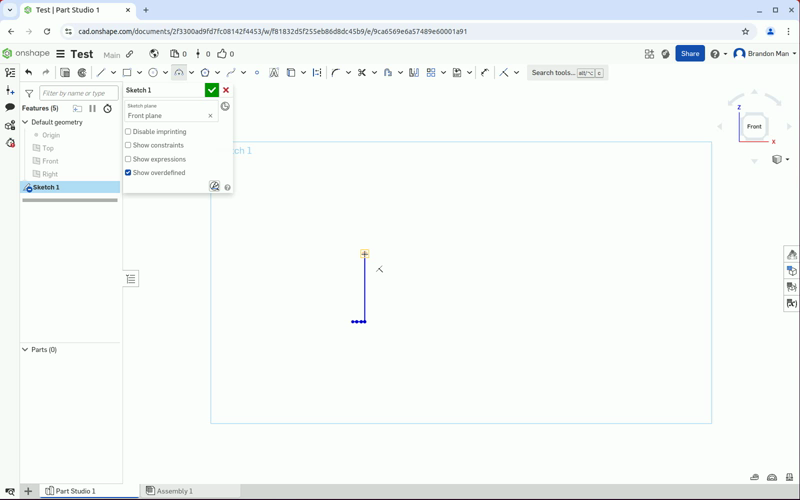
mouse_move(352, 253)
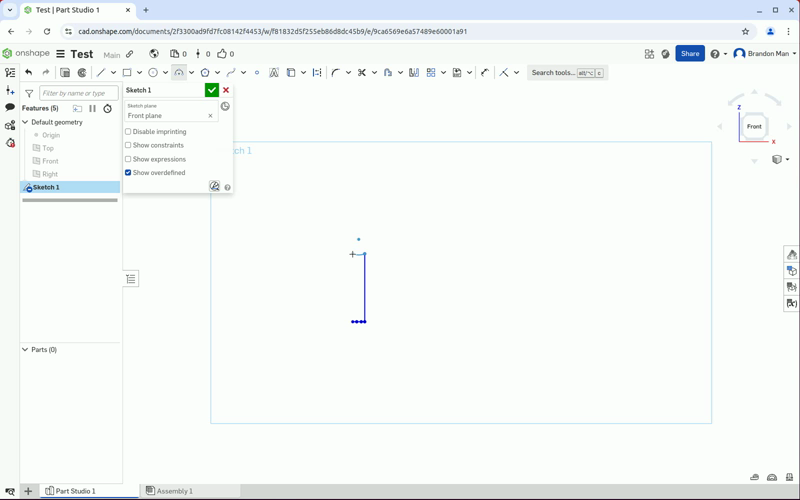
click(352, 253)
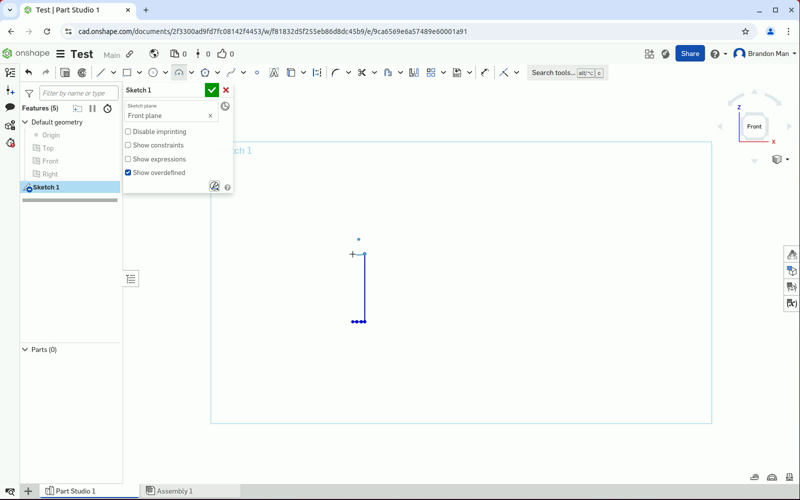
mouse_move(358, 235)
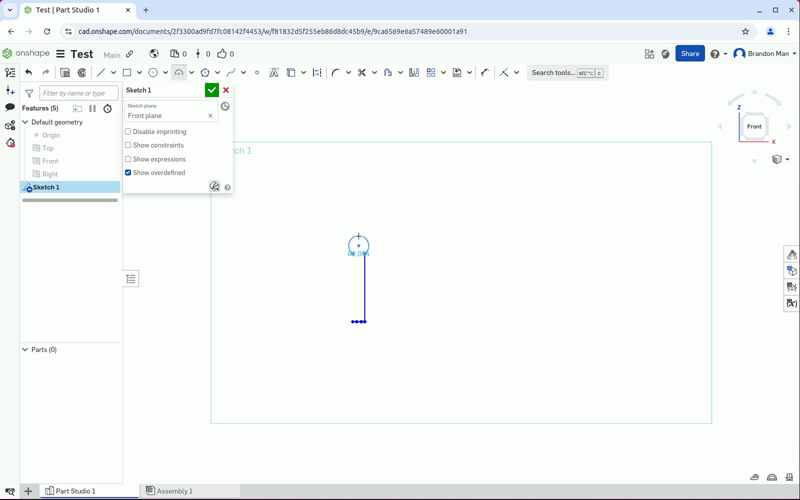
click(358, 235)
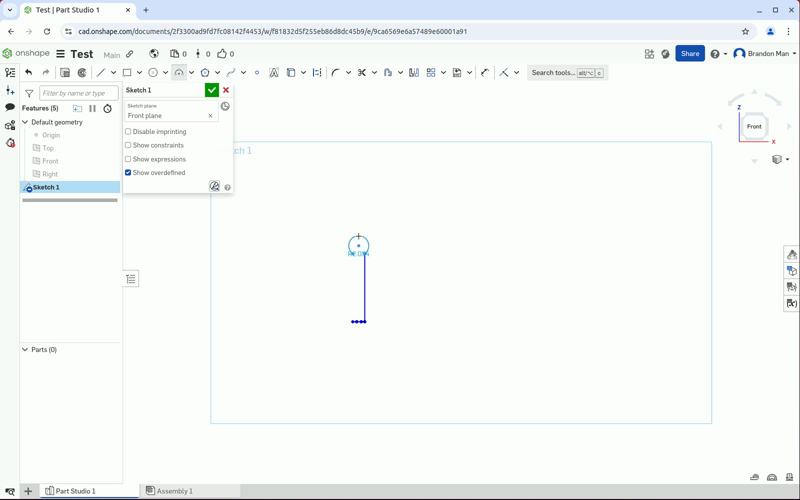
key_up(shift)
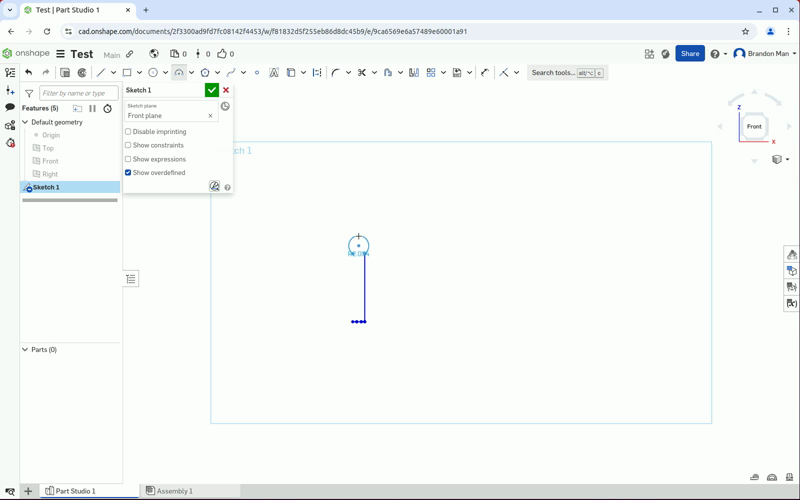
key(esc)
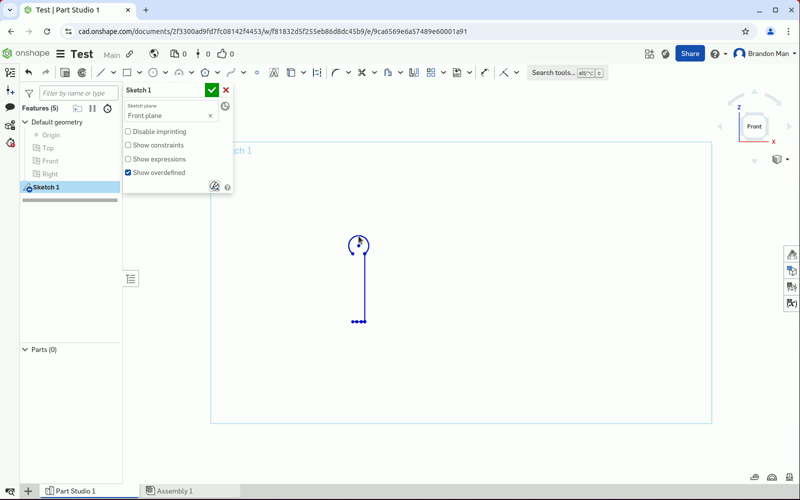
key(l)
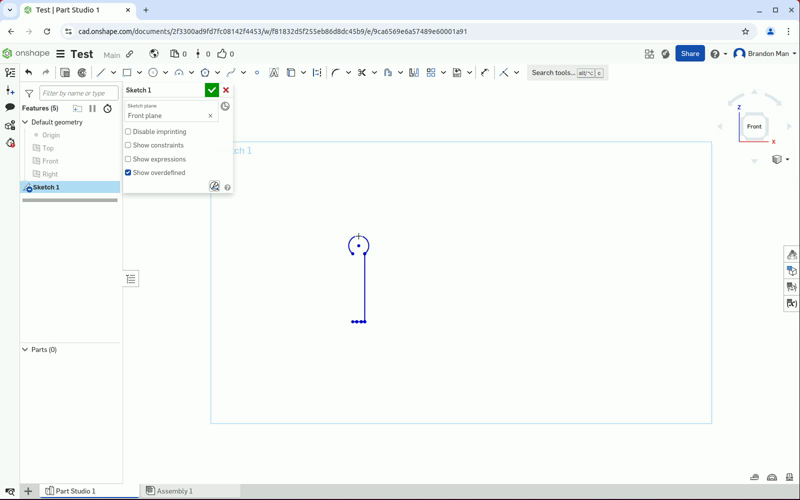
mouse_move(352, 253)
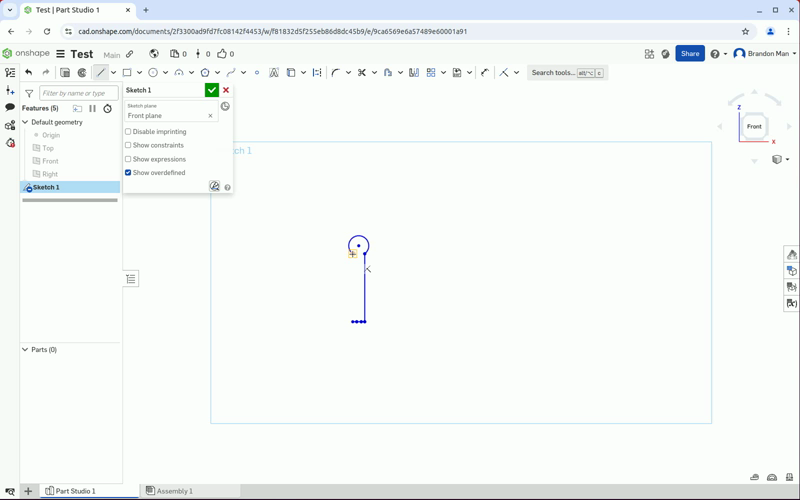
click(352, 253)
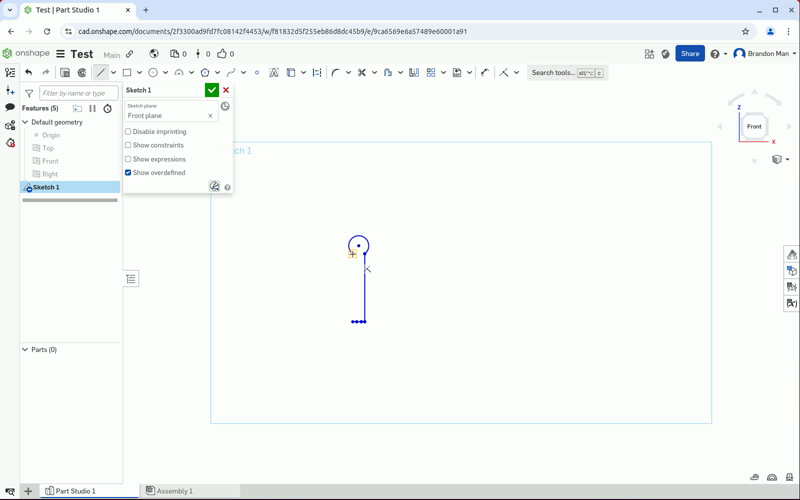
key_down(shift)
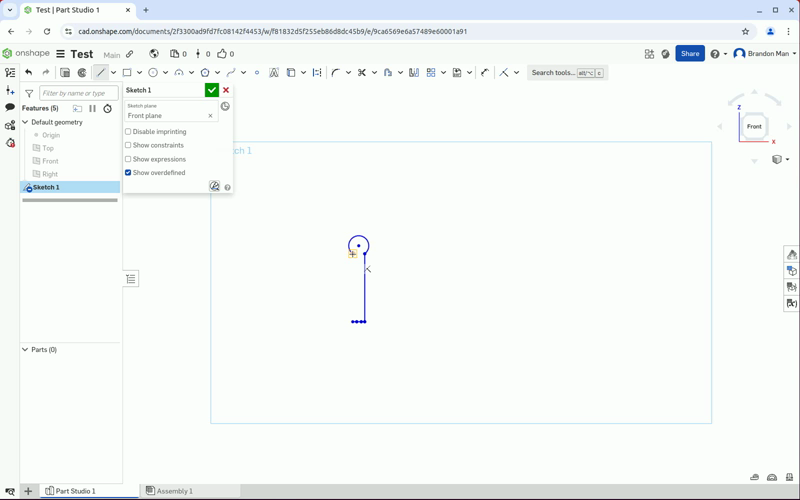
mouse_move(352, 321)
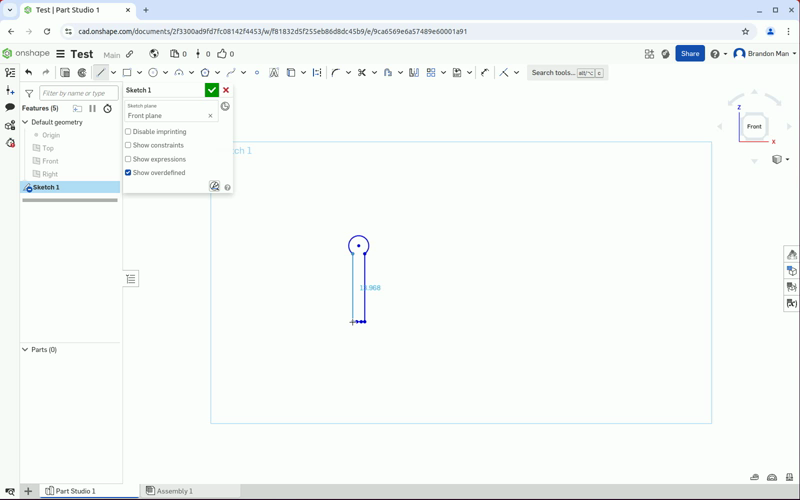
scroll(6)
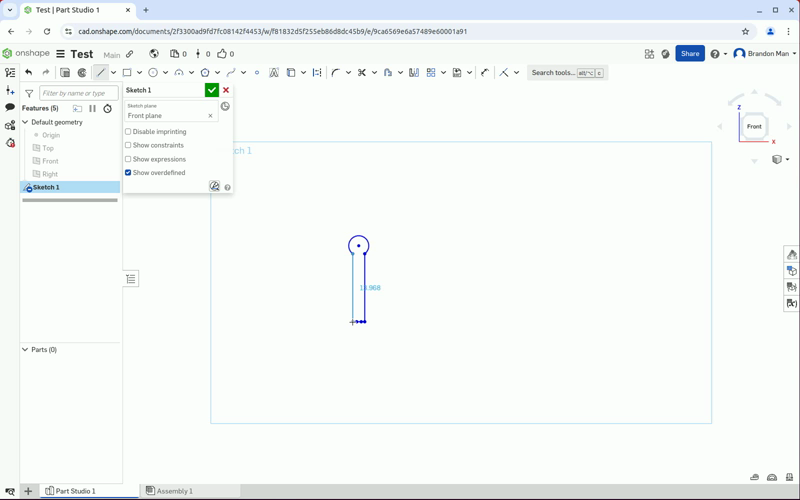
scroll(6)
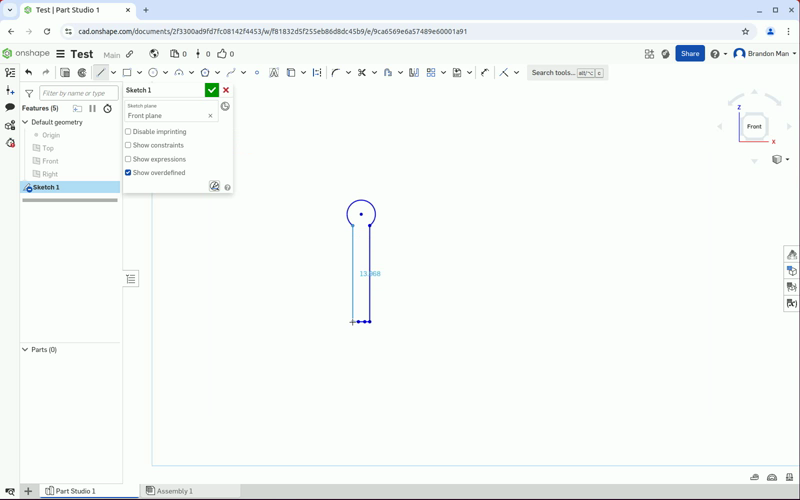
scroll(6)
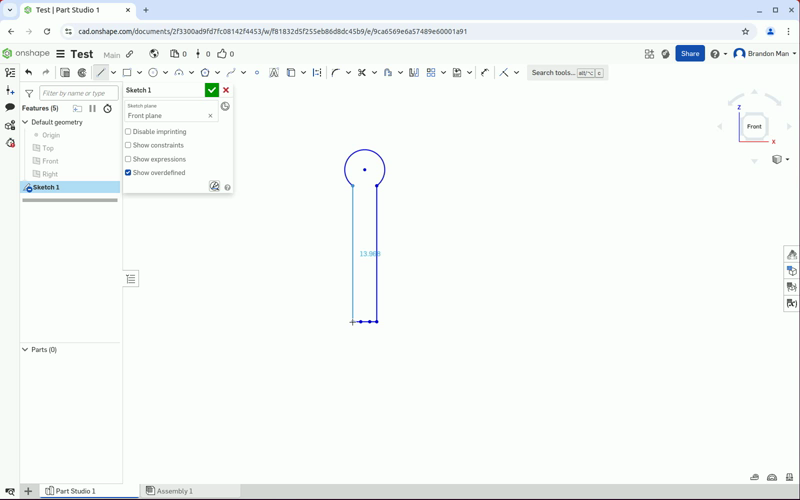
scroll(6)
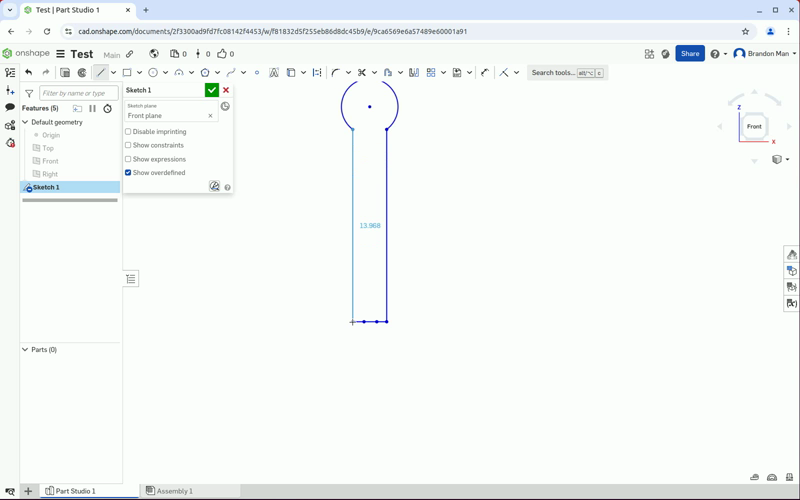
scroll(6)
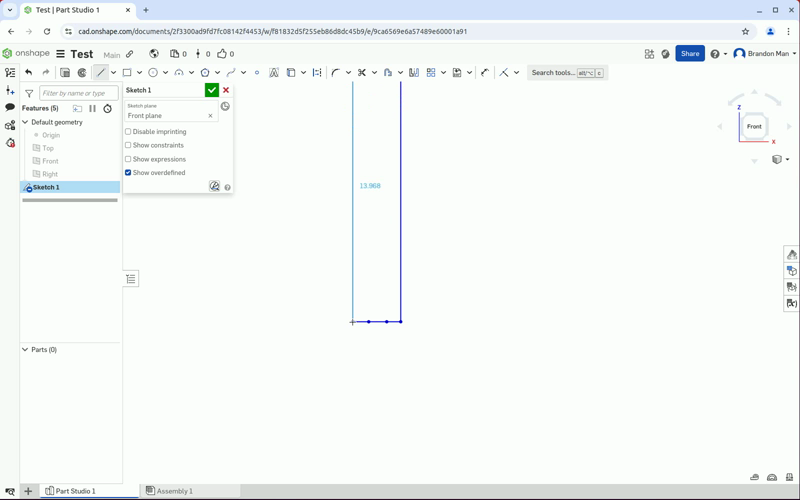
scroll(6)
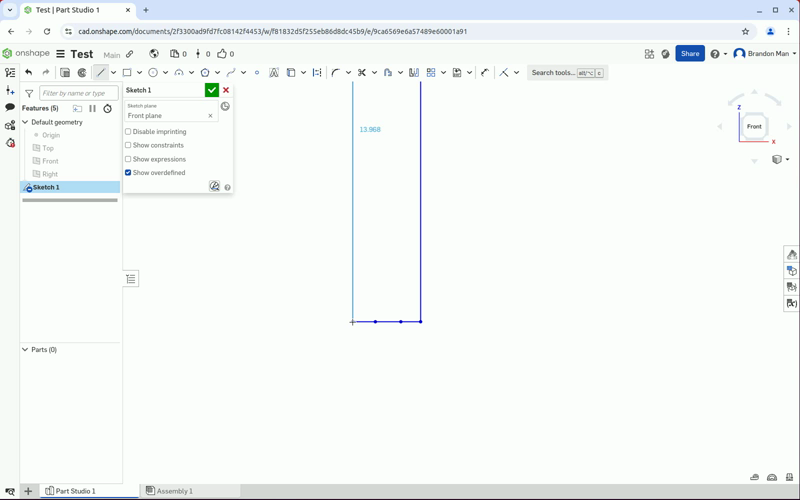
scroll(6)
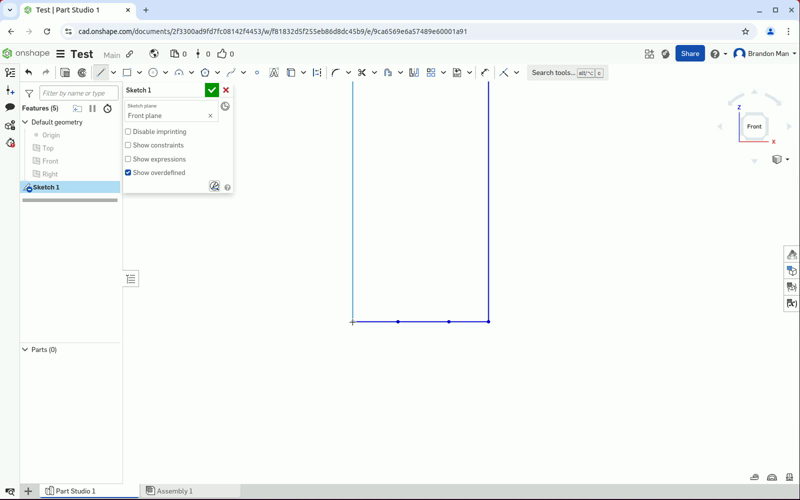
key_up(shift)
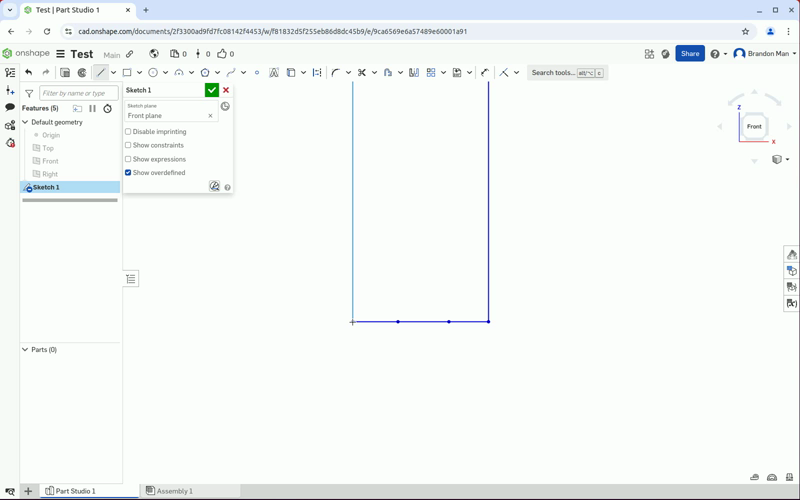
click(352, 321)
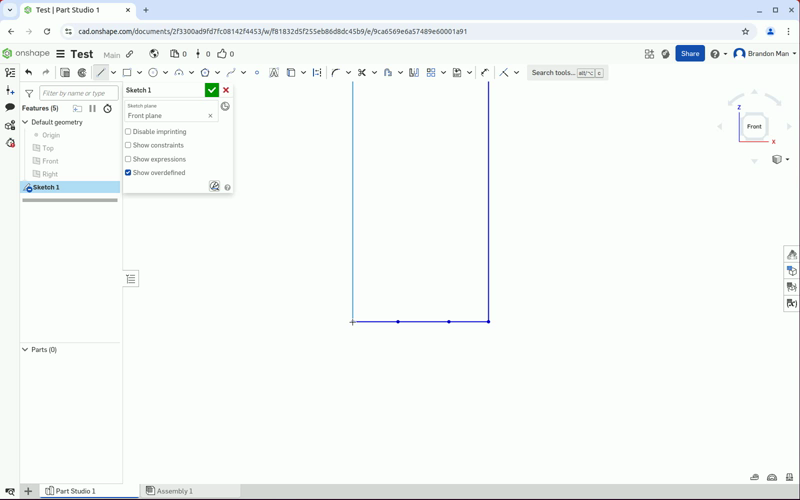
scroll(-6)
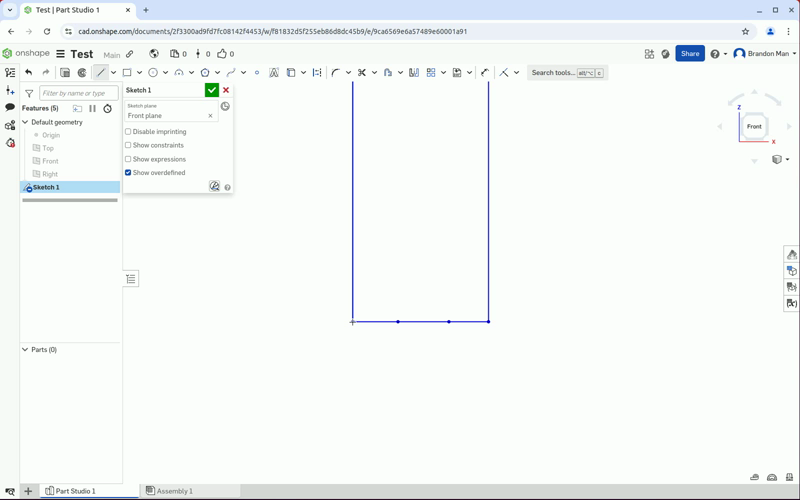
scroll(-6)
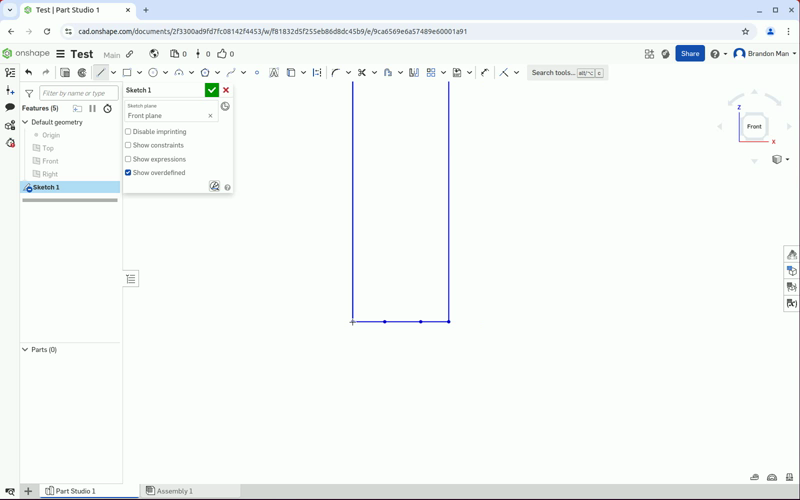
scroll(-6)
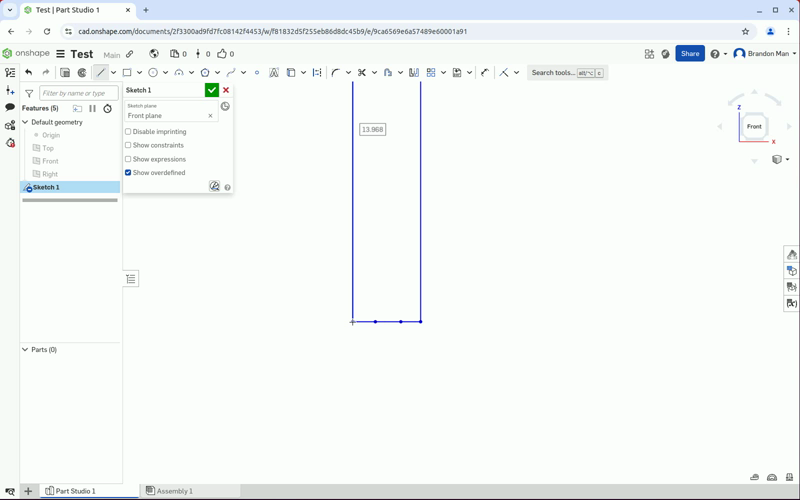
scroll(-6)
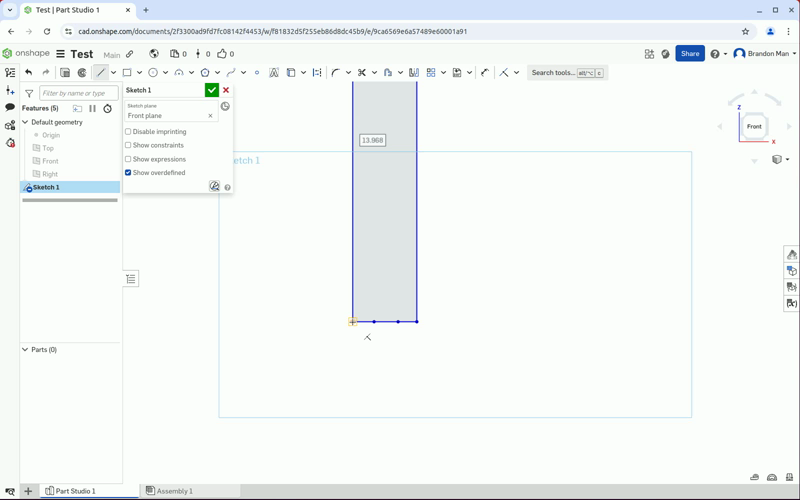
scroll(-6)
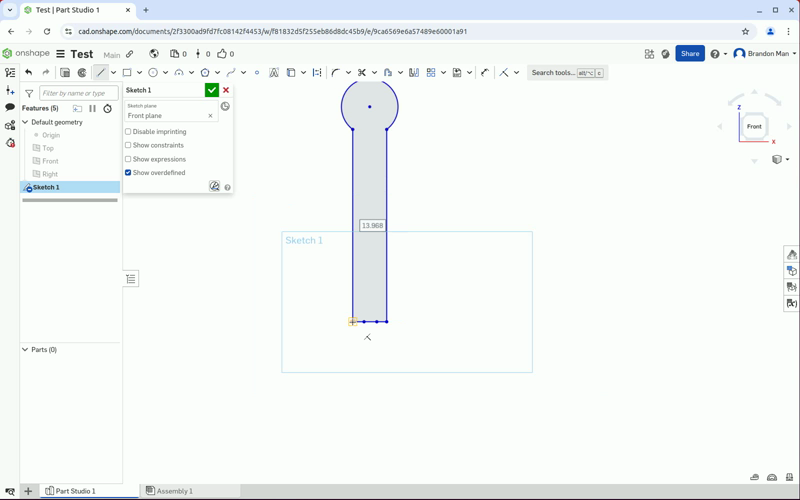
scroll(-6)
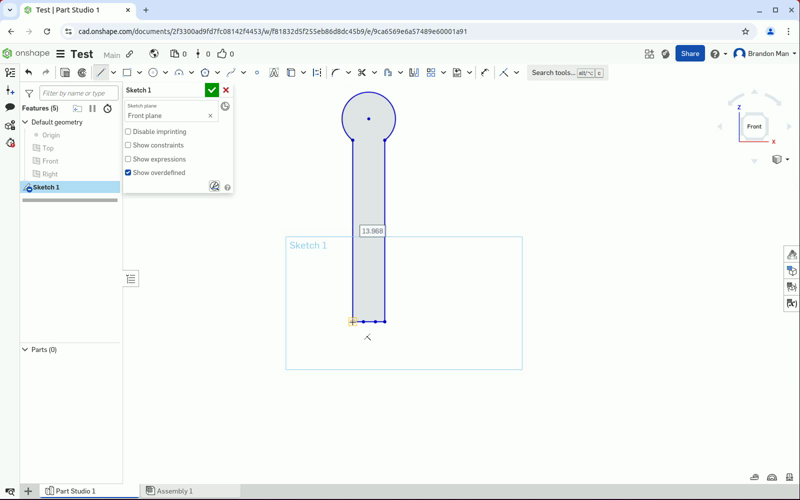
scroll(-6)
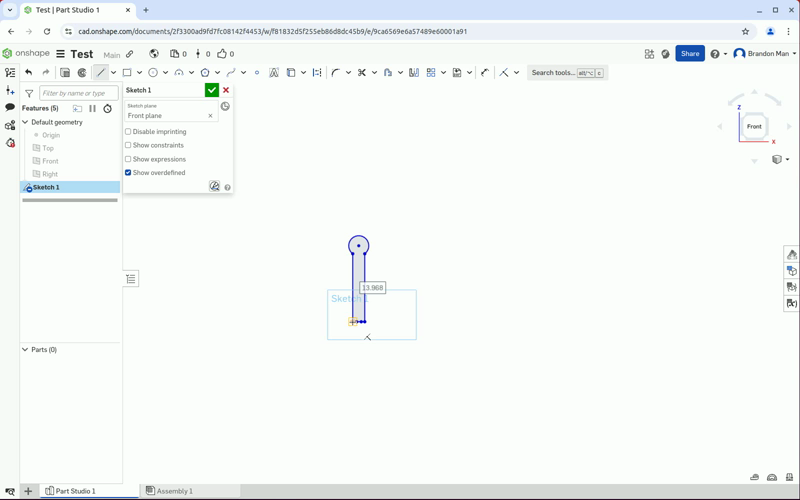
key(esc)
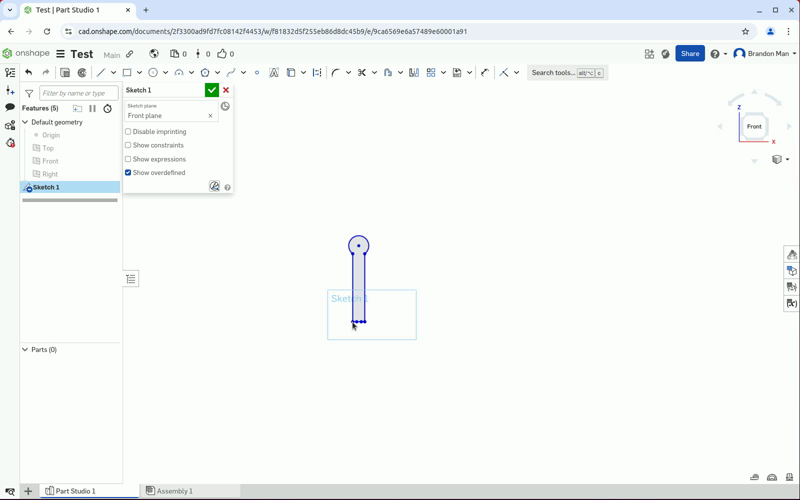
key(c)
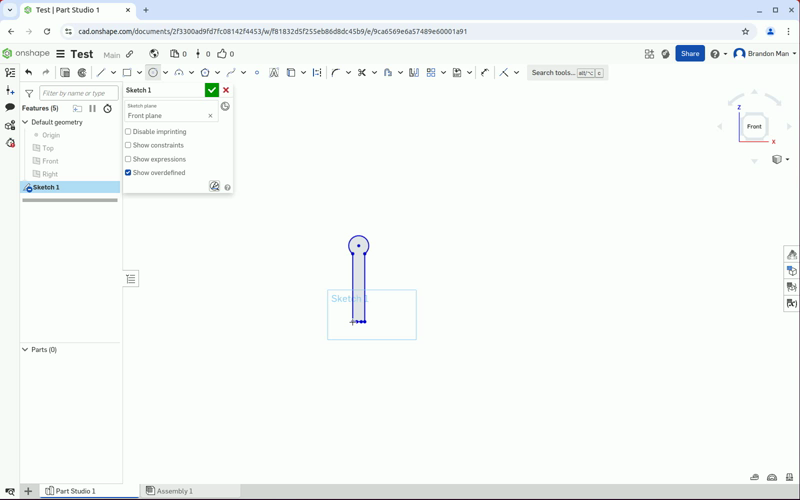
key_down(shift)
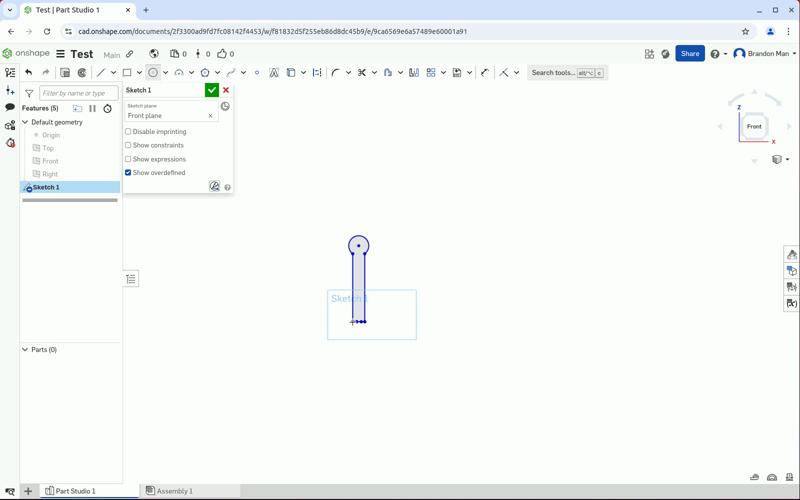
mouse_move(359, 245)
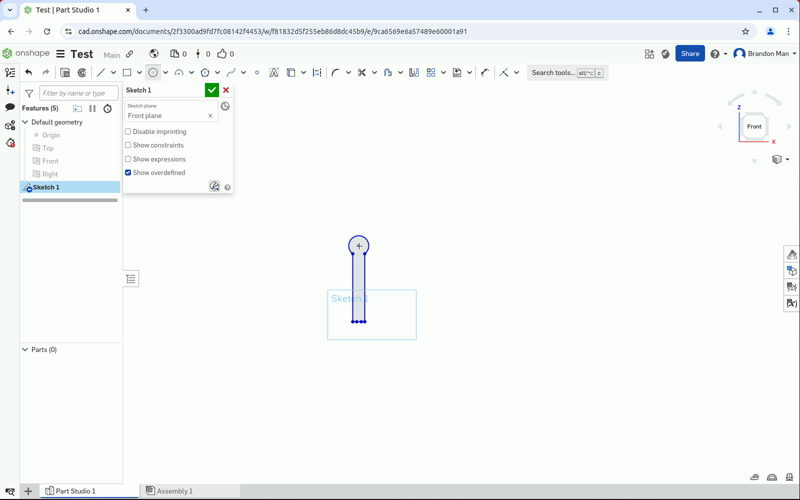
scroll(6)
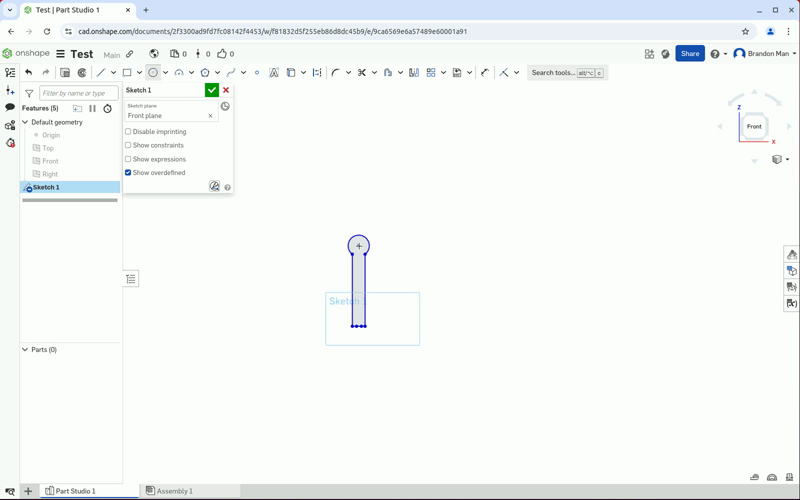
scroll(6)
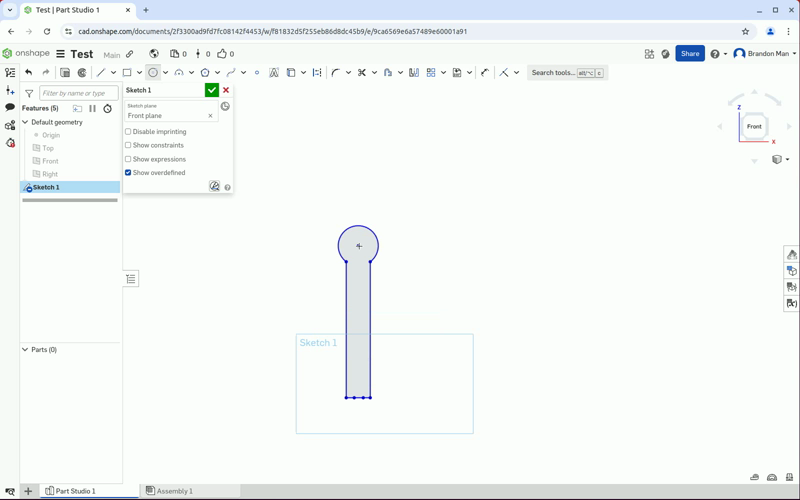
scroll(6)
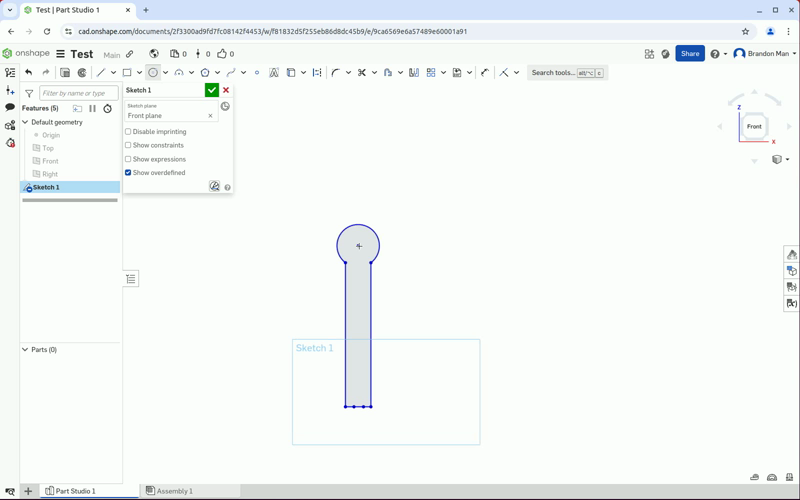
scroll(6)
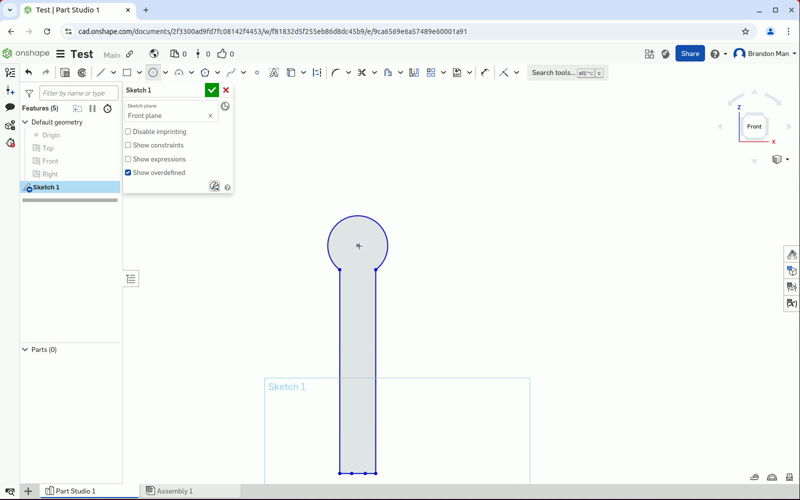
scroll(6)
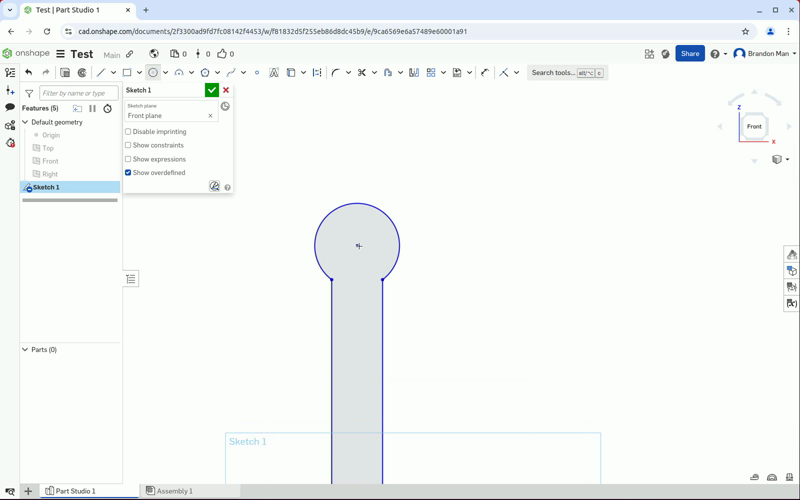
scroll(6)
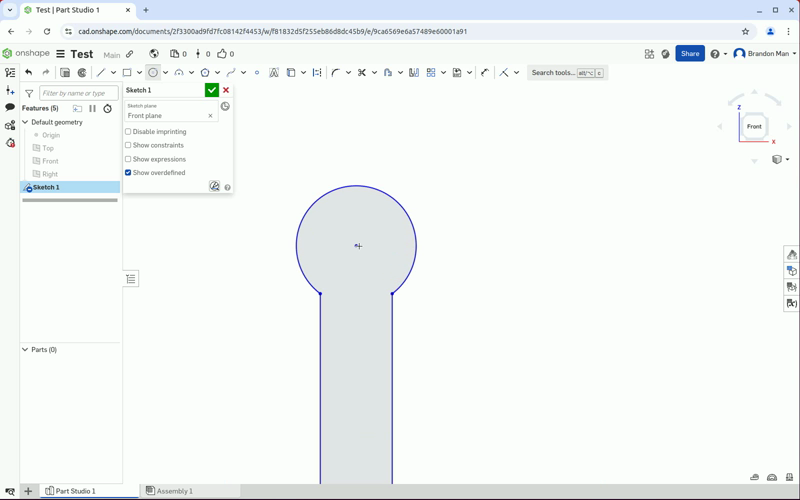
scroll(6)
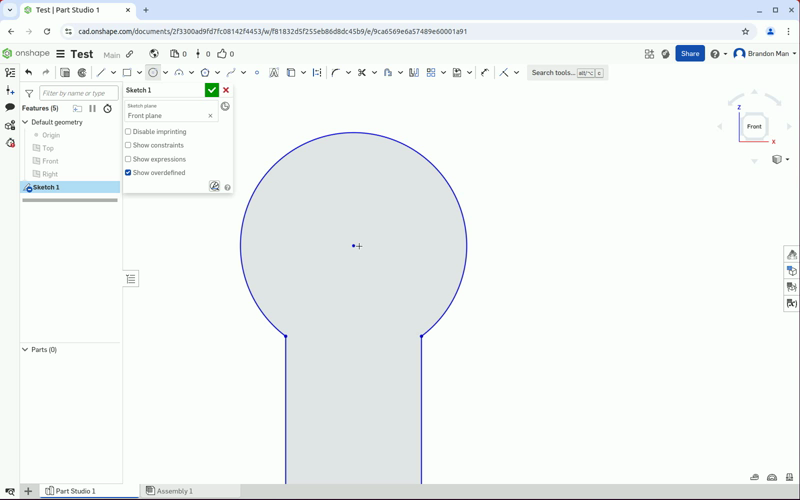
click(359, 245)
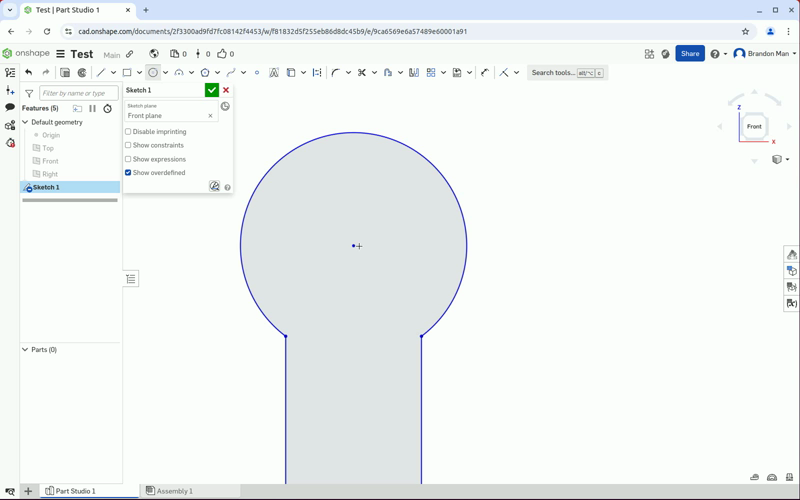
scroll(-6)
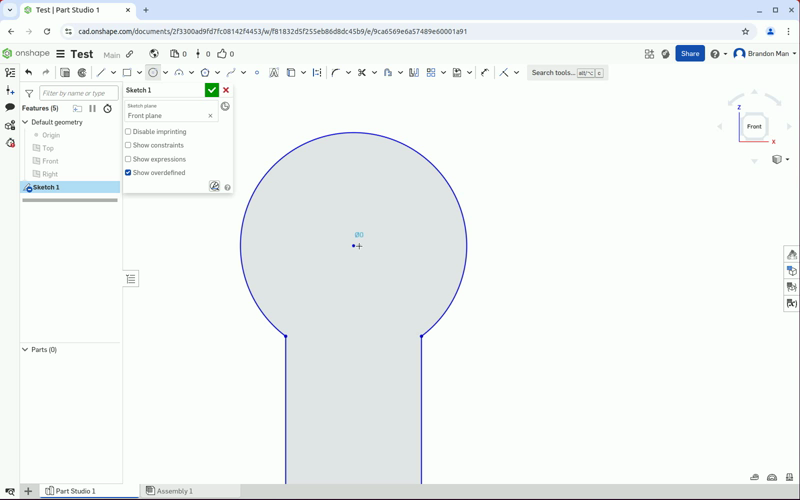
scroll(-6)
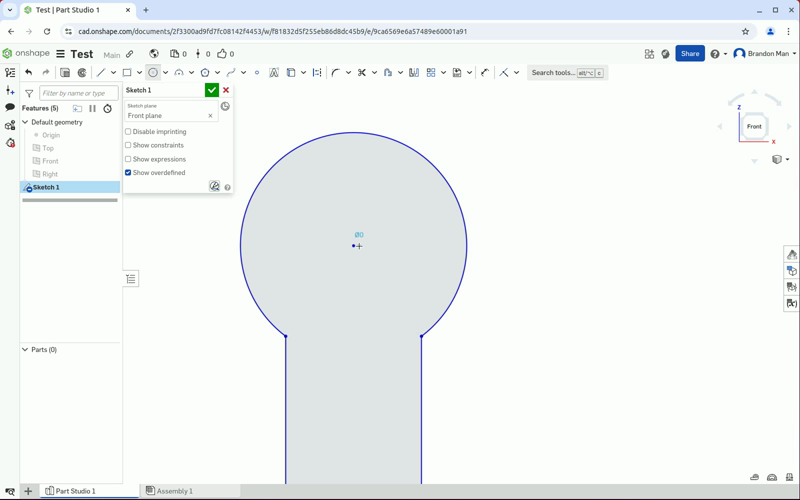
scroll(-6)
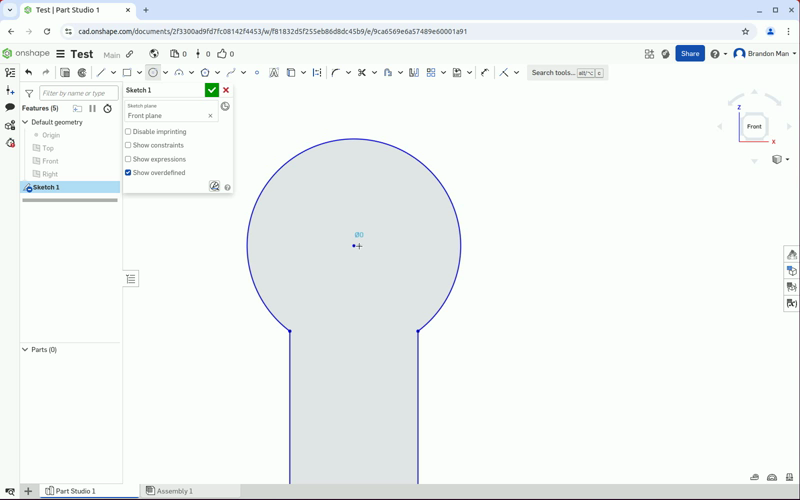
scroll(-6)
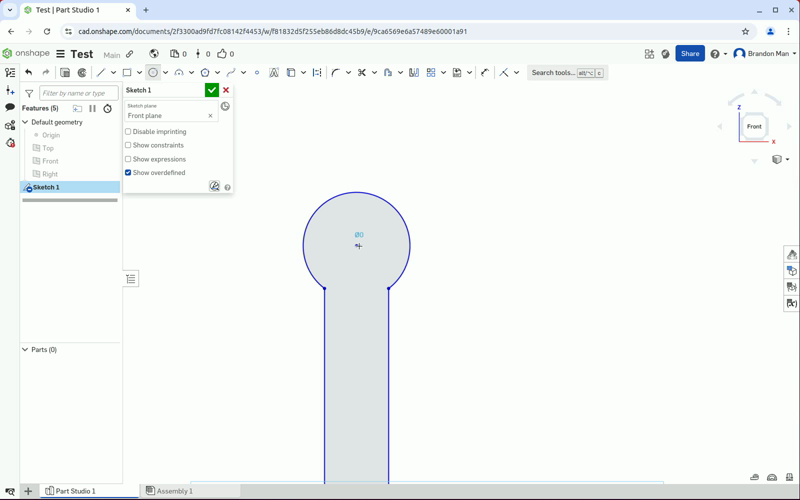
scroll(-6)
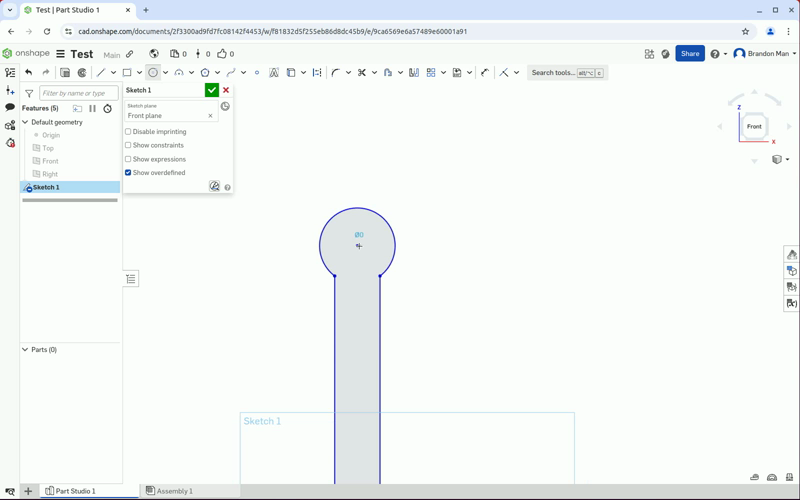
scroll(-6)
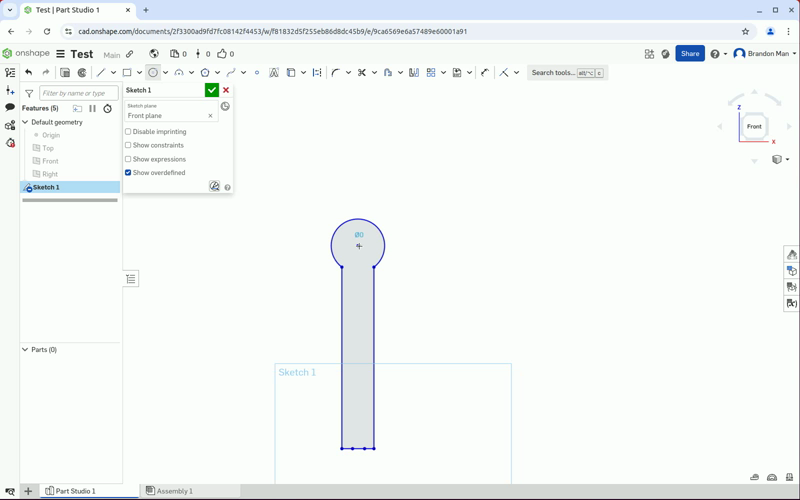
scroll(-6)
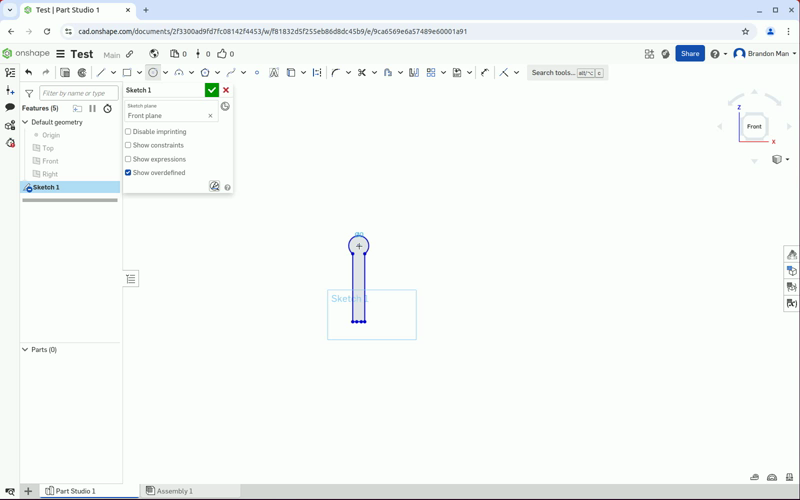
key_up(shift)
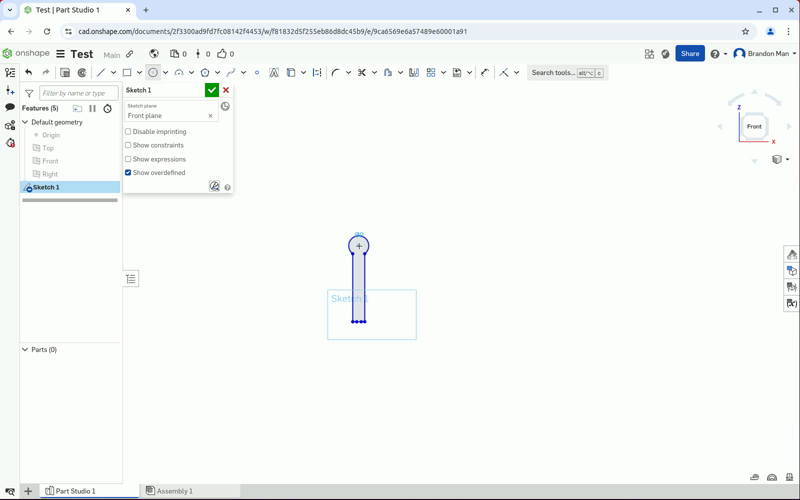
mouse_move(361, 245)
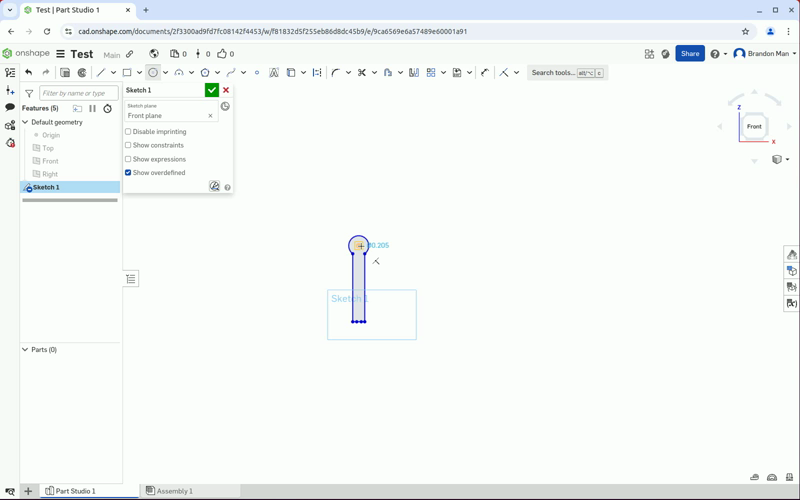
scroll(6)
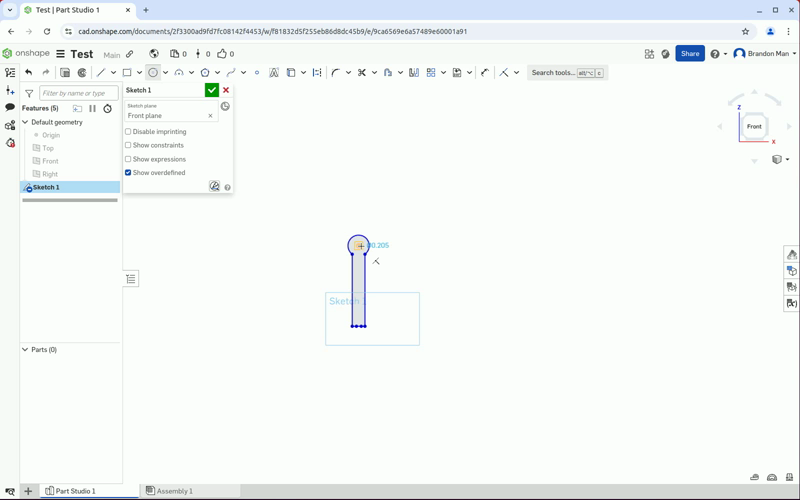
scroll(6)
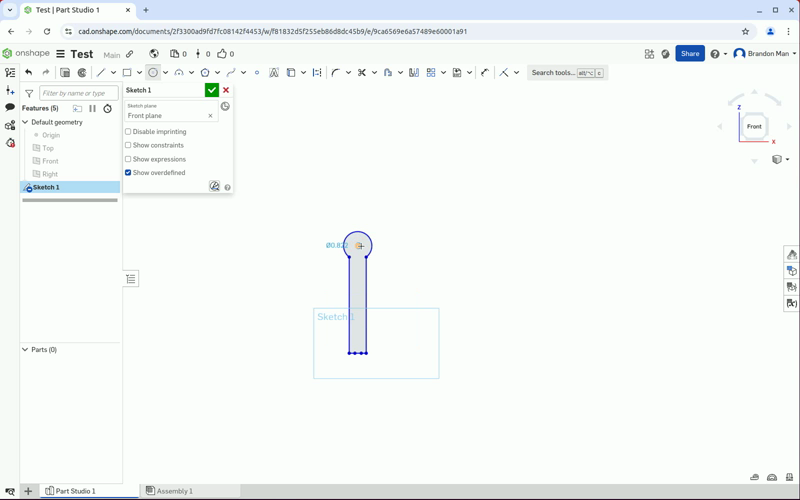
scroll(6)
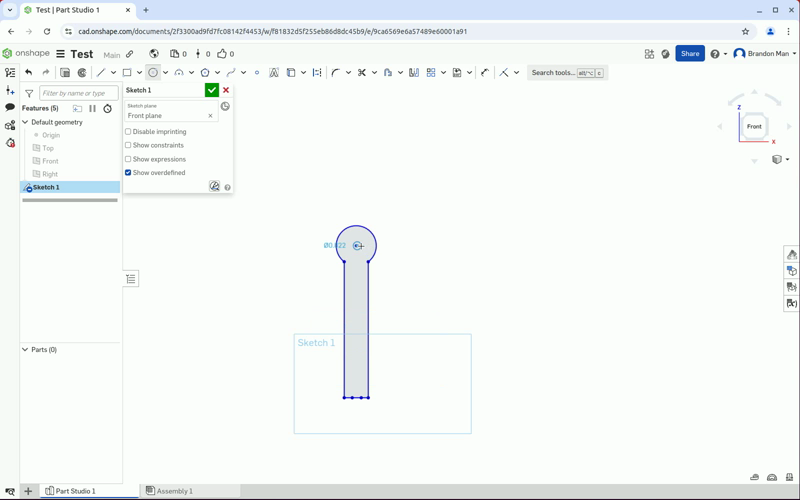
scroll(6)
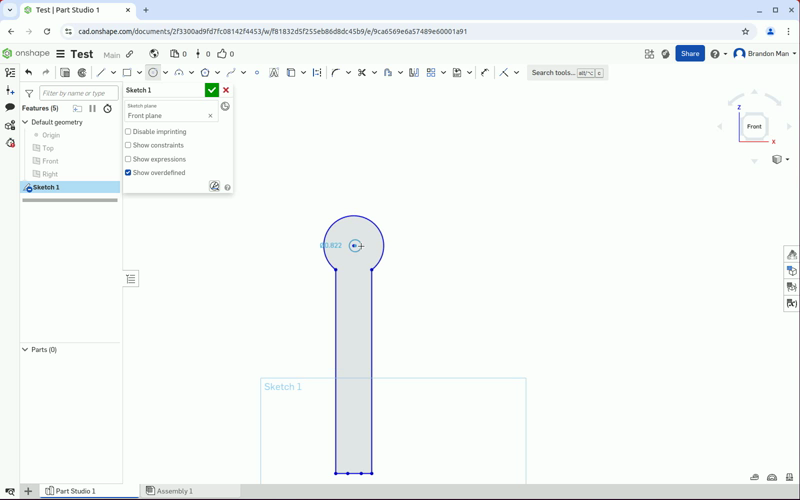
scroll(6)
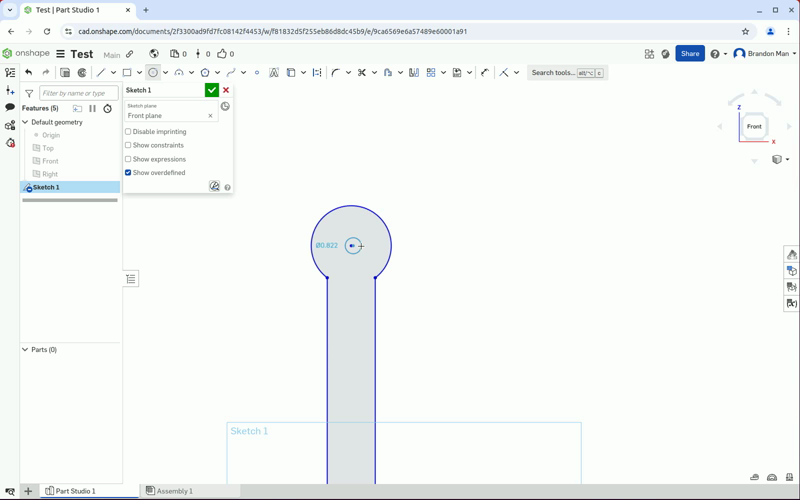
scroll(6)
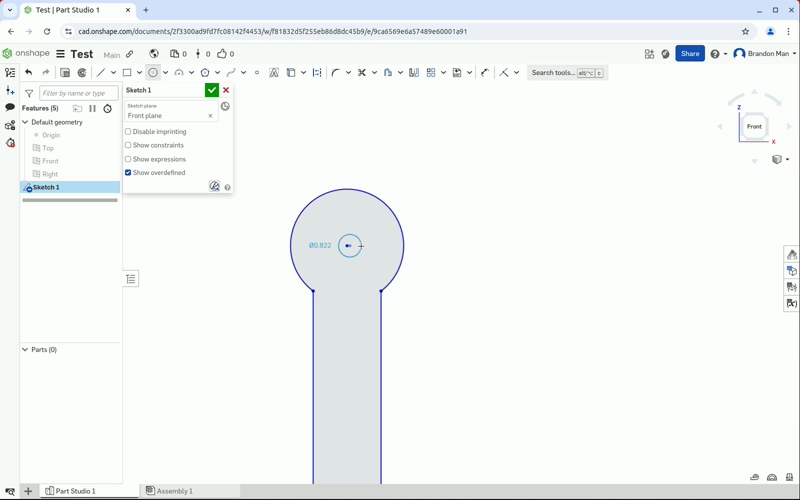
scroll(6)
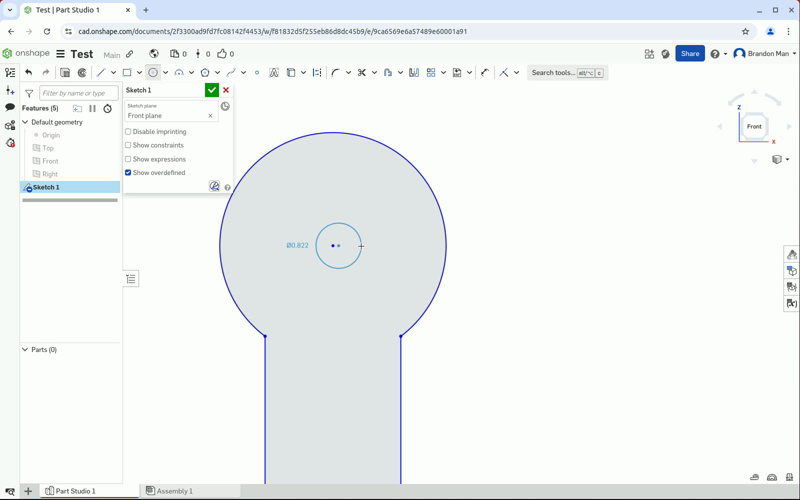
click(361, 245)
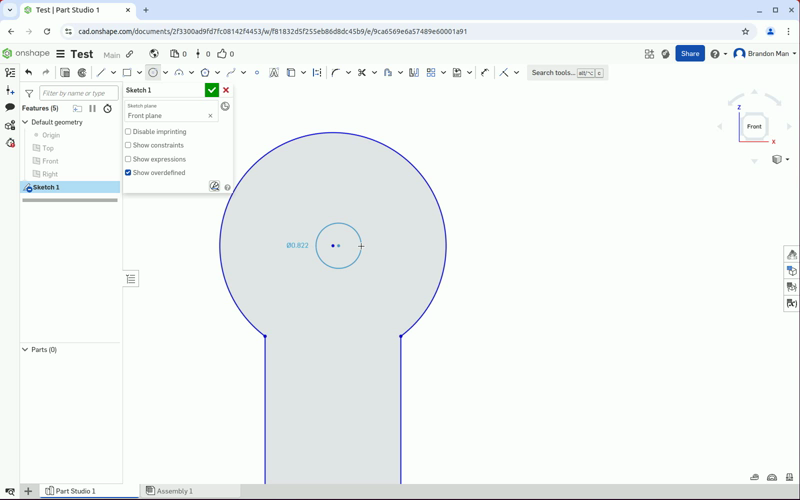
scroll(-6)
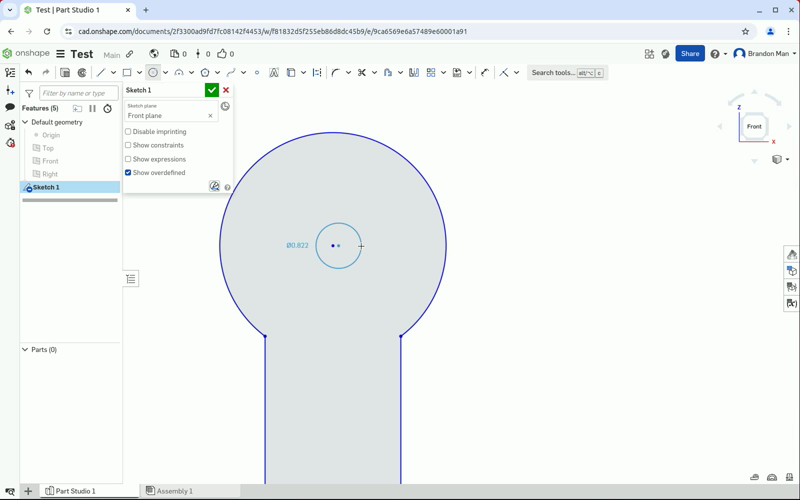
scroll(-6)
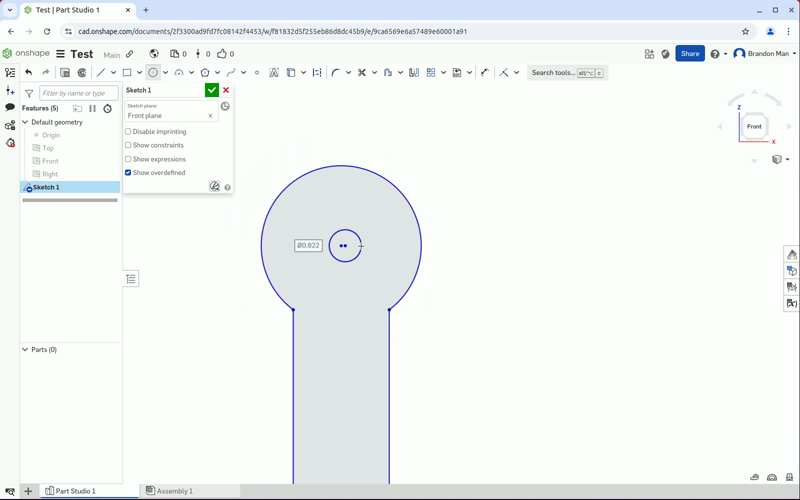
scroll(-6)
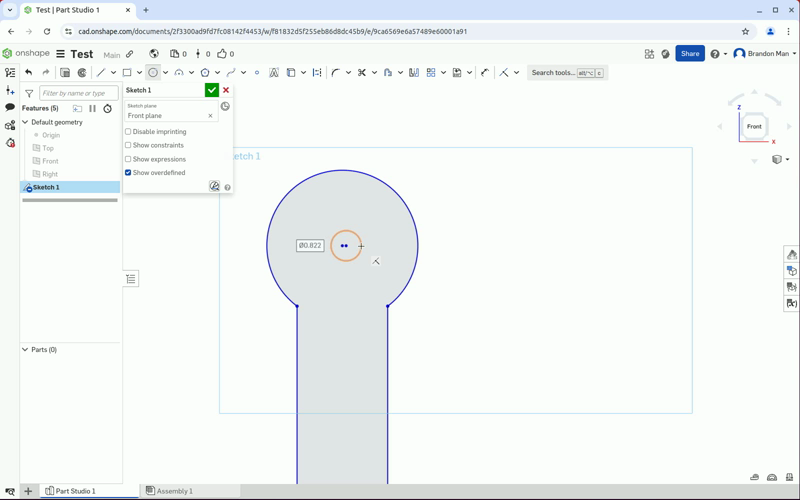
scroll(-6)
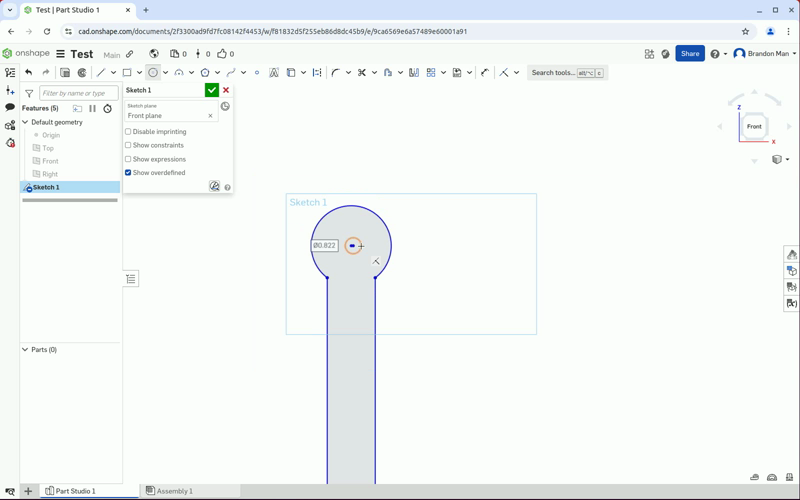
scroll(-6)
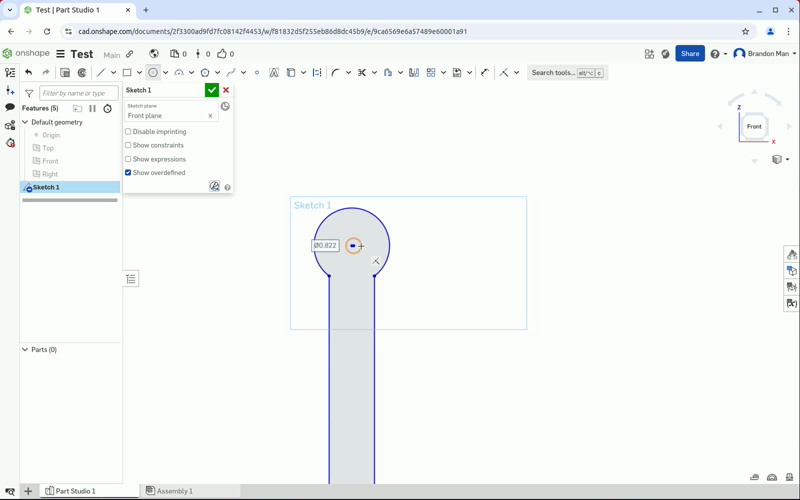
scroll(-6)
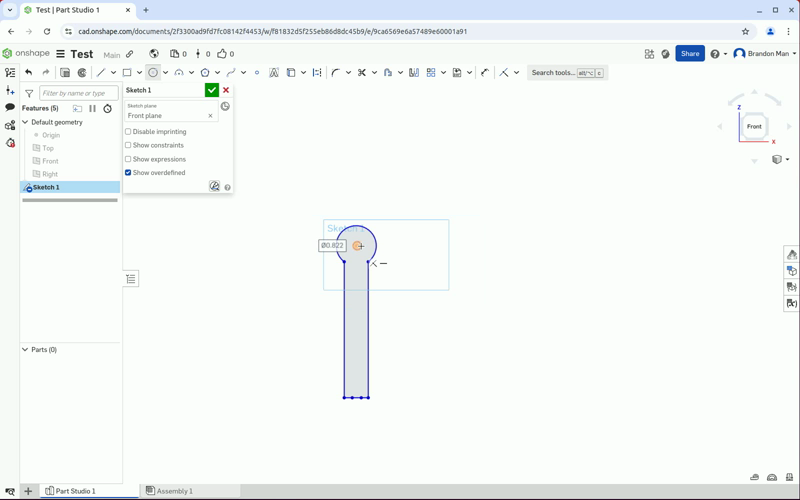
scroll(-6)
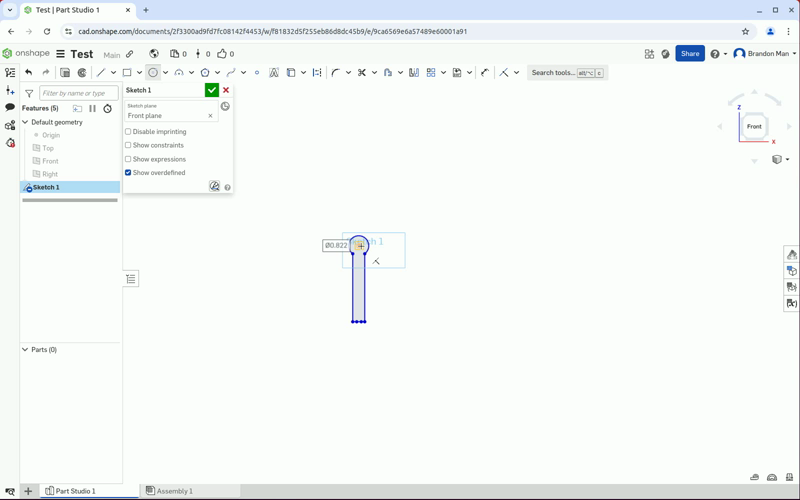
key(esc)
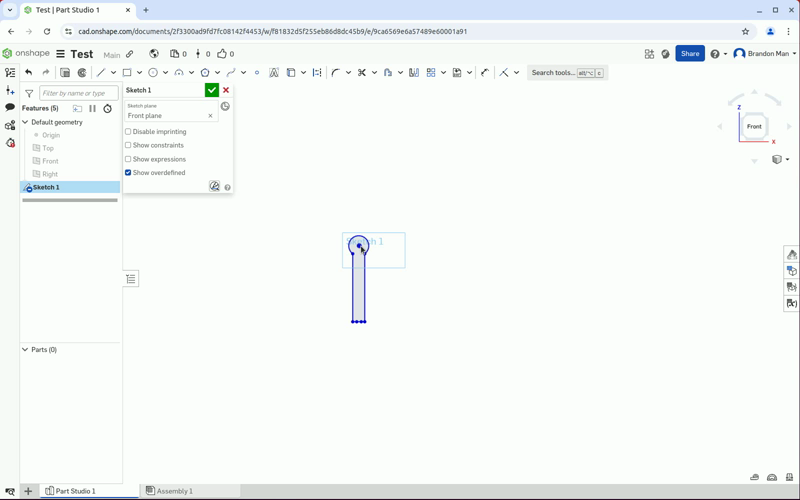
mouse_move(358, 243)
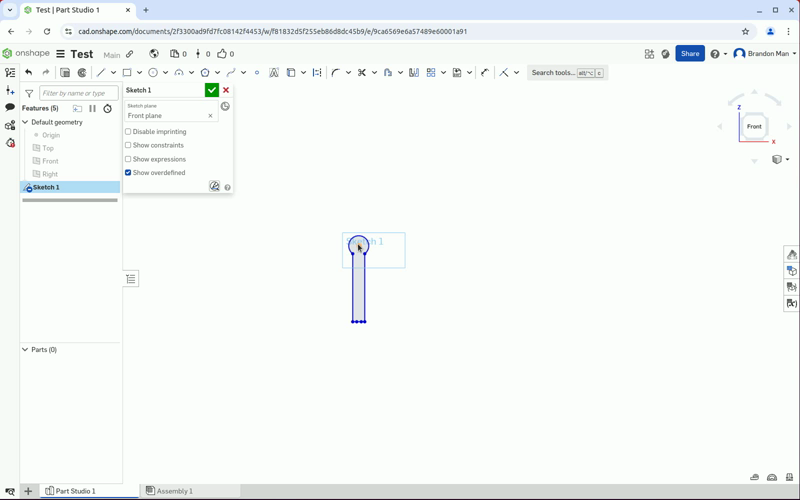
scroll(6)
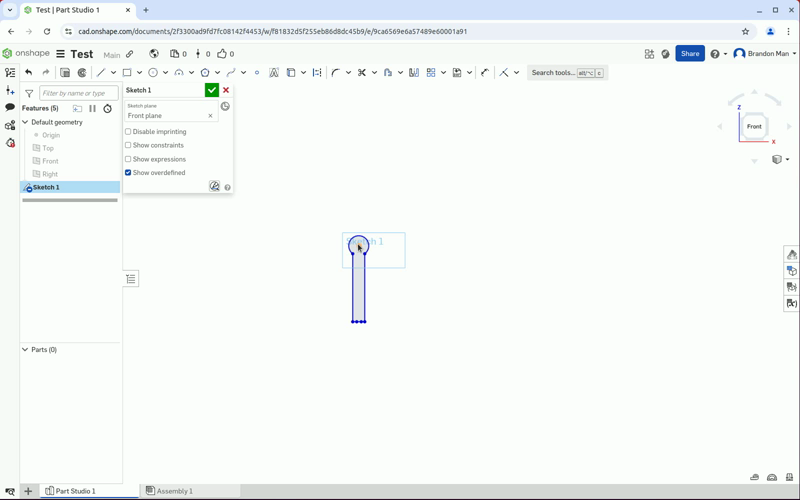
scroll(6)
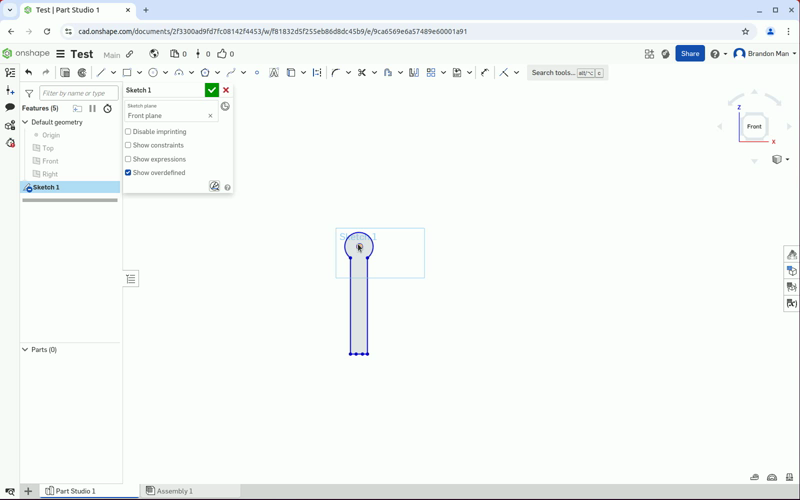
scroll(6)
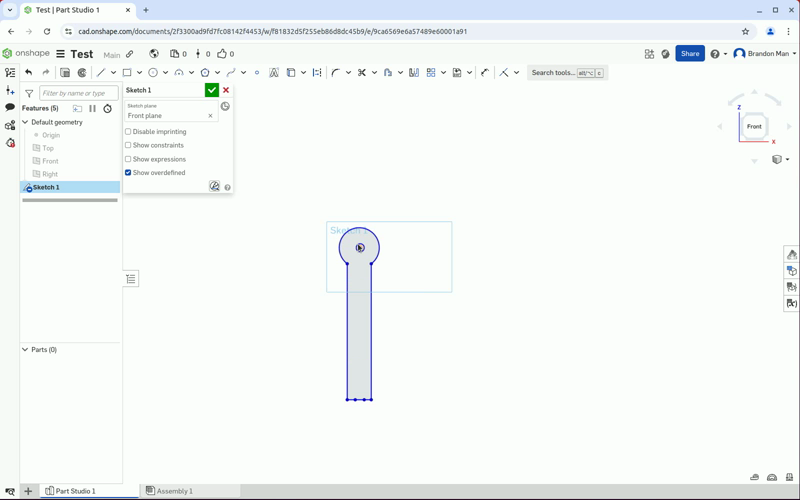
scroll(6)
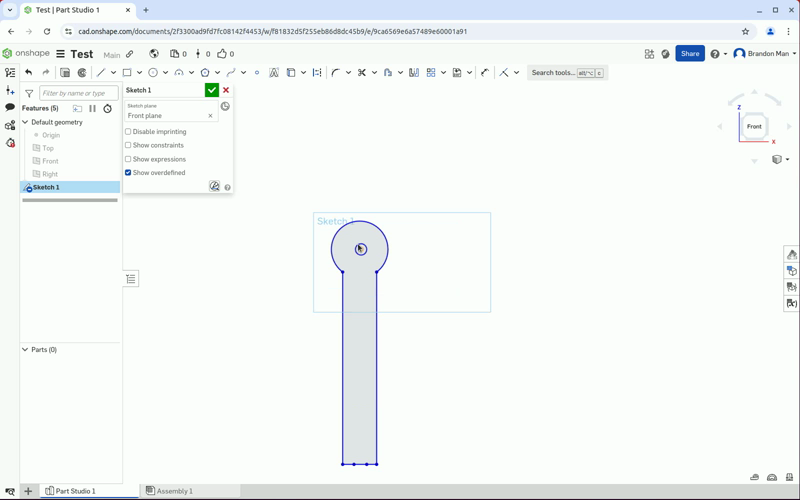
scroll(6)
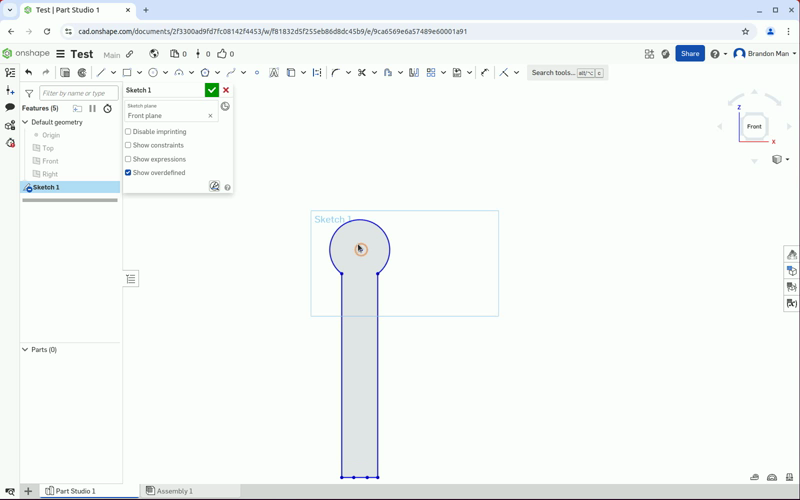
scroll(6)
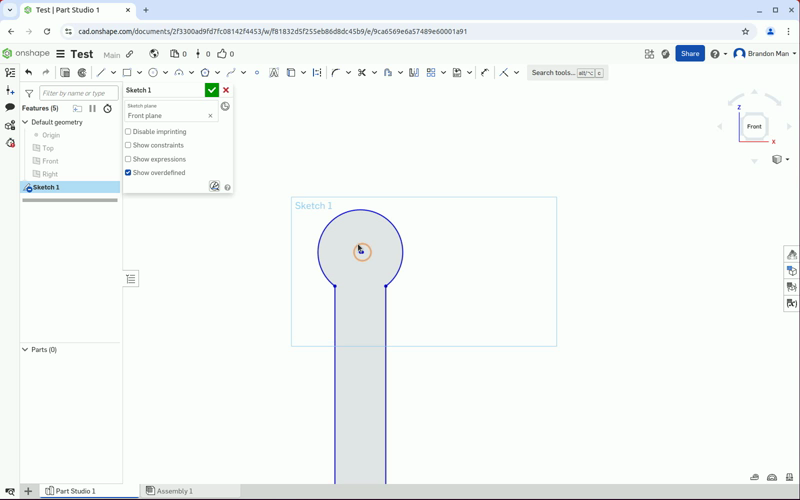
scroll(6)
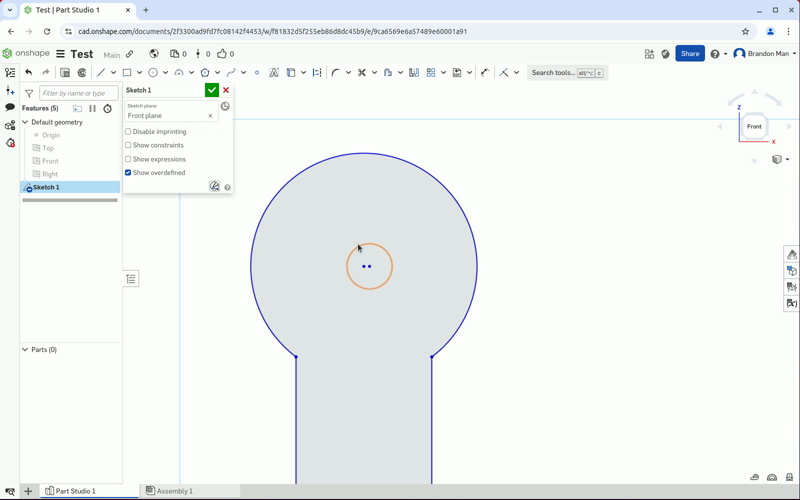
click(358, 243)
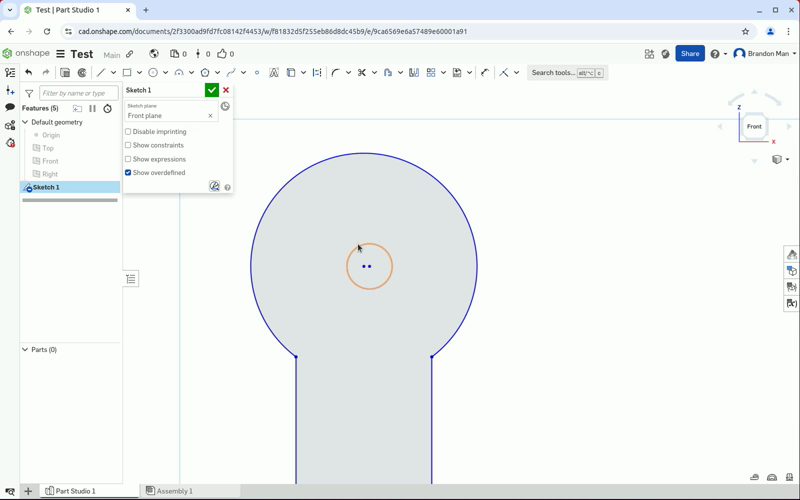
scroll(-6)
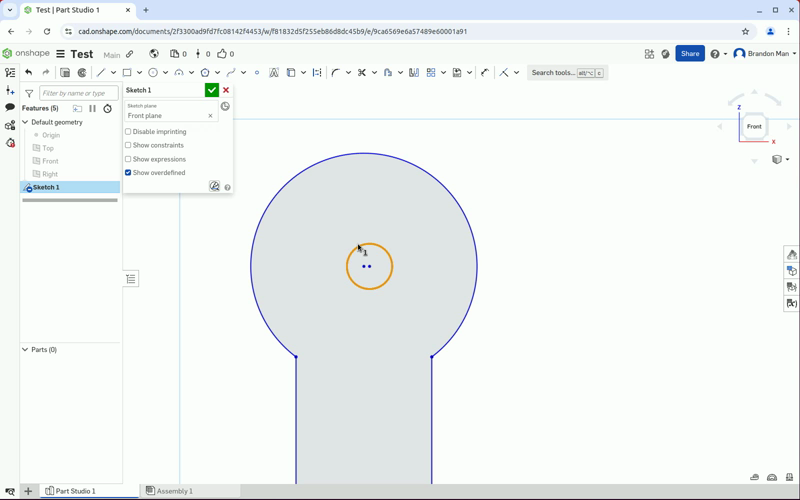
scroll(-6)
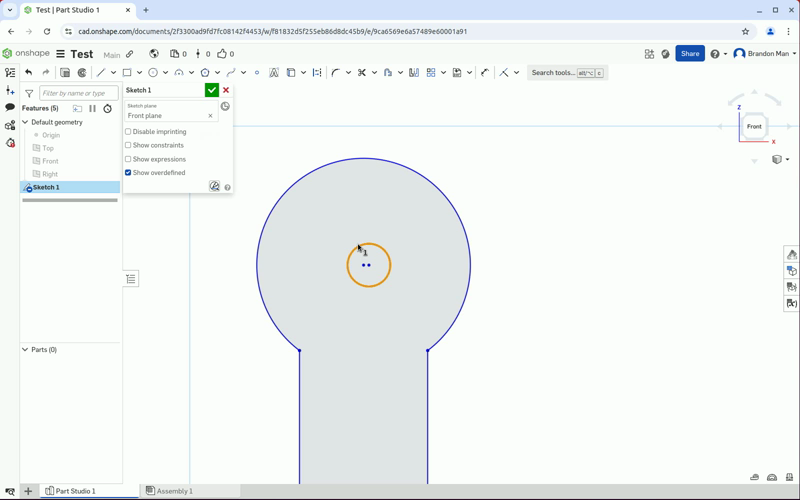
scroll(-6)
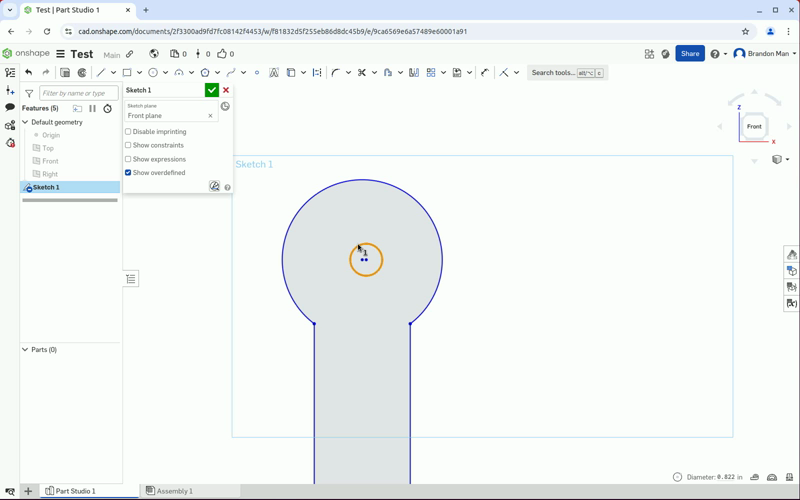
scroll(-6)
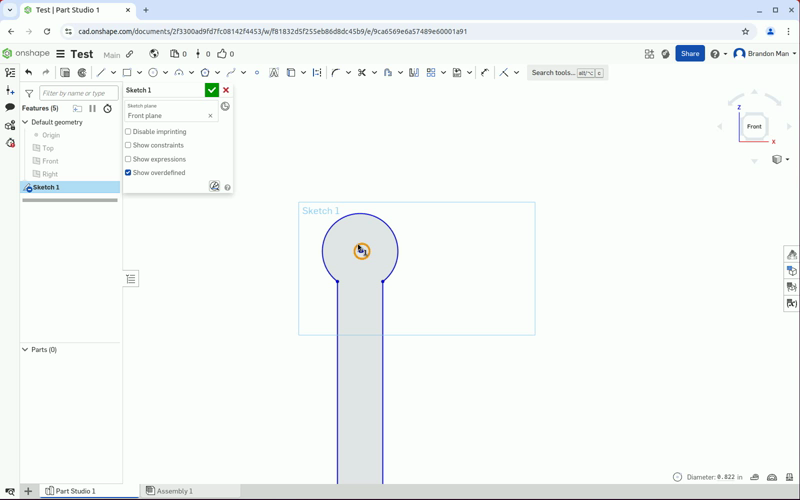
scroll(-6)
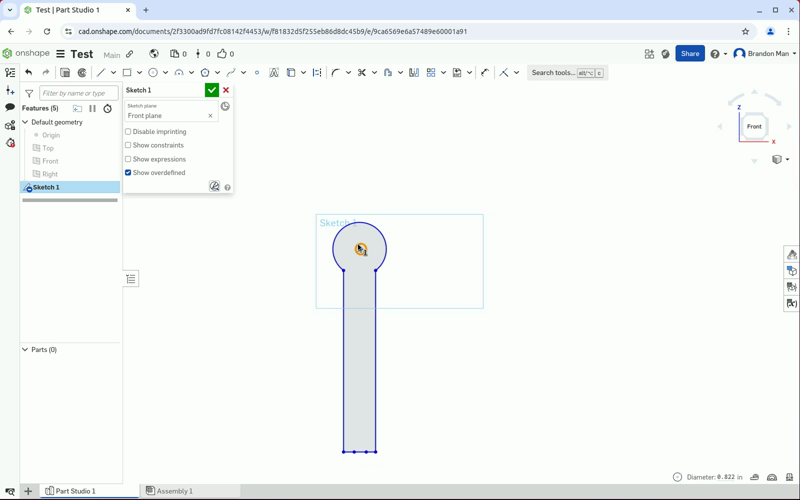
scroll(-6)
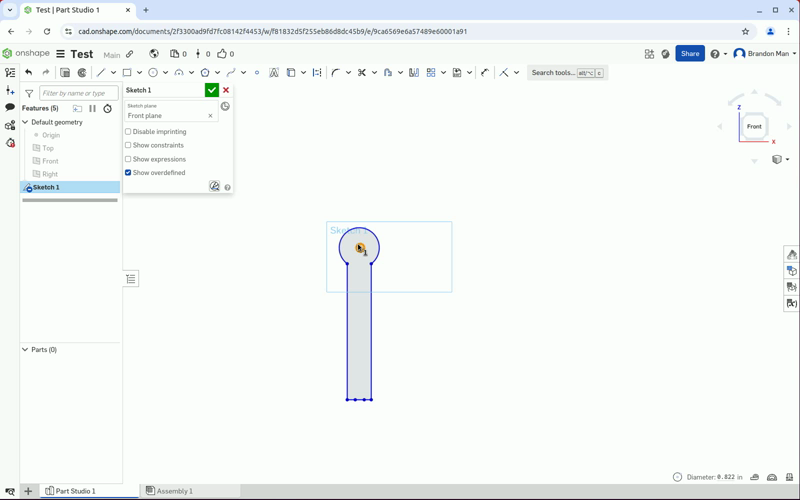
scroll(-6)
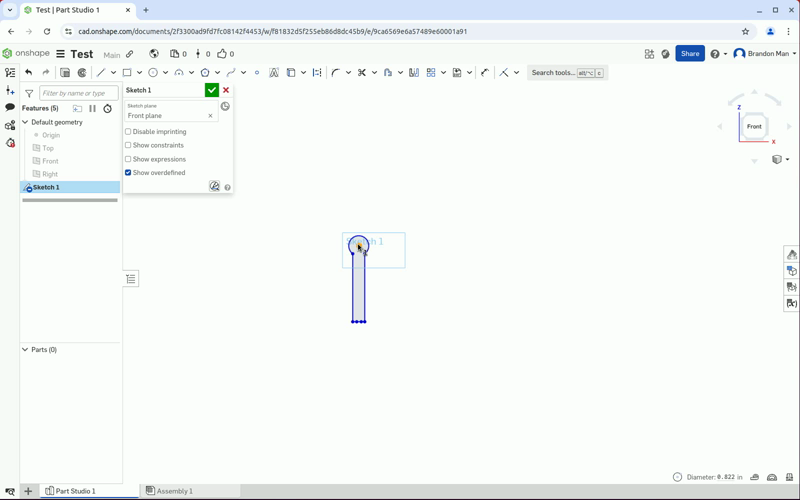
mouse_move(73, 352)
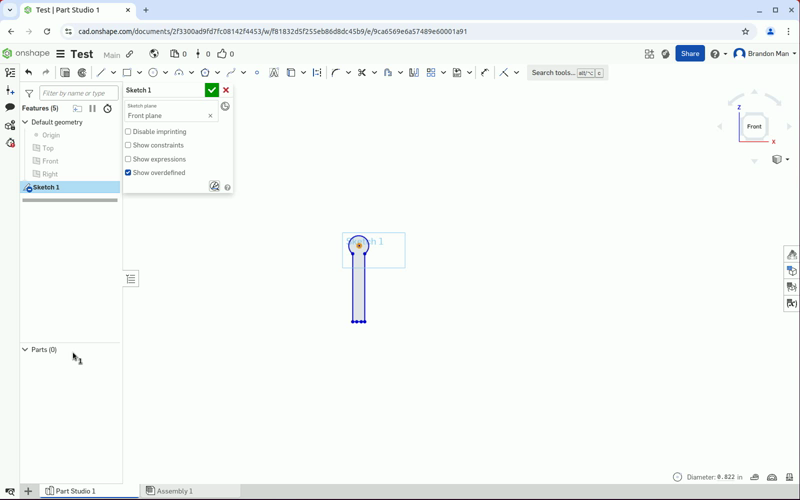
key(shift+y)
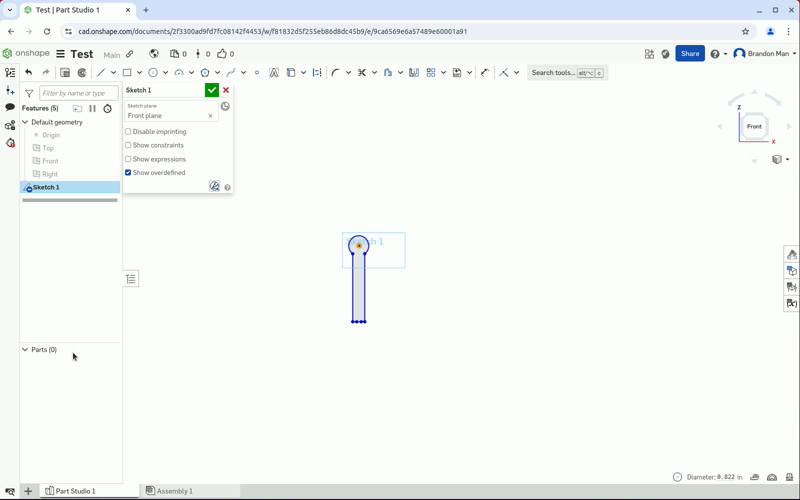
key(shift+e)
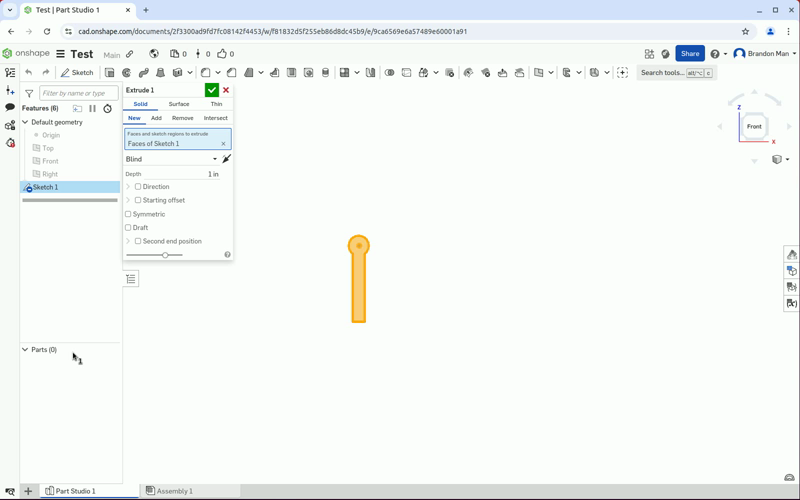
mouse_move(143, 106)
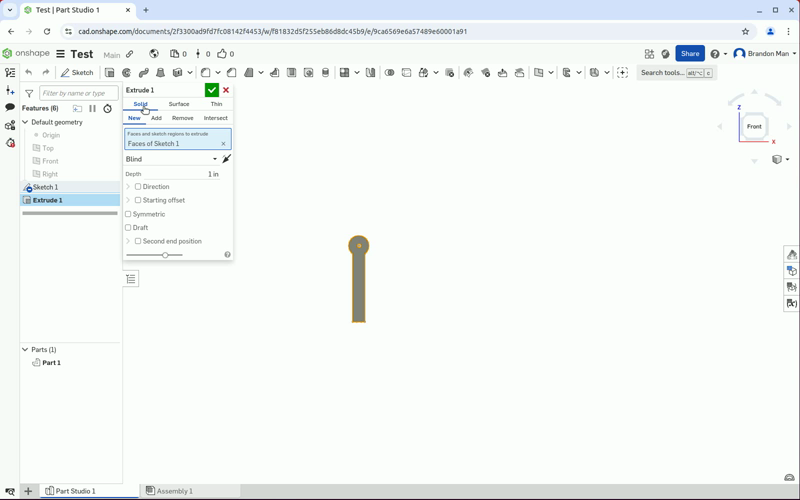
click(143, 106)
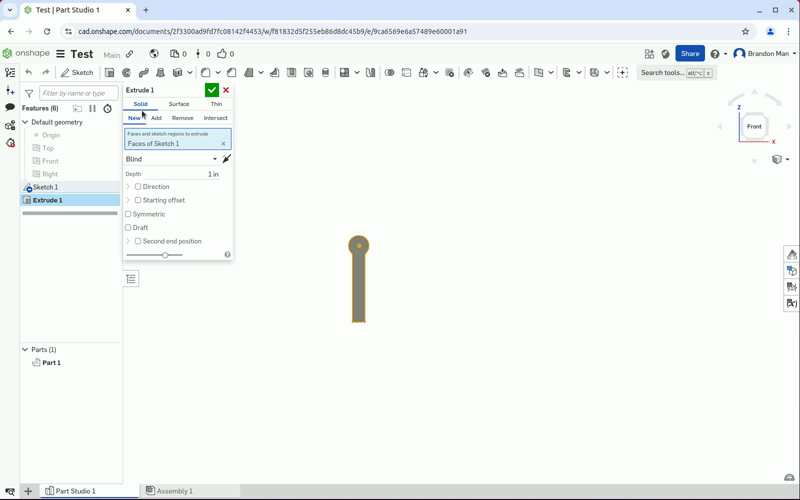
mouse_move(137, 120)
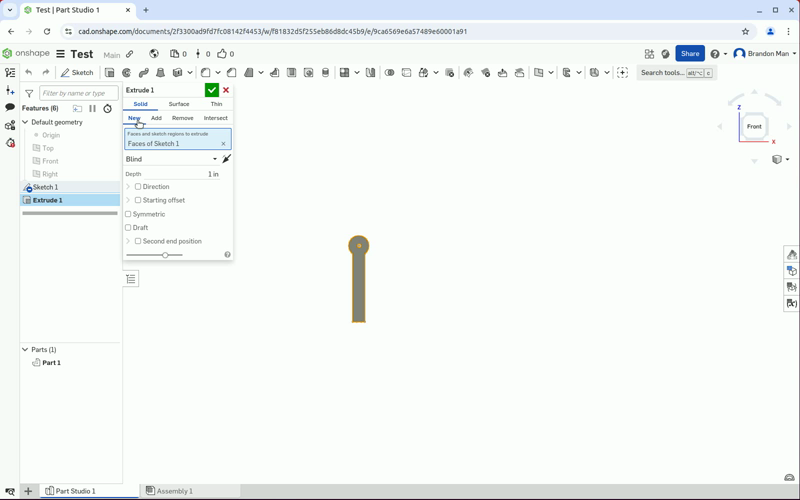
click(137, 120)
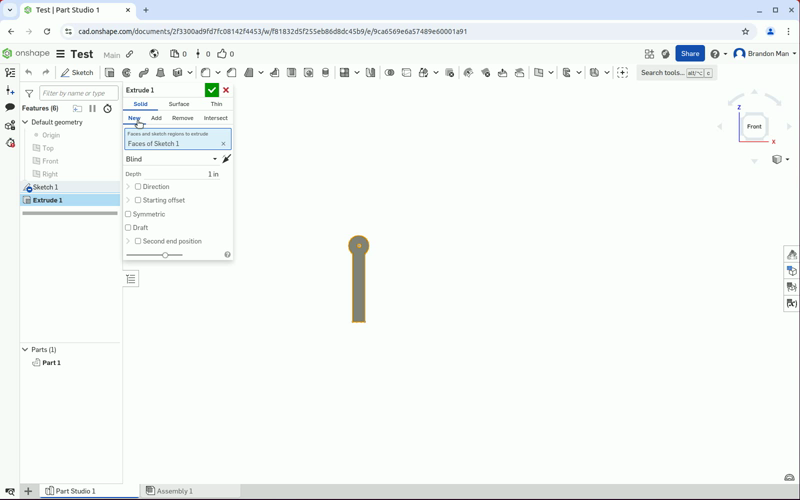
key(tab, 4)
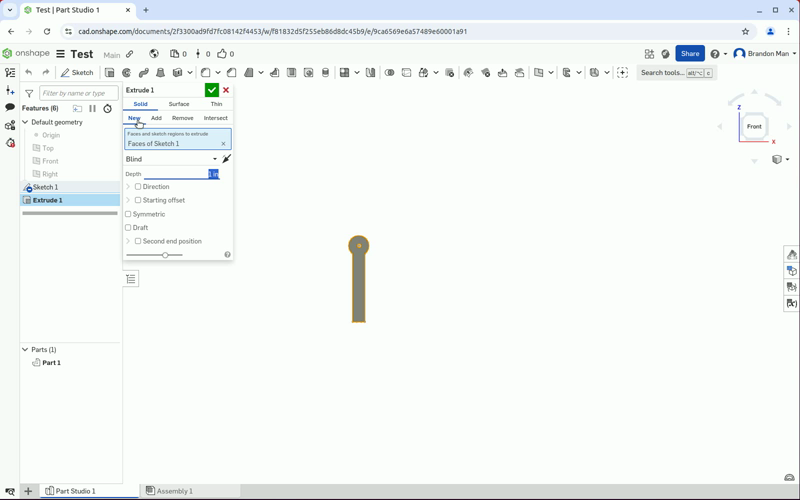
text(0.722)
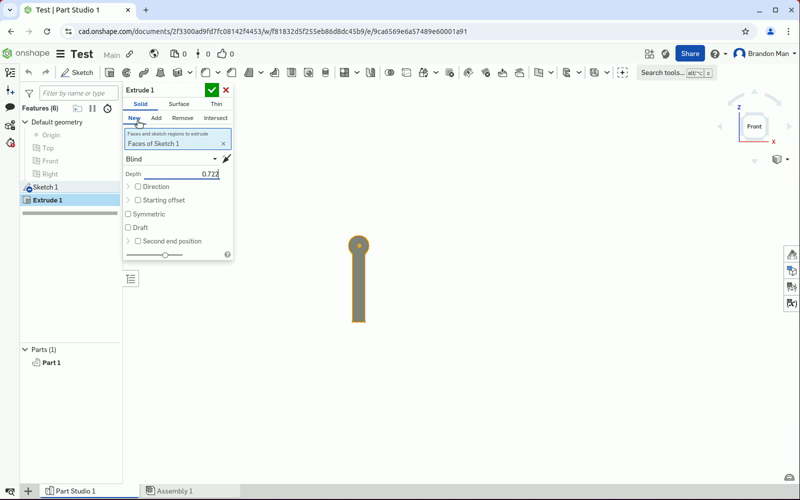
key(enter)
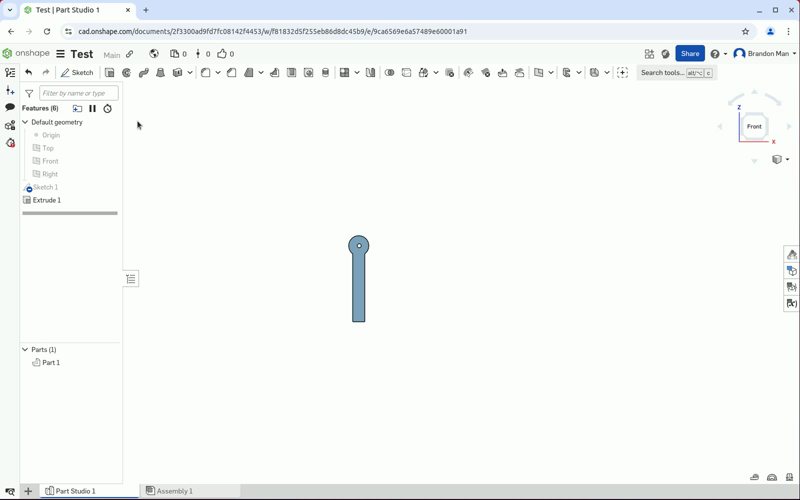
key(shift+h)
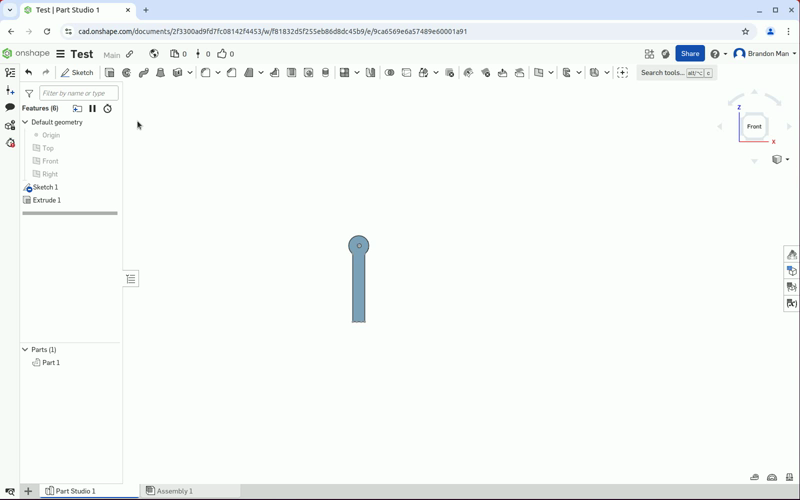
key(shift+h)
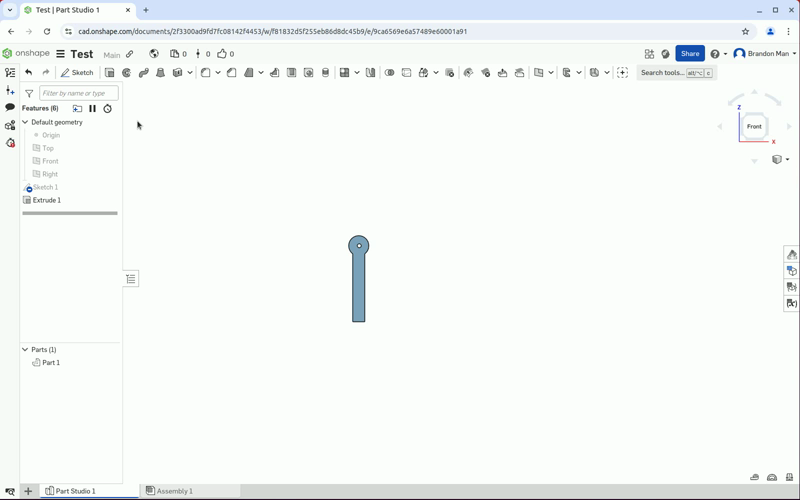
mouse_move(73, 189)
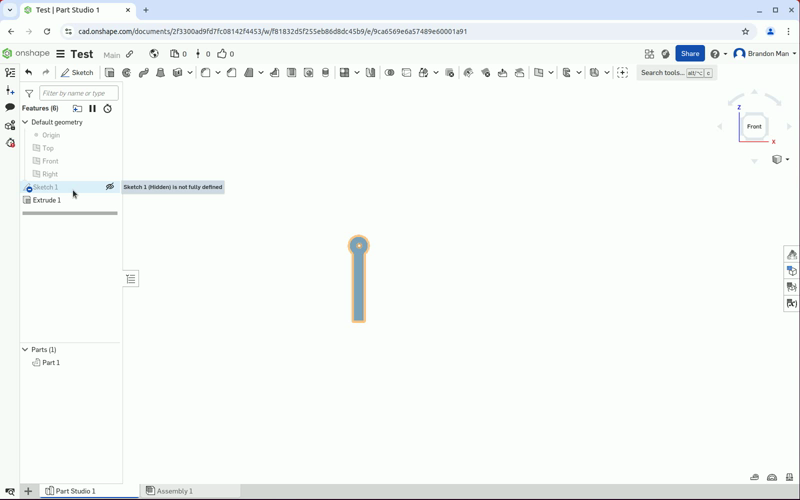
click(73, 189)
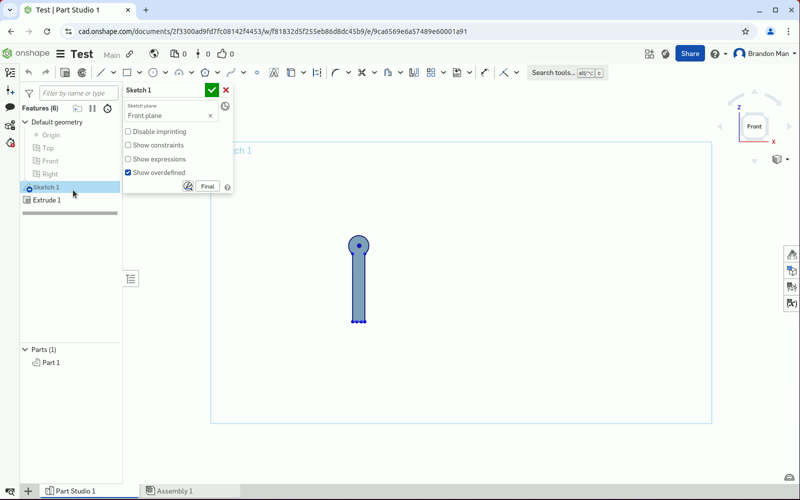
mouse_move(229, 92)
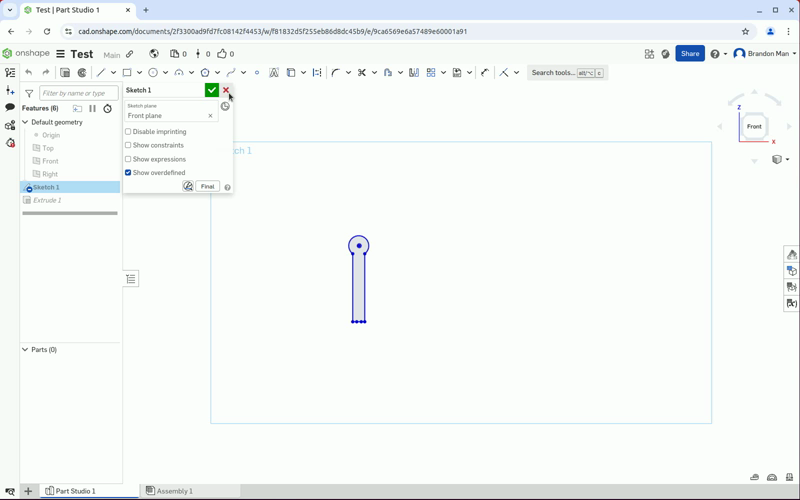
click(229, 92)
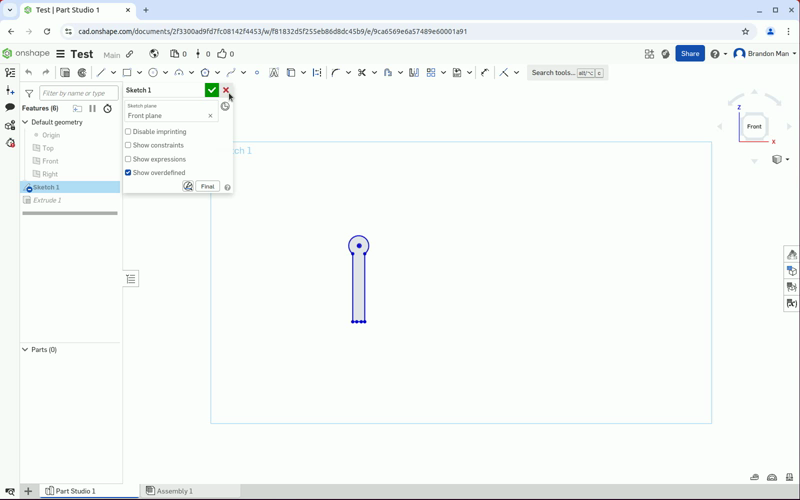
key(shift+s)
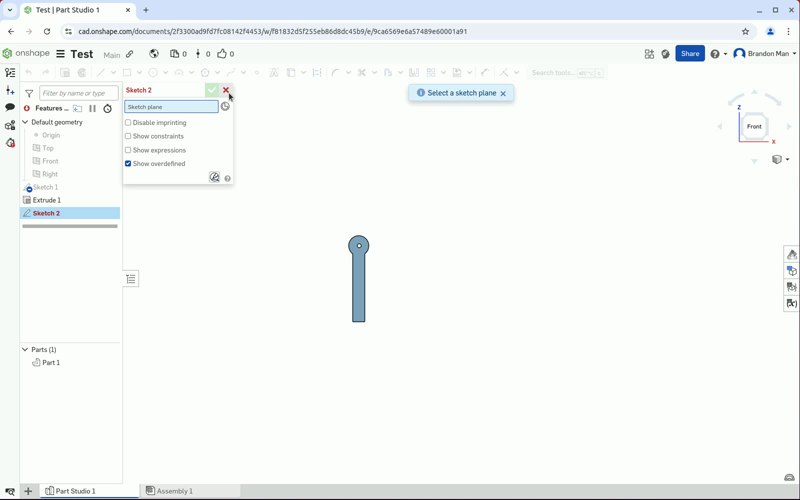
mouse_move(73, 163)
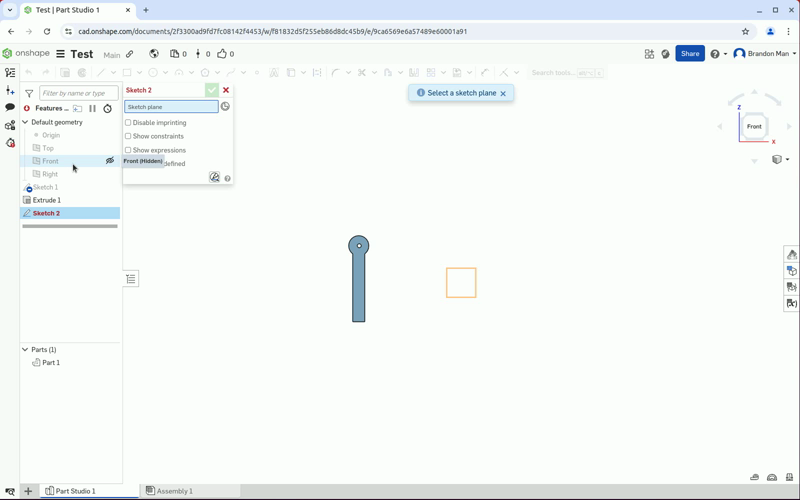
click(73, 163)
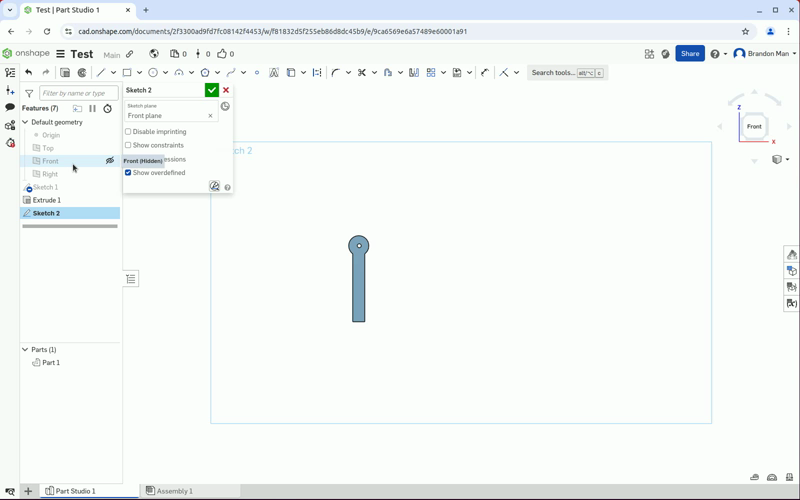
mouse_move(73, 352)
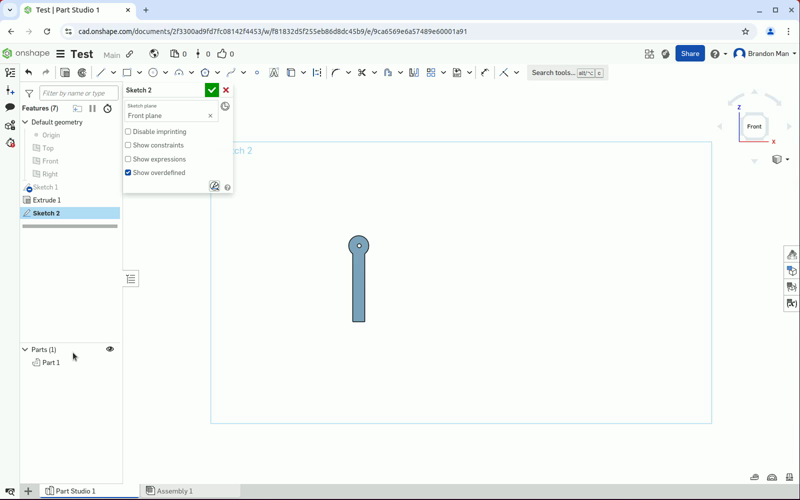
key(y)
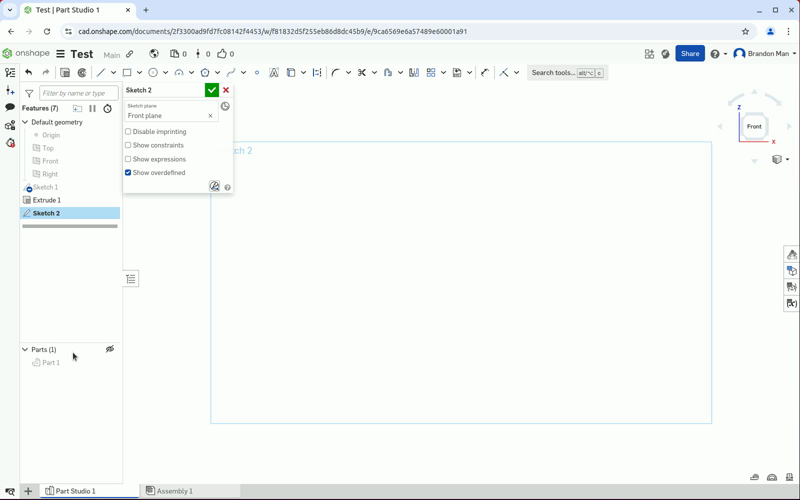
key(l)
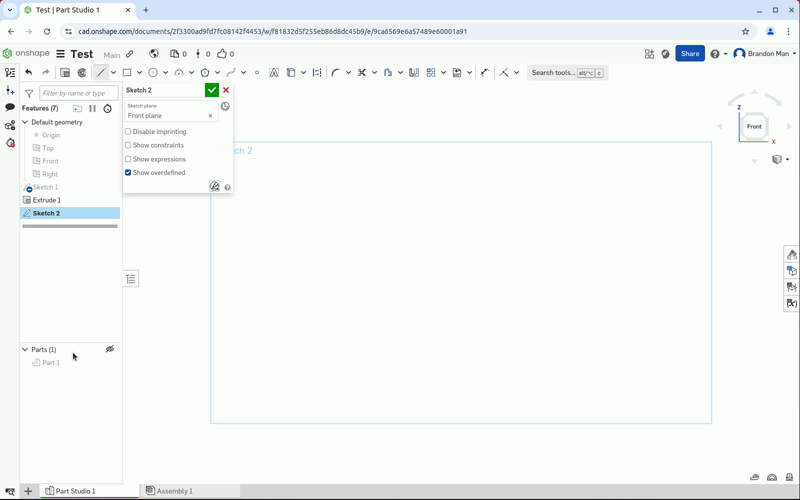
key_down(shift)
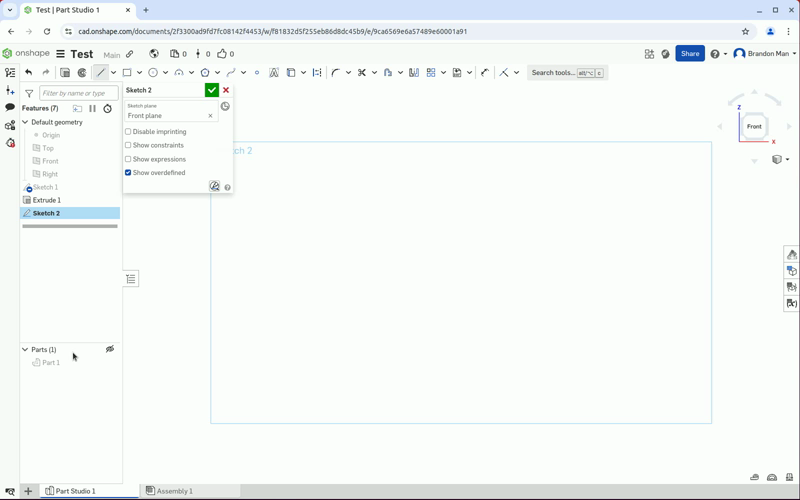
mouse_move(352, 325)
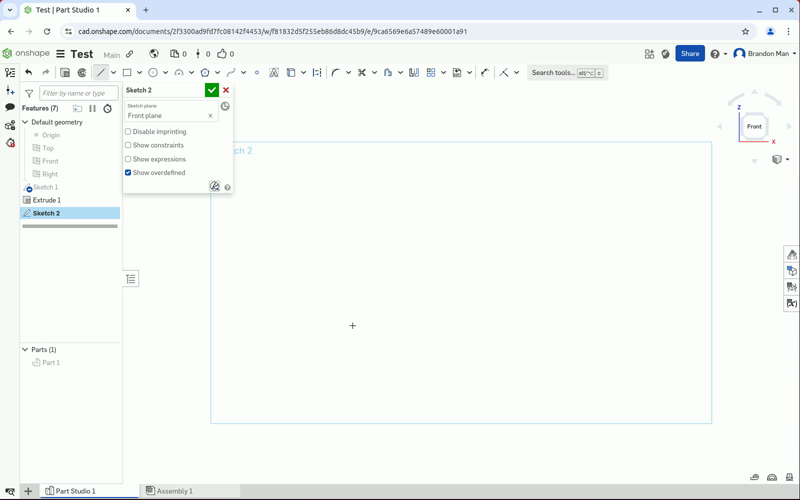
click(352, 325)
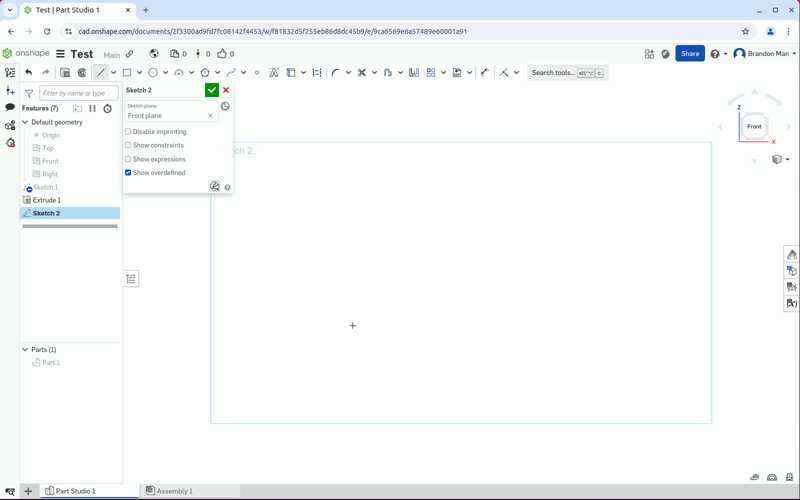
key_up(shift)
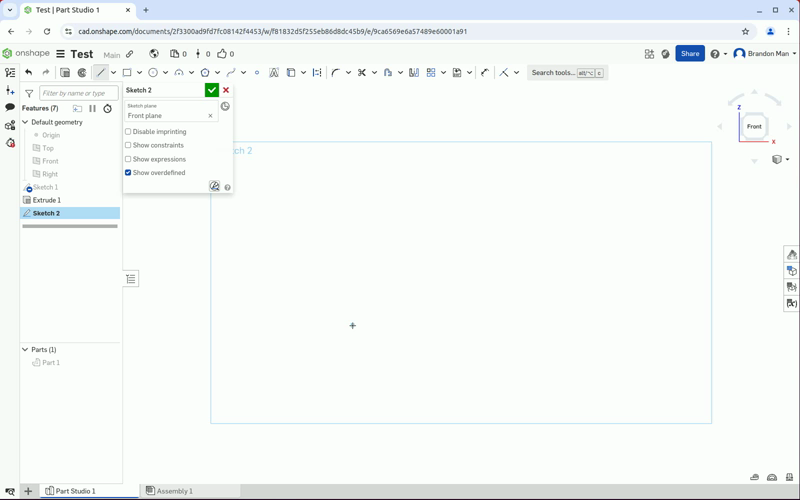
key_down(shift)
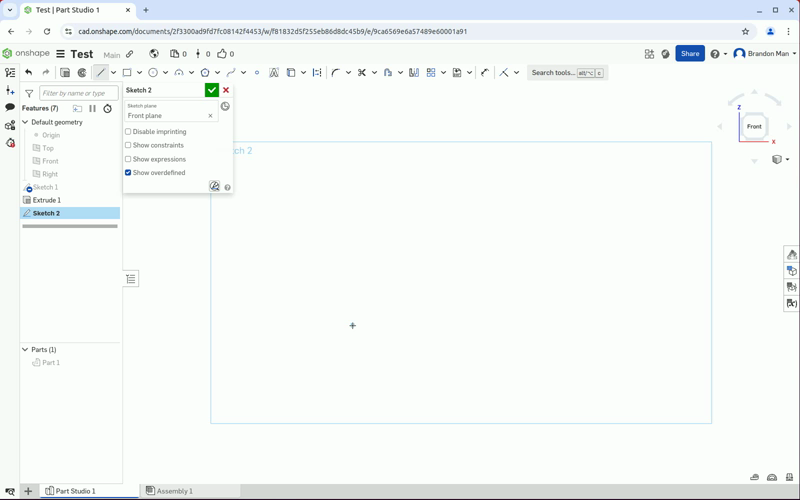
mouse_move(382, 325)
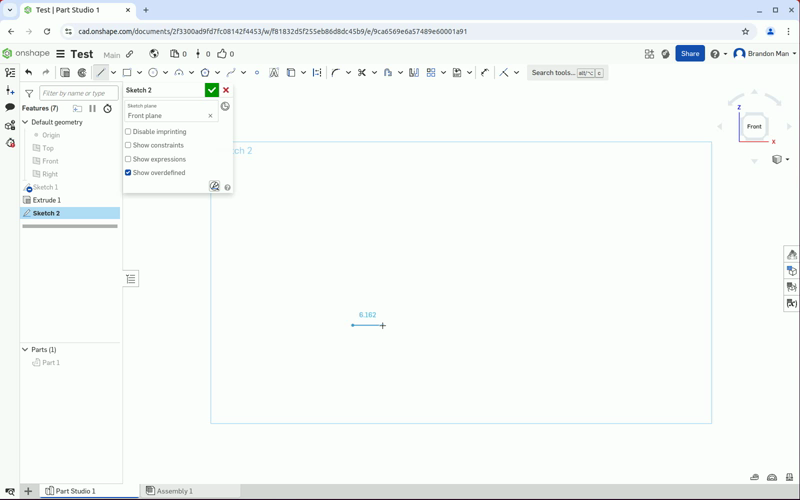
mouse_move(357, 325)
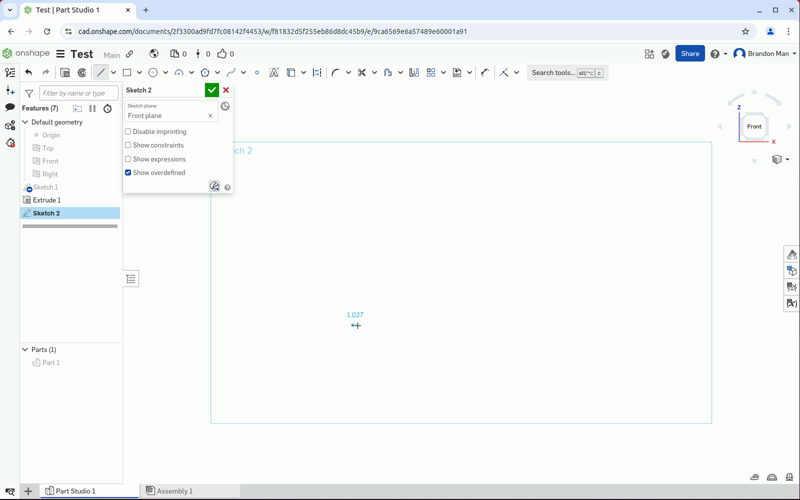
scroll(6)
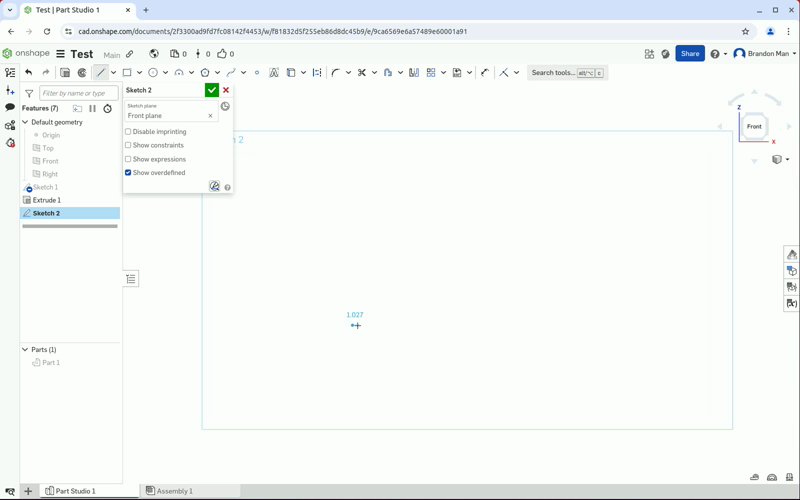
scroll(6)
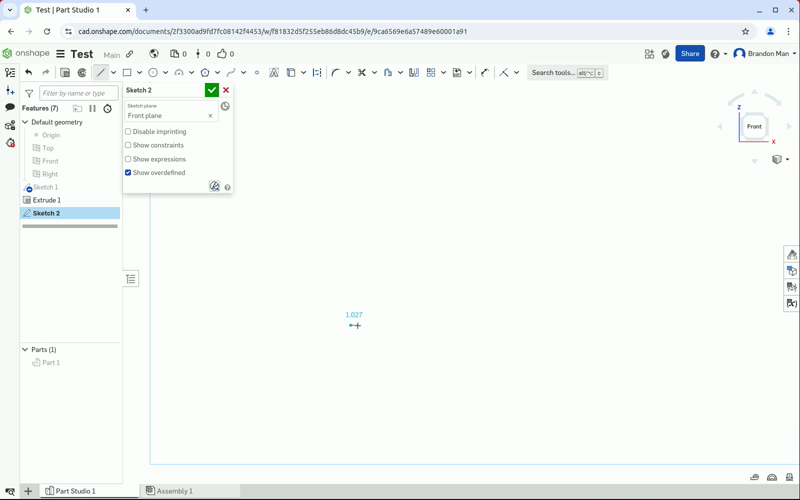
scroll(6)
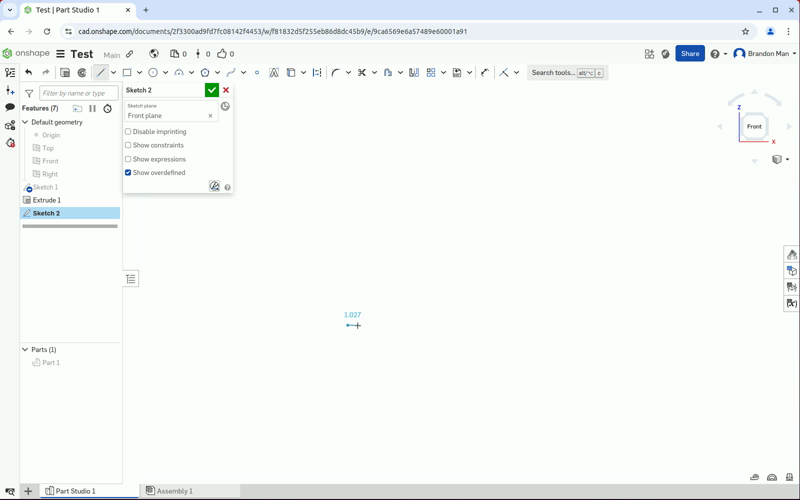
scroll(6)
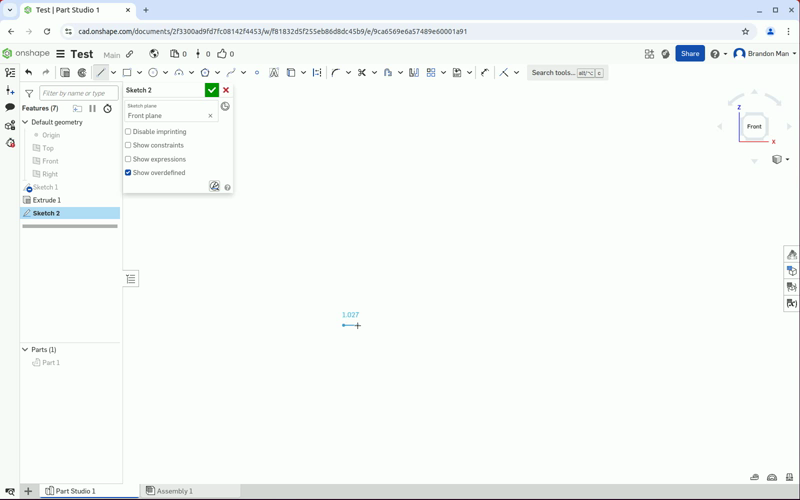
scroll(6)
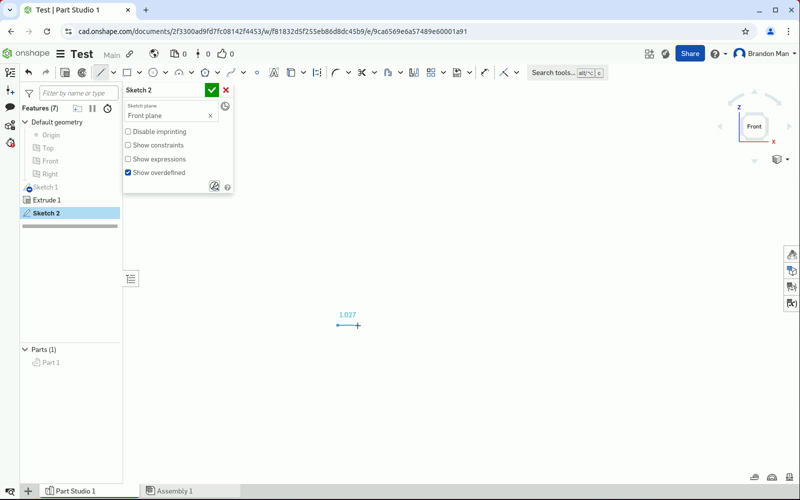
scroll(6)
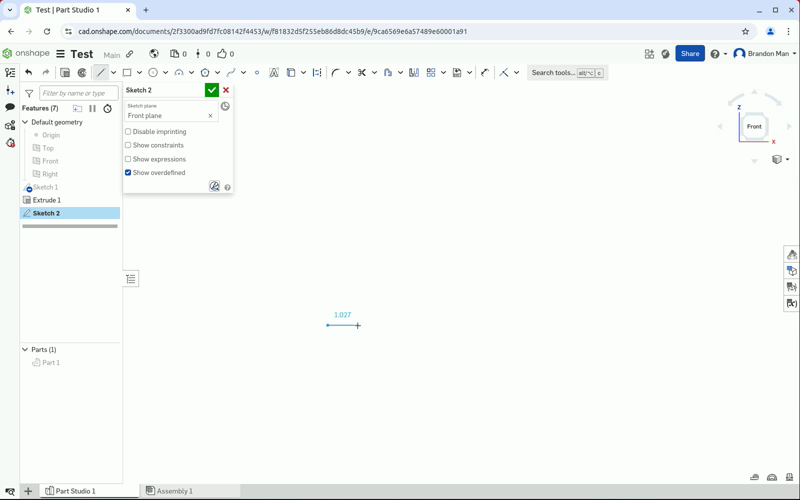
scroll(6)
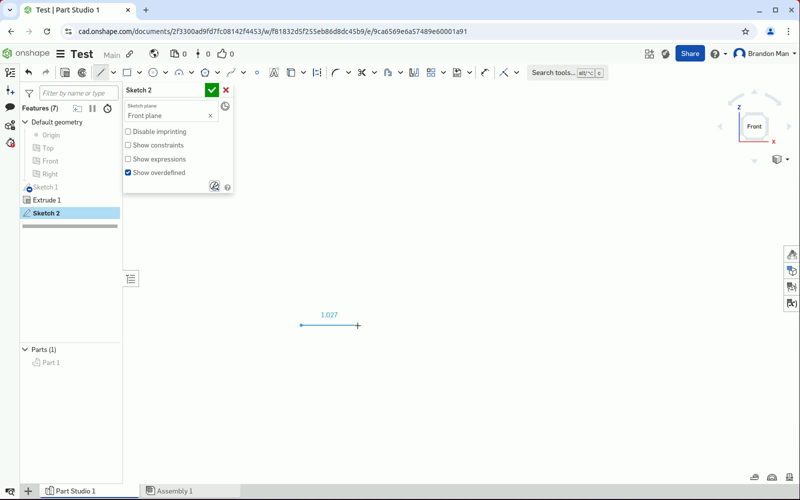
click(357, 325)
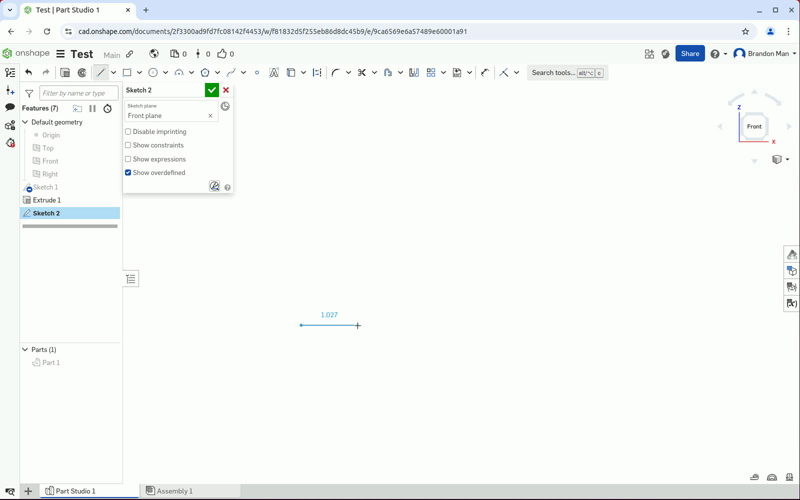
scroll(-6)
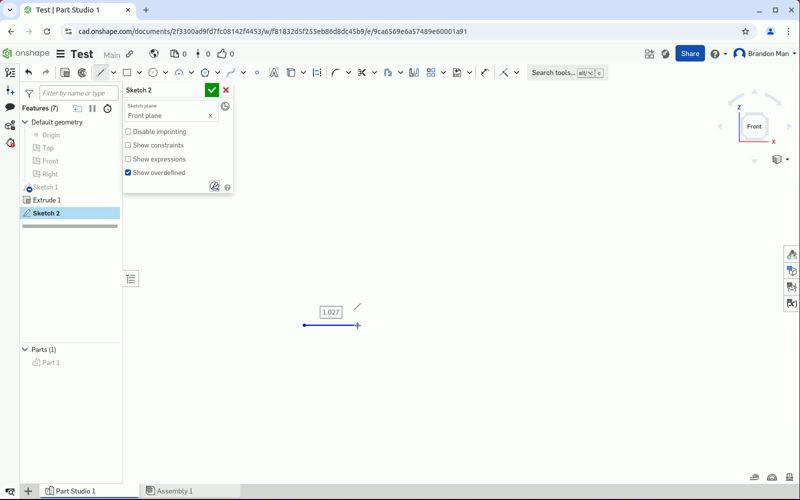
scroll(-6)
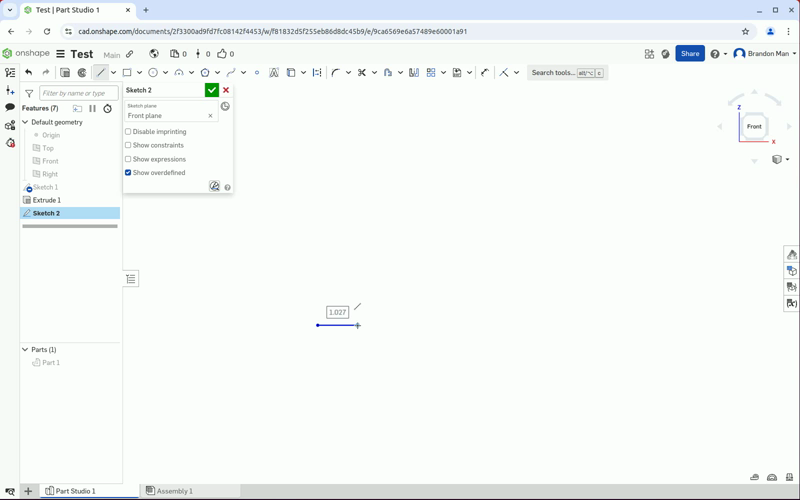
scroll(-6)
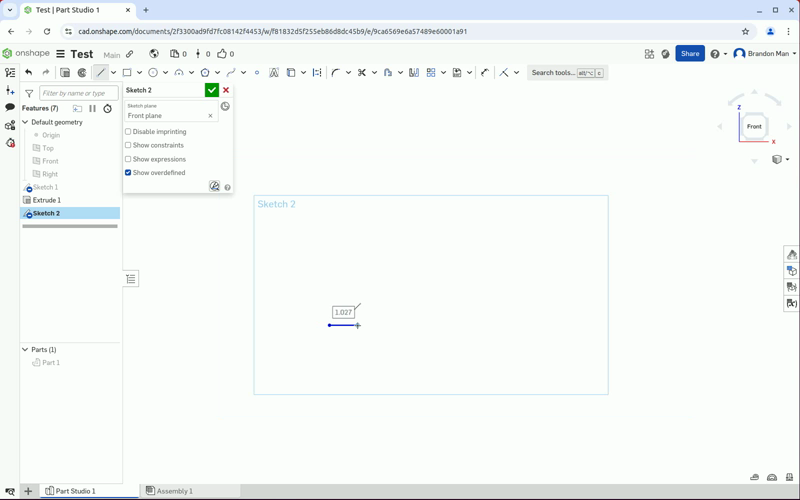
scroll(-6)
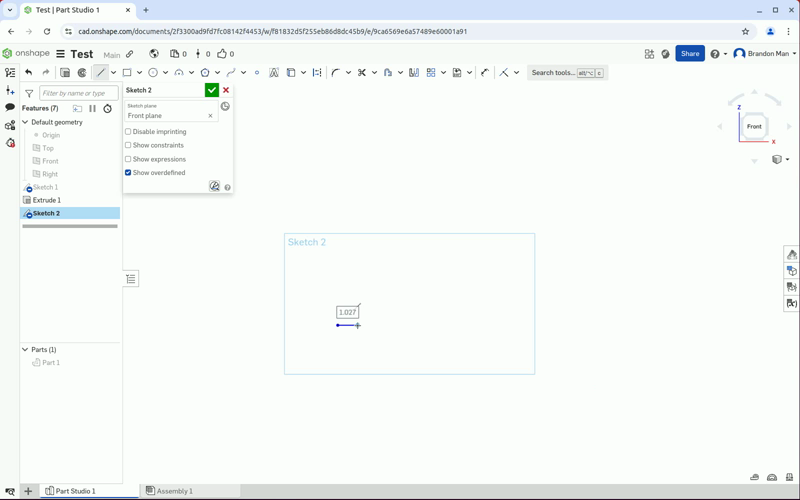
scroll(-6)
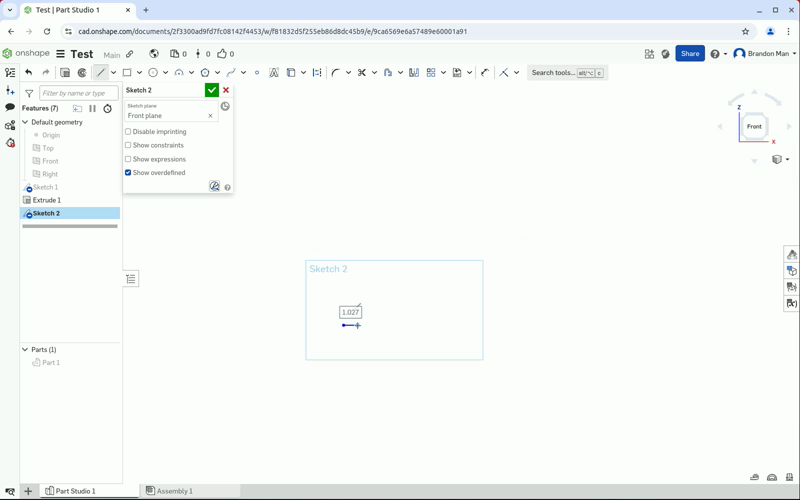
scroll(-6)
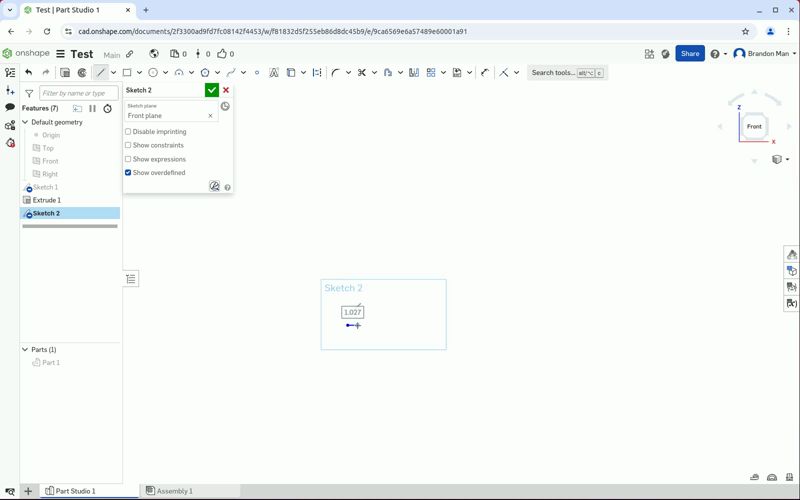
scroll(-6)
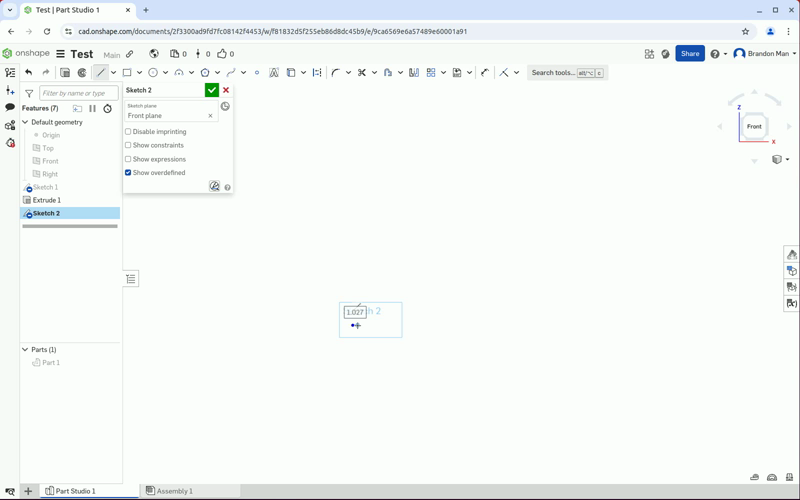
key_up(shift)
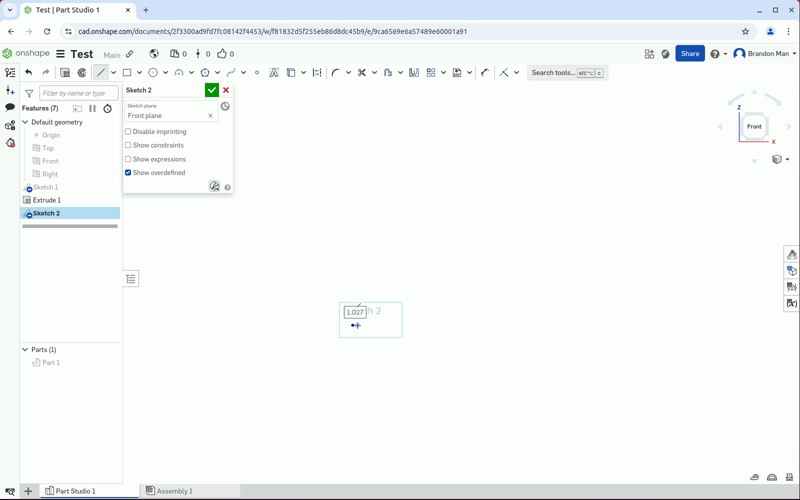
key_down(shift)
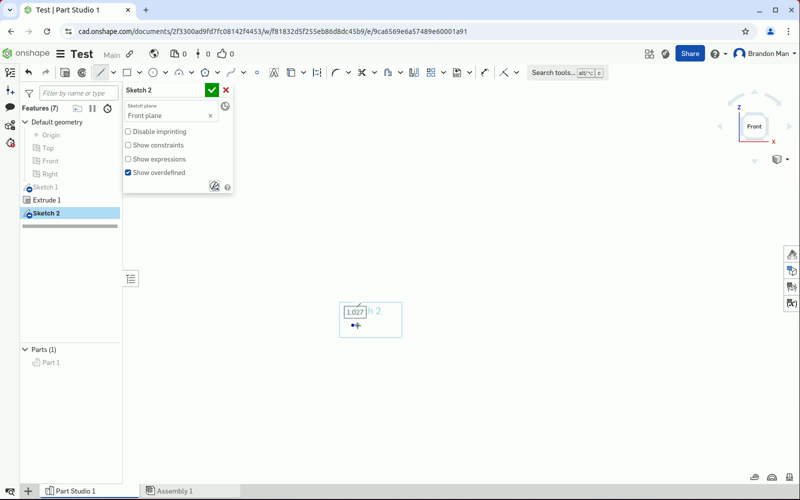
mouse_move(387, 325)
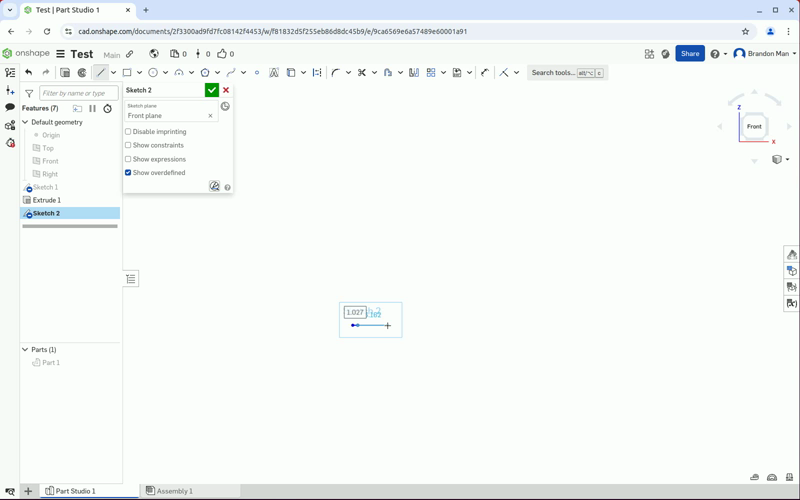
mouse_move(357, 320)
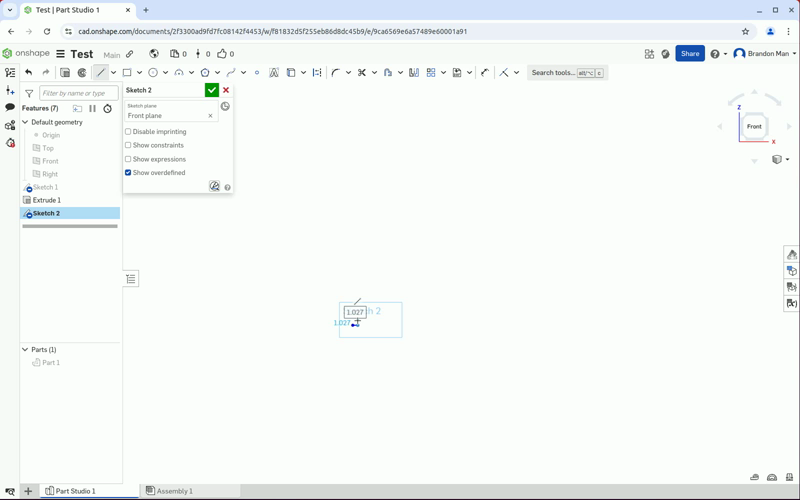
scroll(6)
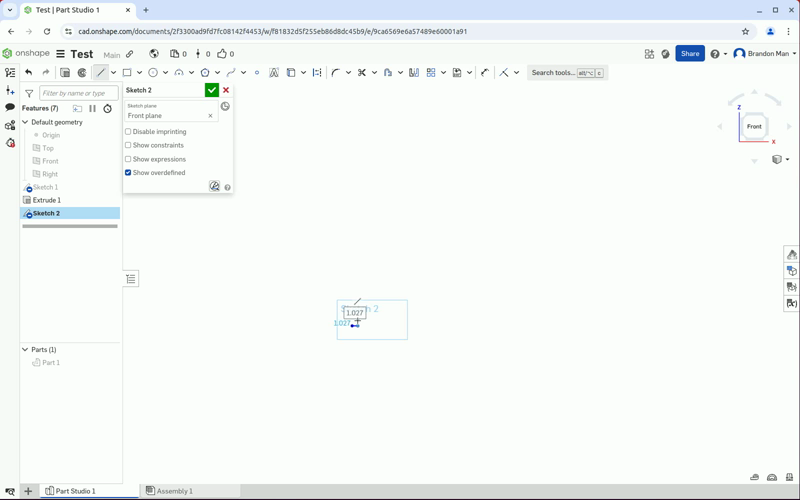
scroll(6)
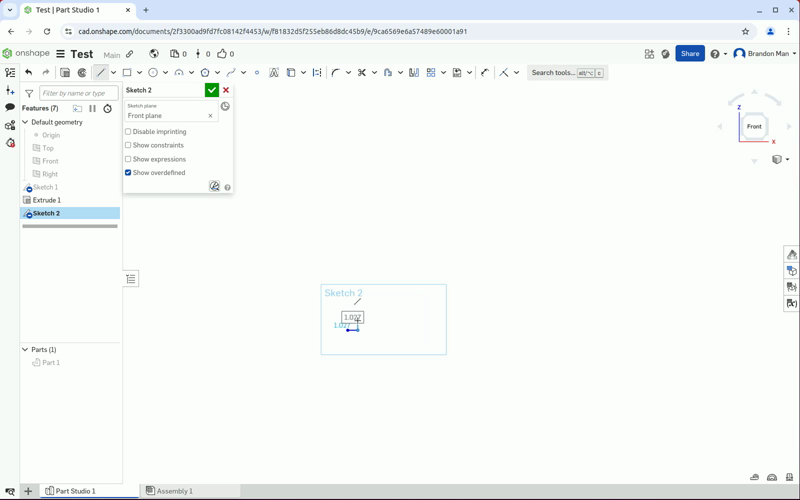
scroll(6)
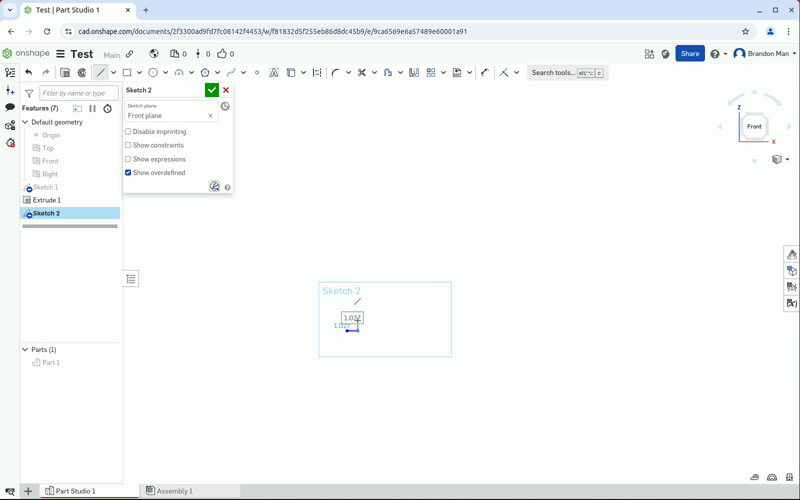
scroll(6)
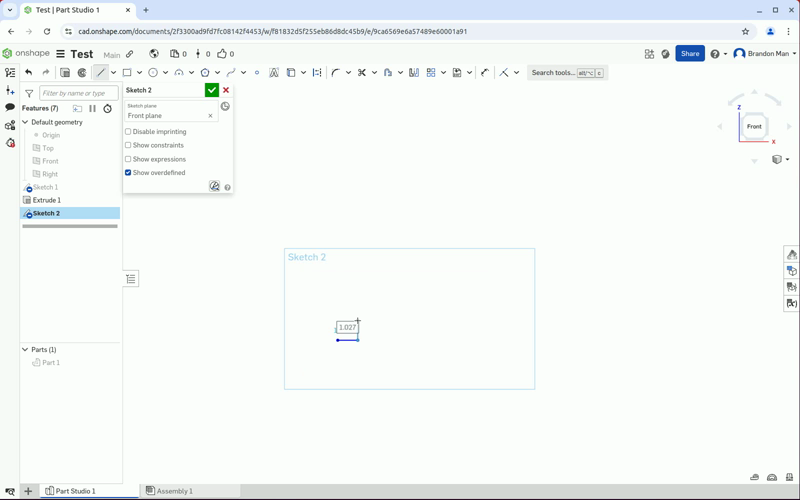
scroll(6)
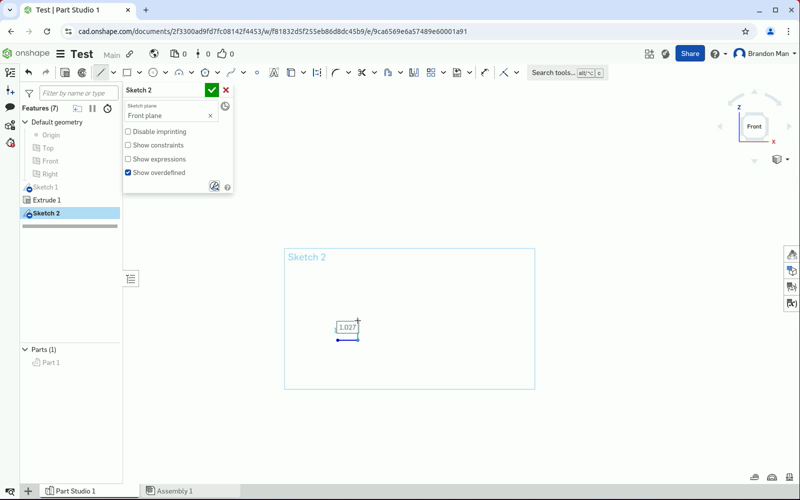
scroll(6)
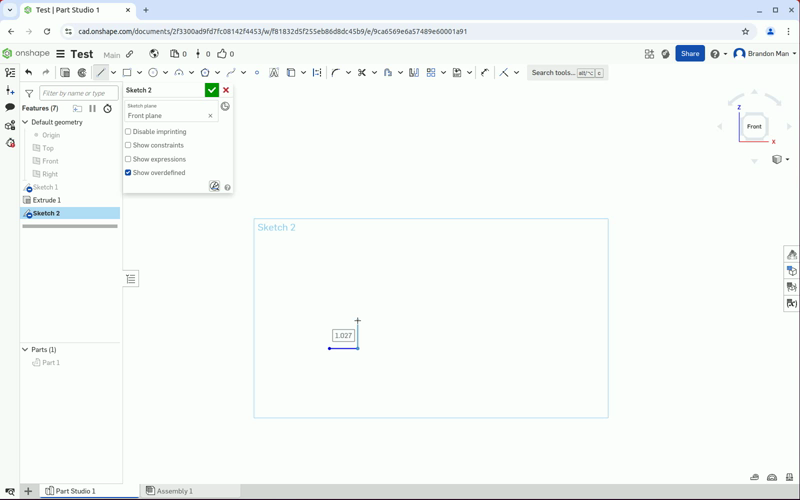
scroll(6)
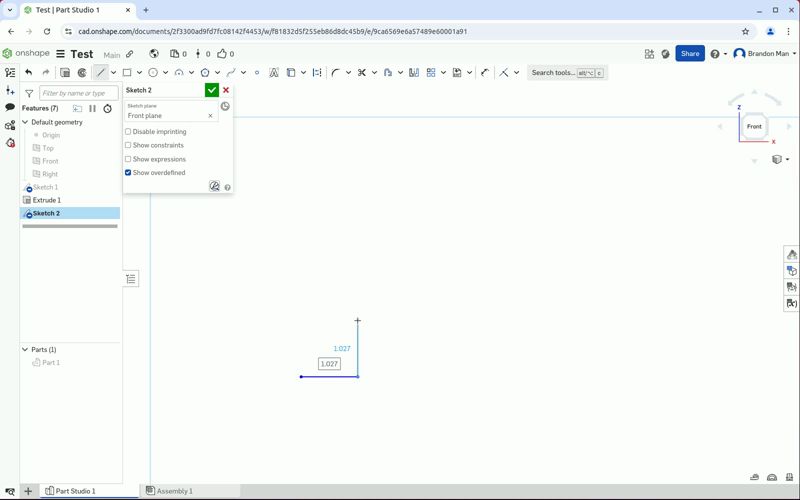
click(357, 320)
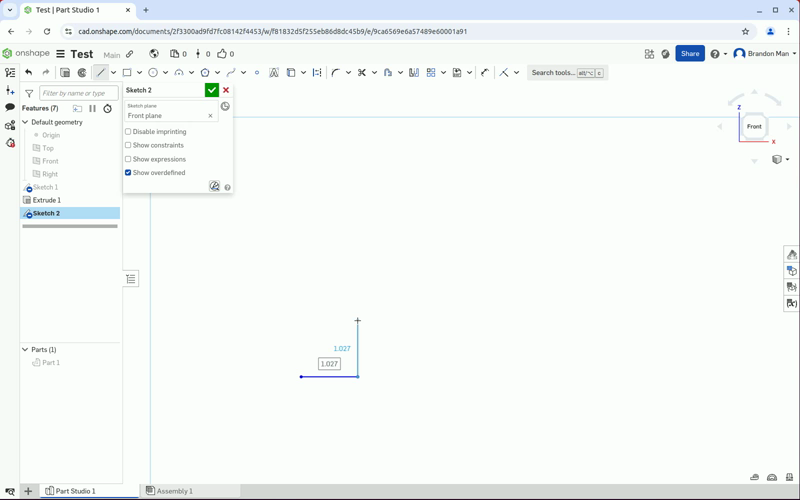
scroll(-6)
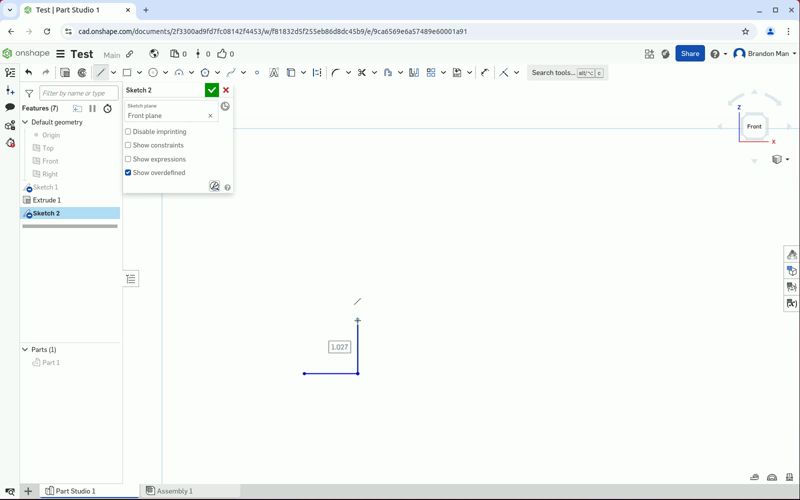
scroll(-6)
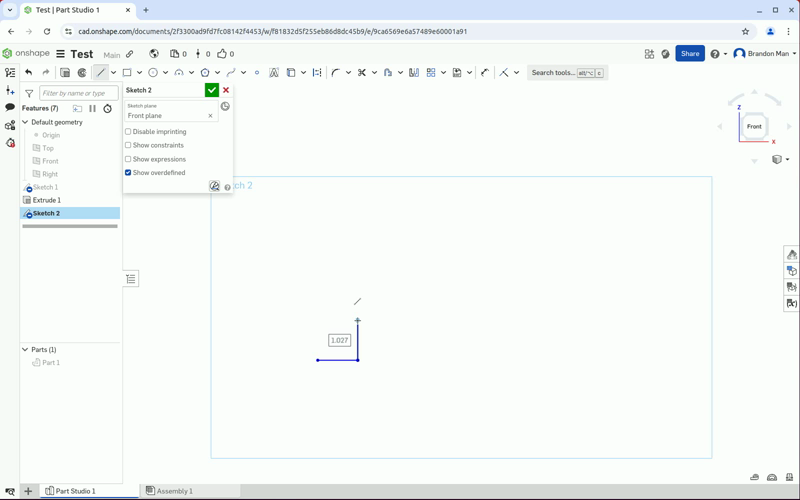
scroll(-6)
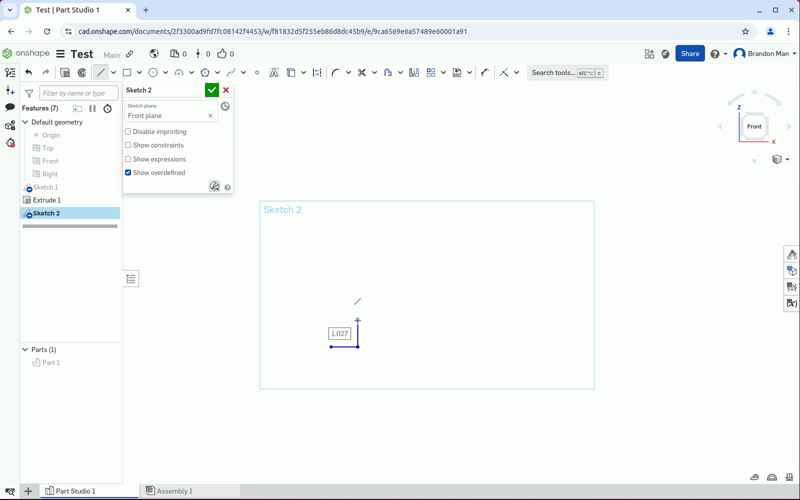
scroll(-6)
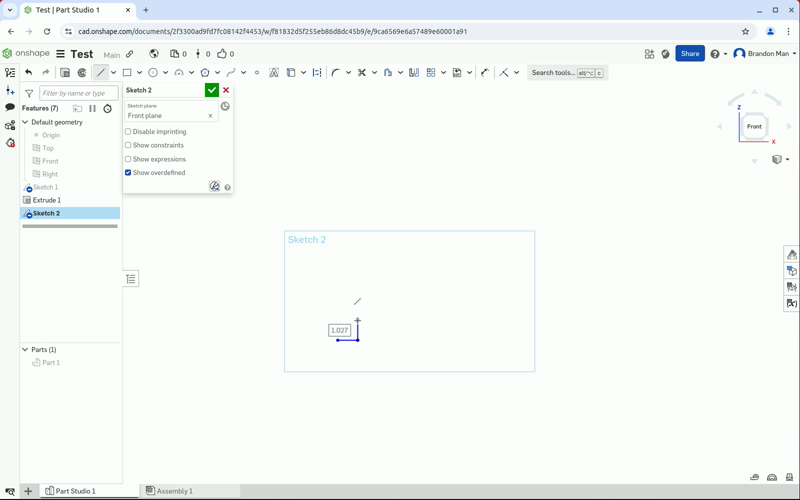
scroll(-6)
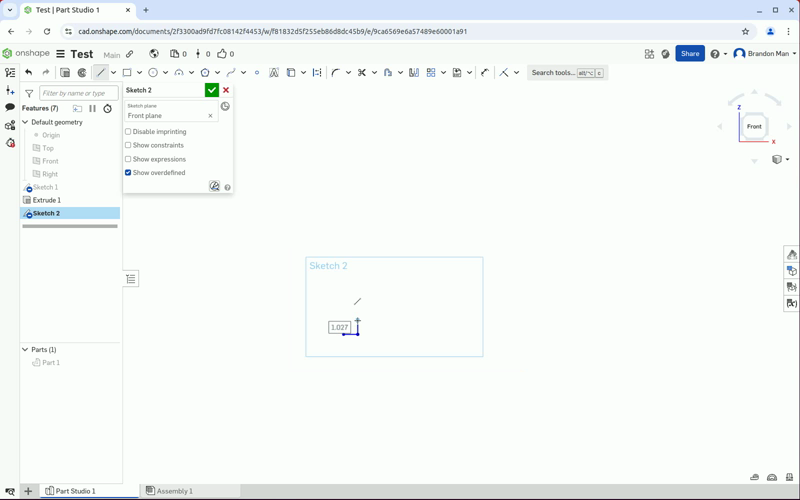
scroll(-6)
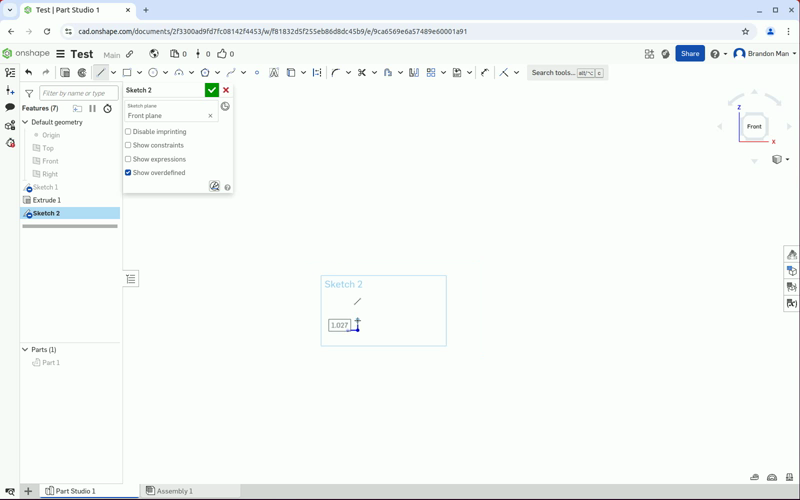
scroll(-6)
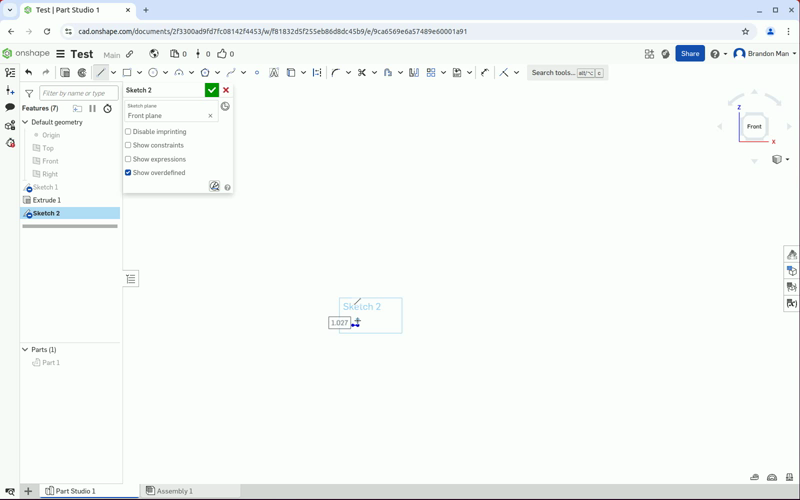
key_up(shift)
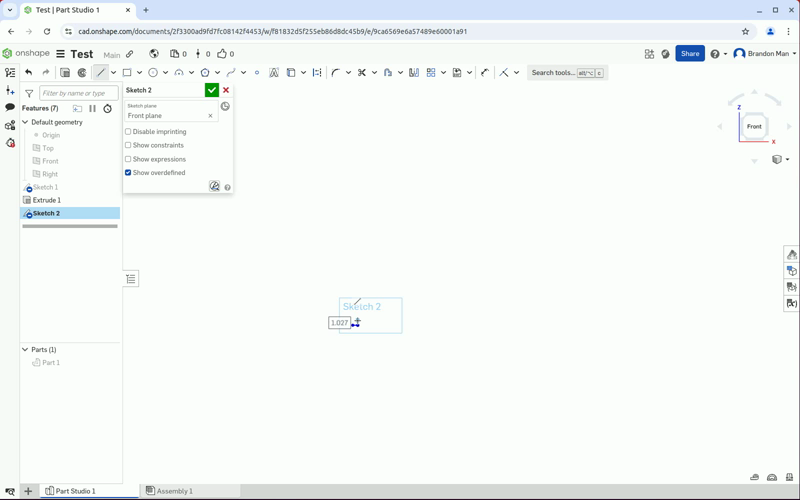
key_down(shift)
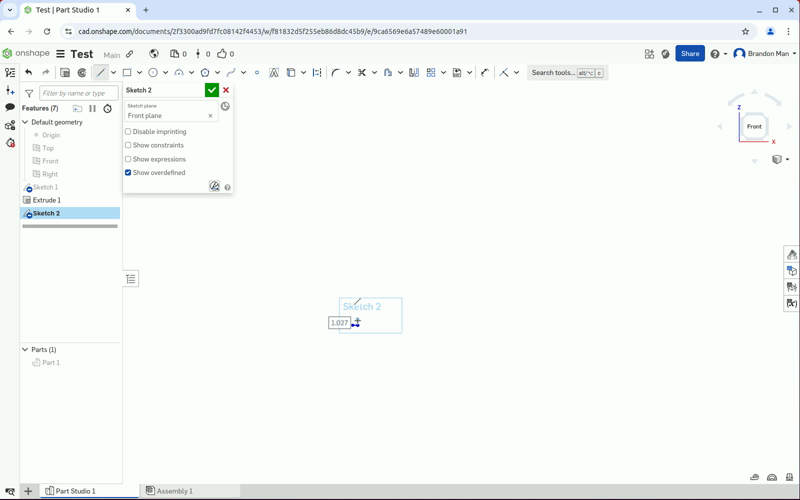
mouse_move(387, 320)
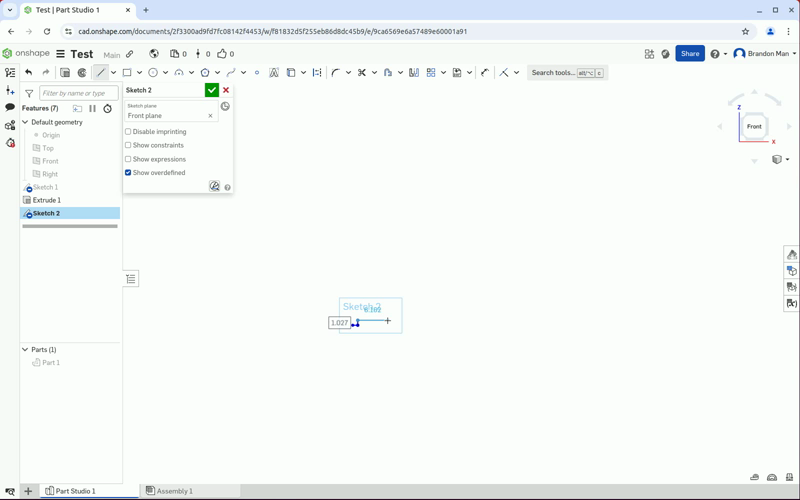
mouse_move(352, 320)
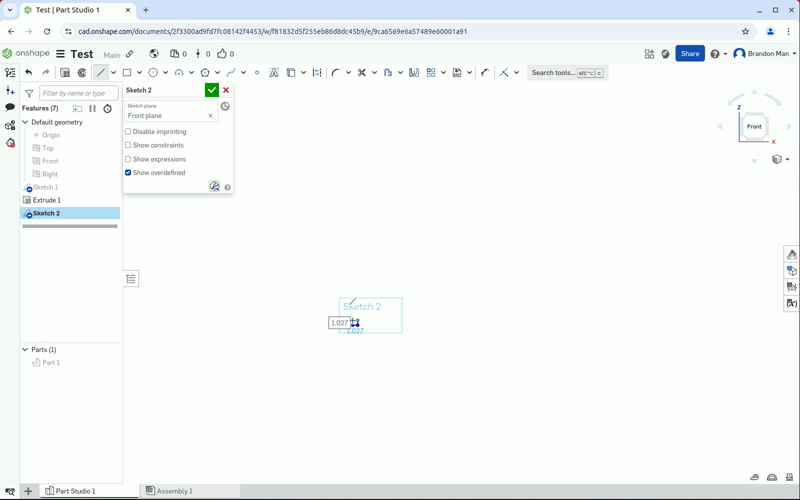
scroll(6)
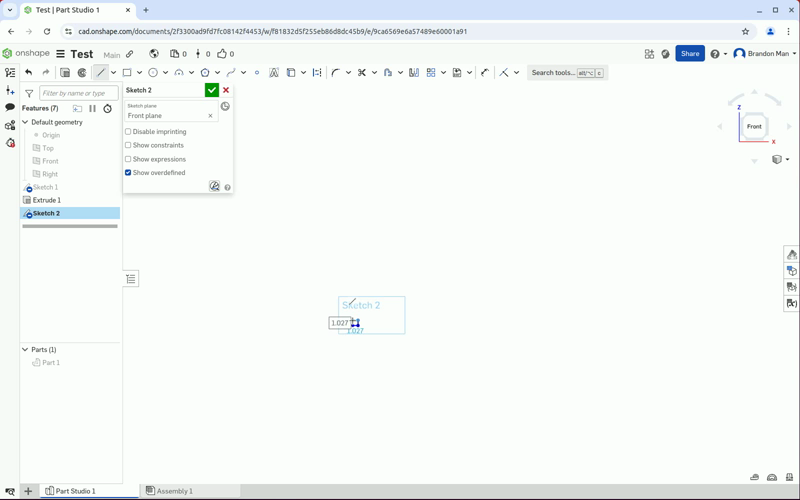
scroll(6)
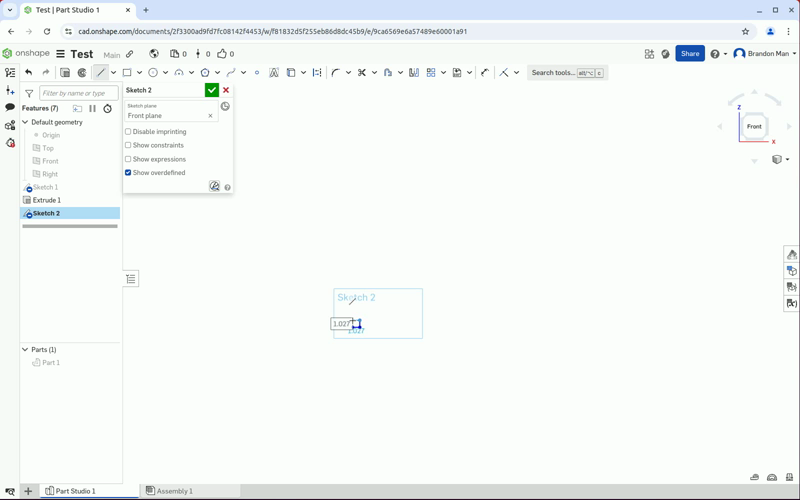
scroll(6)
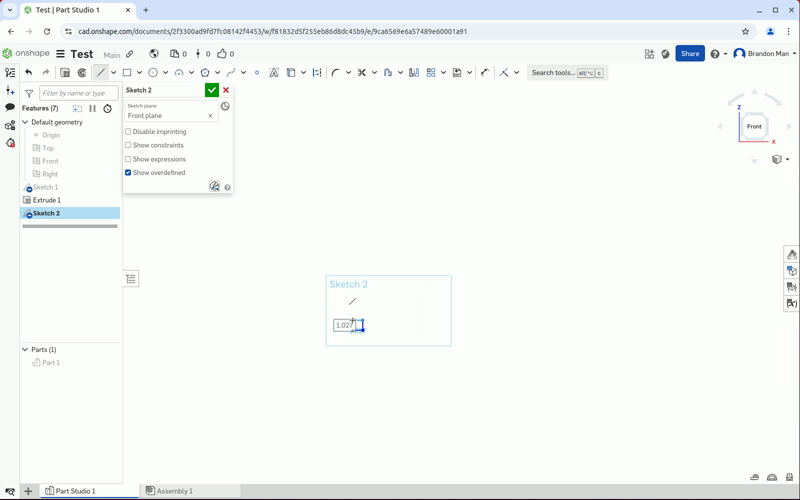
scroll(6)
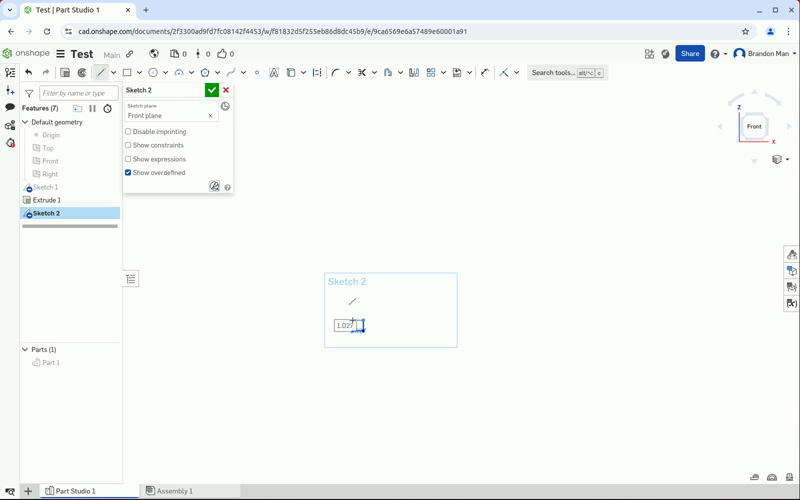
scroll(6)
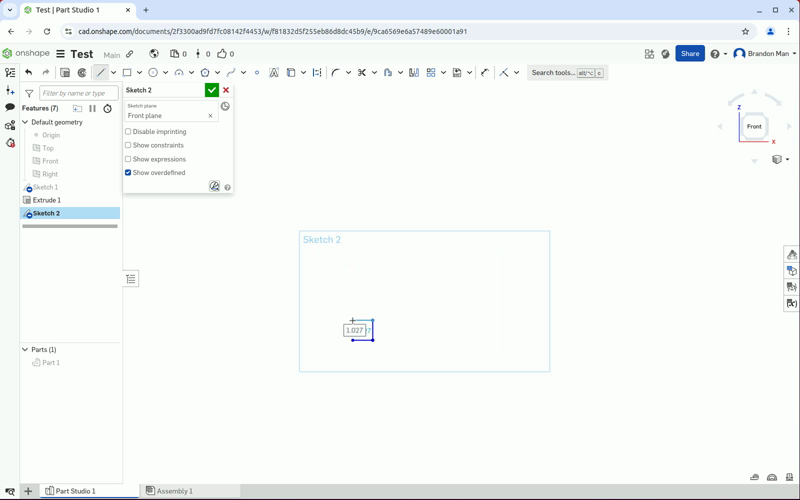
scroll(6)
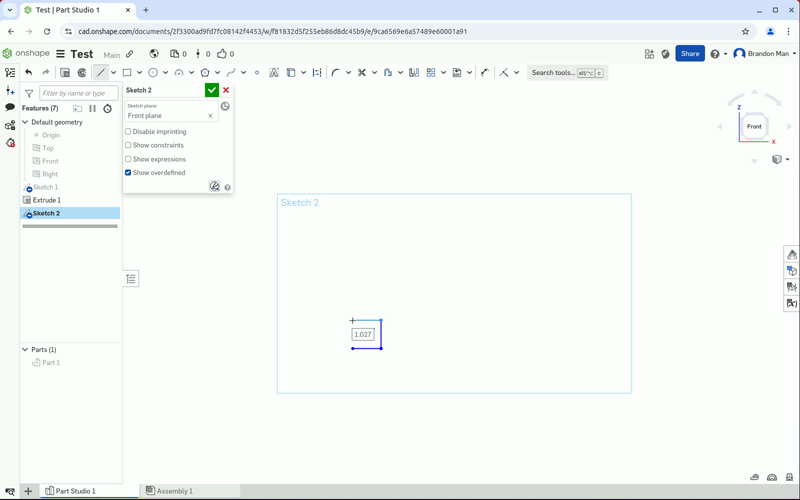
scroll(6)
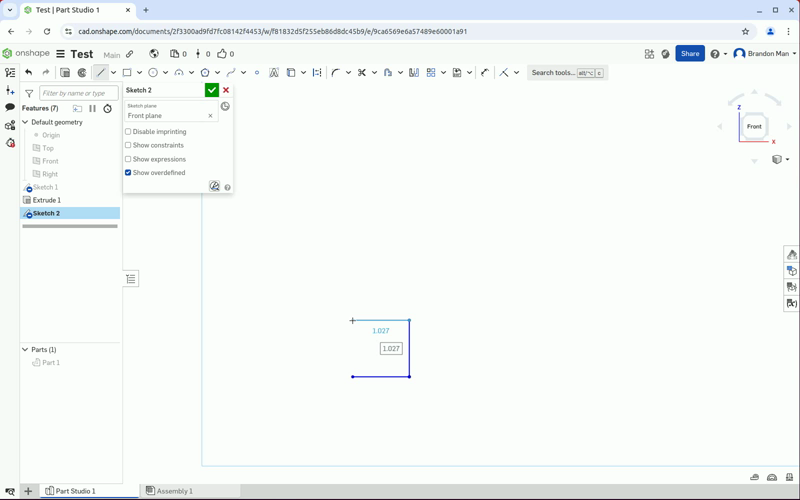
click(352, 320)
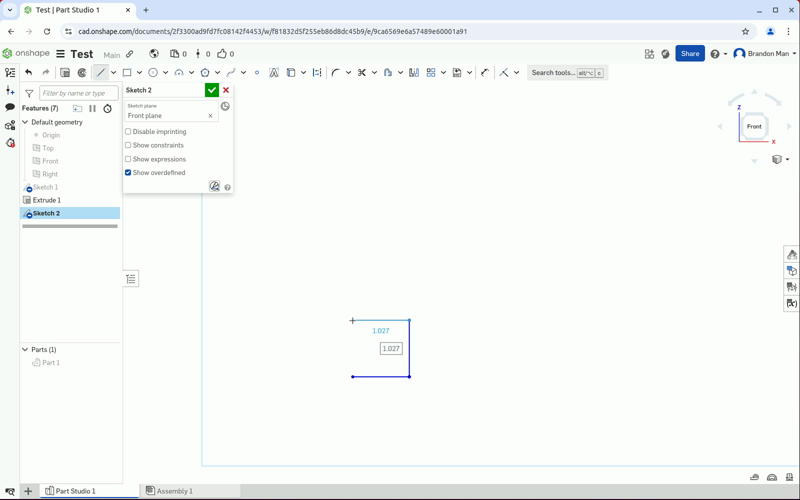
scroll(-6)
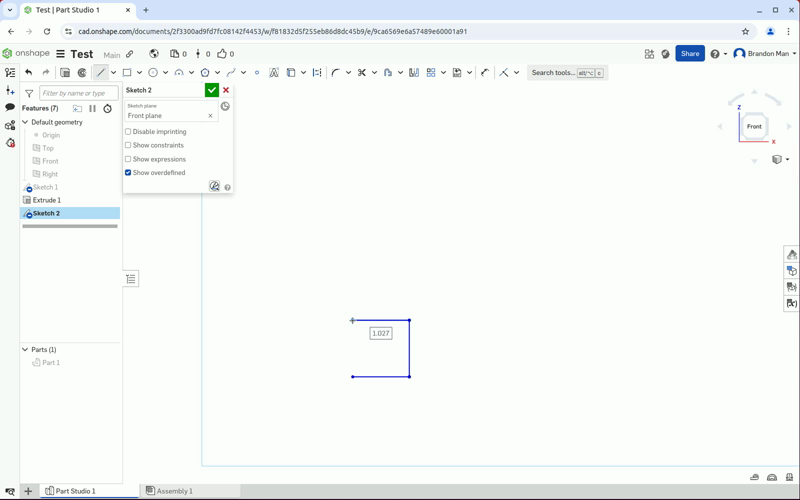
scroll(-6)
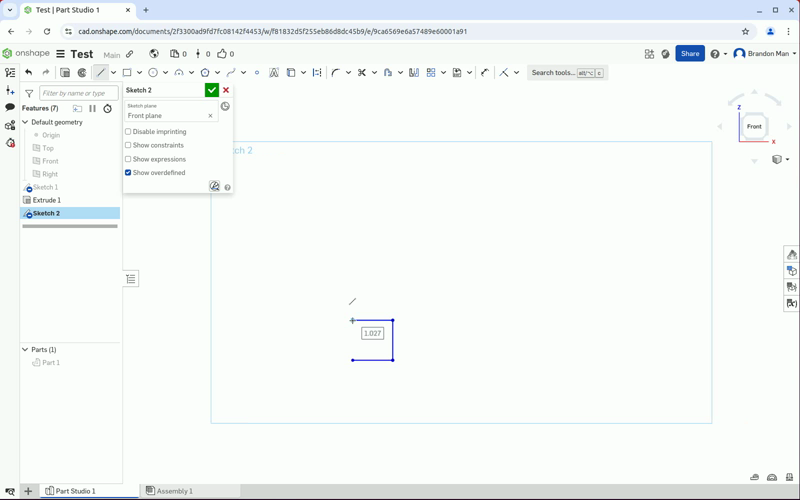
scroll(-6)
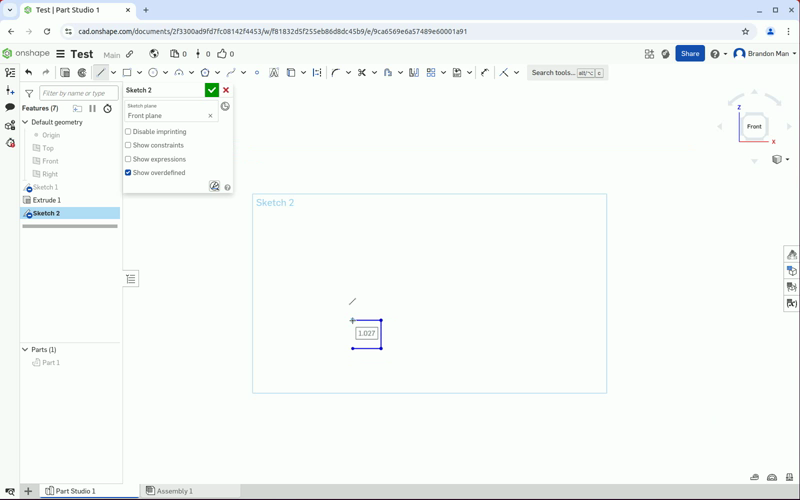
scroll(-6)
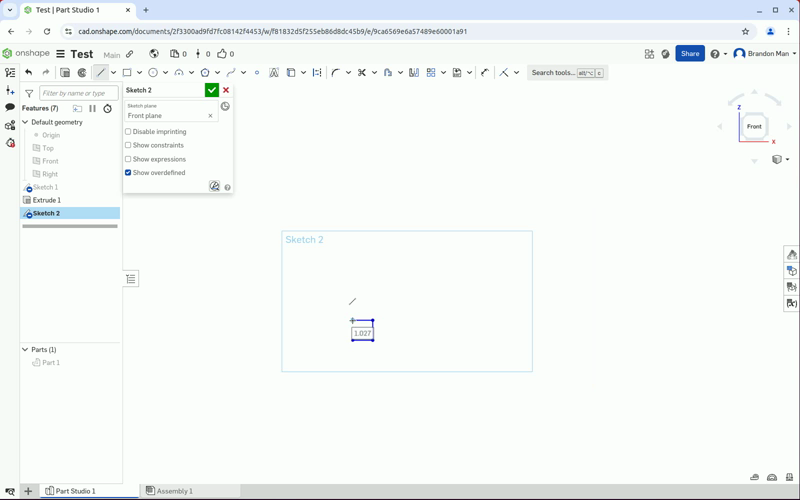
scroll(-6)
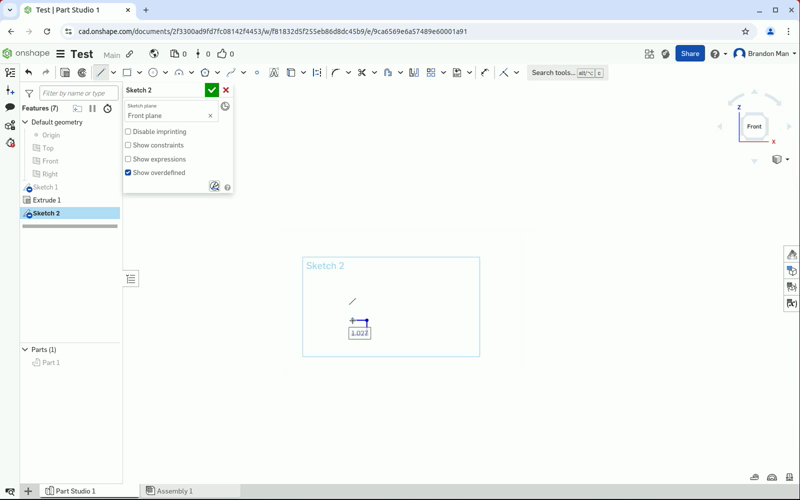
scroll(-6)
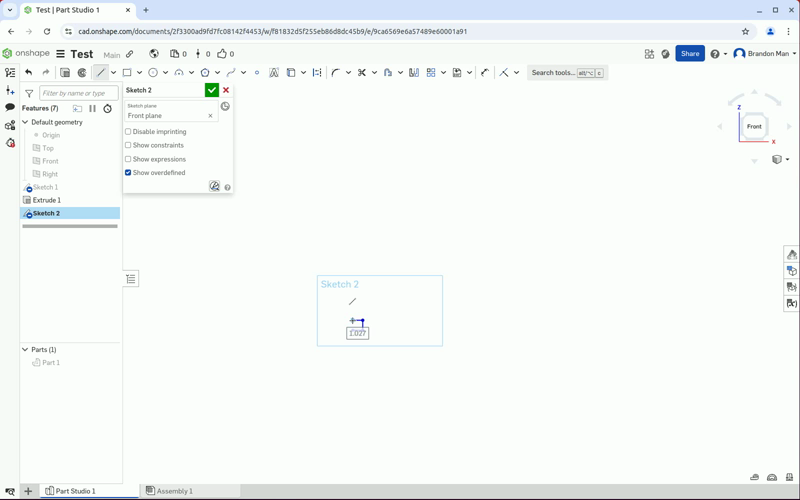
scroll(-6)
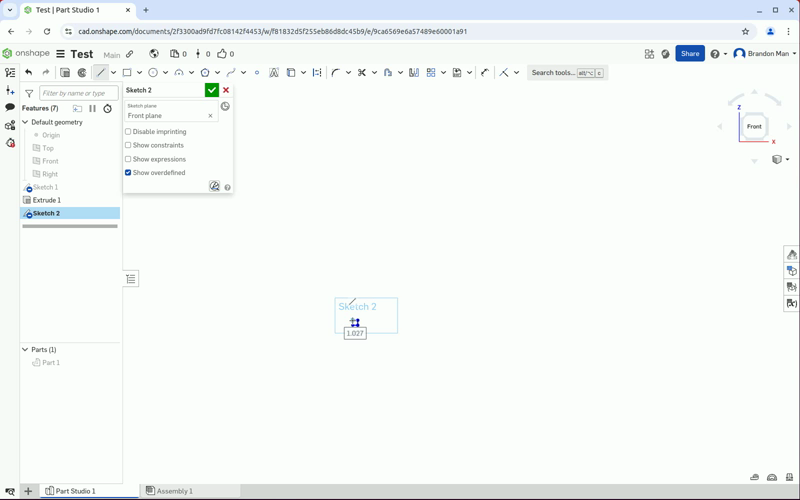
key_up(shift)
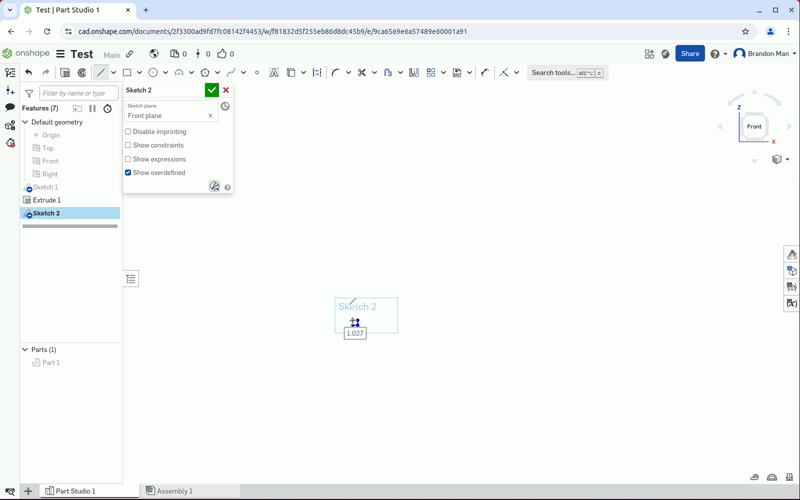
mouse_move(382, 320)
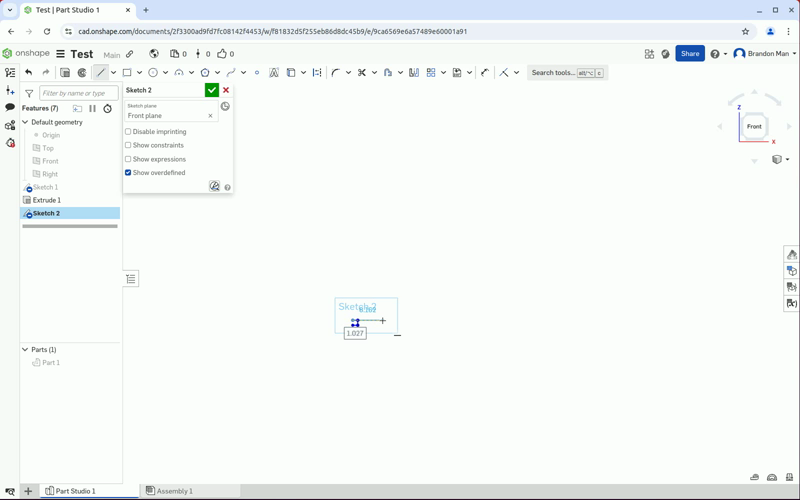
key_down(shift)
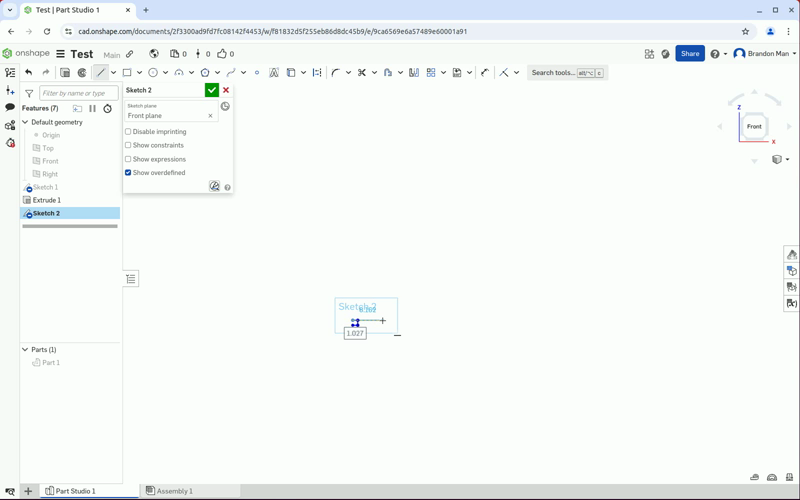
mouse_move(352, 325)
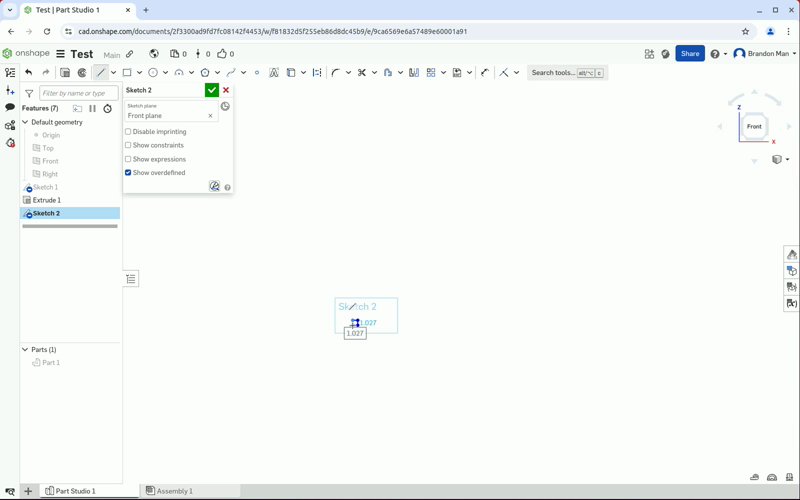
scroll(6)
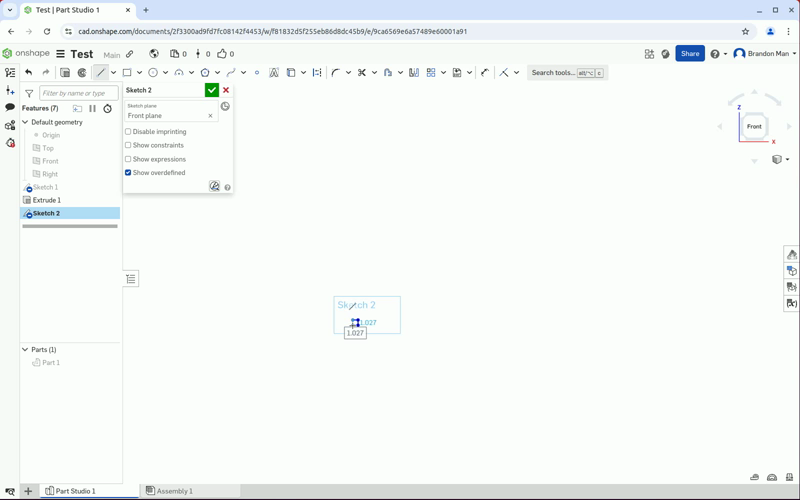
scroll(6)
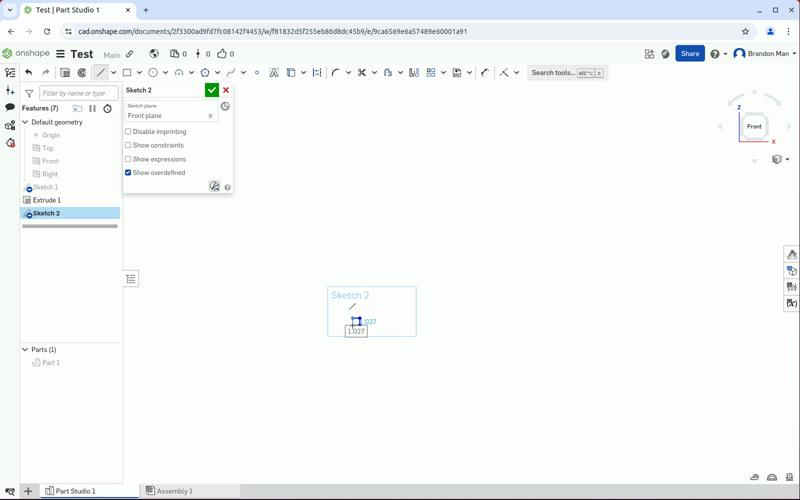
scroll(6)
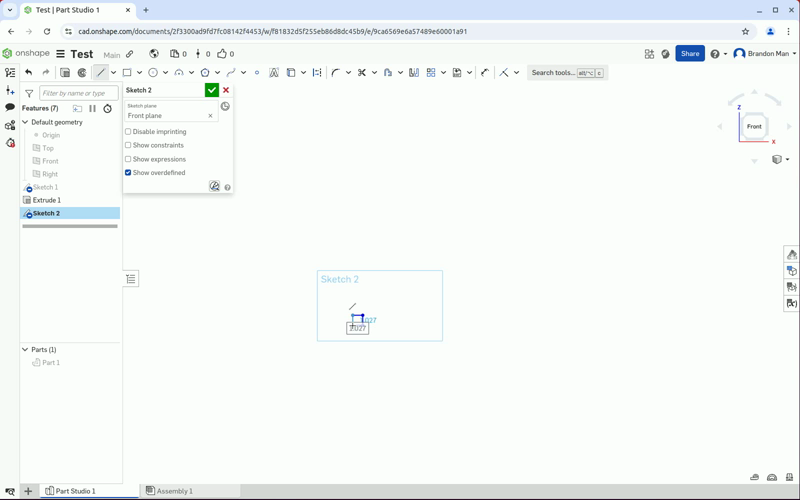
scroll(6)
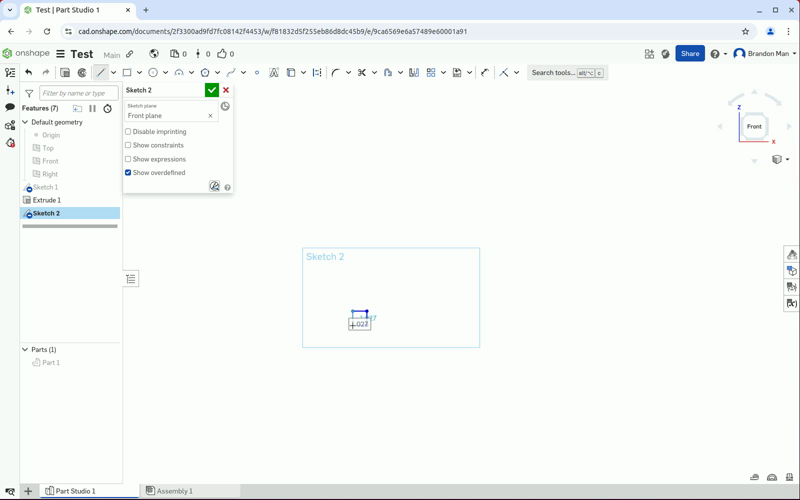
scroll(6)
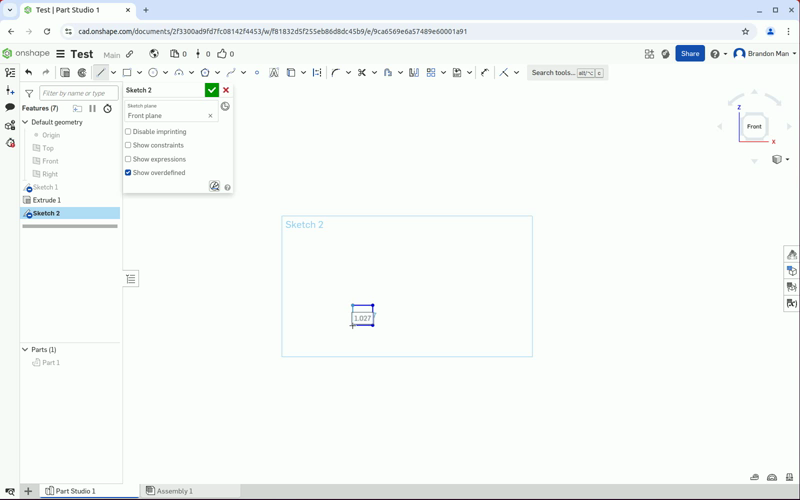
scroll(6)
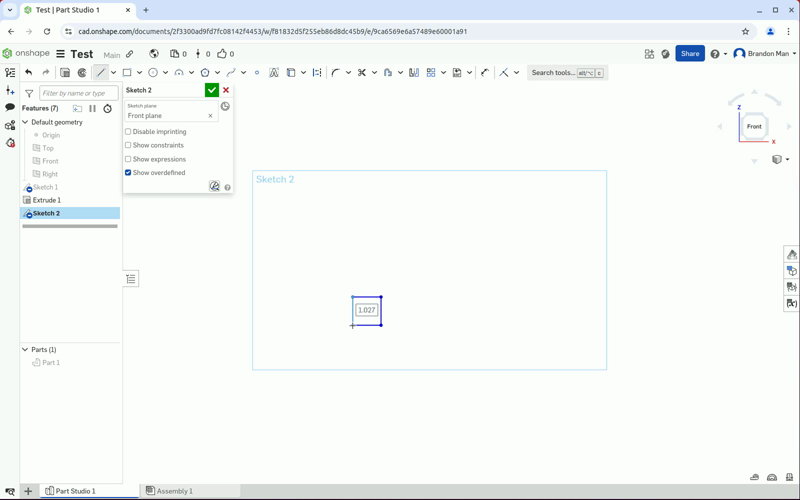
scroll(6)
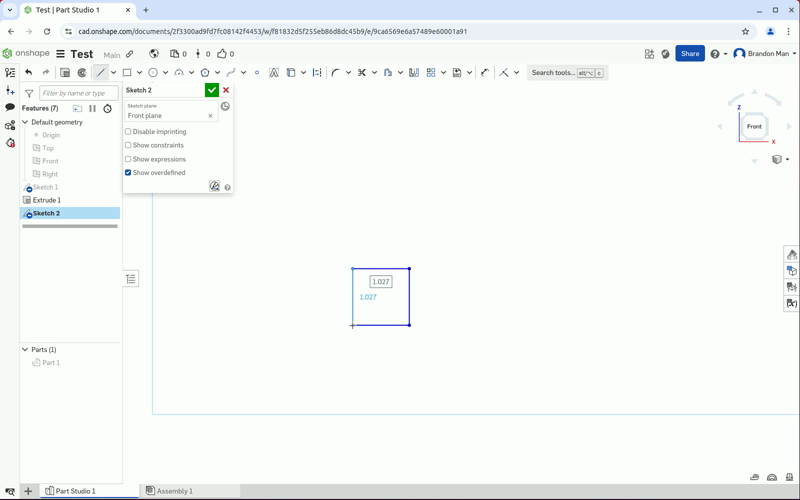
key_up(shift)
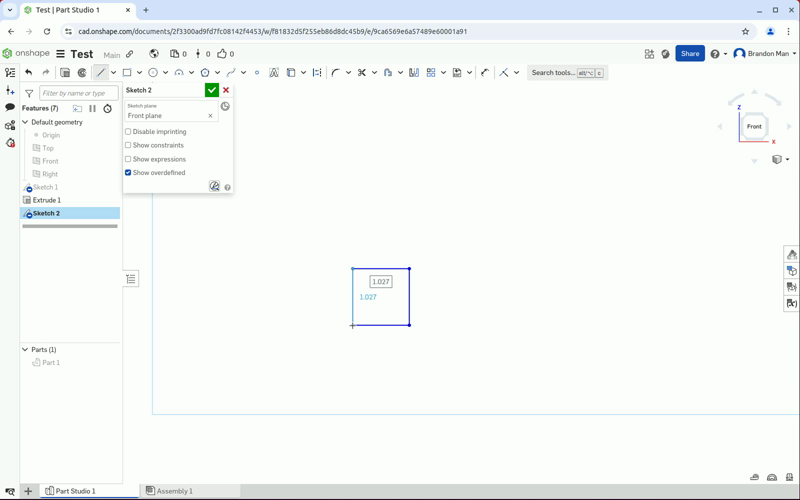
click(352, 325)
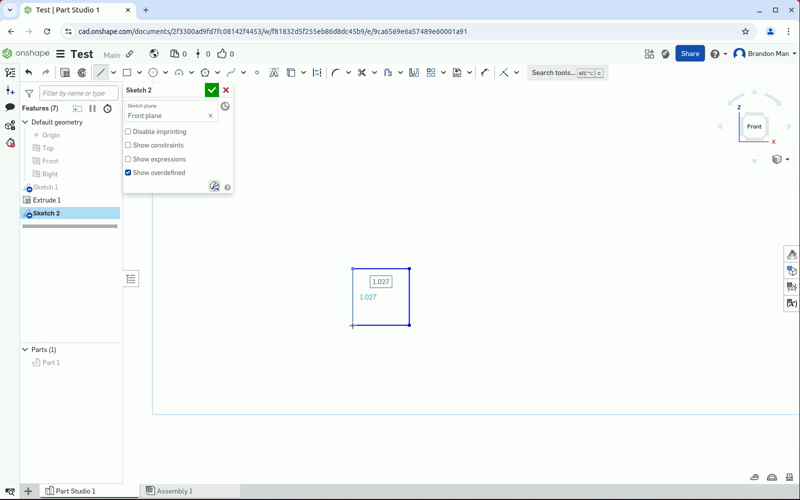
scroll(-6)
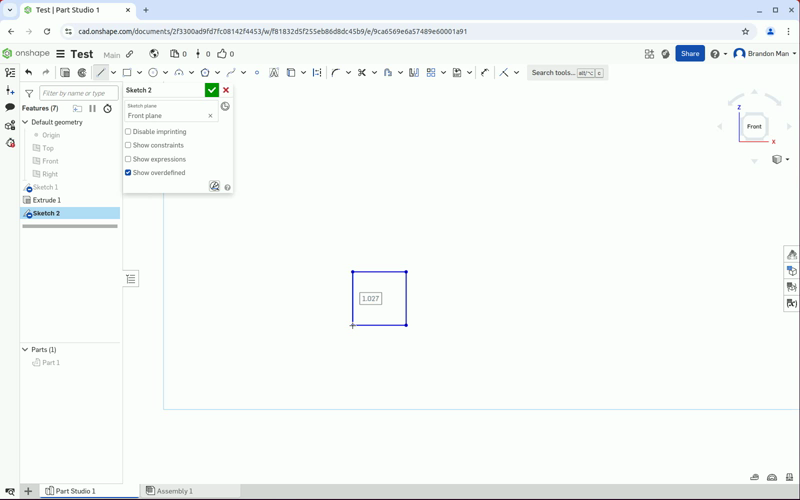
scroll(-6)
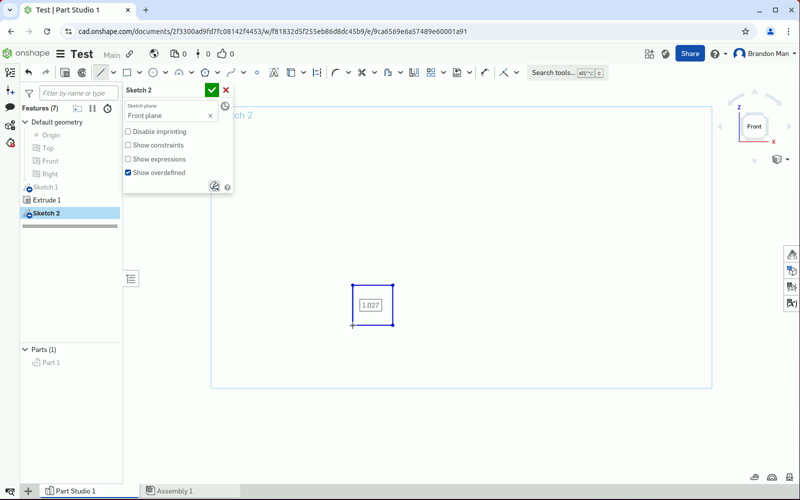
scroll(-6)
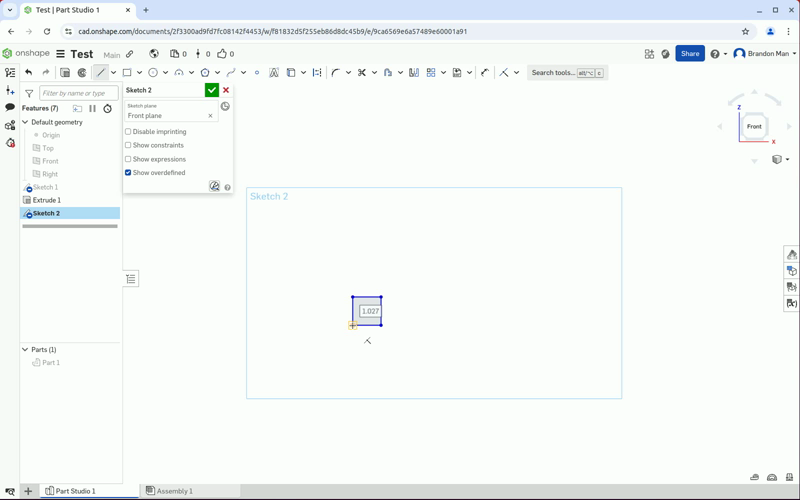
scroll(-6)
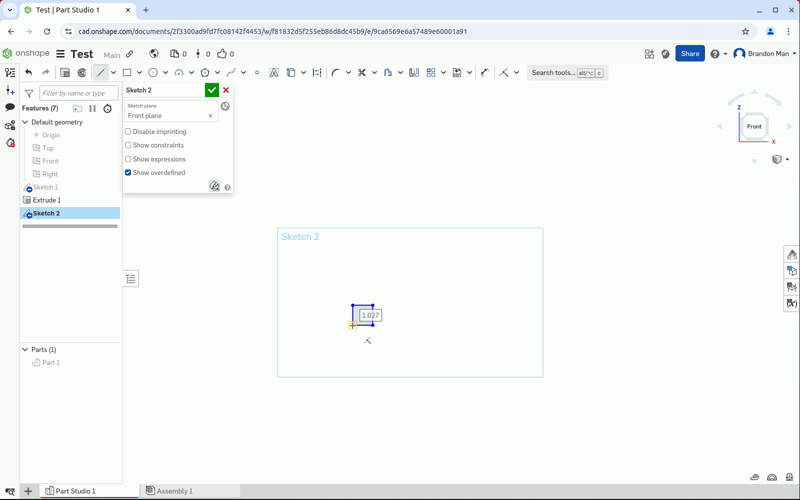
scroll(-6)
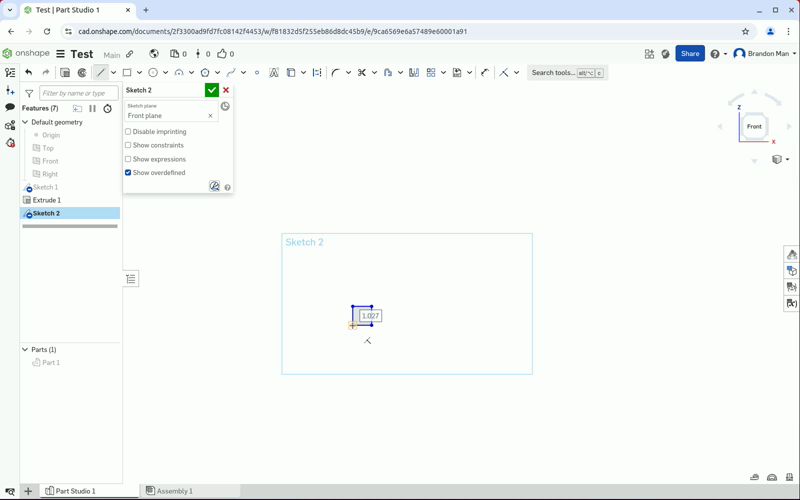
scroll(-6)
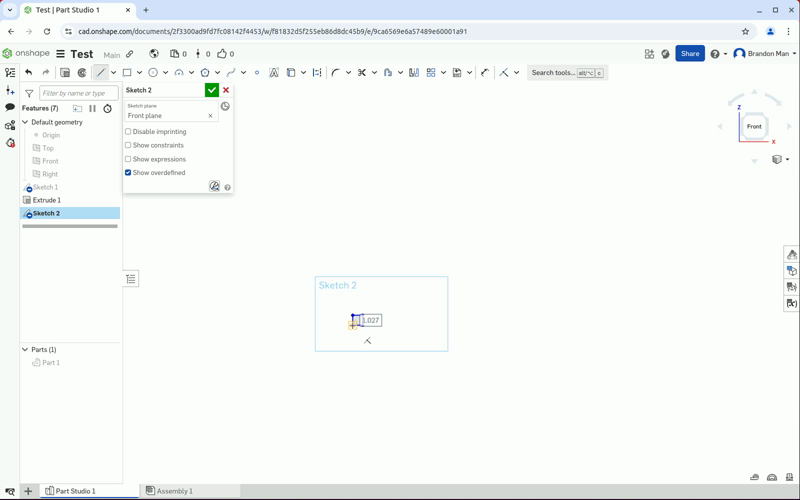
scroll(-6)
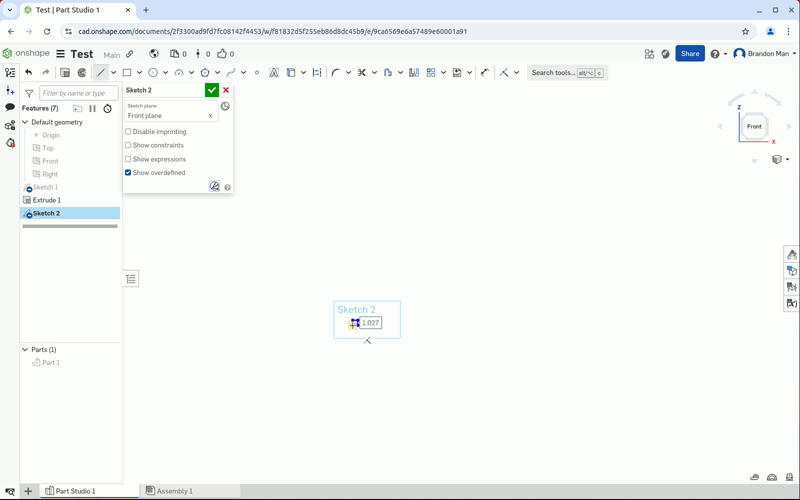
key(esc)
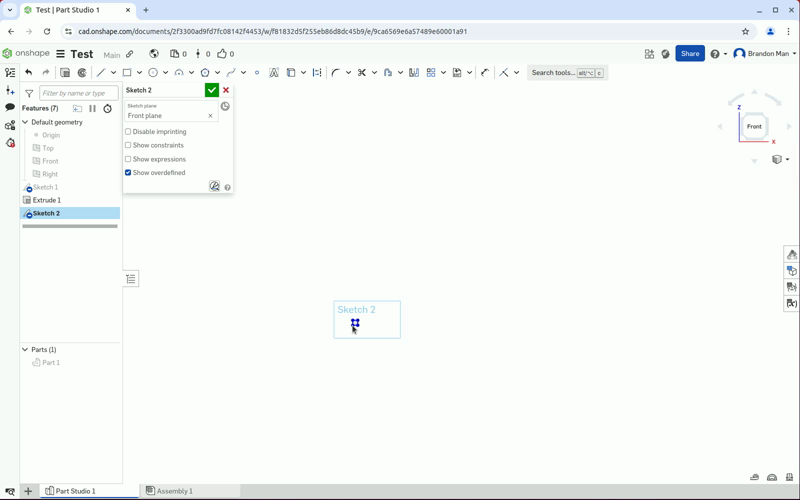
mouse_move(355, 320)
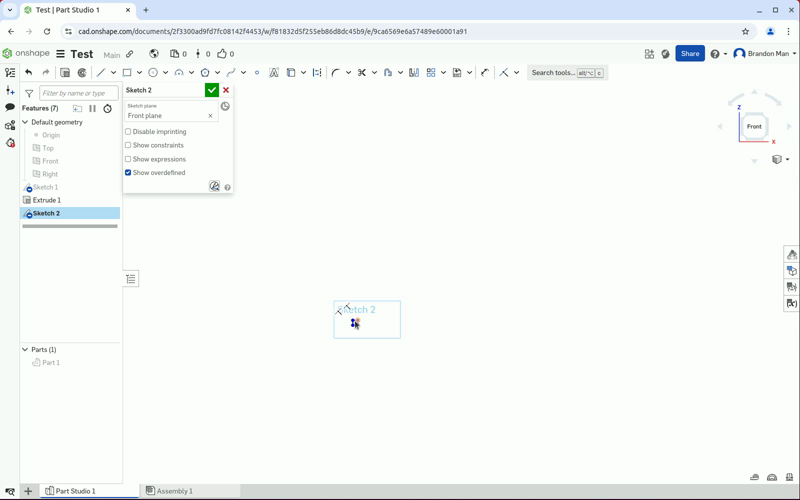
scroll(6)
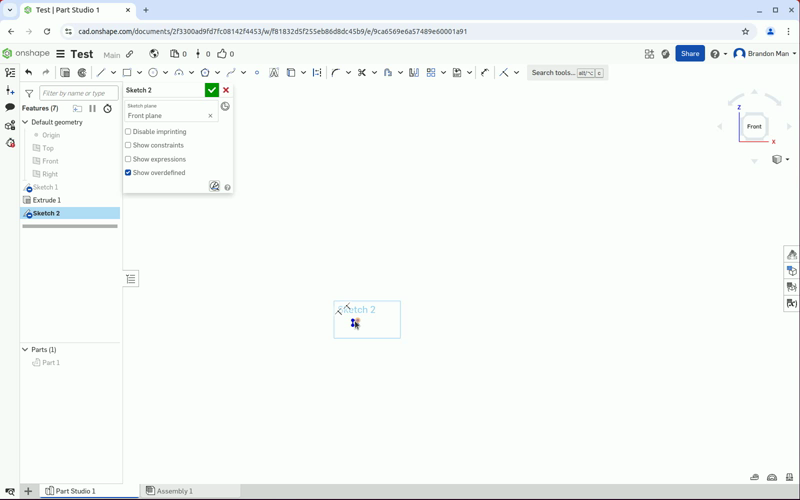
scroll(6)
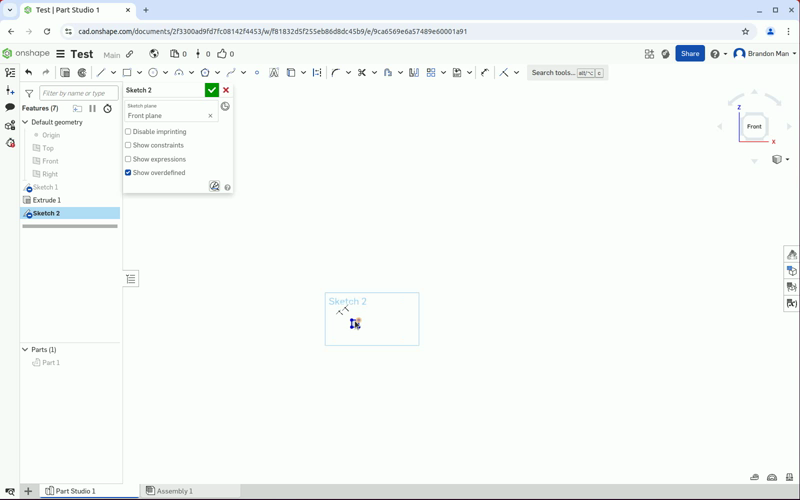
scroll(6)
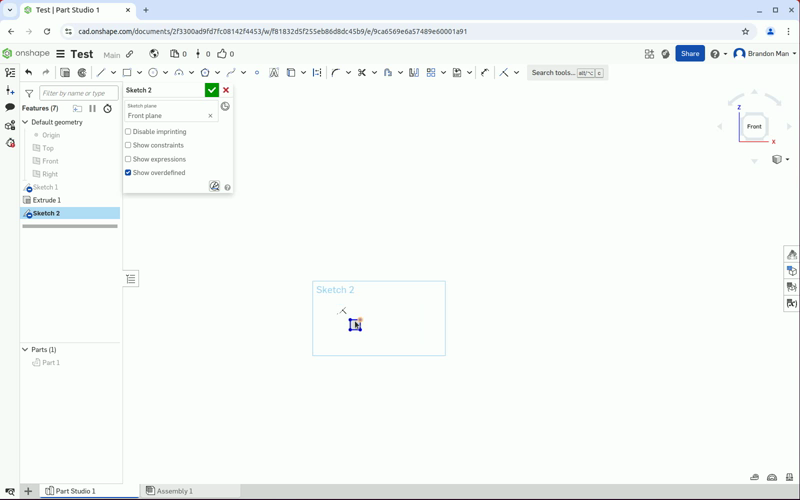
scroll(6)
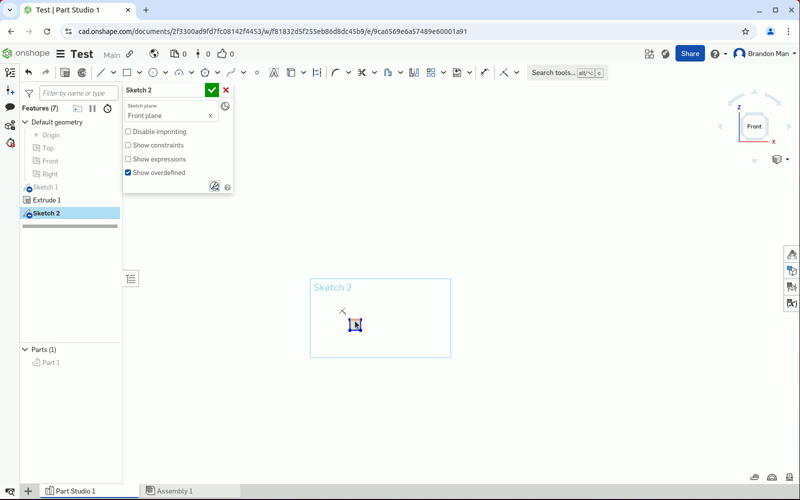
scroll(6)
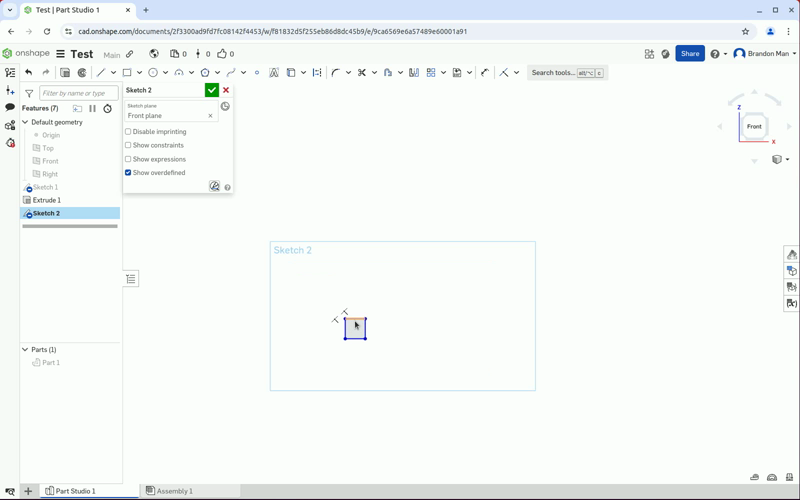
scroll(6)
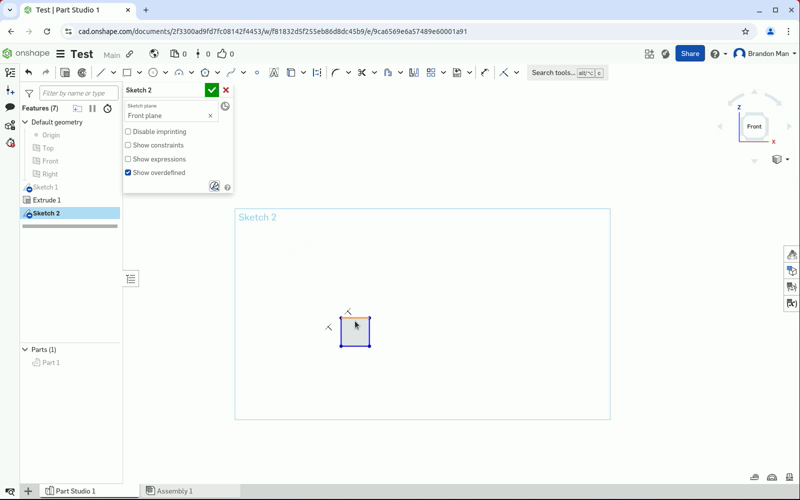
scroll(6)
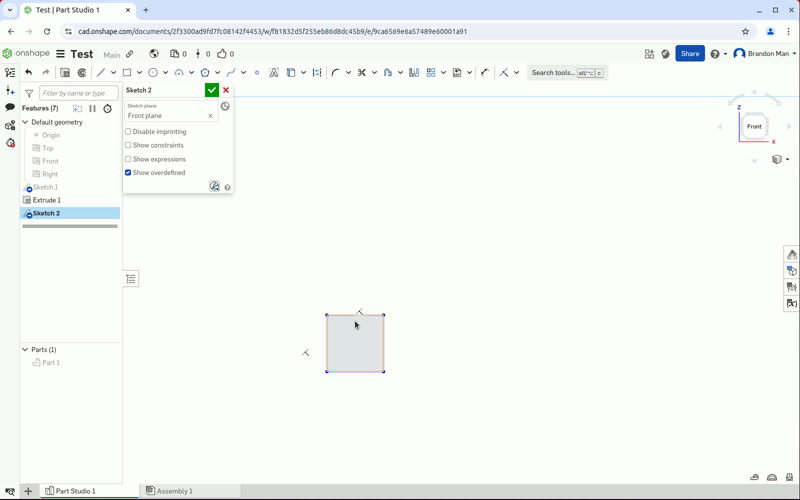
click(355, 320)
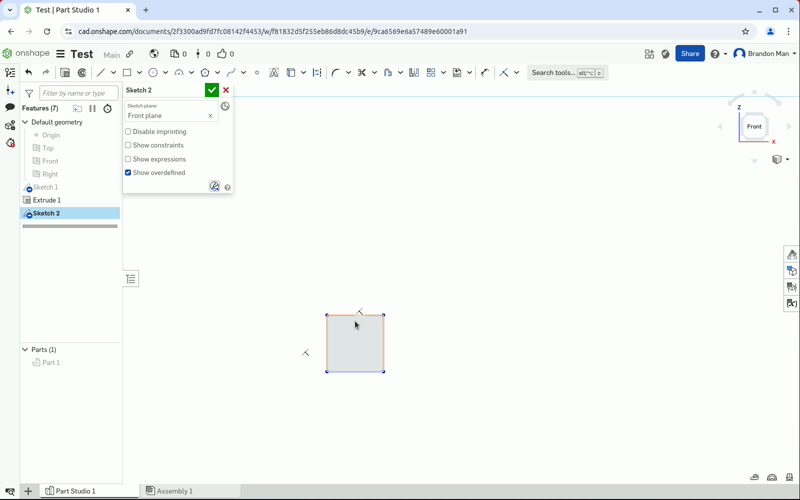
scroll(-6)
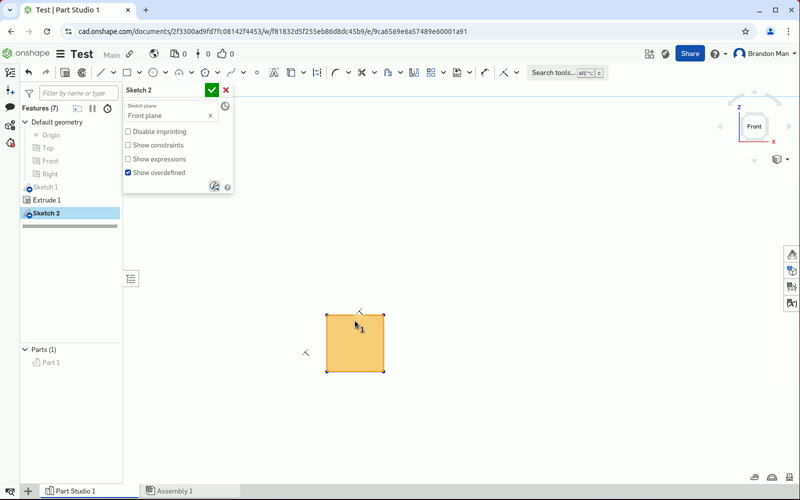
scroll(-6)
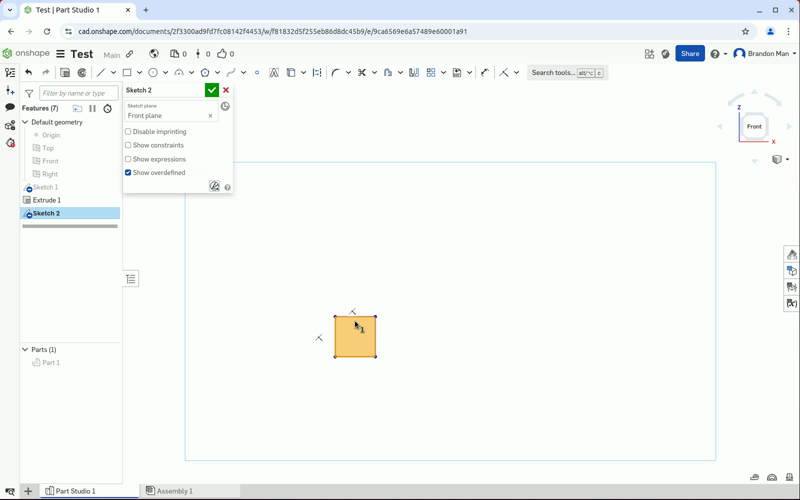
scroll(-6)
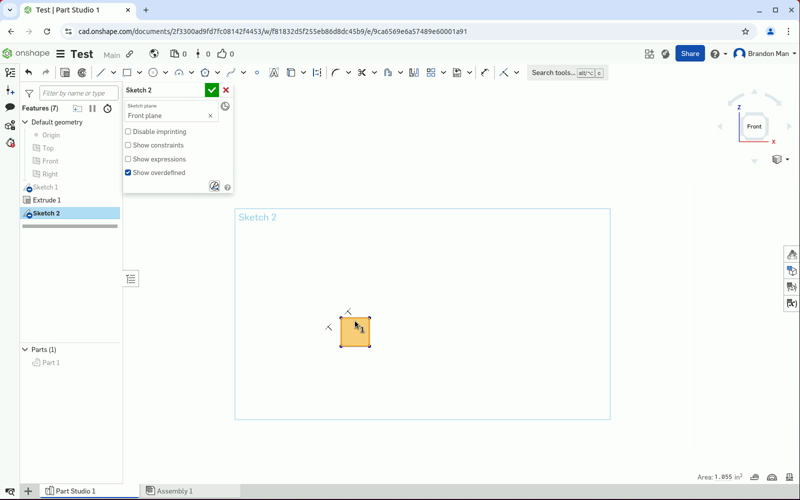
scroll(-6)
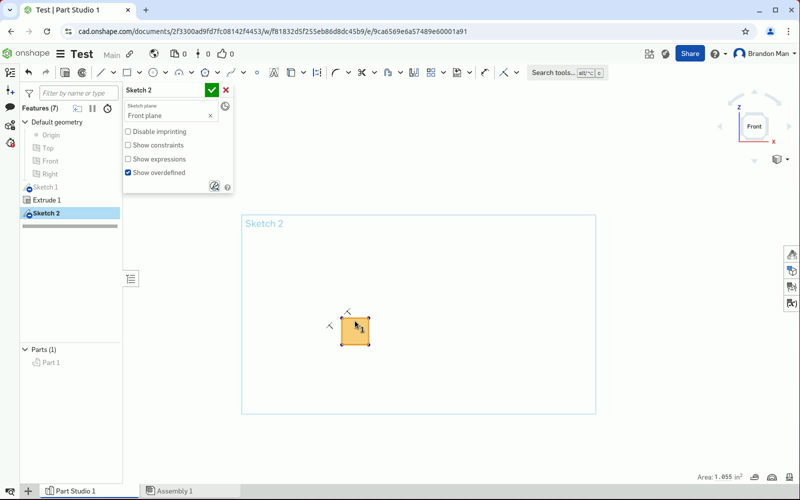
scroll(-6)
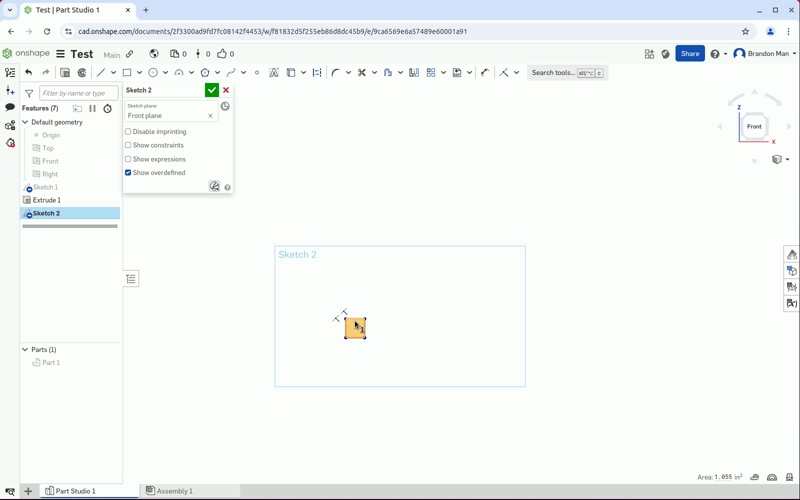
scroll(-6)
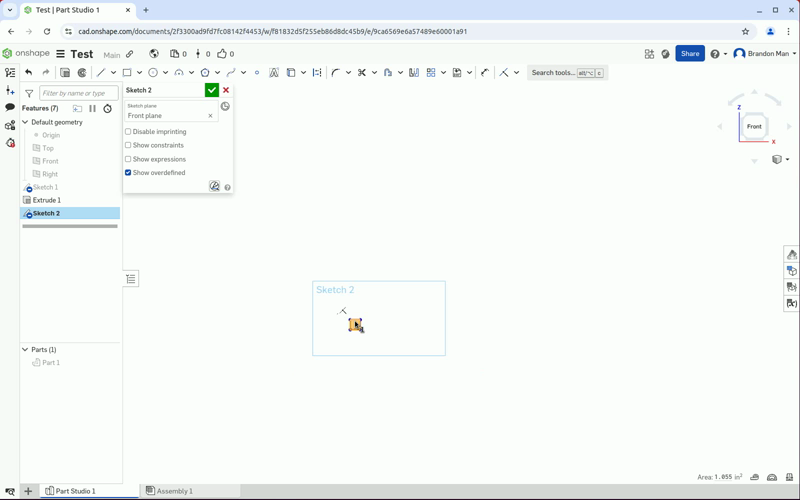
scroll(-6)
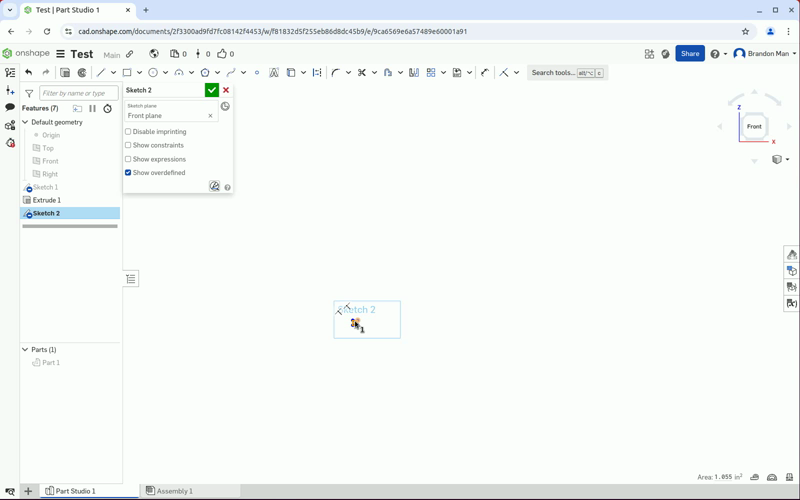
mouse_move(73, 352)
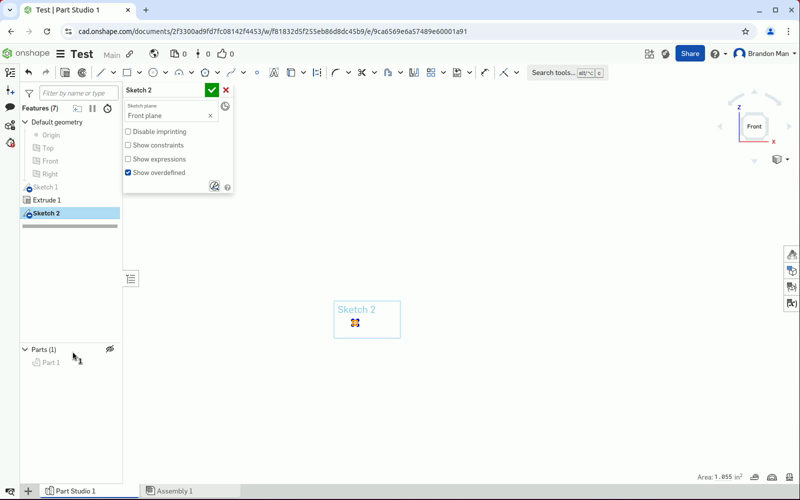
key(shift+y)
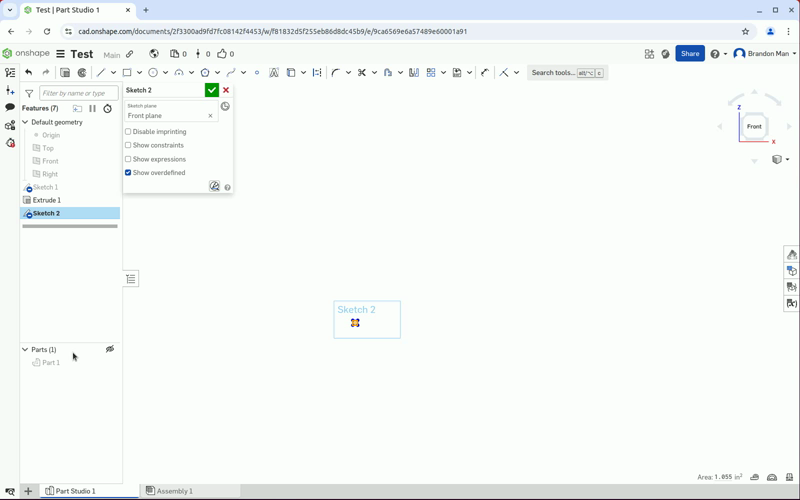
key(shift+e)
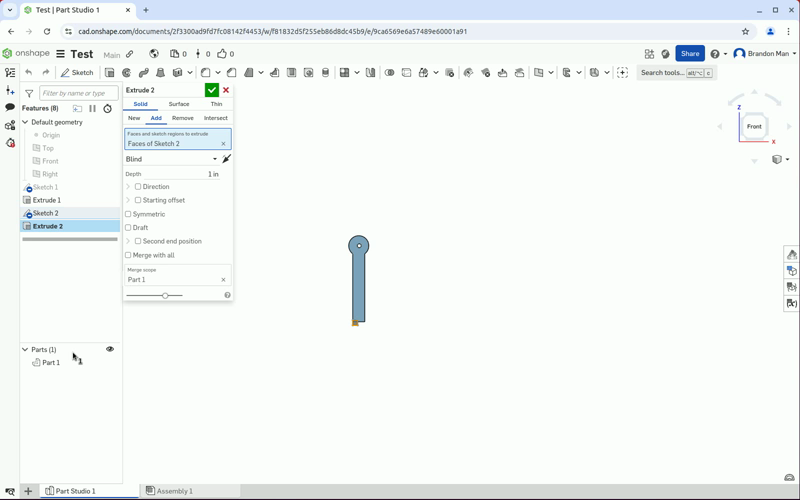
mouse_move(143, 106)
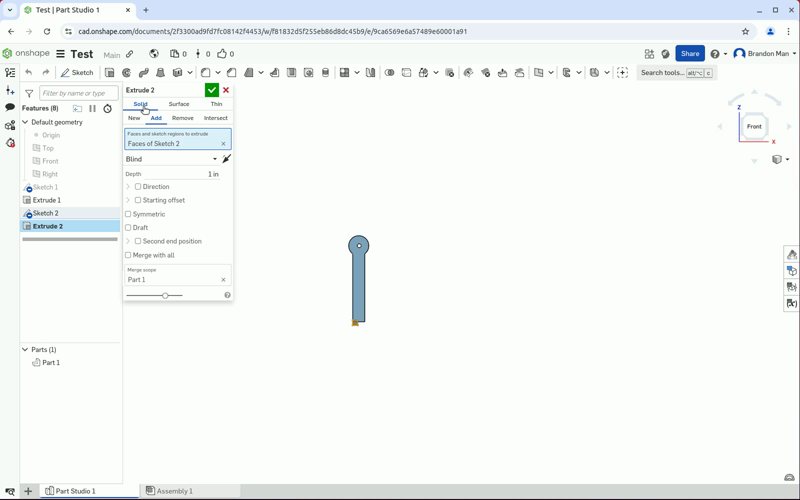
click(143, 106)
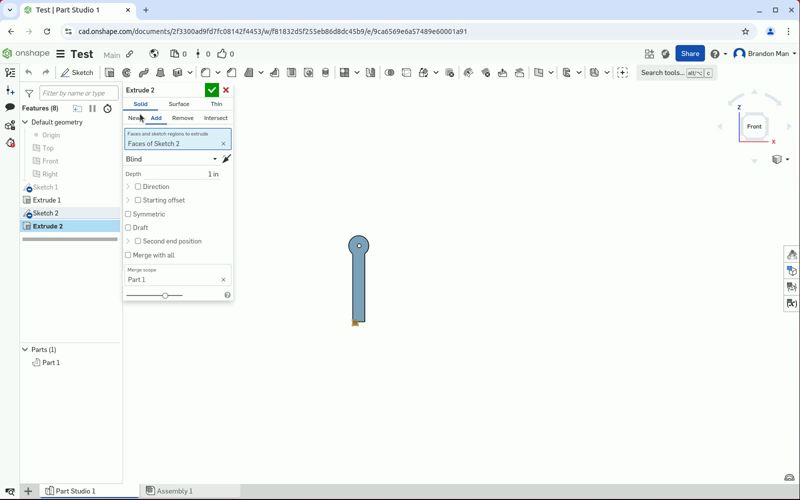
mouse_move(137, 120)
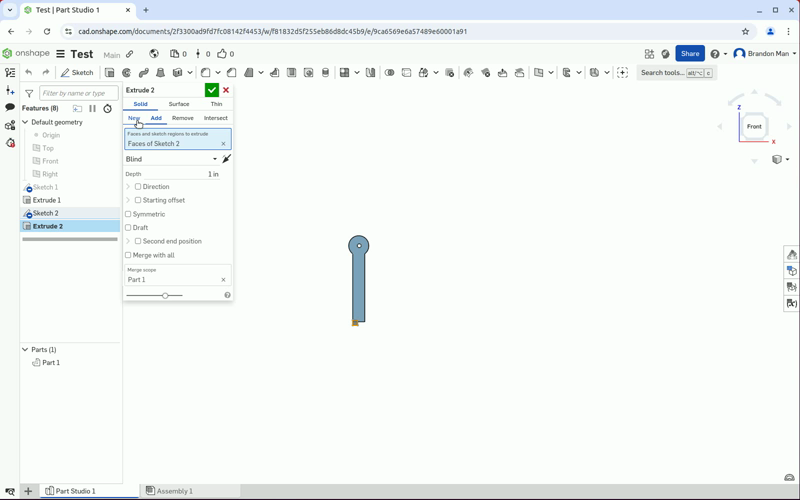
click(137, 120)
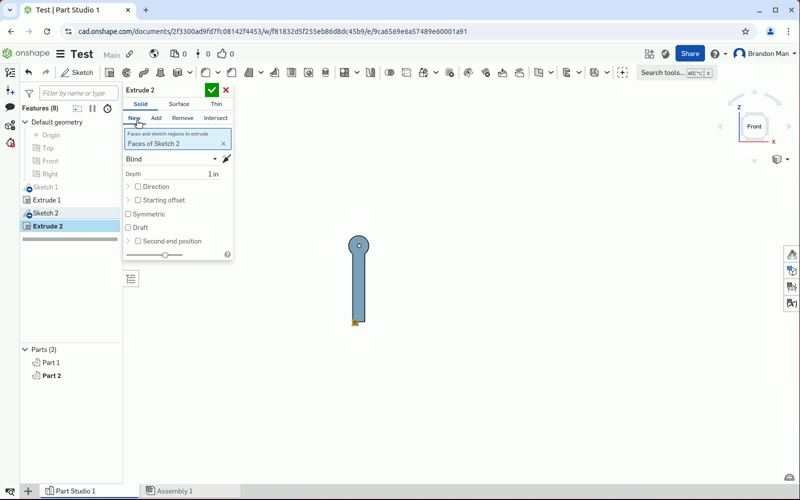
key(tab, 4)
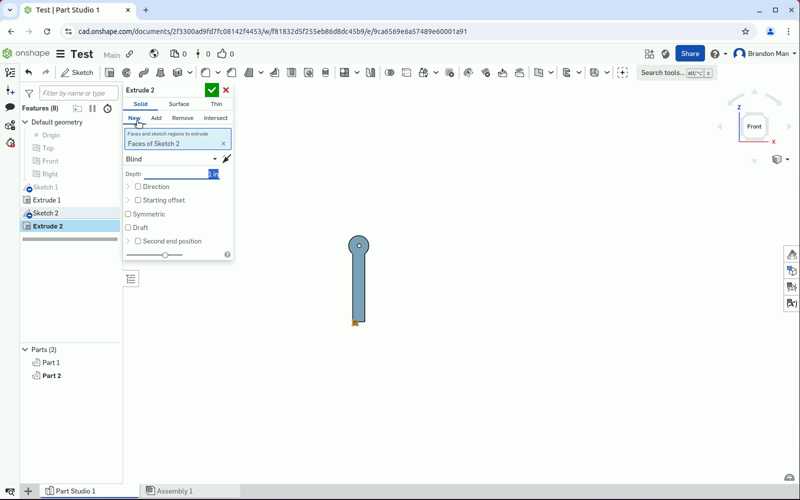
text(2.648)
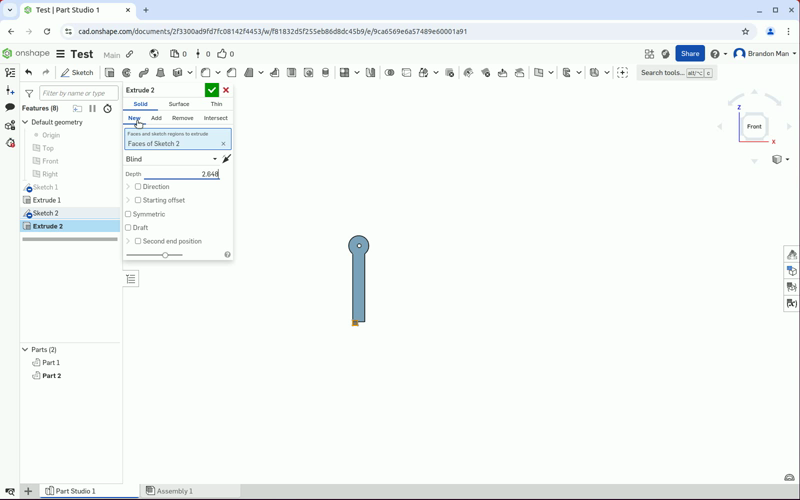
key(enter)
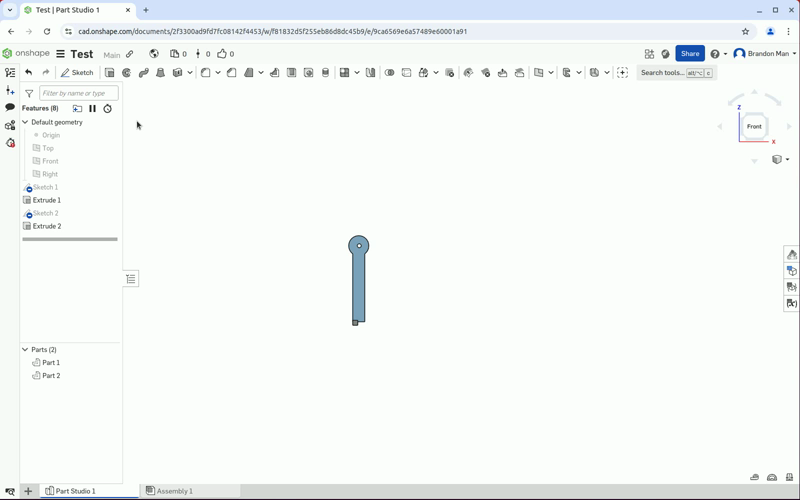
key(shift+h)
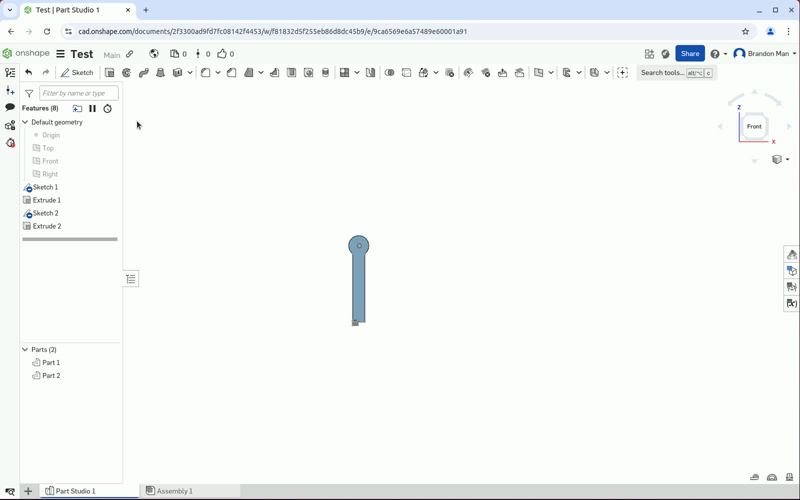
key(shift+h)
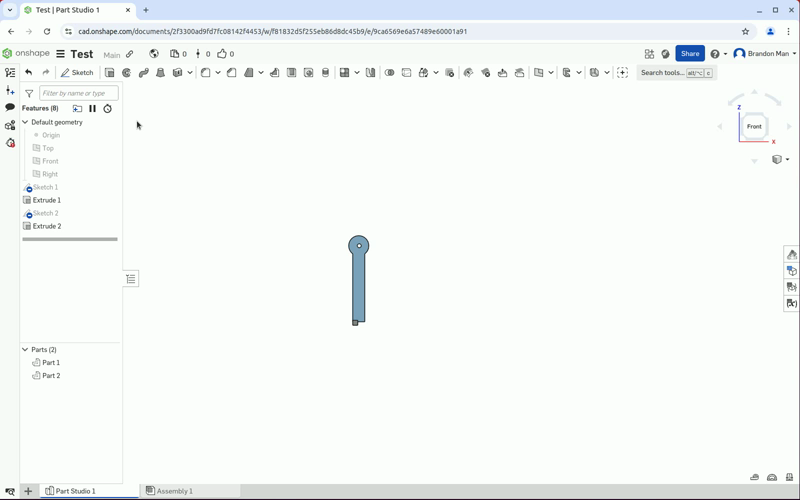
mouse_move(73, 189)
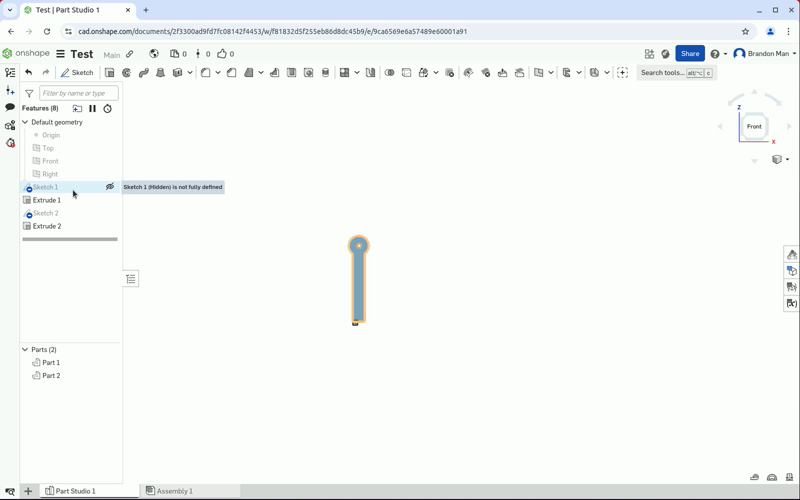
click(73, 189)
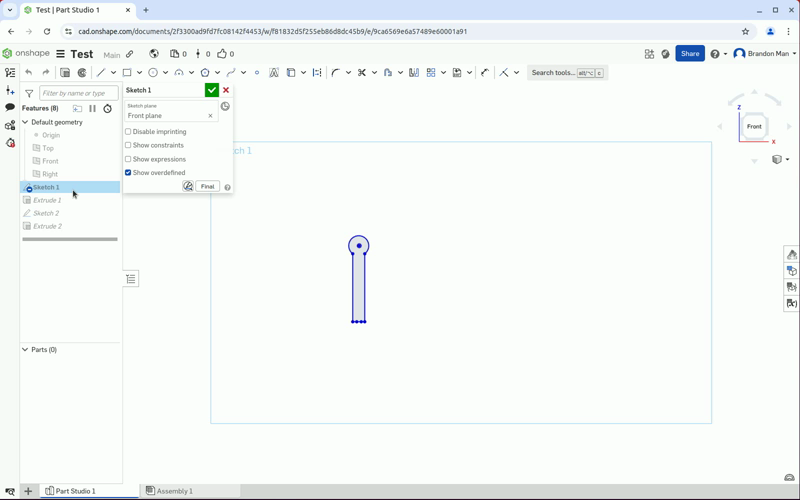
mouse_move(229, 92)
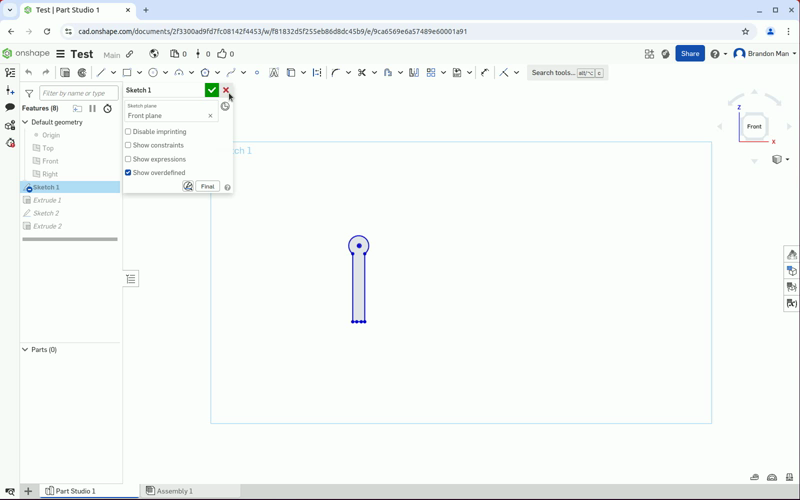
click(229, 92)
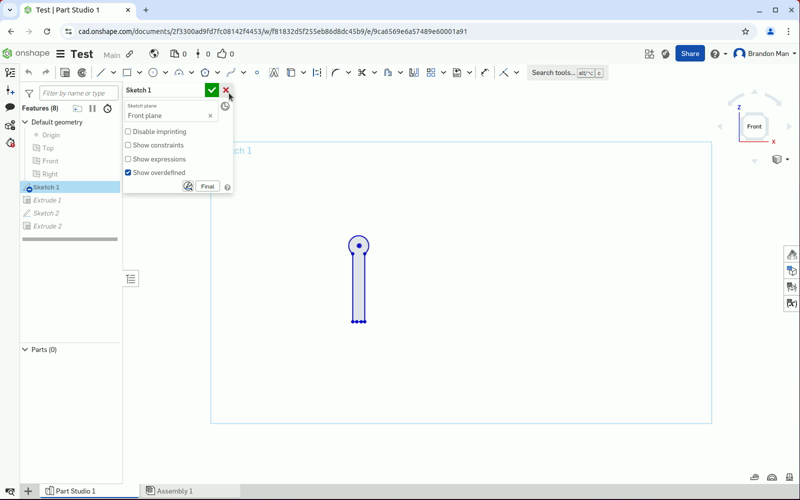
key(shift+s)
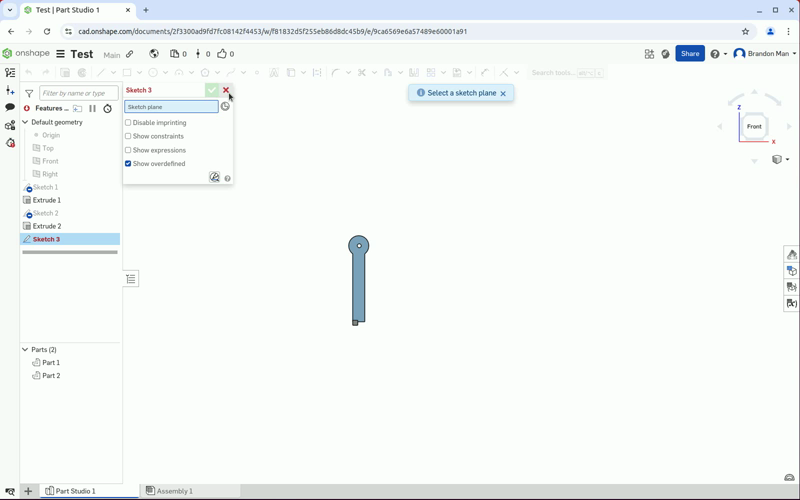
mouse_move(73, 163)
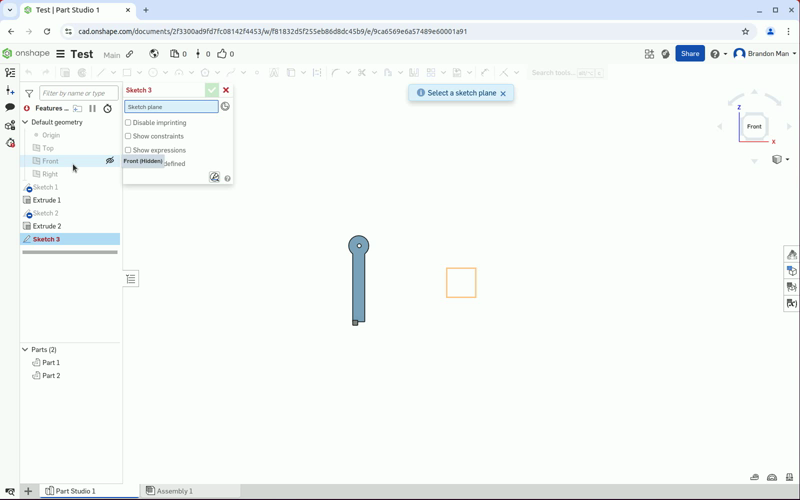
click(73, 163)
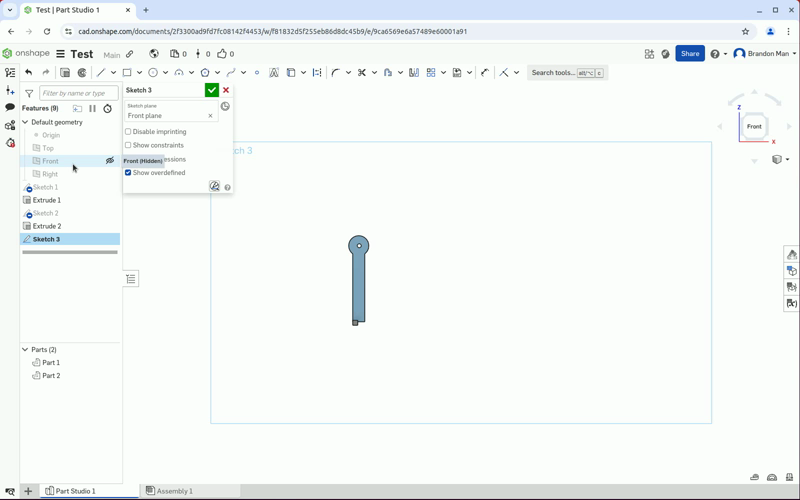
mouse_move(73, 352)
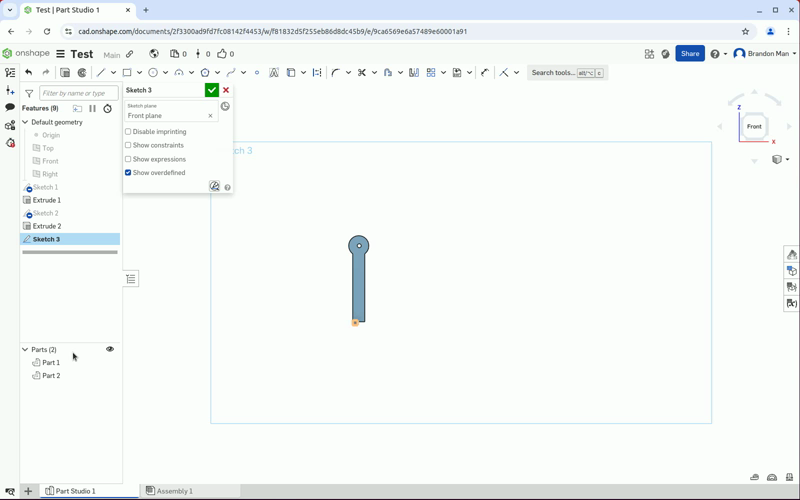
key(y)
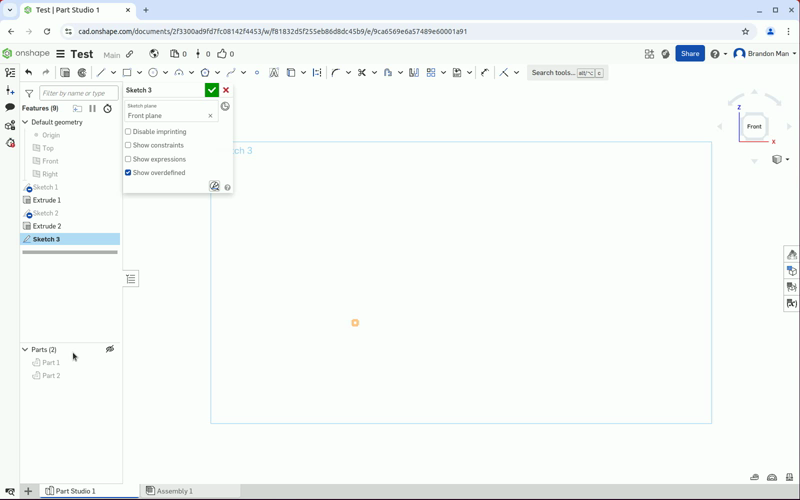
key(l)
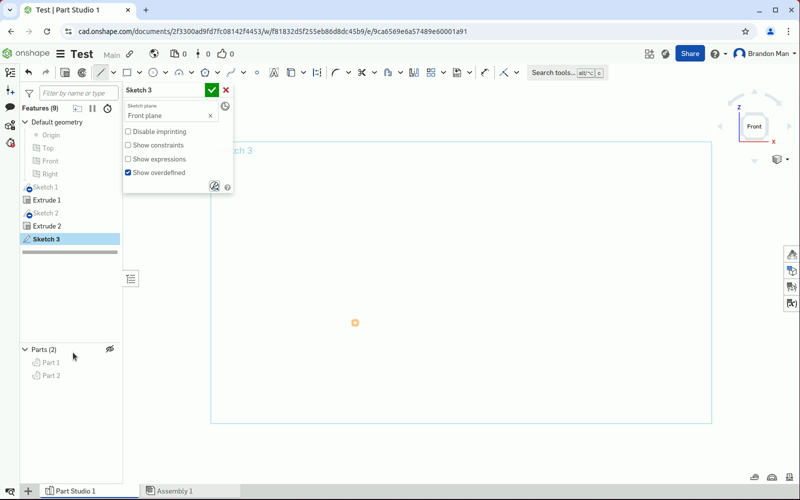
key_down(shift)
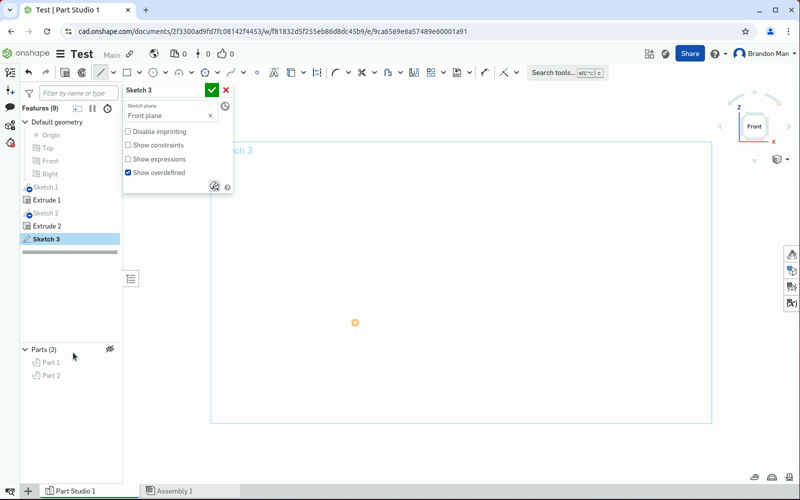
mouse_move(361, 325)
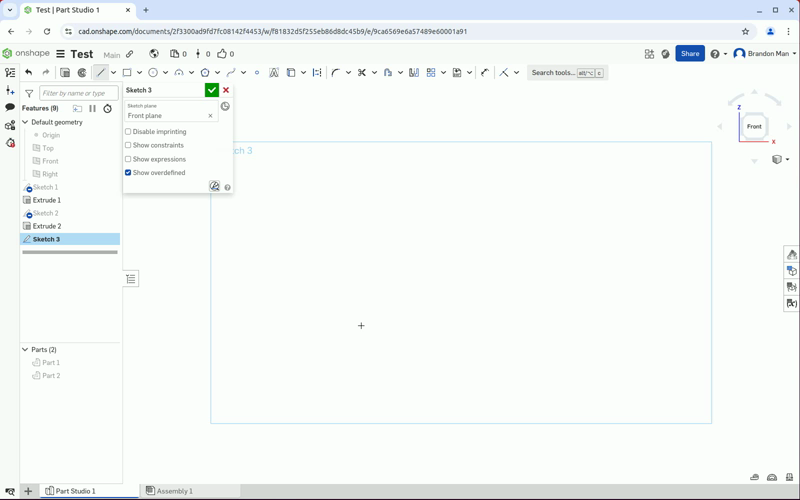
click(361, 325)
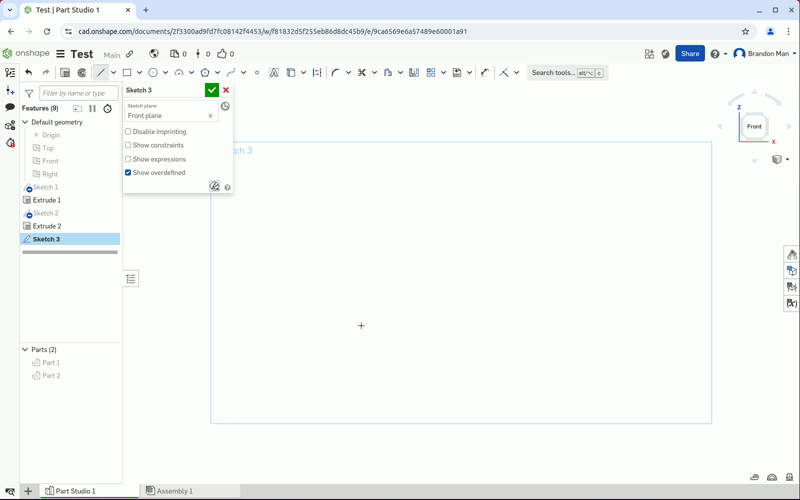
key_up(shift)
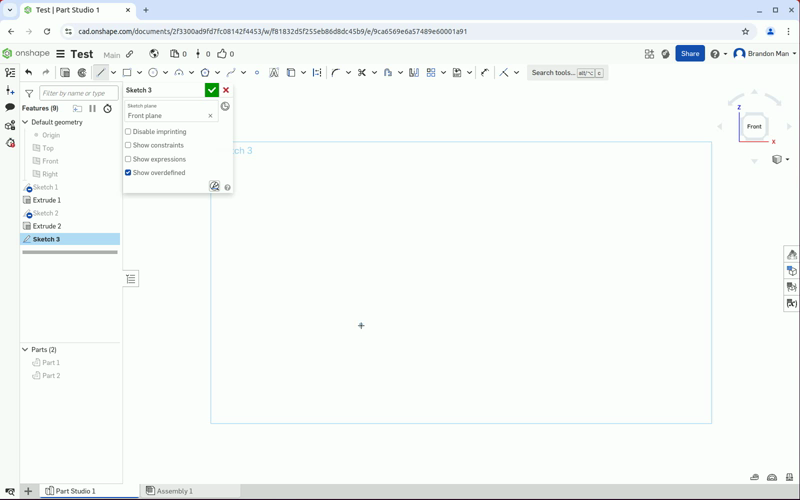
key_down(shift)
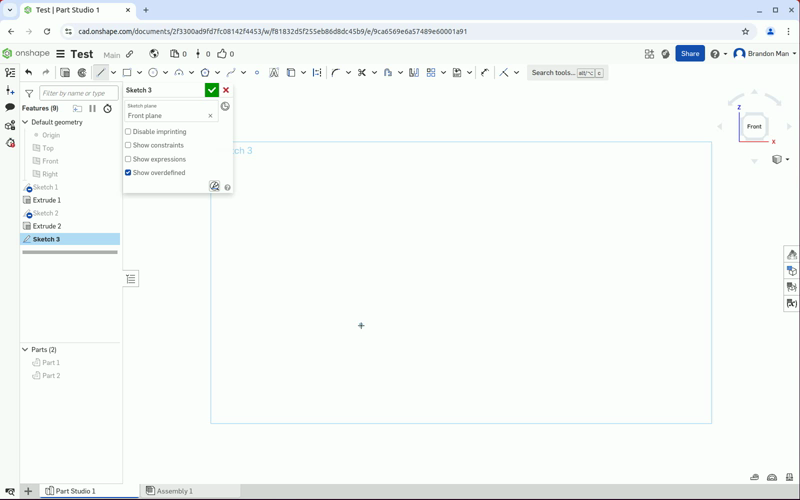
mouse_move(391, 325)
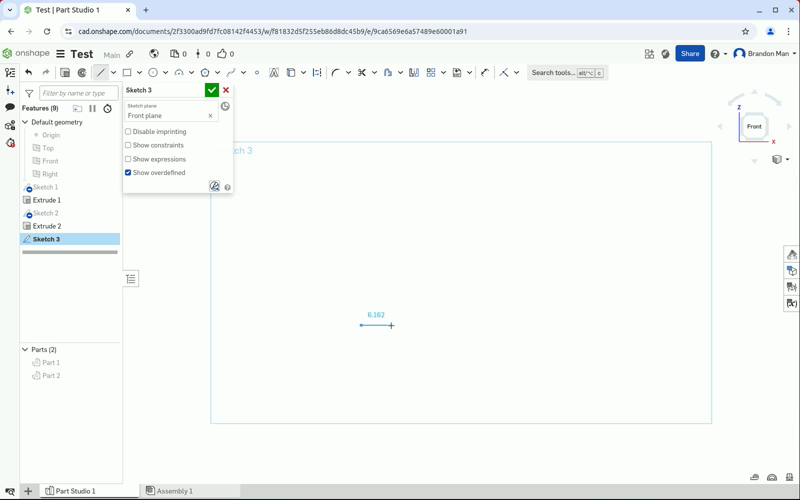
mouse_move(365, 325)
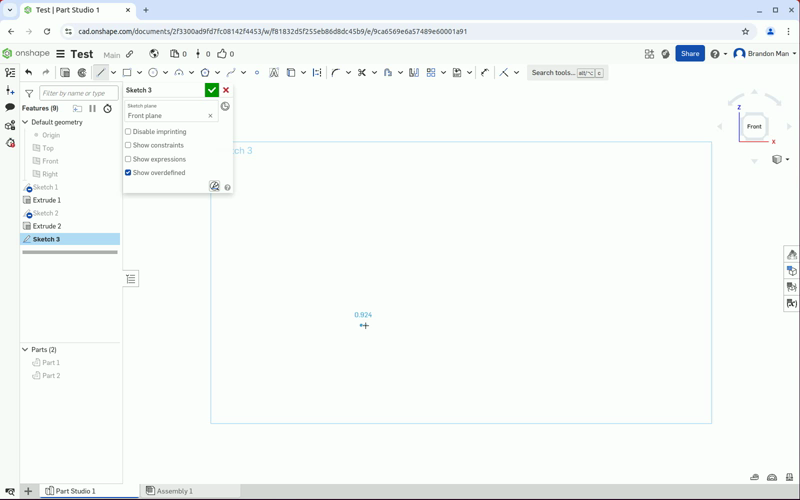
scroll(6)
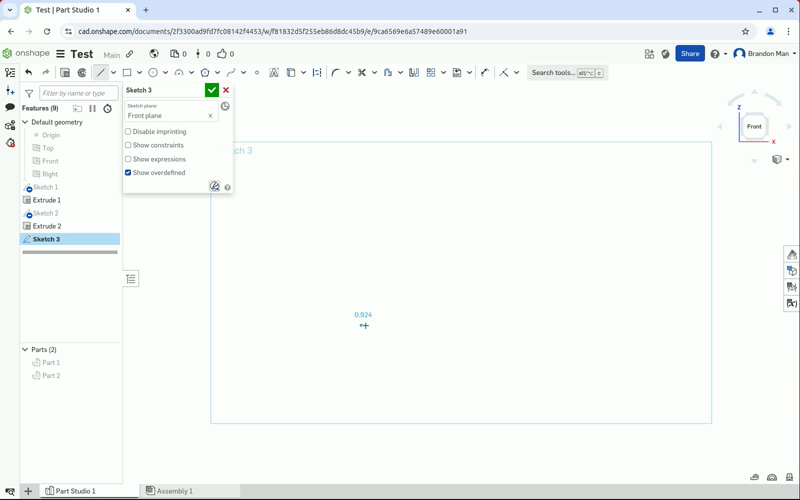
scroll(6)
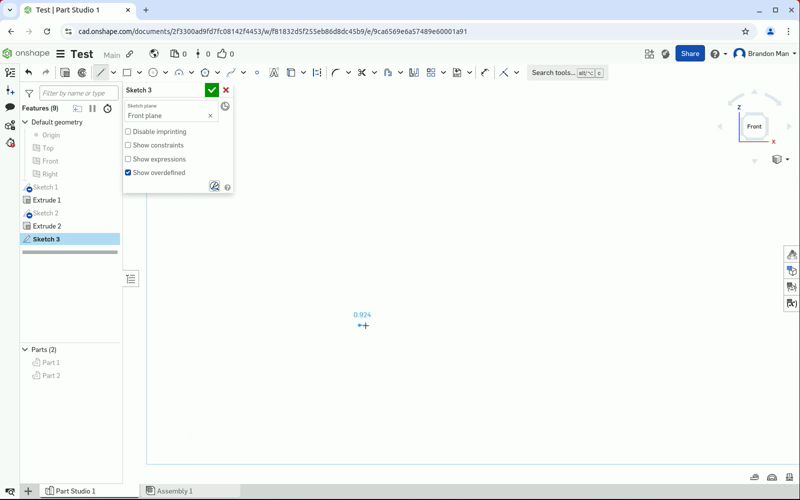
scroll(6)
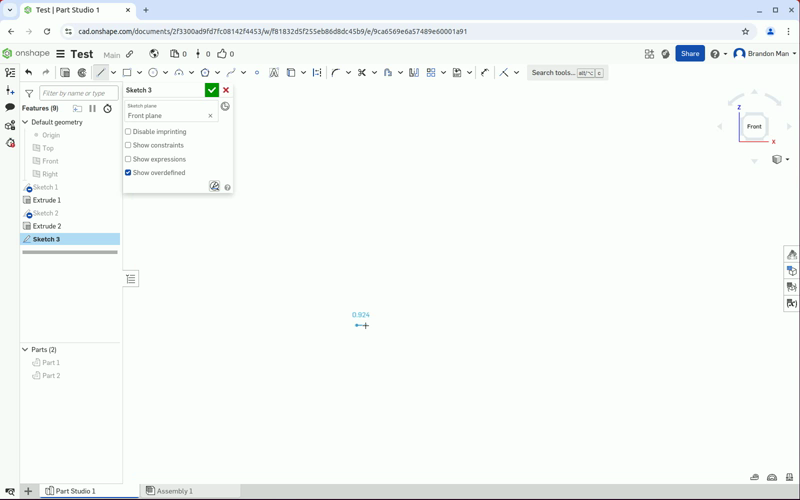
scroll(6)
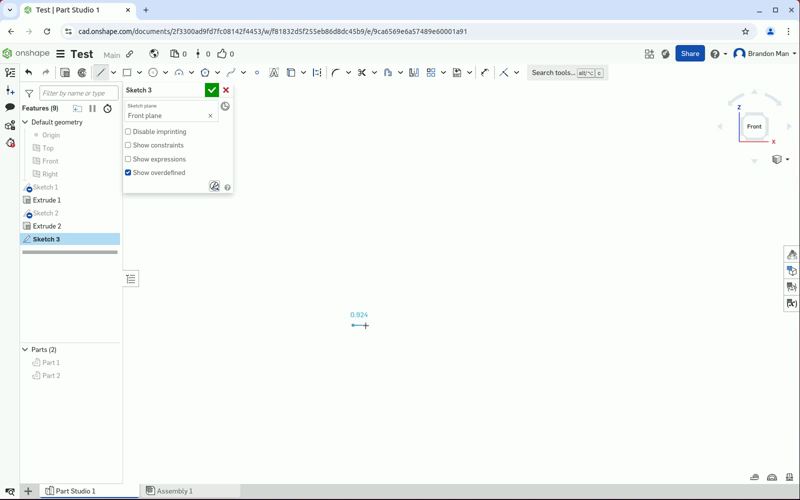
scroll(6)
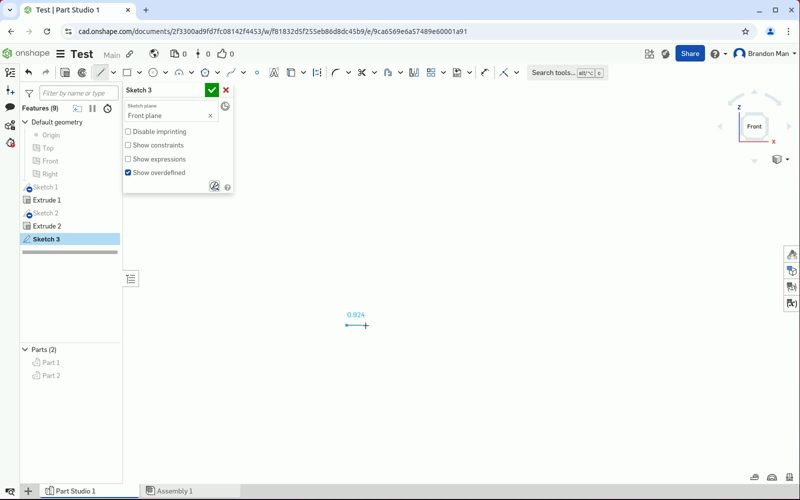
scroll(6)
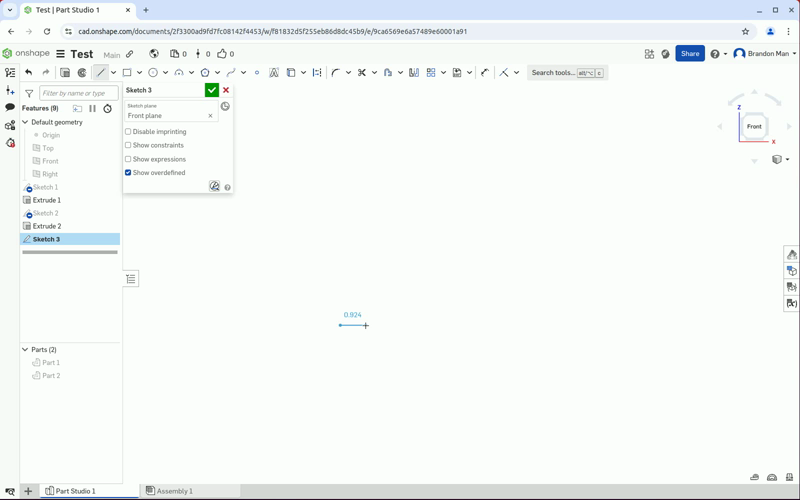
scroll(6)
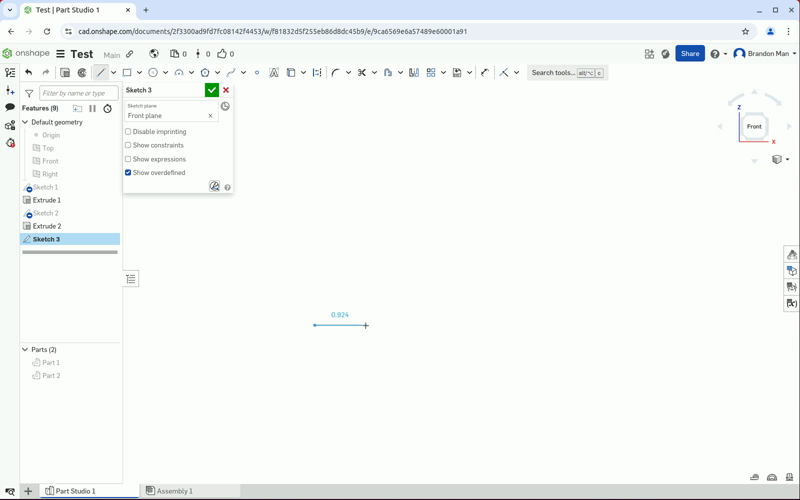
click(365, 325)
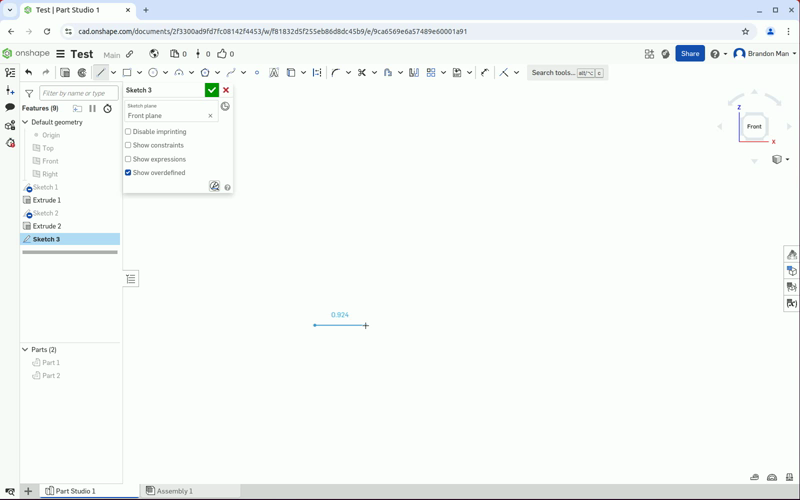
scroll(-6)
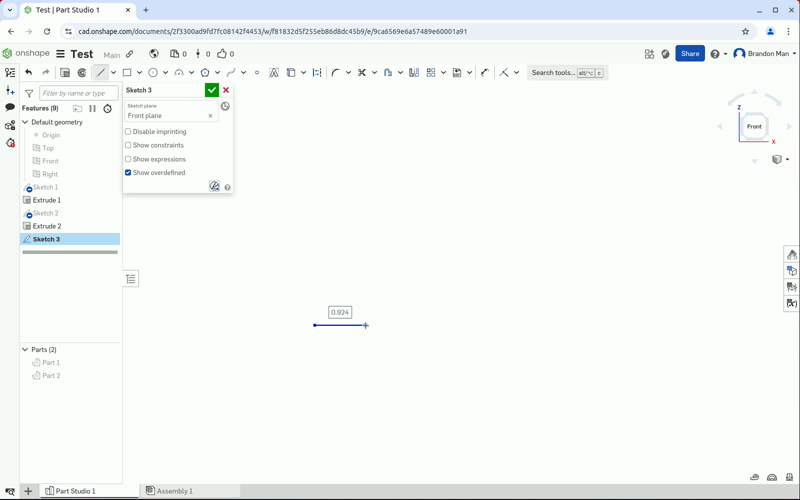
scroll(-6)
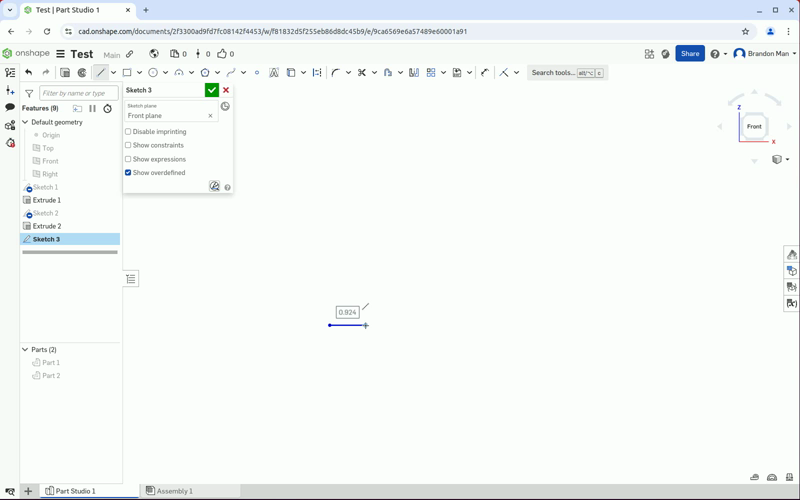
scroll(-6)
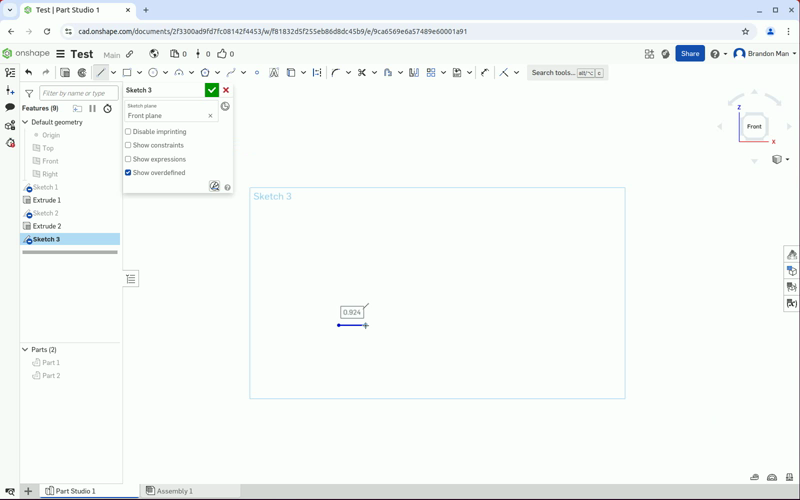
scroll(-6)
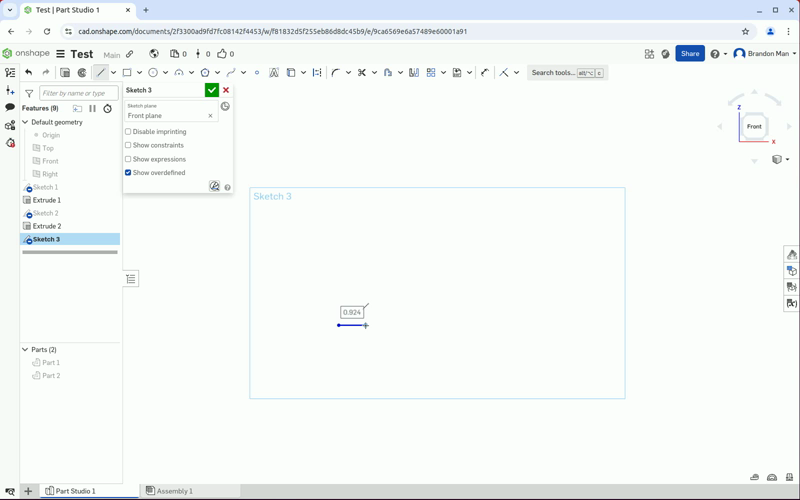
scroll(-6)
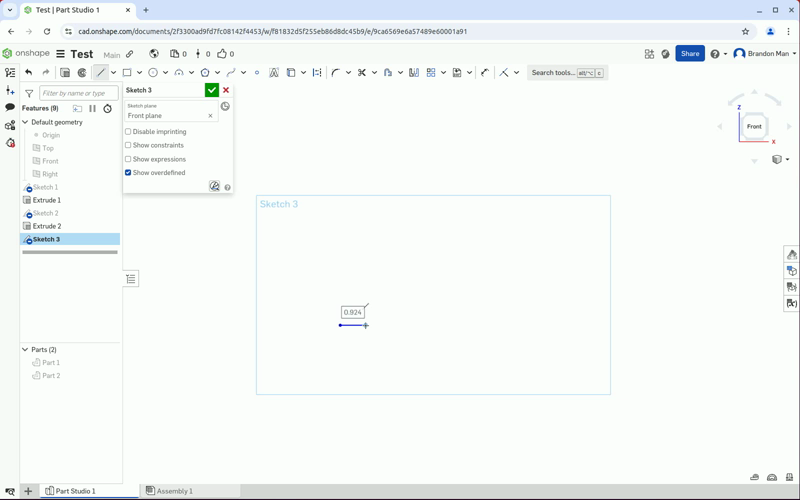
scroll(-6)
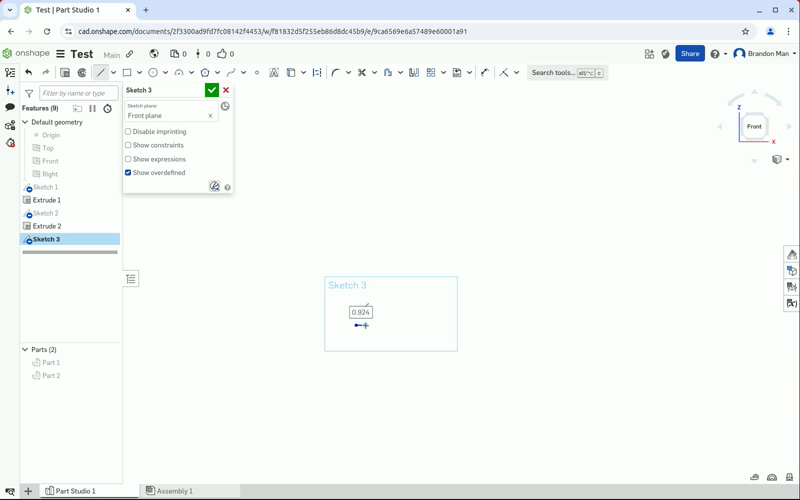
scroll(-6)
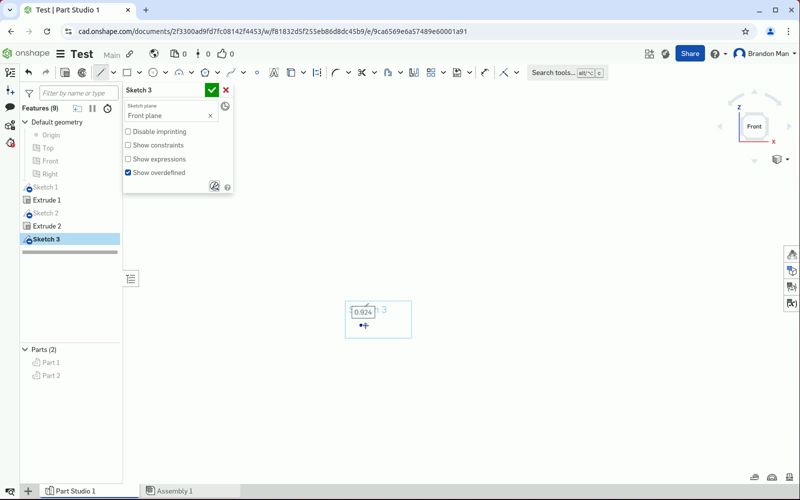
key_up(shift)
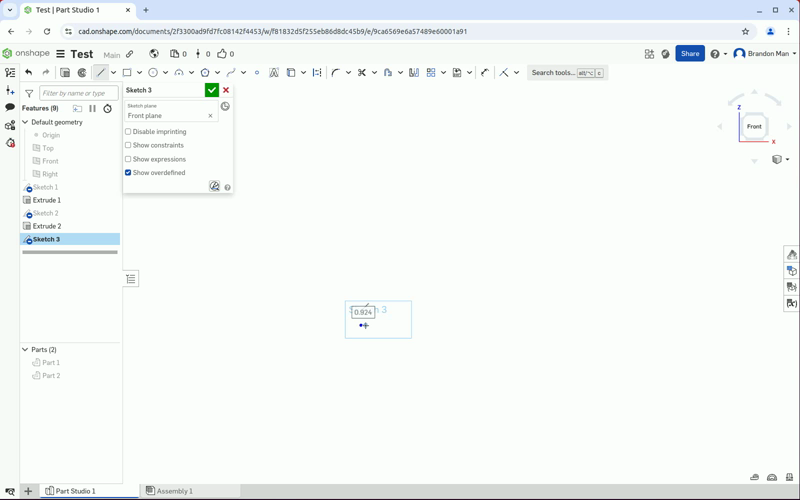
key_down(shift)
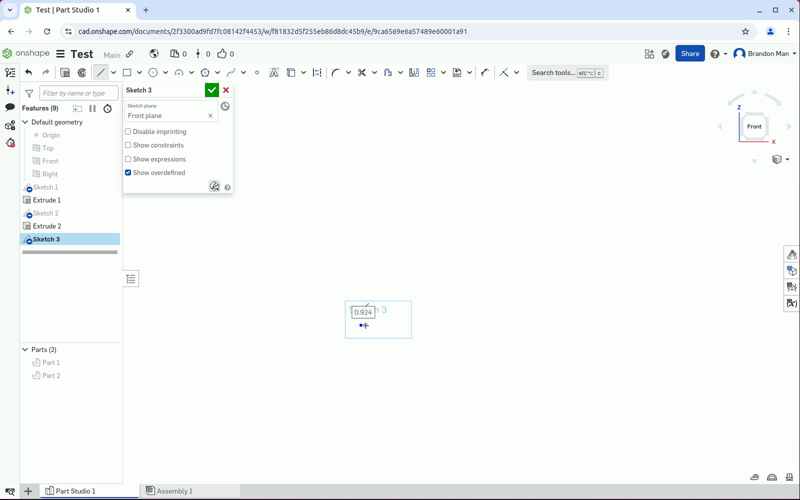
mouse_move(395, 325)
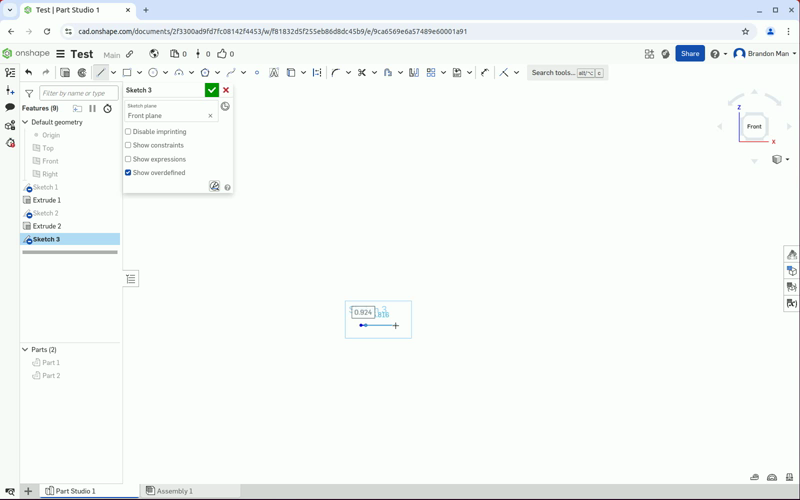
mouse_move(365, 320)
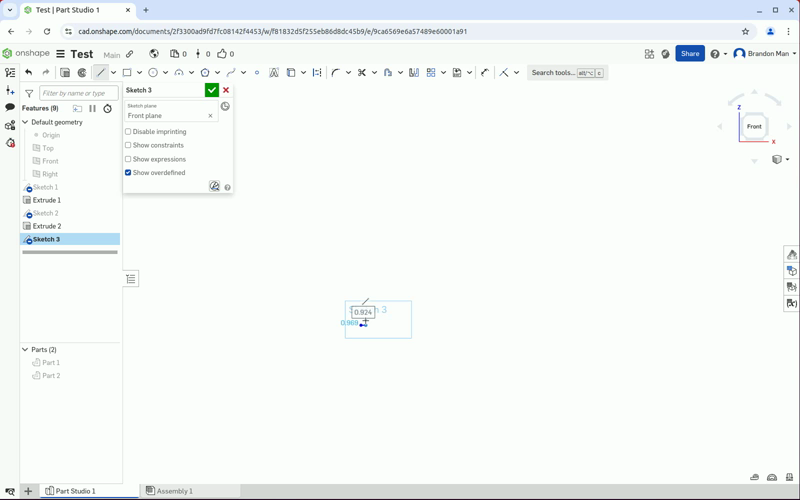
scroll(6)
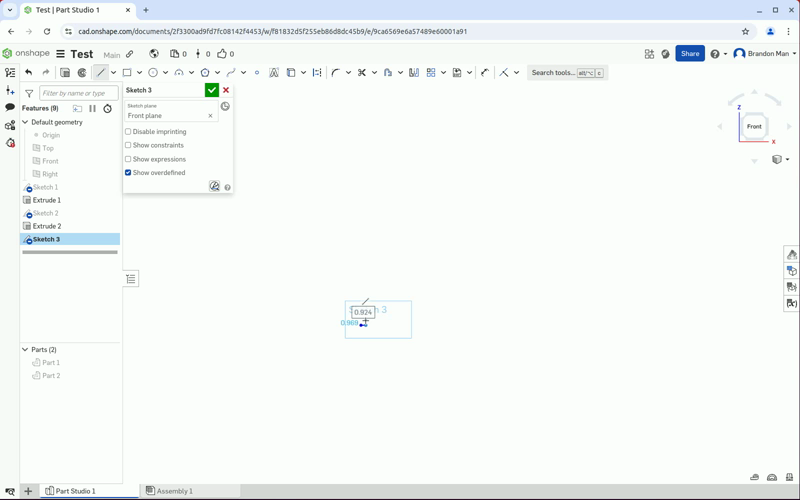
scroll(6)
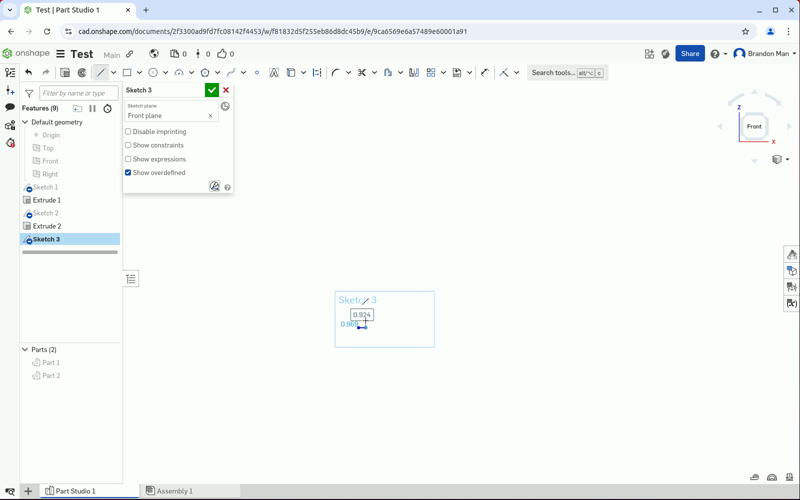
scroll(6)
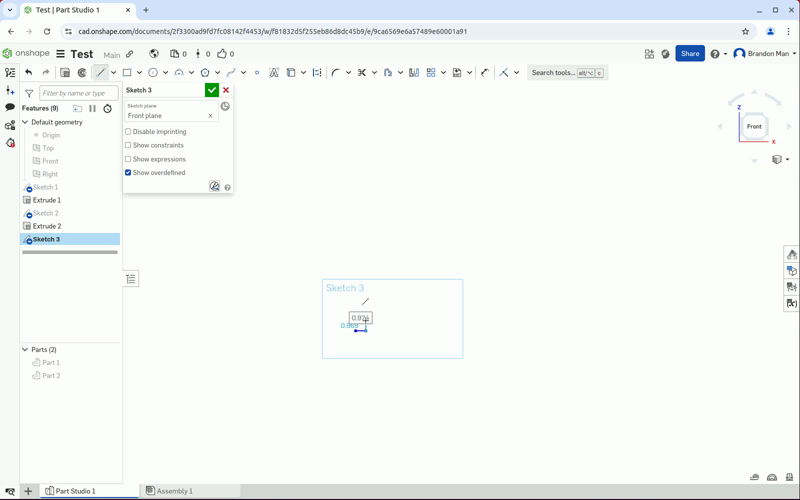
scroll(6)
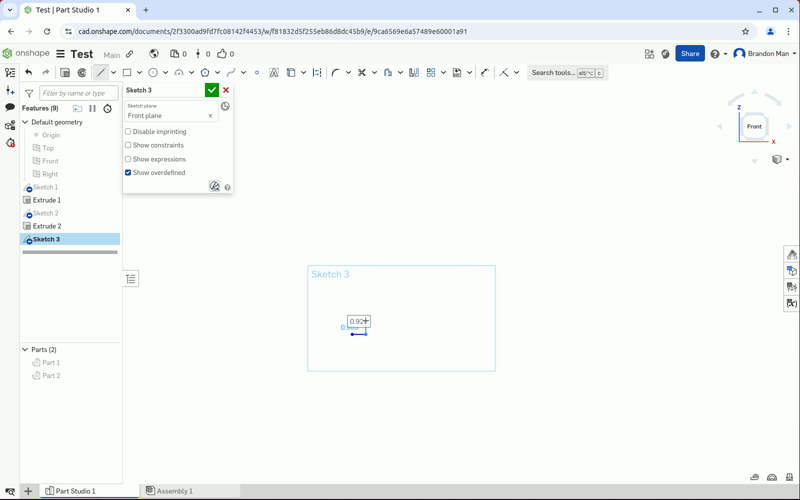
scroll(6)
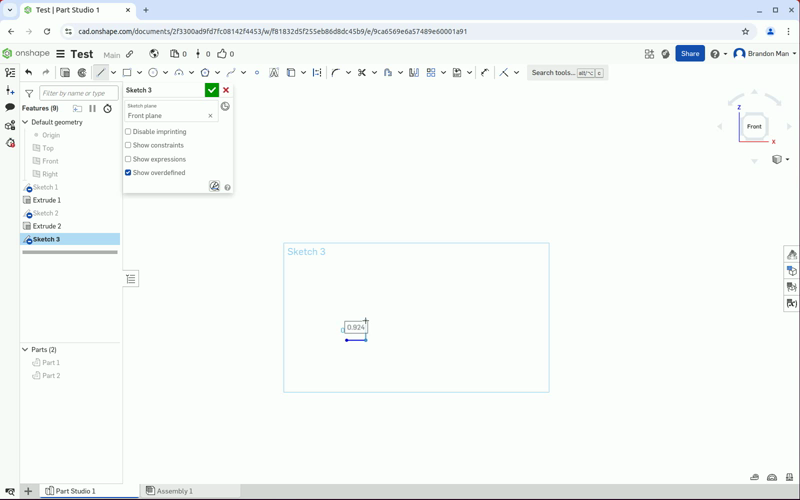
scroll(6)
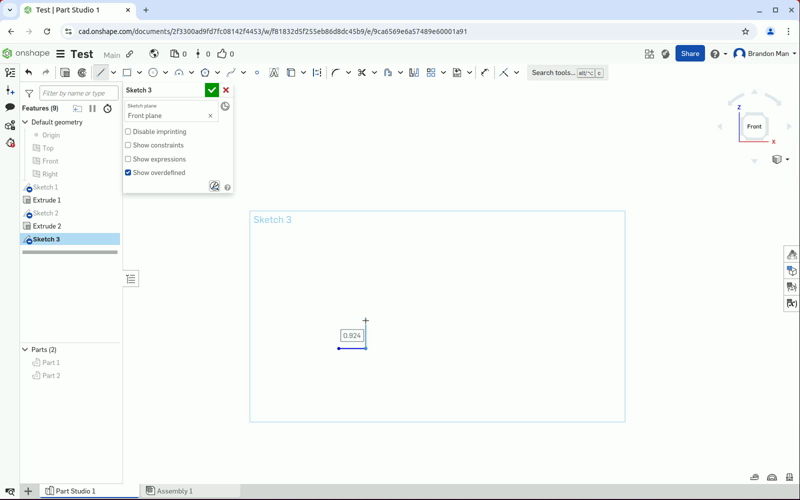
scroll(6)
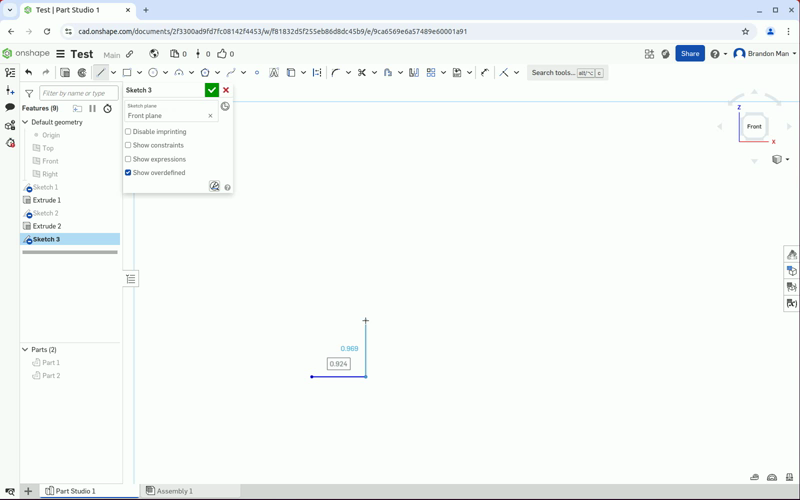
click(365, 320)
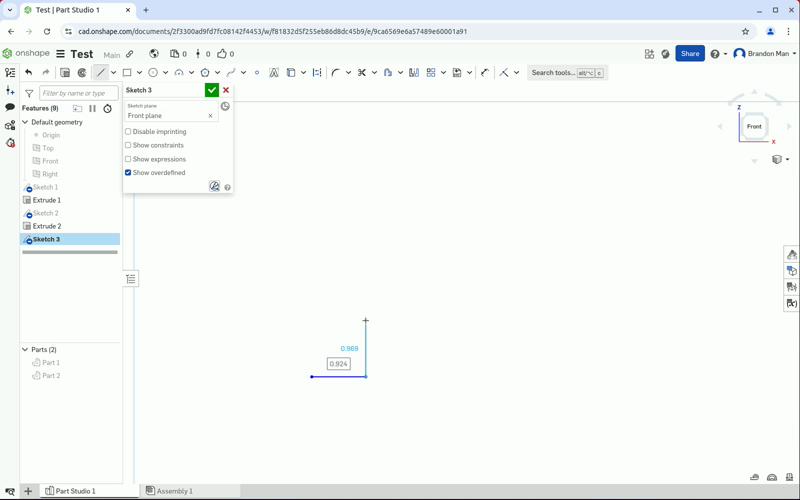
scroll(-6)
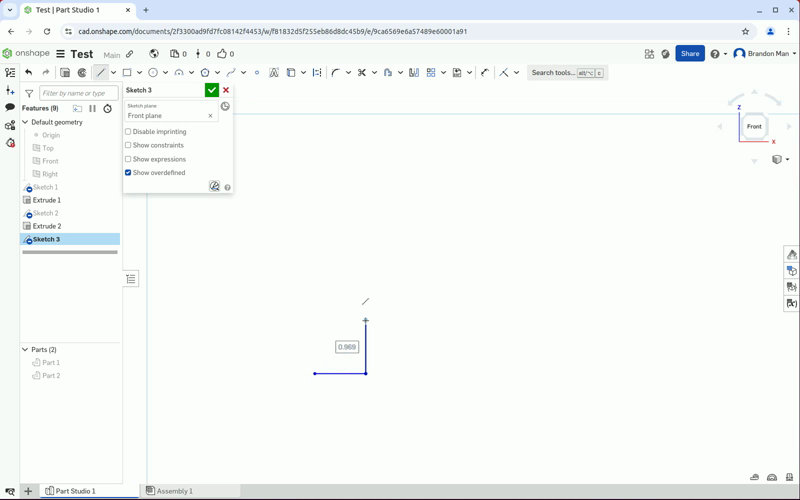
scroll(-6)
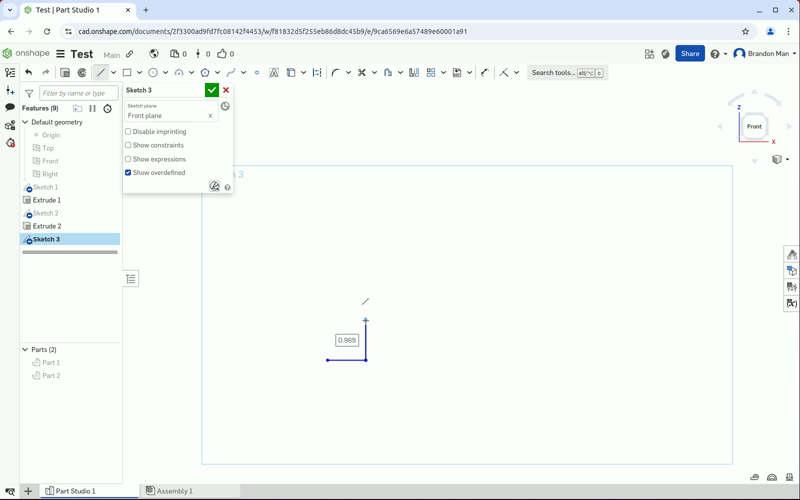
scroll(-6)
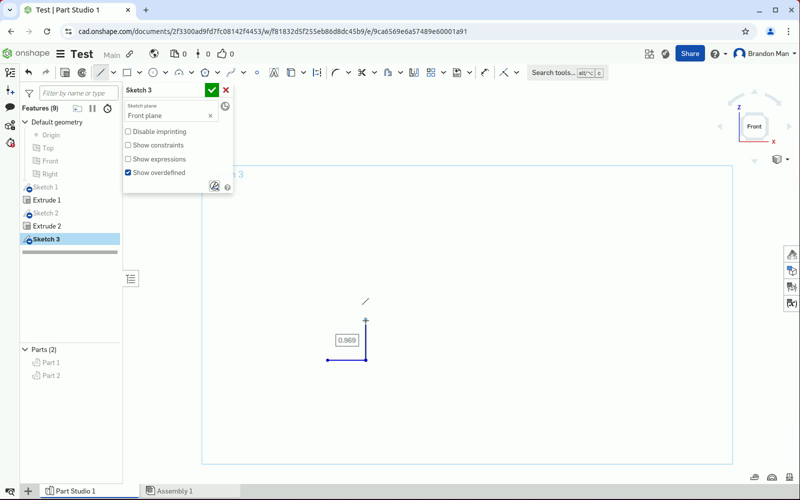
scroll(-6)
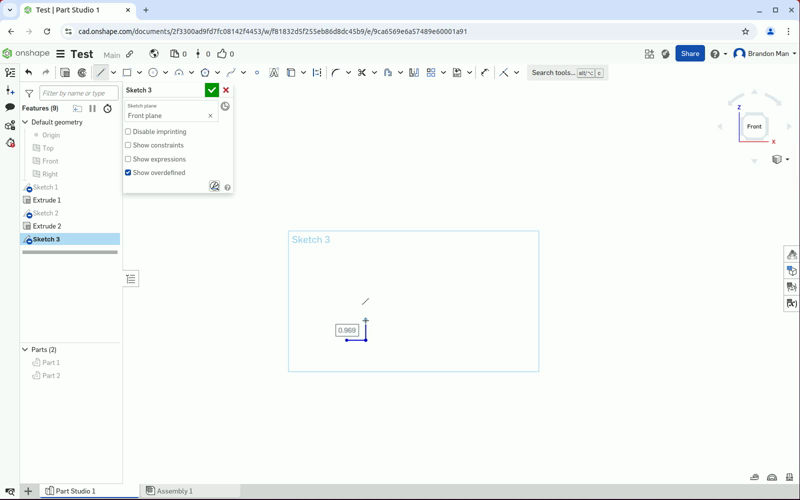
scroll(-6)
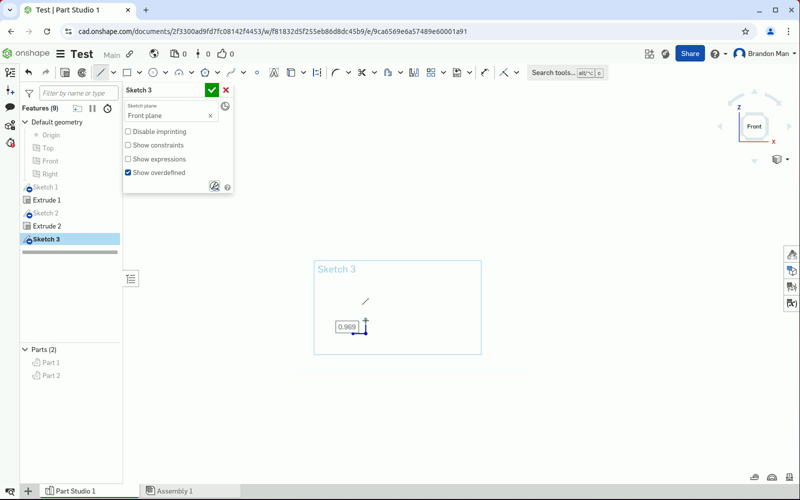
scroll(-6)
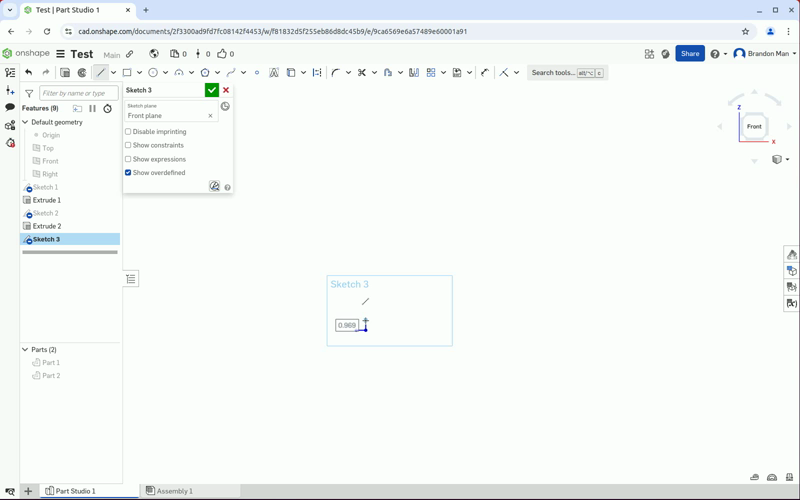
scroll(-6)
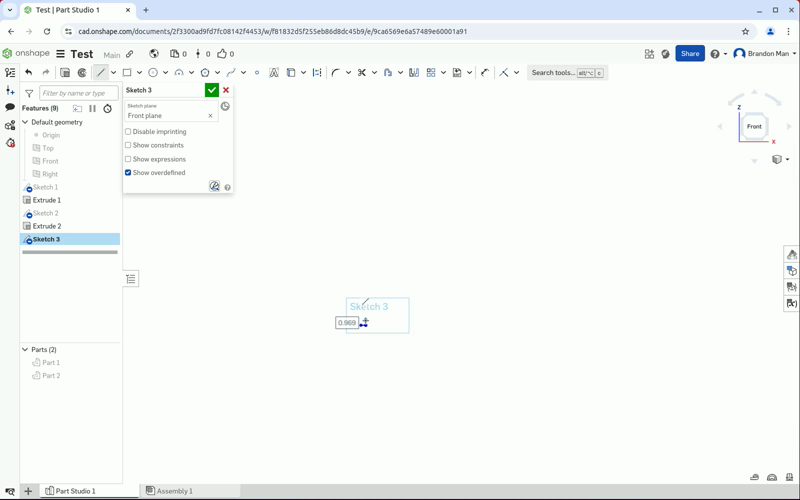
key_up(shift)
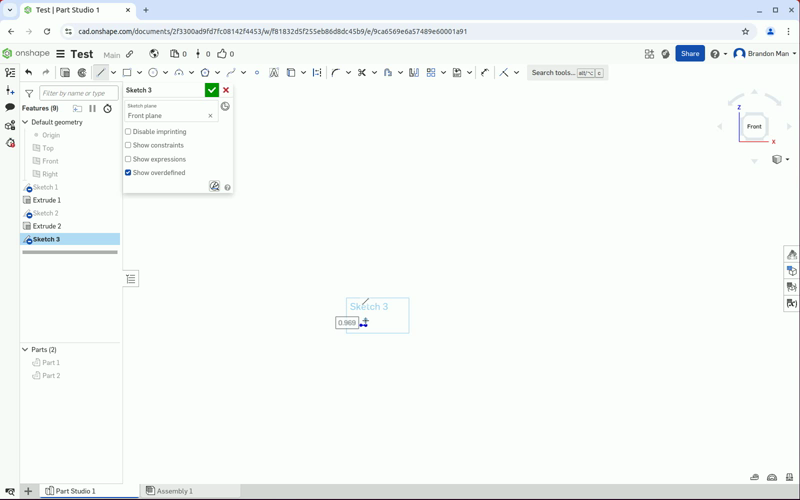
key_down(shift)
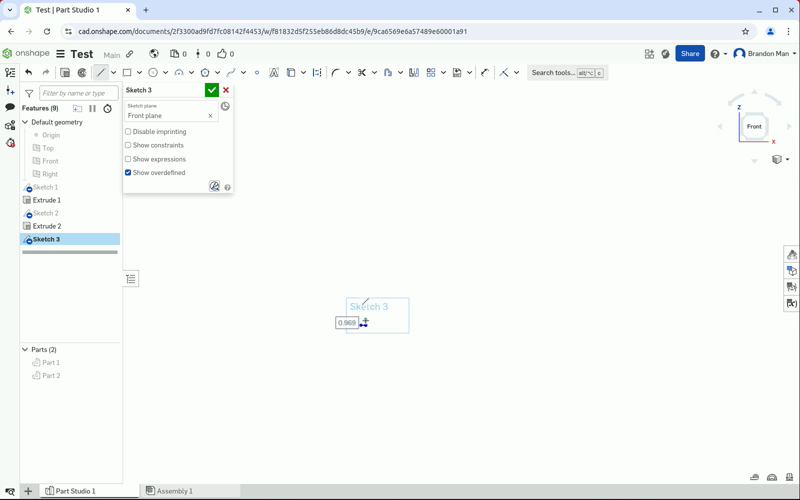
mouse_move(395, 320)
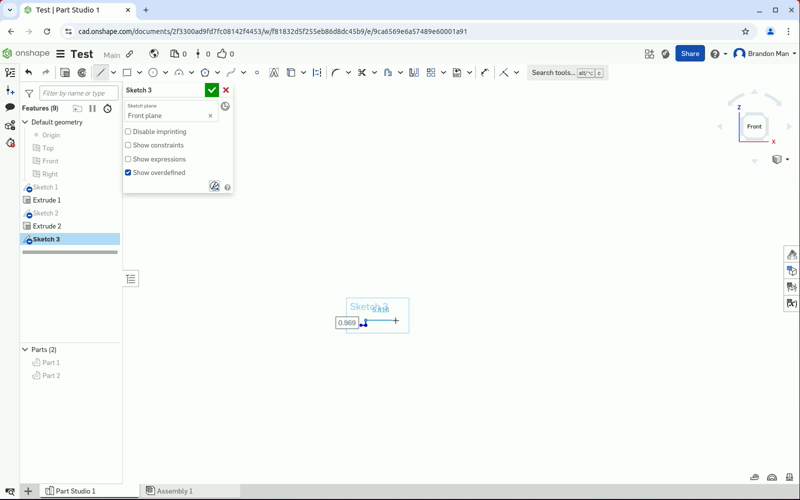
mouse_move(361, 320)
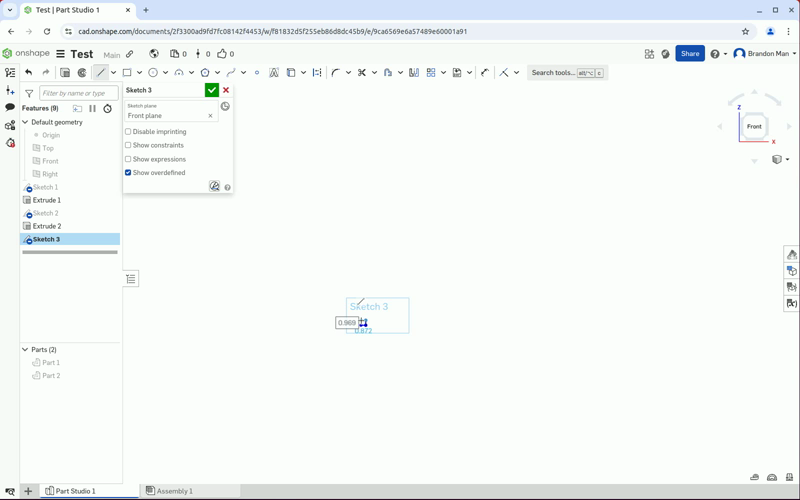
scroll(6)
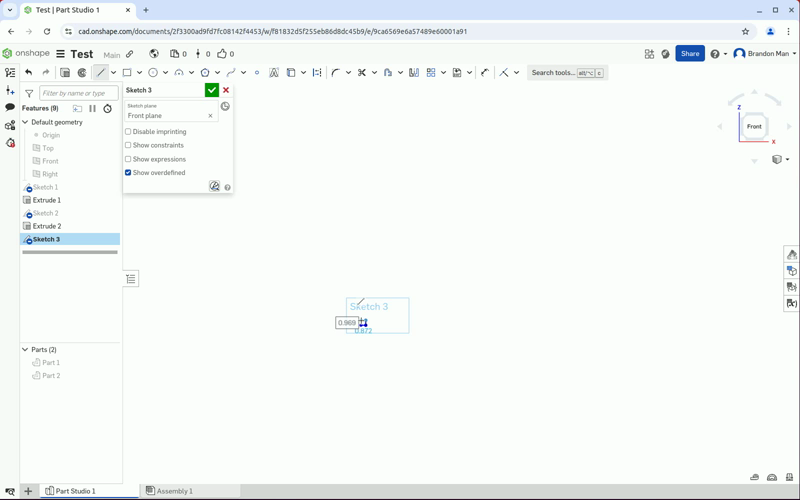
scroll(6)
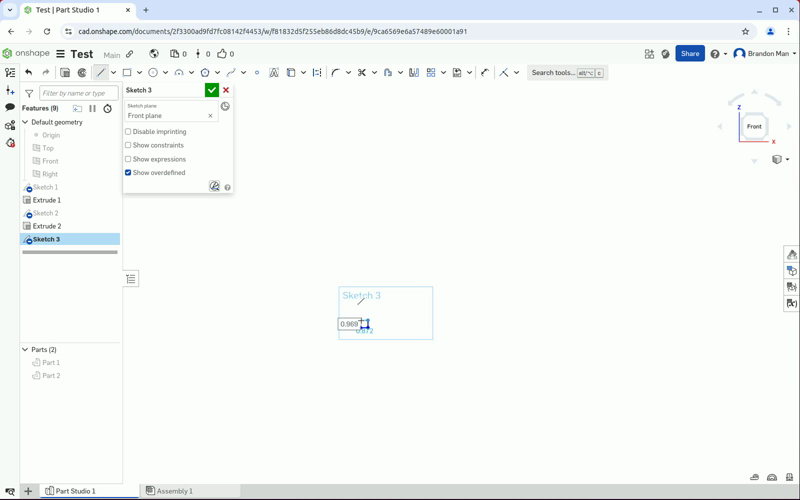
scroll(6)
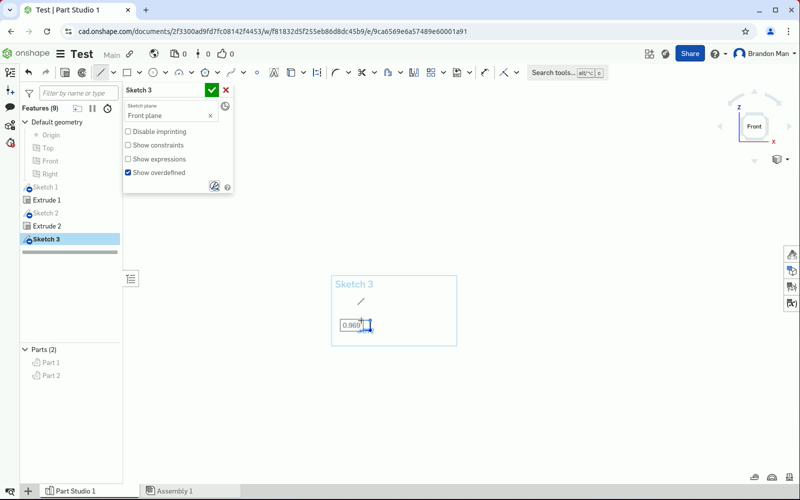
scroll(6)
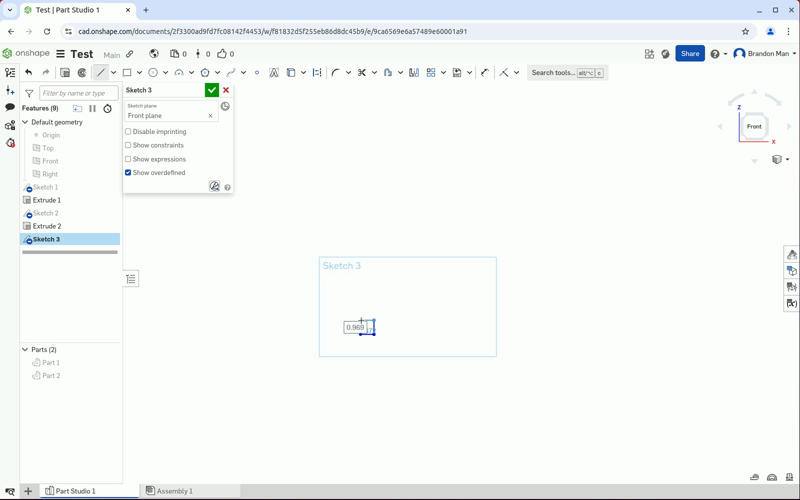
scroll(6)
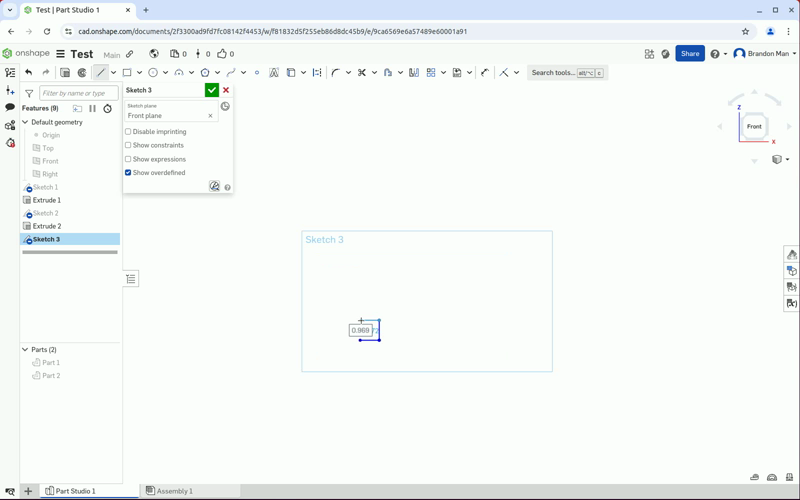
scroll(6)
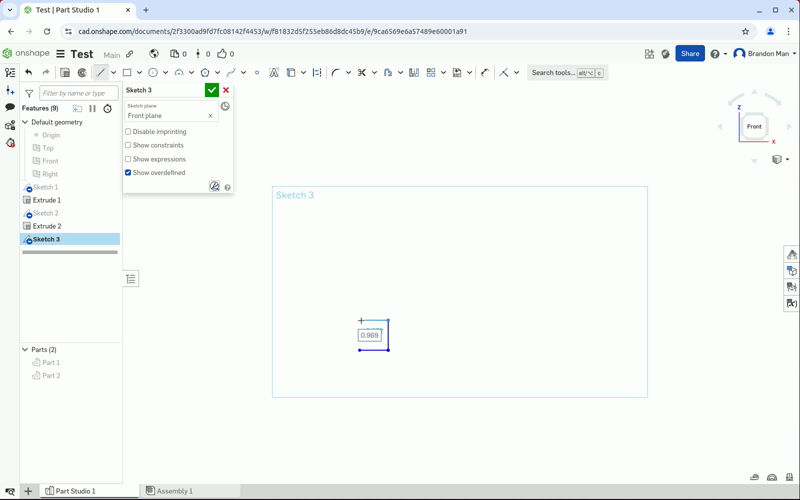
scroll(6)
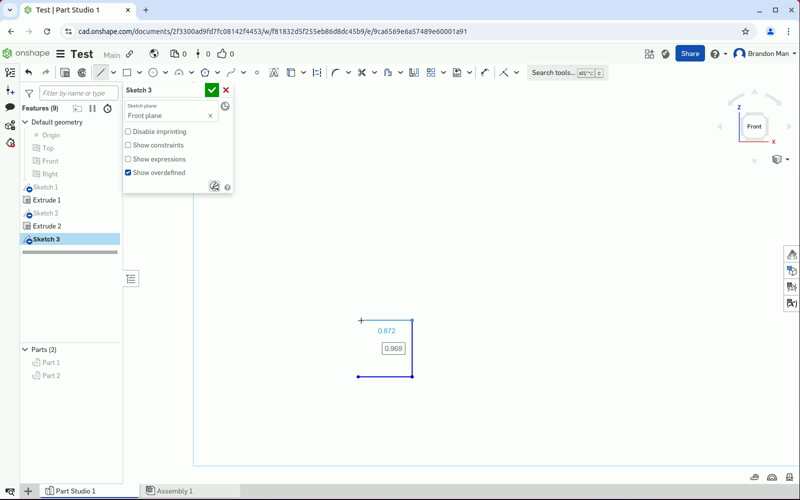
click(361, 320)
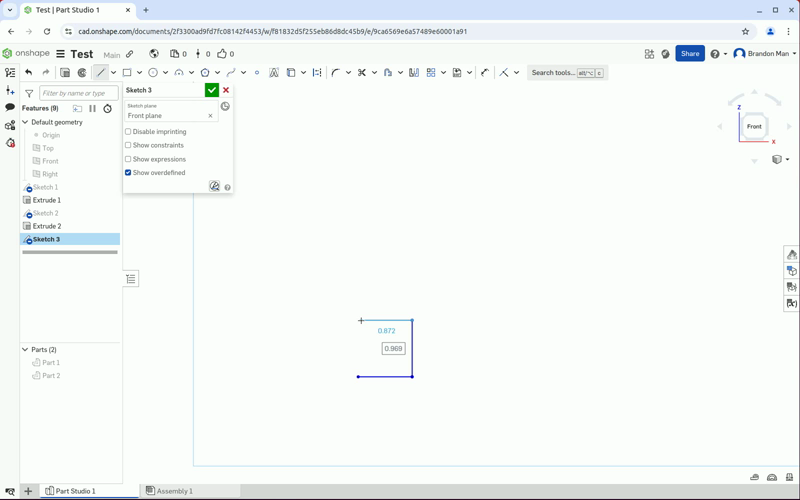
scroll(-6)
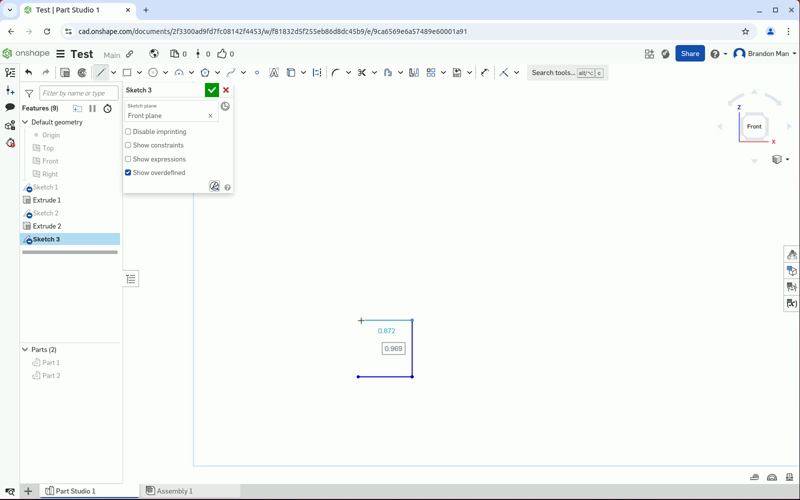
scroll(-6)
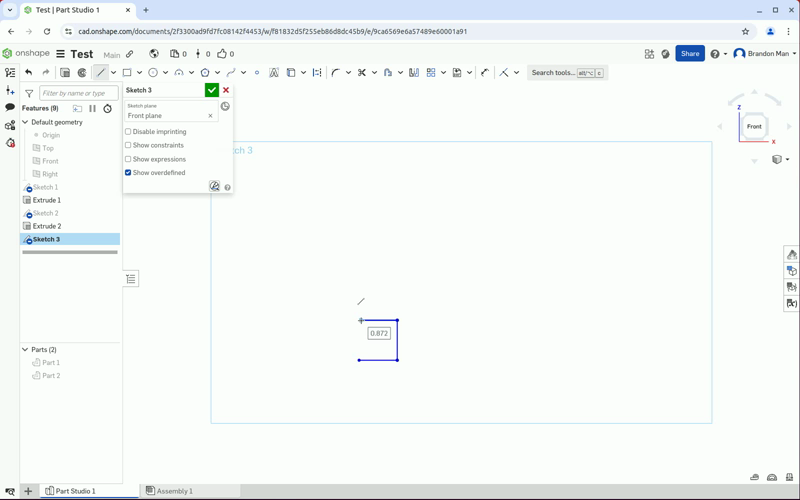
scroll(-6)
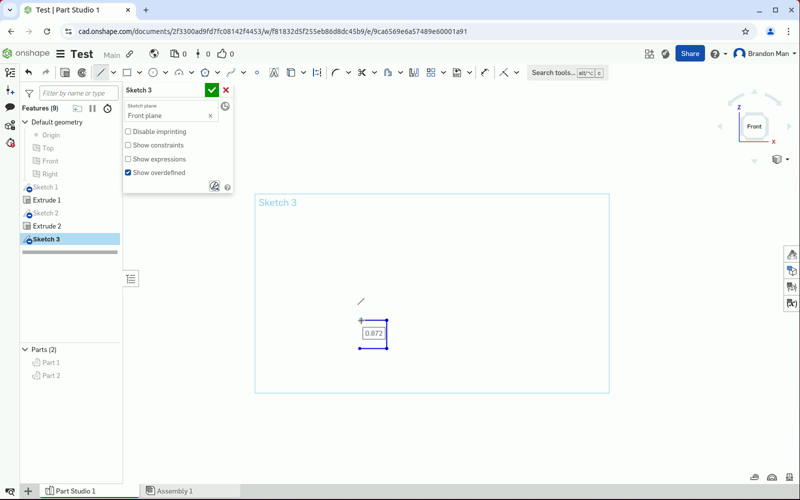
scroll(-6)
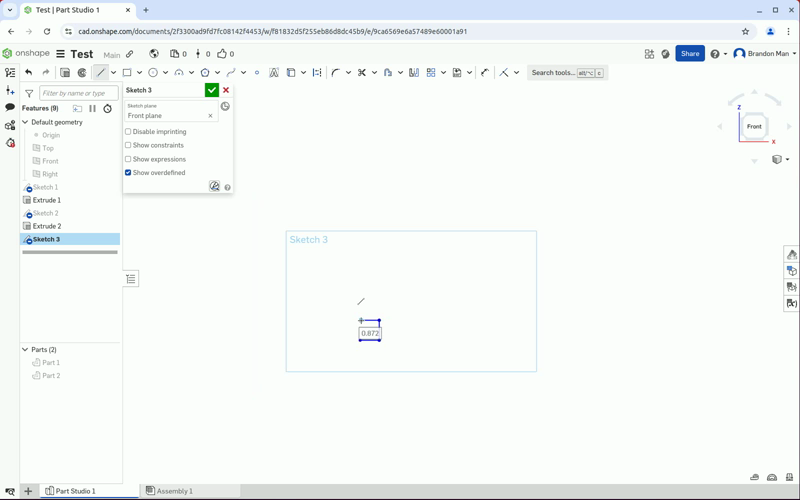
scroll(-6)
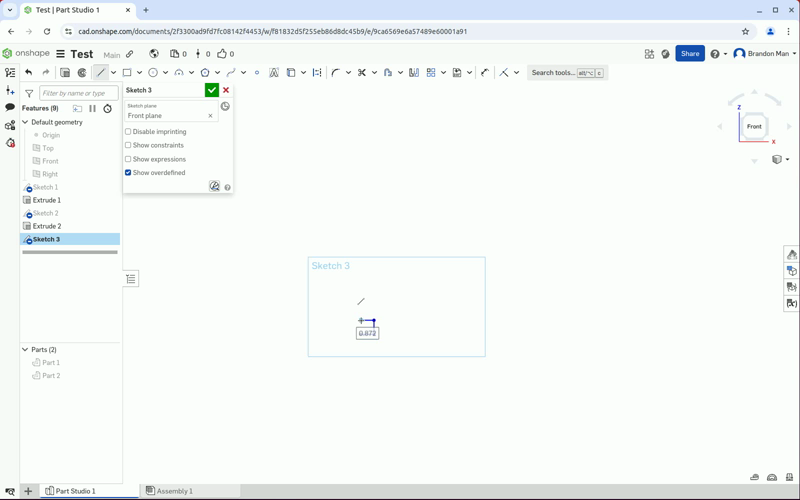
scroll(-6)
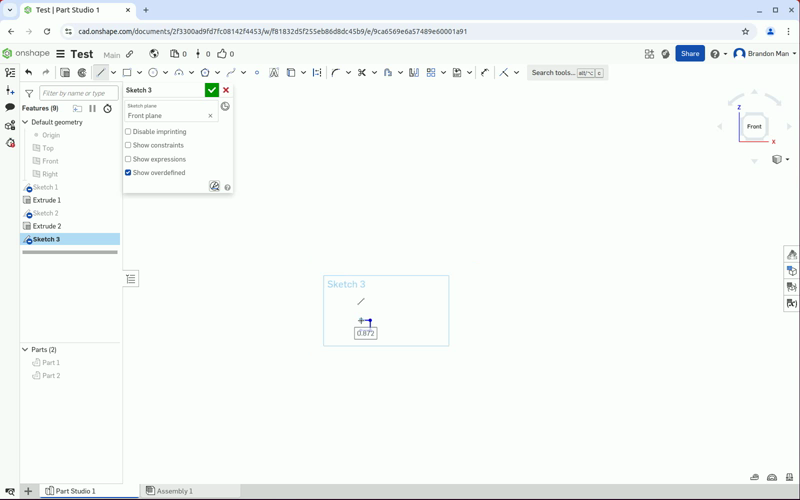
scroll(-6)
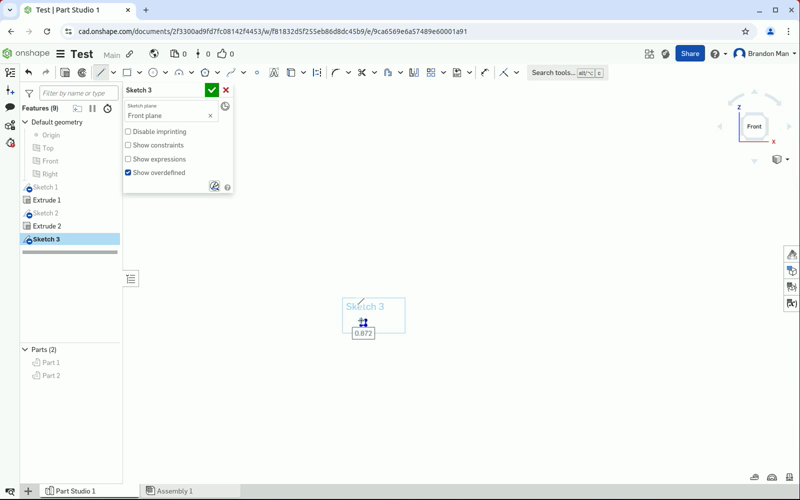
key_up(shift)
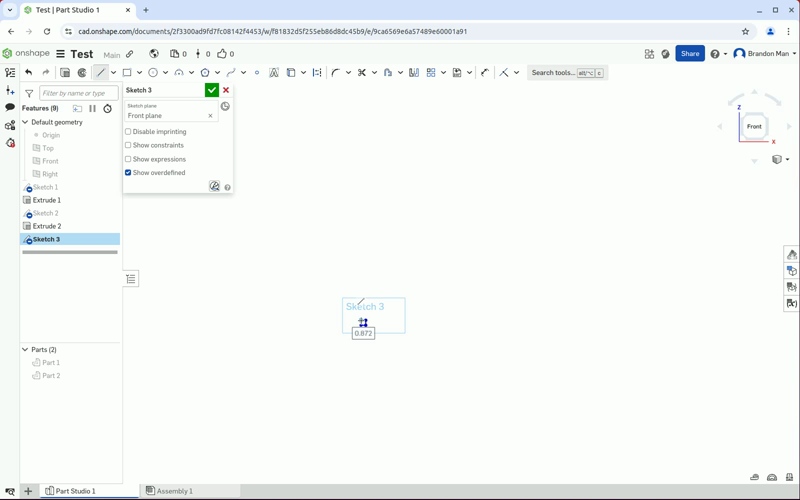
mouse_move(391, 320)
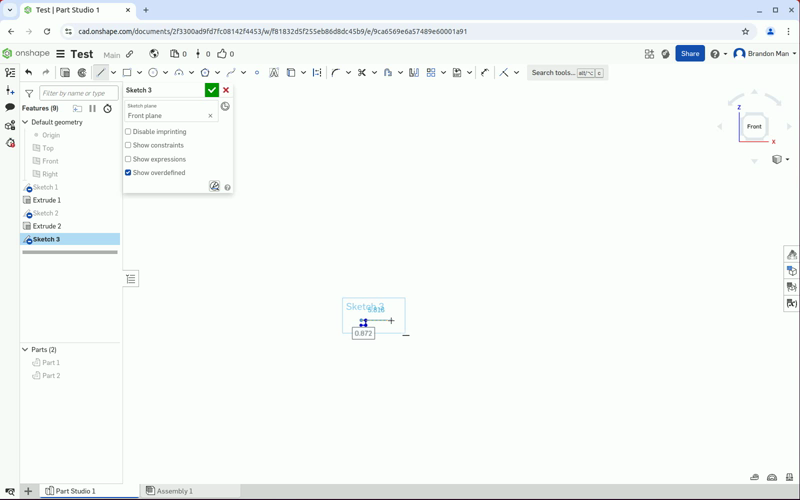
key_down(shift)
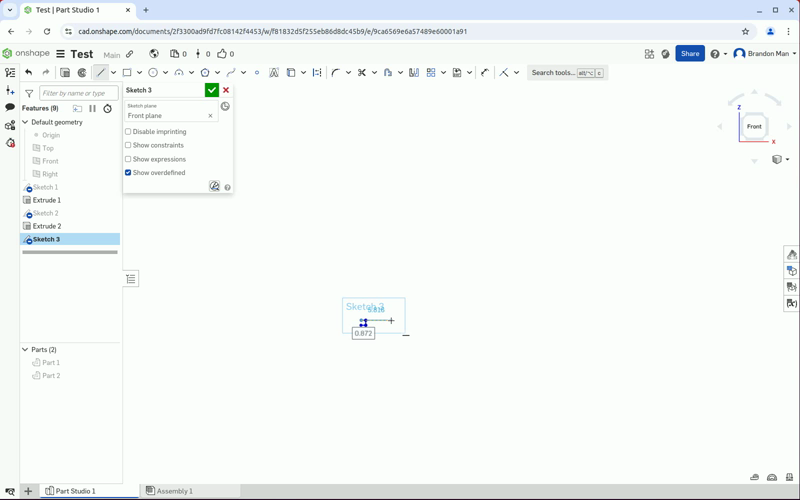
mouse_move(361, 325)
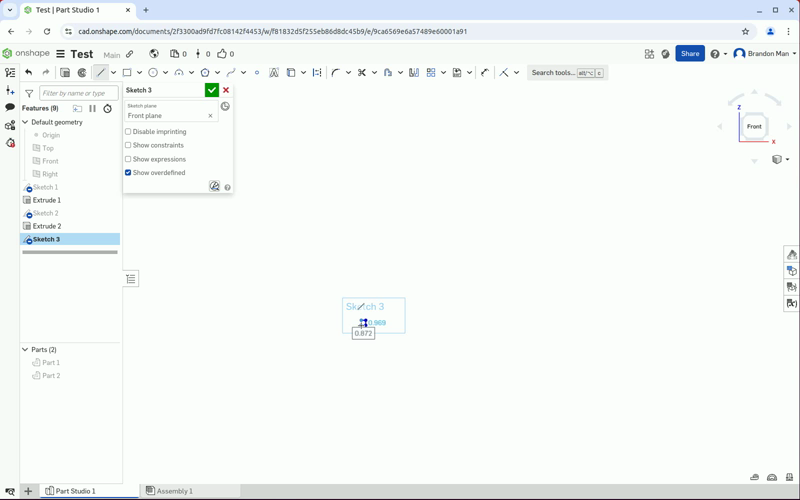
scroll(6)
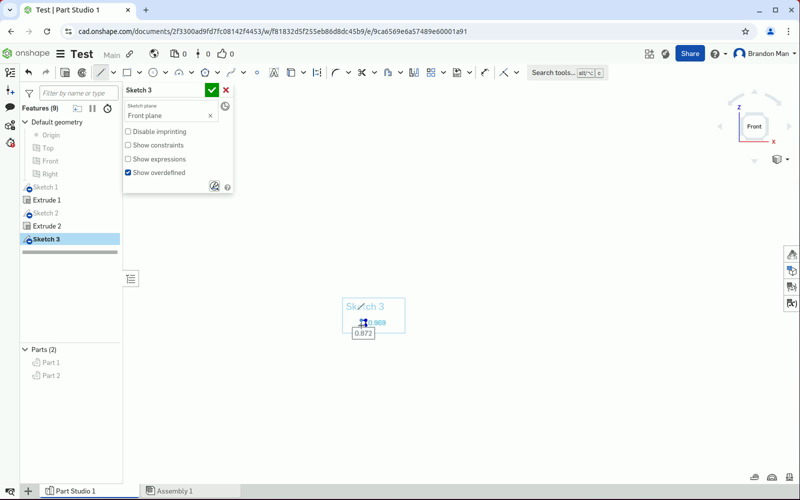
scroll(6)
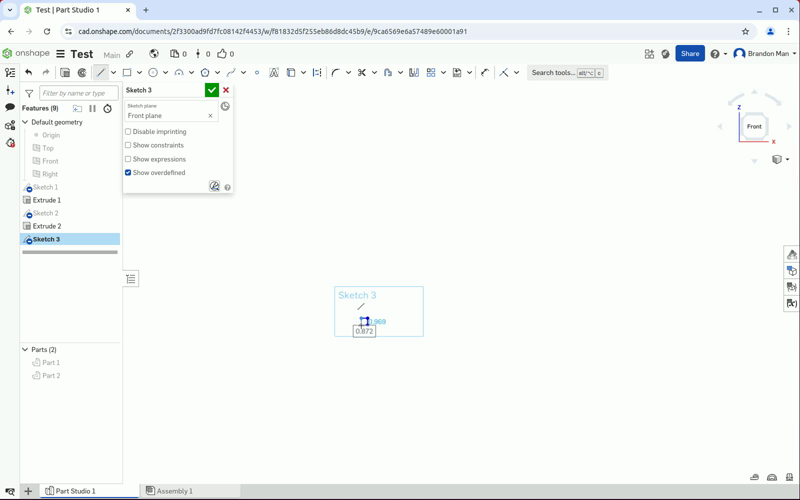
scroll(6)
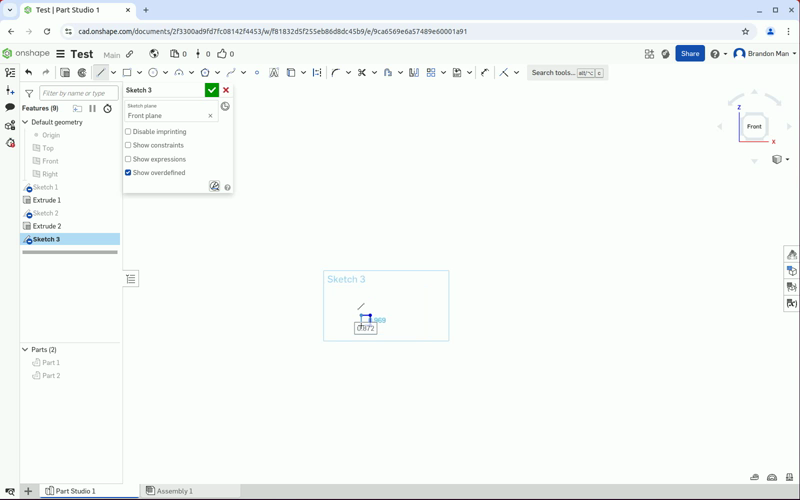
scroll(6)
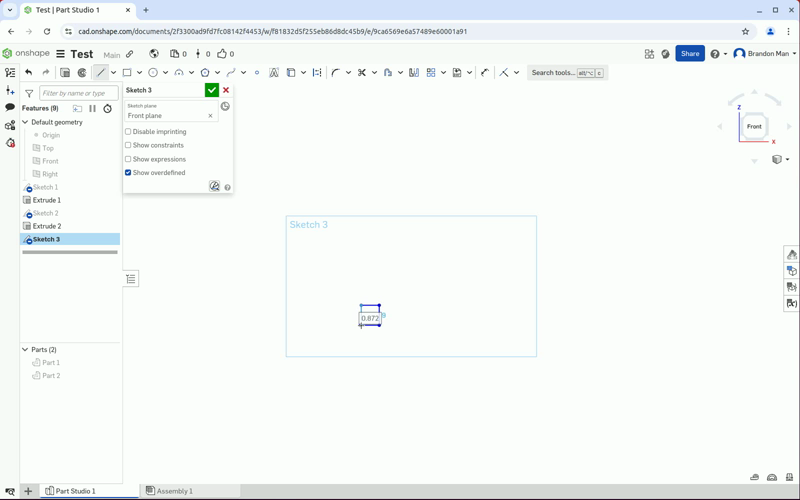
scroll(6)
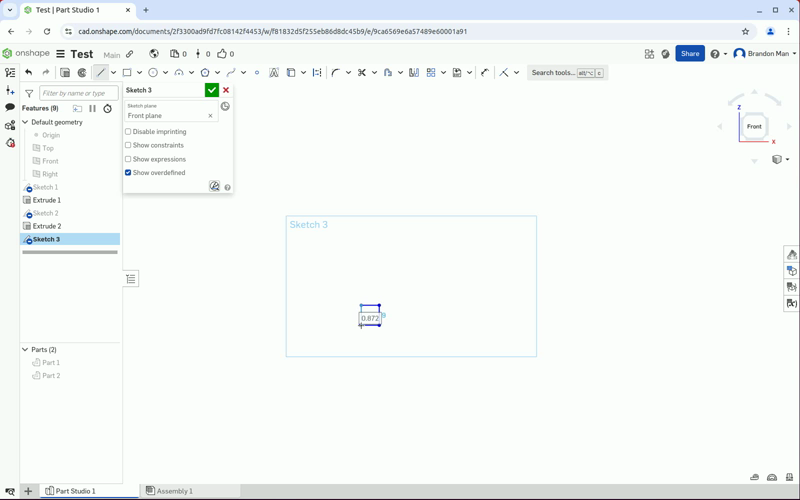
scroll(6)
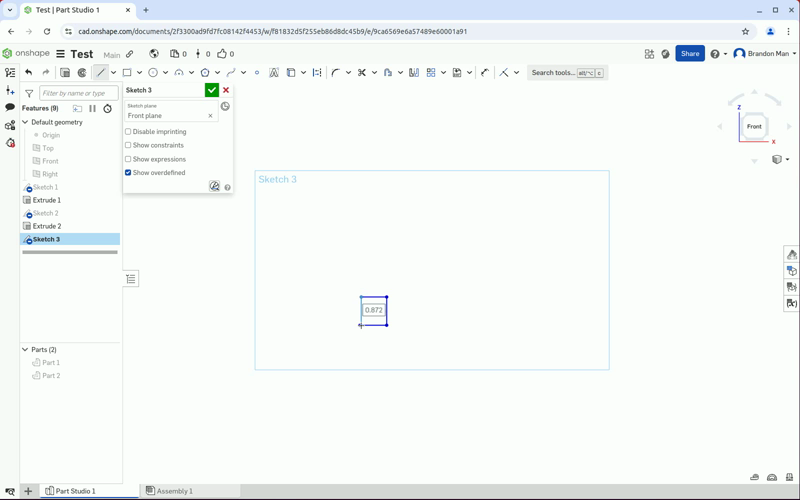
scroll(6)
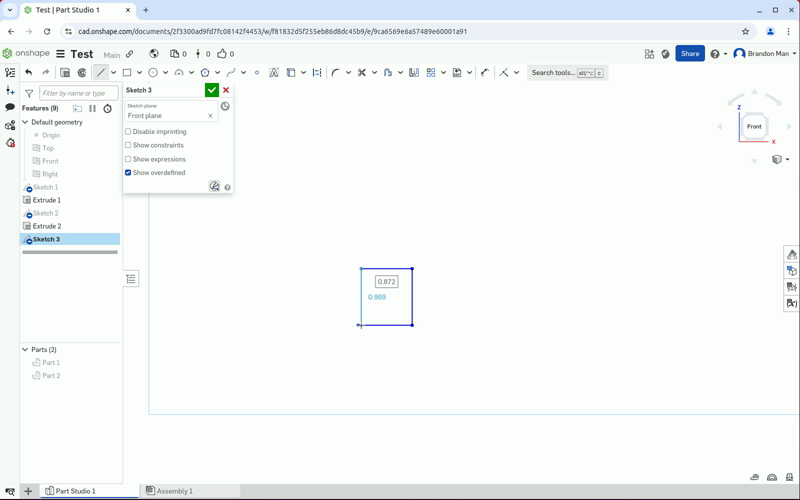
key_up(shift)
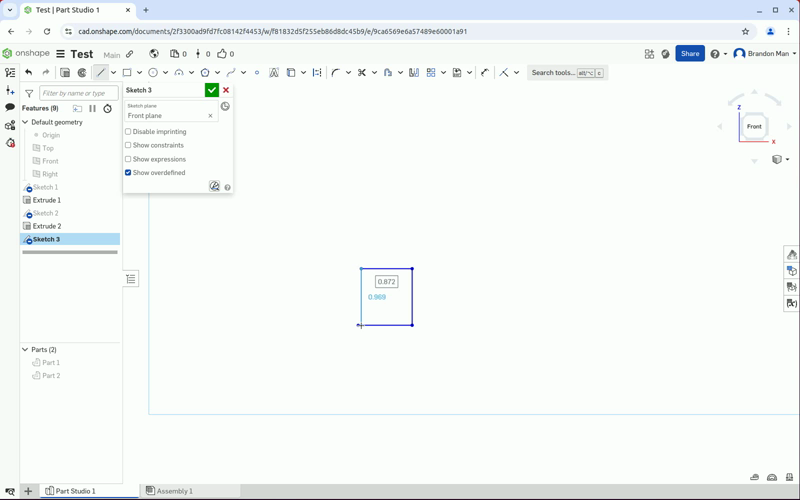
click(361, 325)
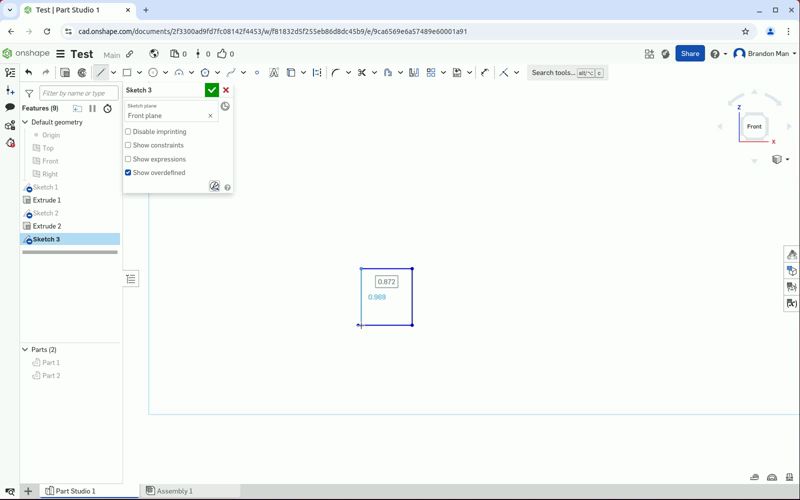
scroll(-6)
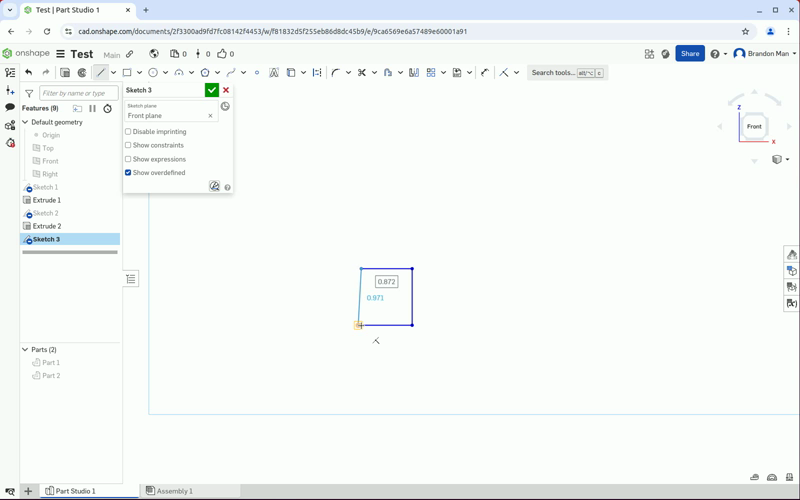
scroll(-6)
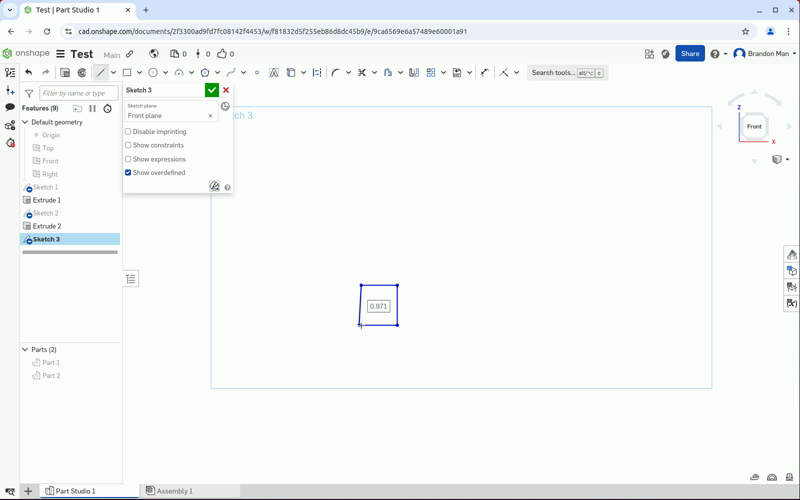
scroll(-6)
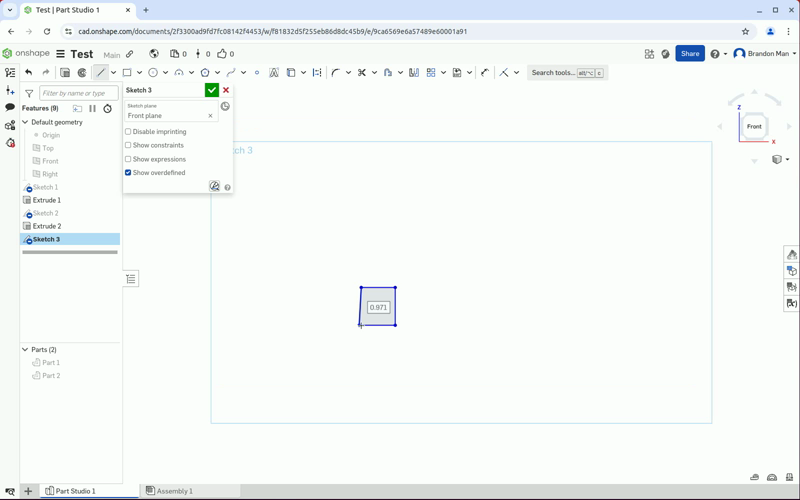
scroll(-6)
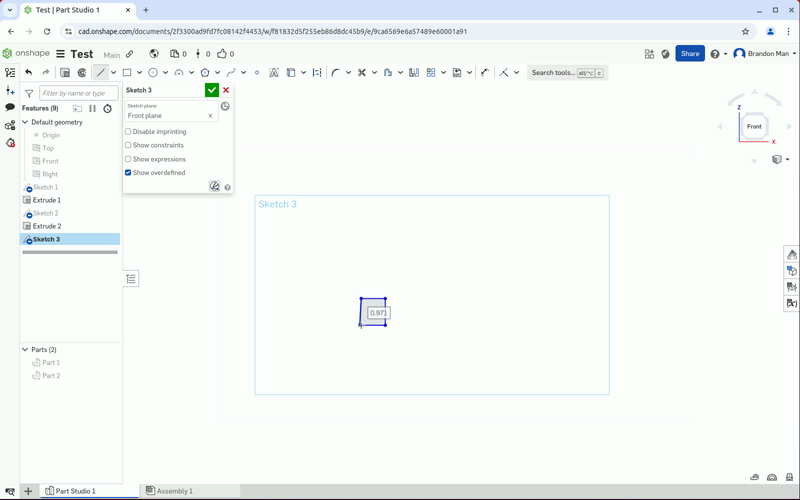
scroll(-6)
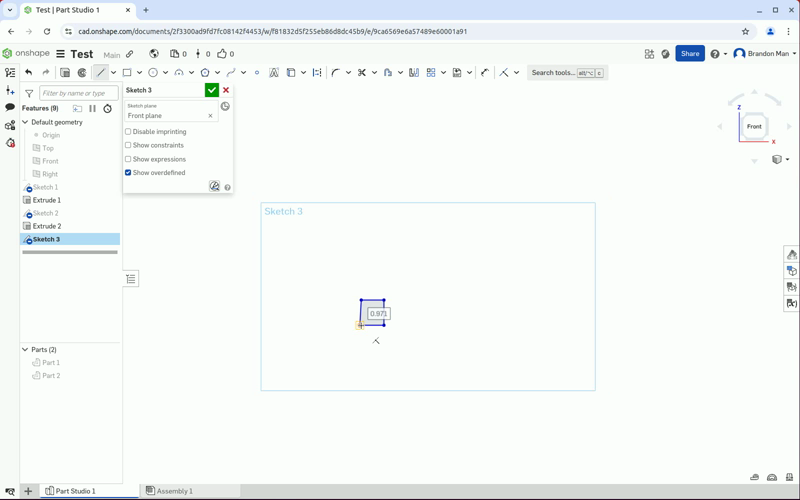
scroll(-6)
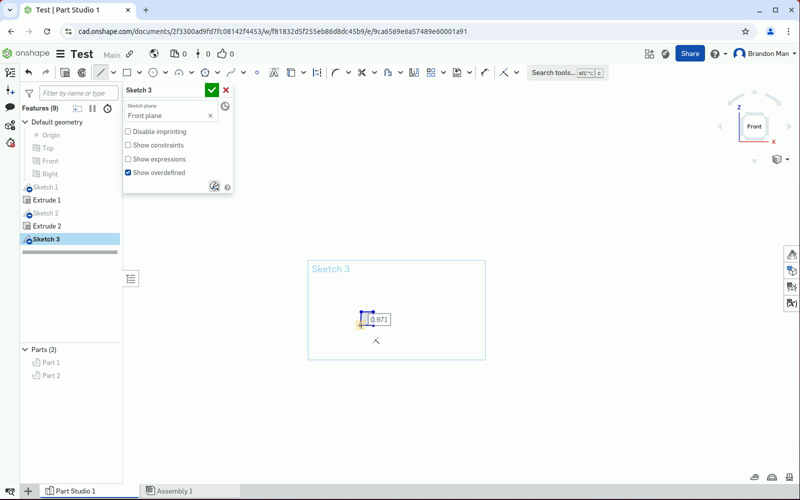
scroll(-6)
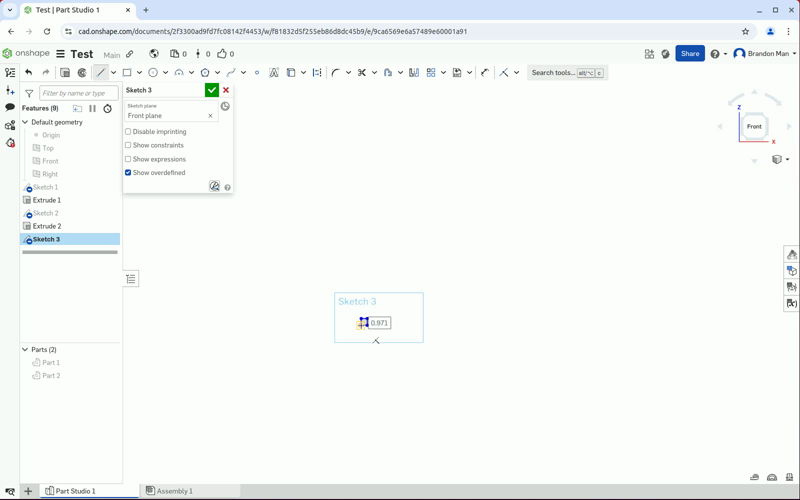
key(esc)
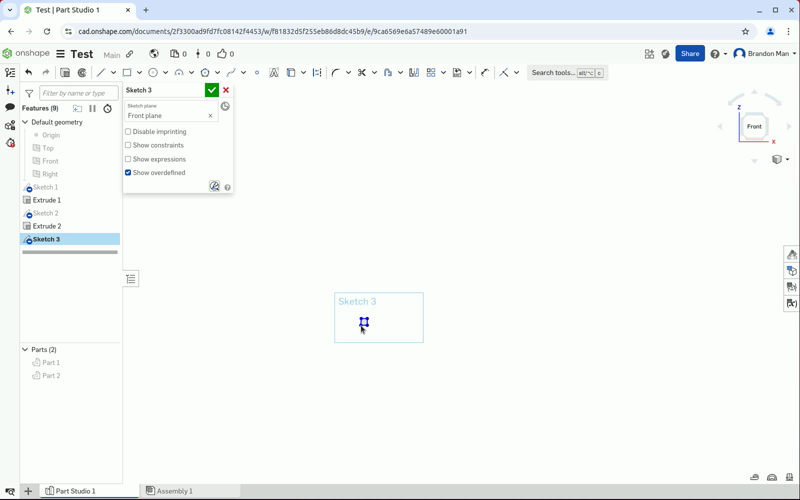
mouse_move(362, 324)
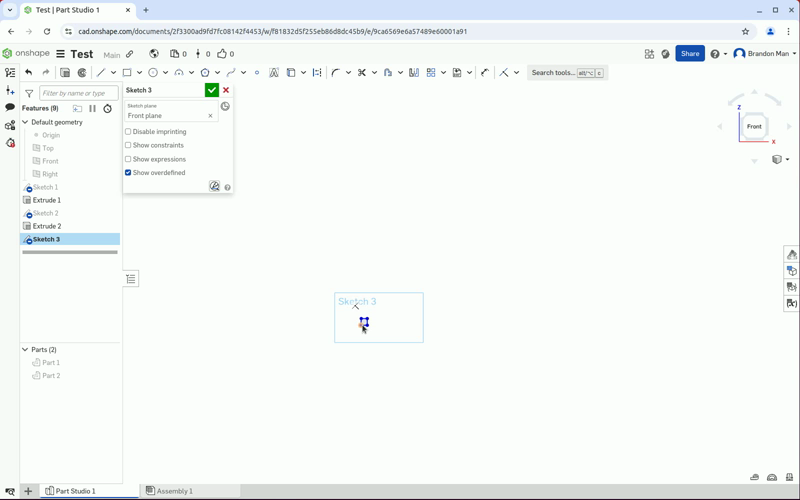
scroll(6)
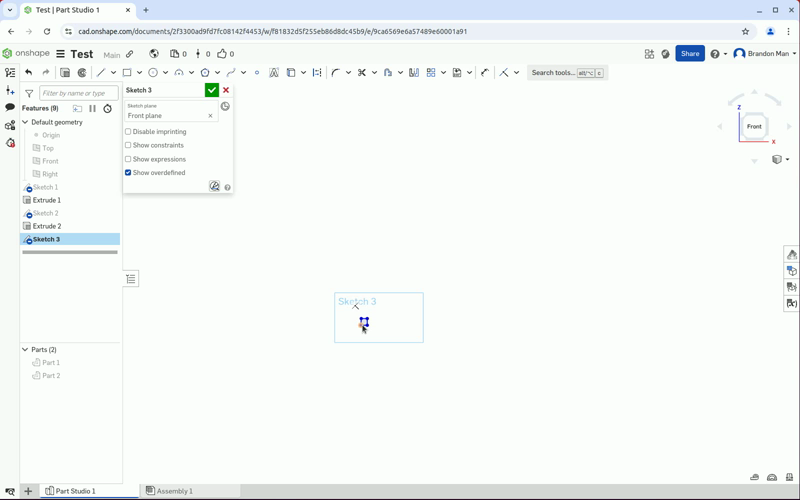
scroll(6)
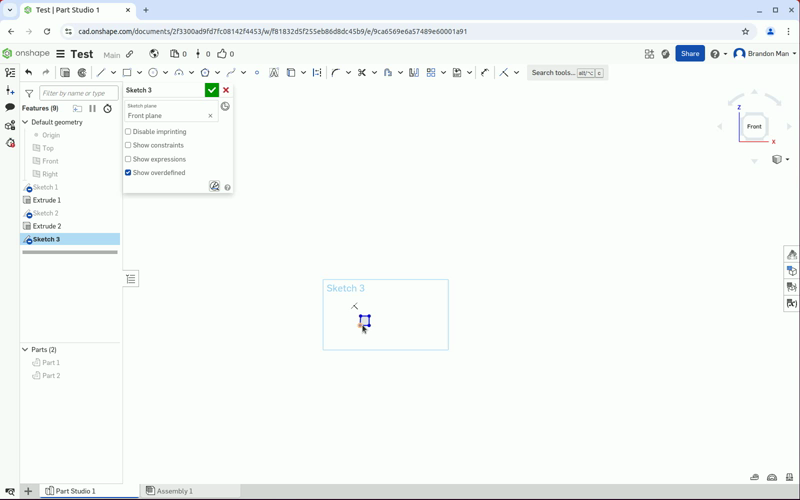
scroll(6)
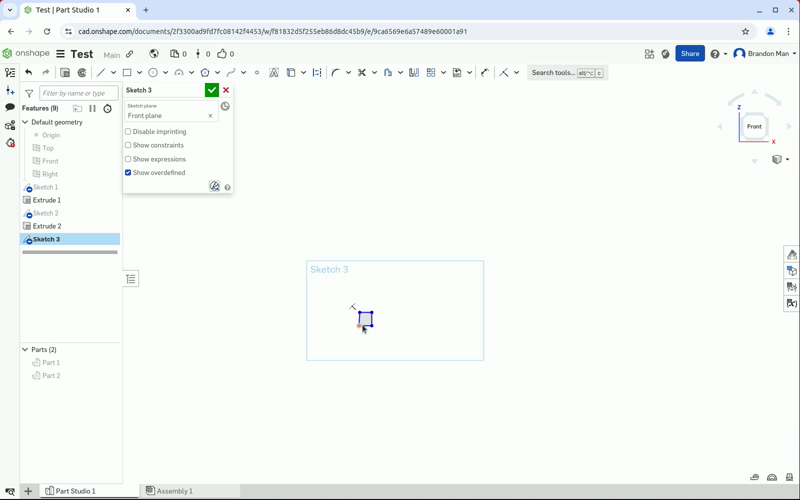
scroll(6)
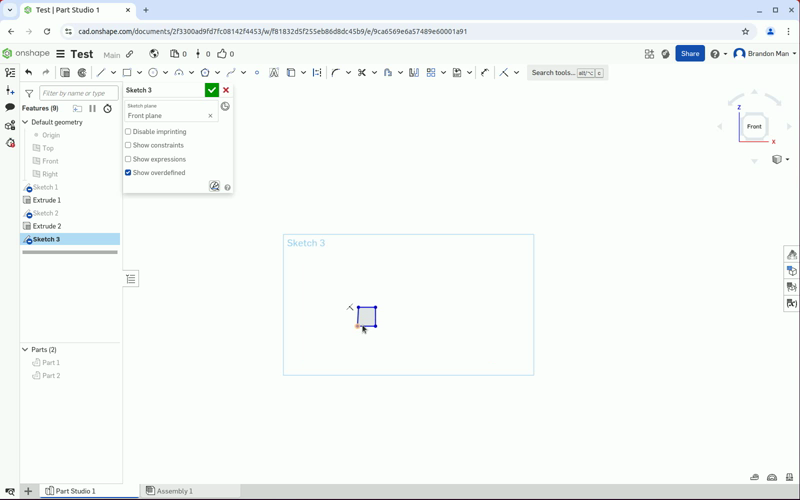
scroll(6)
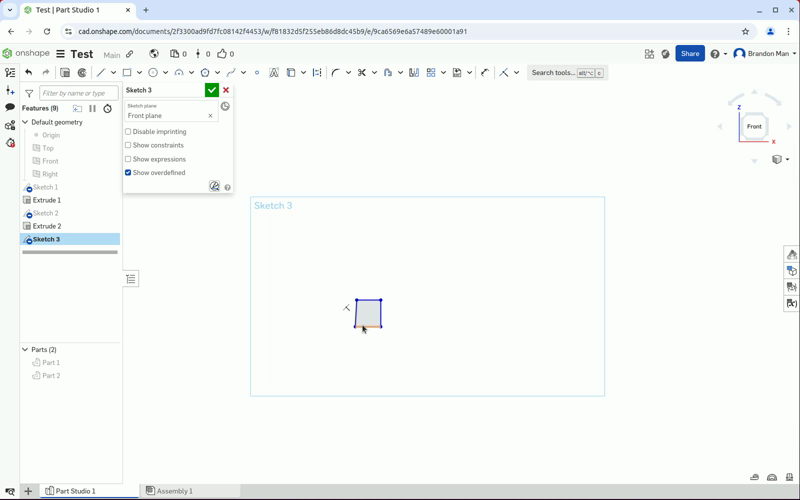
scroll(6)
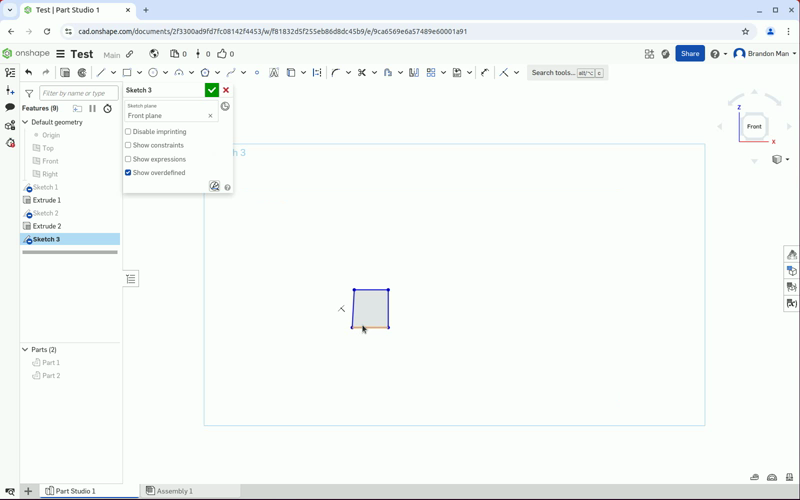
scroll(6)
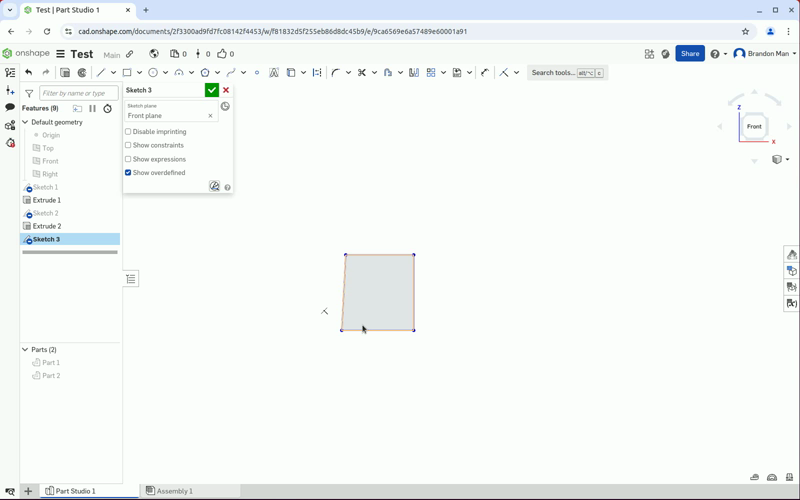
click(362, 324)
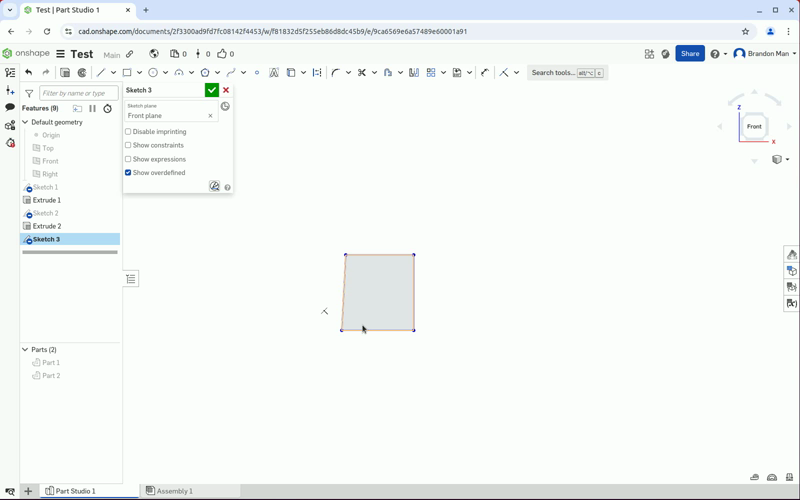
scroll(-6)
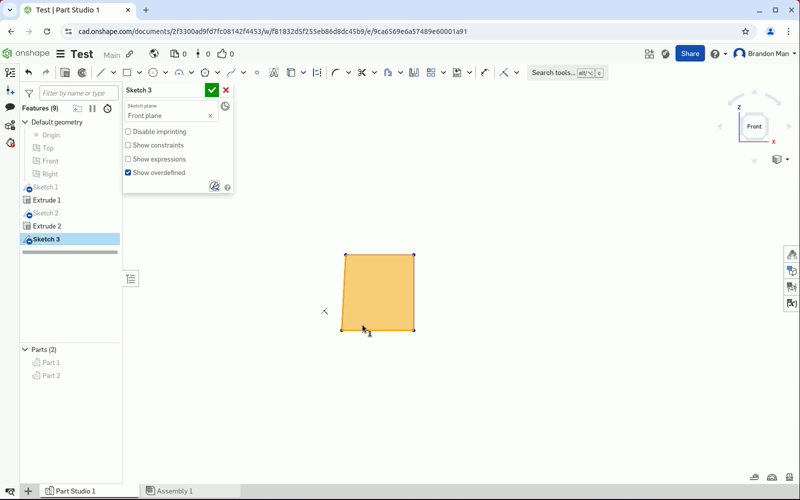
scroll(-6)
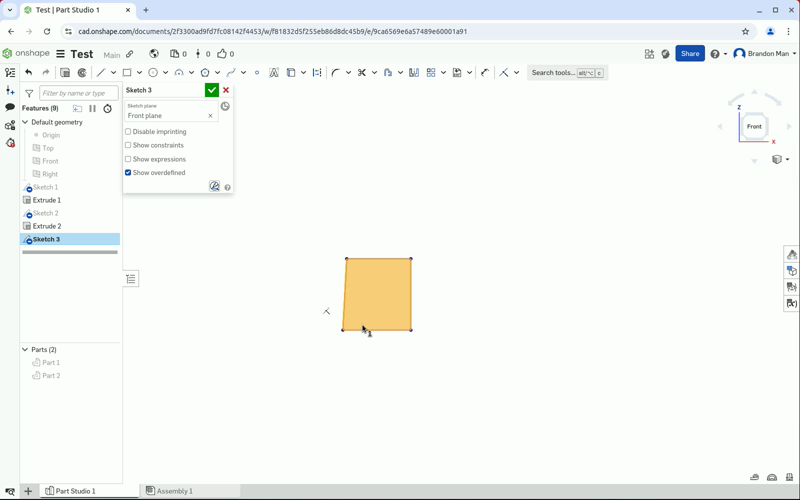
scroll(-6)
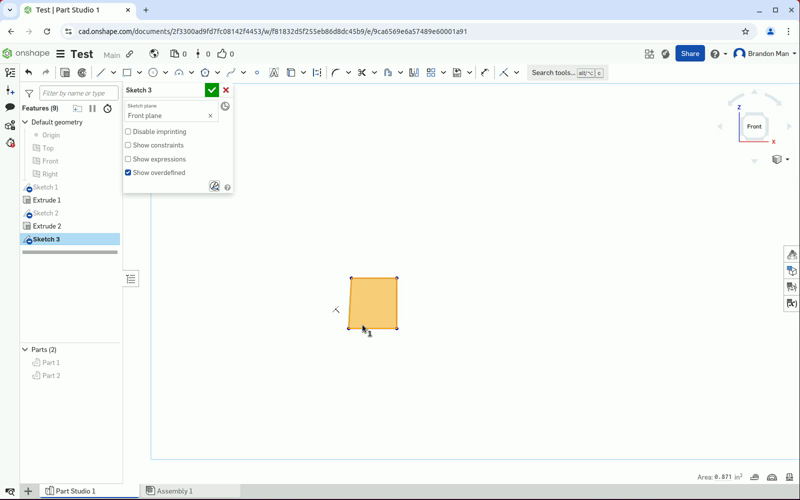
scroll(-6)
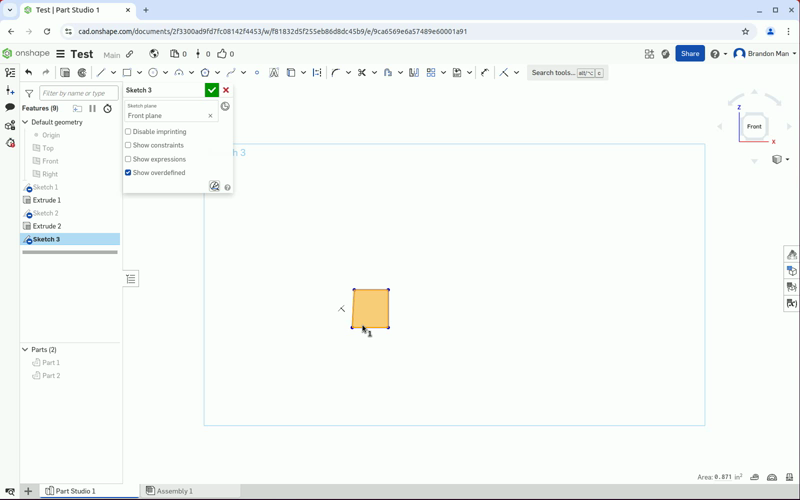
scroll(-6)
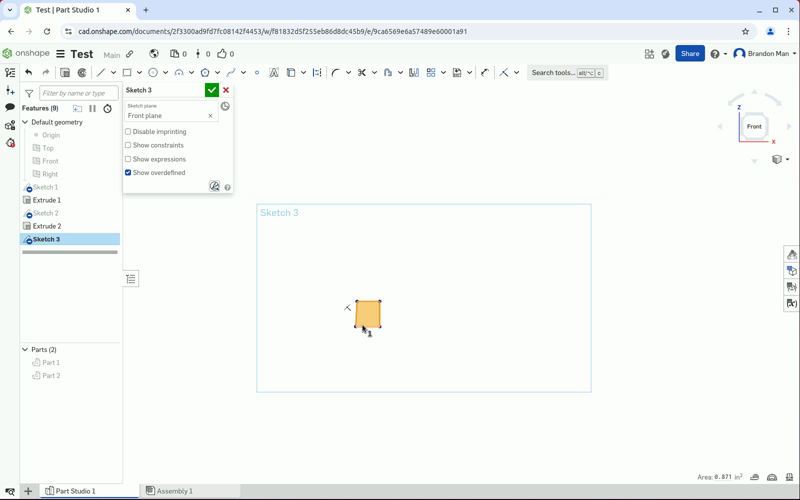
scroll(-6)
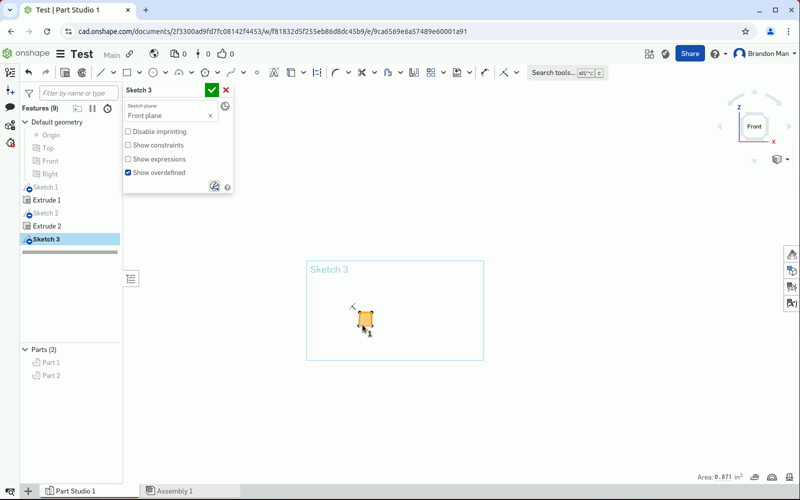
scroll(-6)
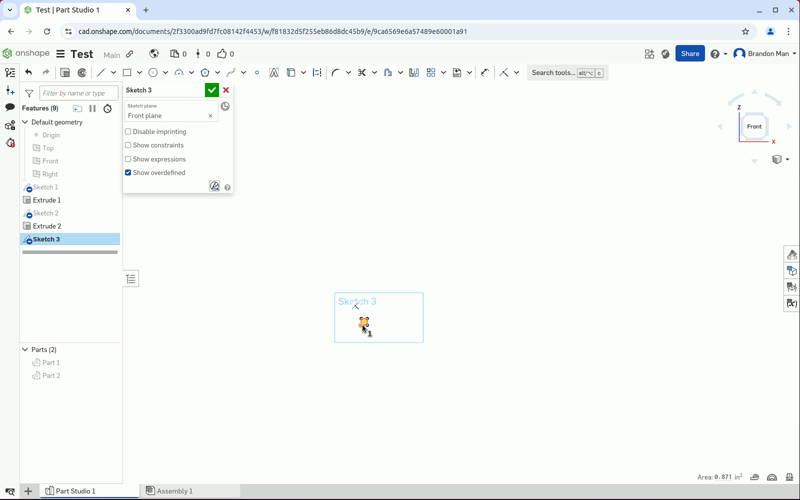
mouse_move(73, 352)
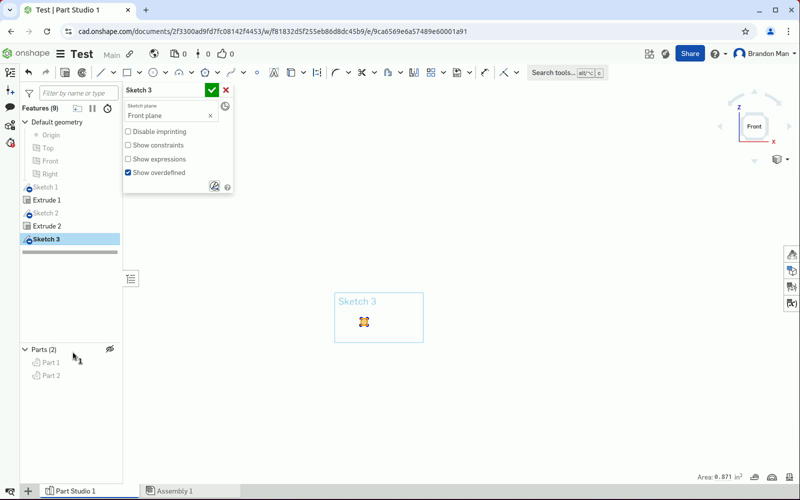
key(shift+y)
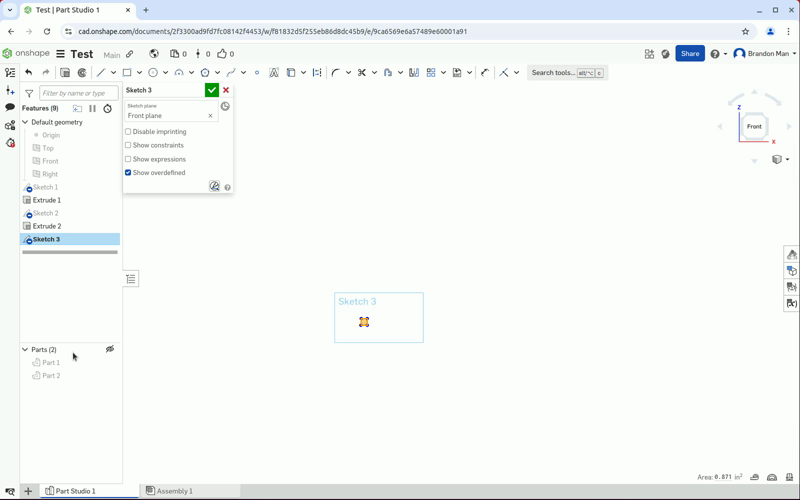
key(shift+e)
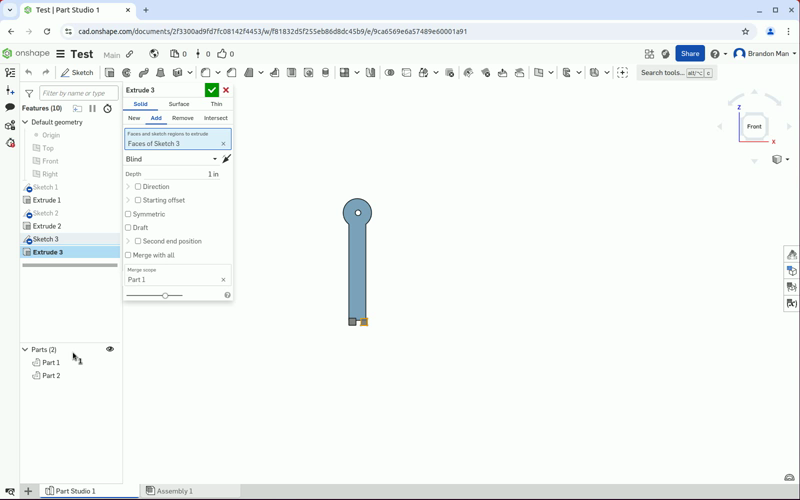
mouse_move(143, 106)
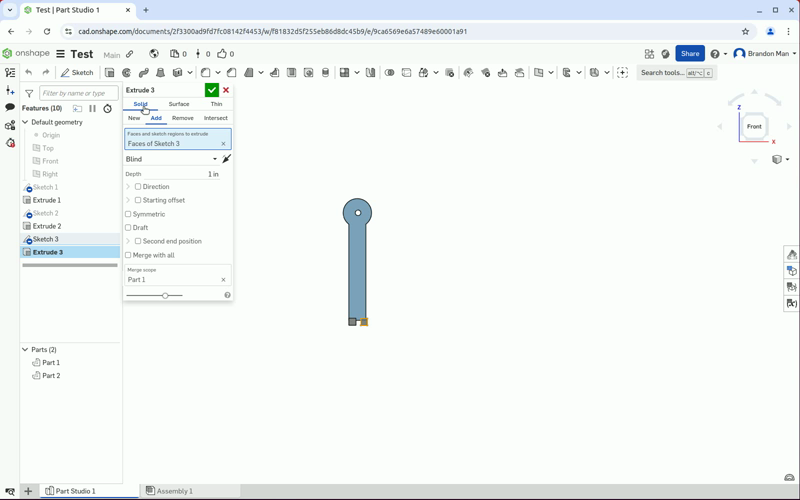
click(143, 106)
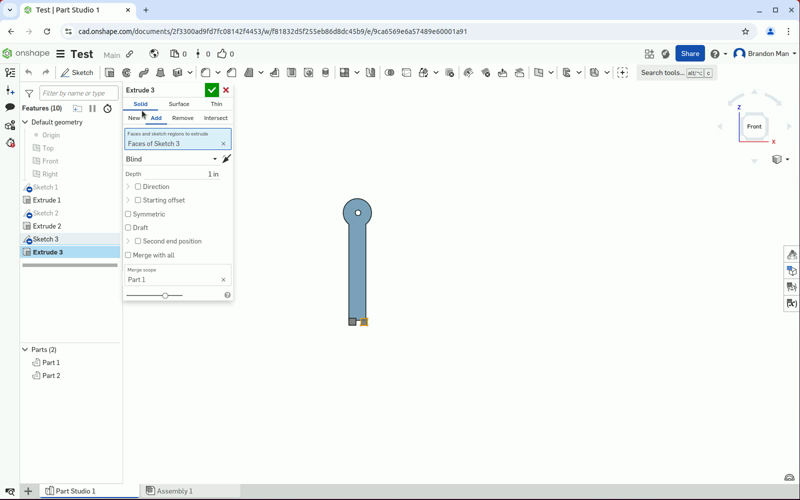
mouse_move(137, 120)
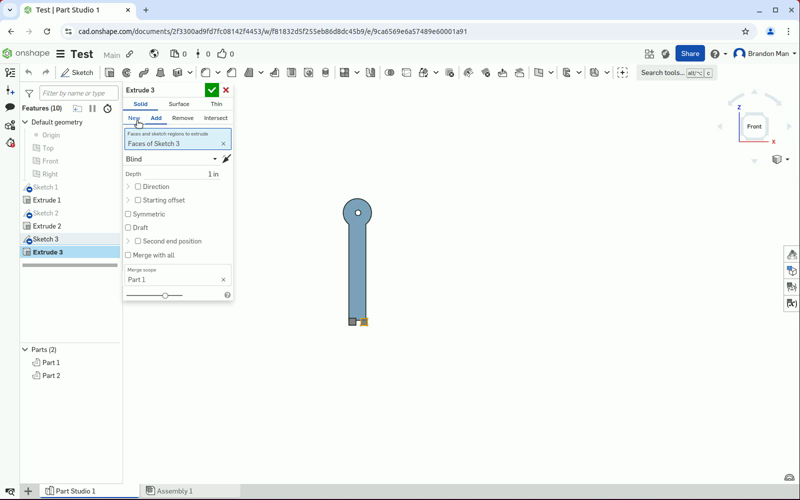
click(137, 120)
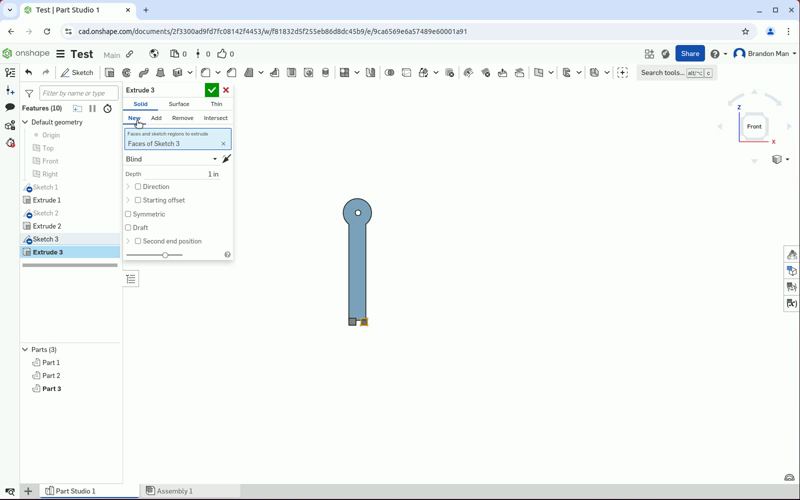
key(tab, 4)
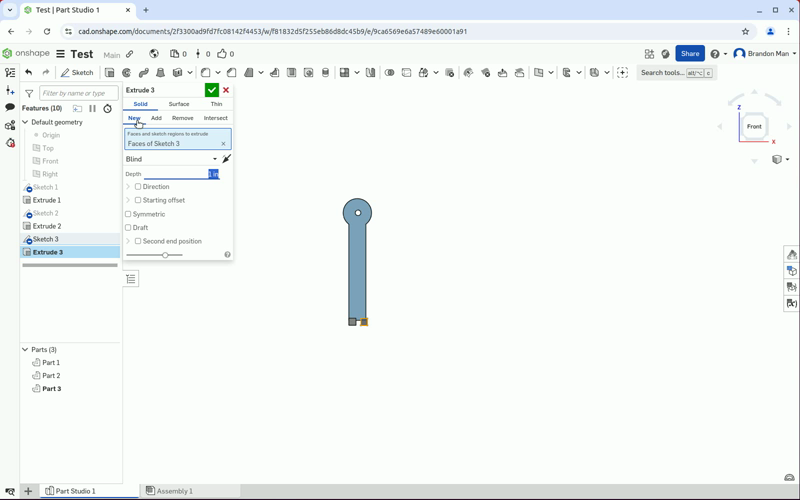
text(2.648)
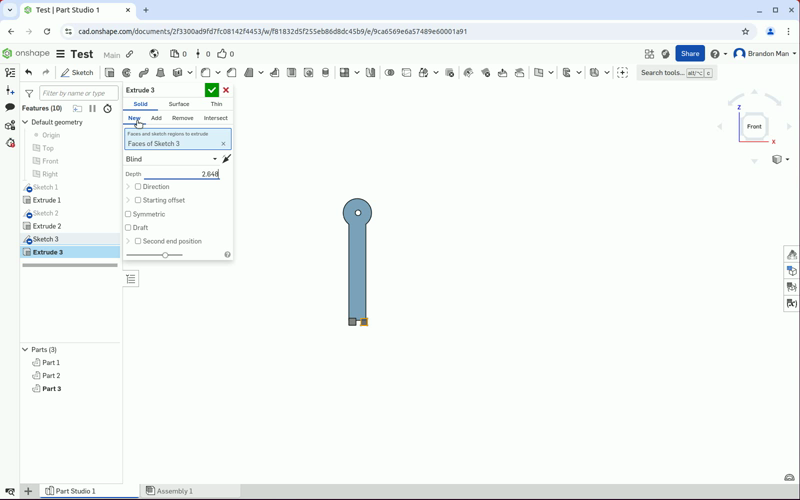
key(enter)
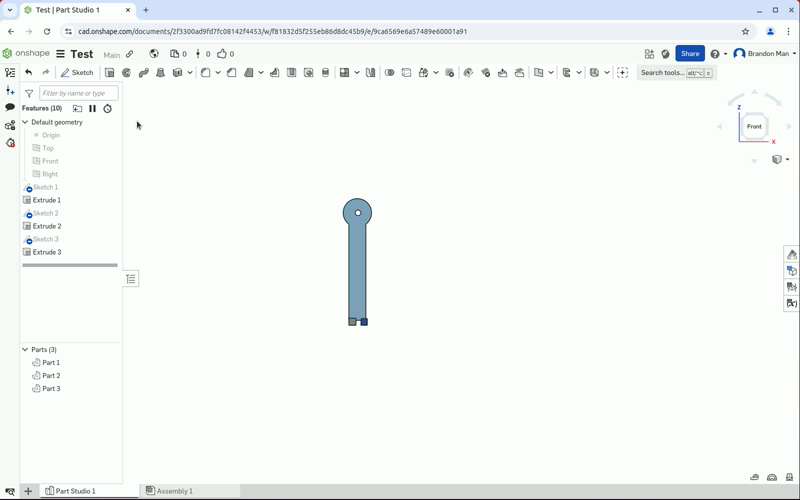
key(shift+h)
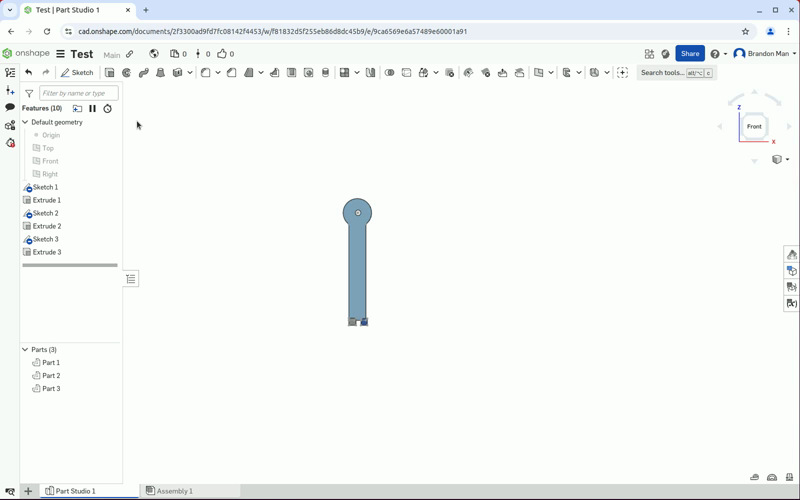
key(shift+h)
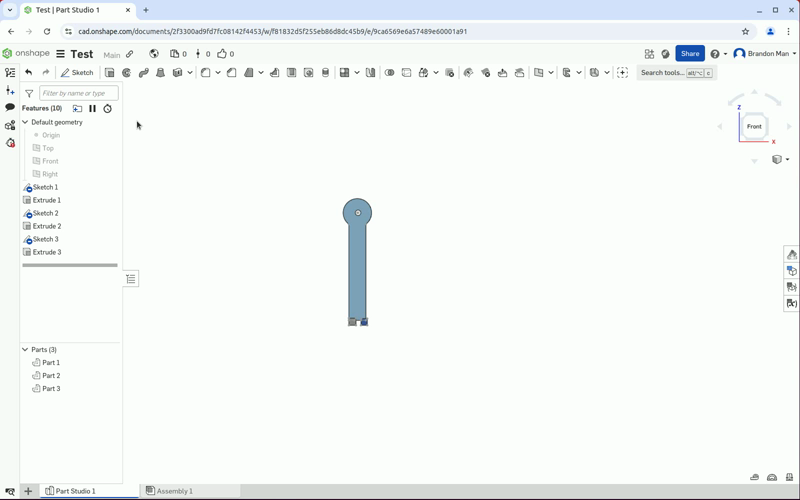
key(shift+7)
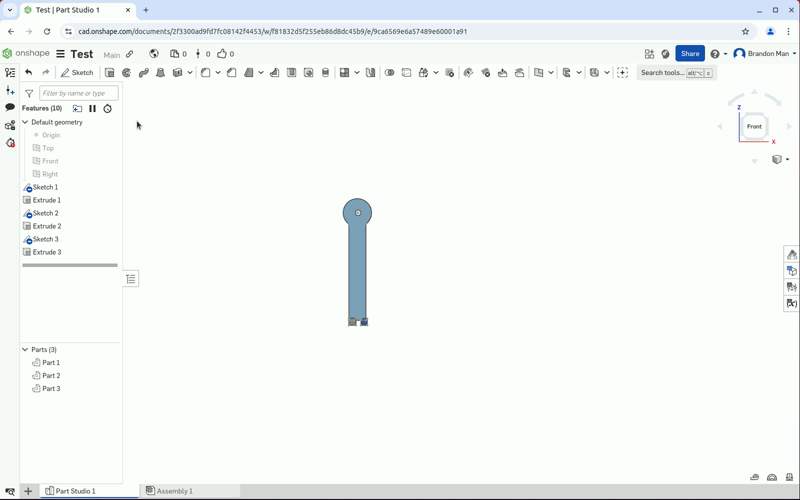
key(left, 2)
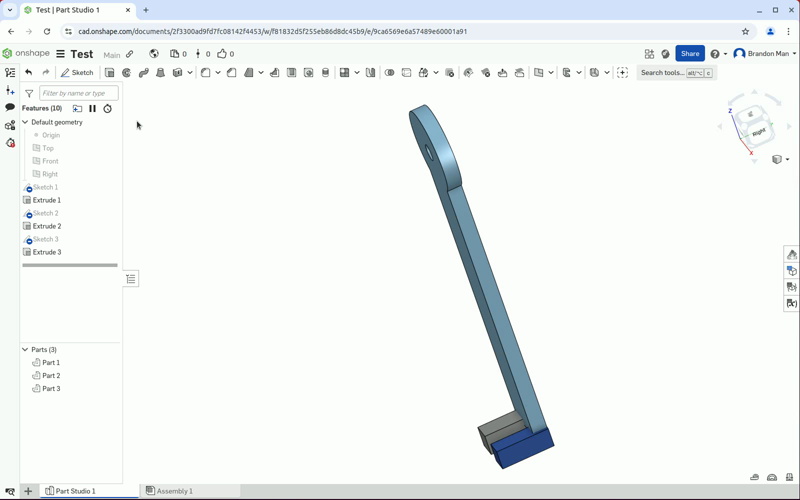
key(down, 2)
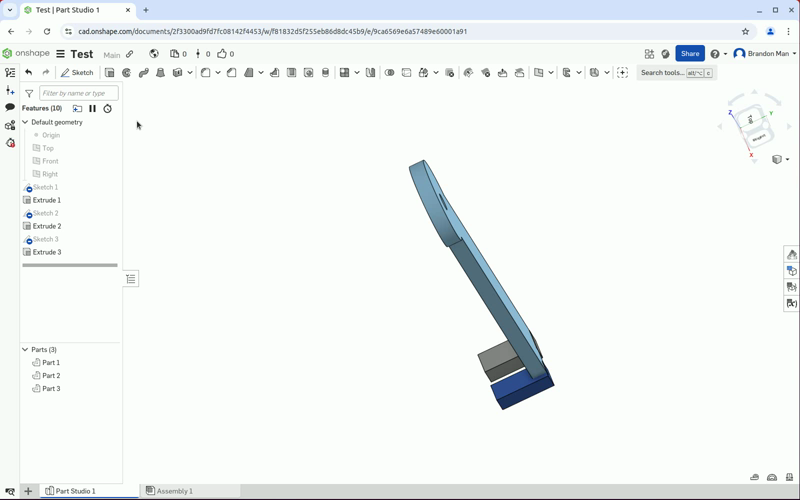
key(up, 2)
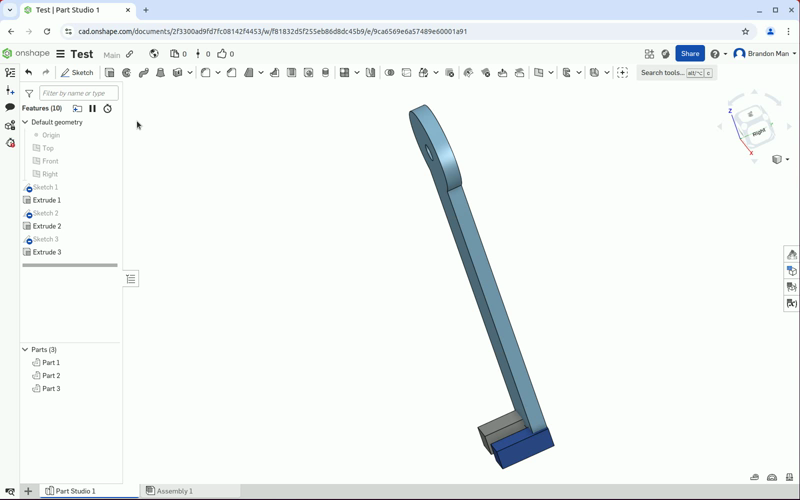
key(right, 2)
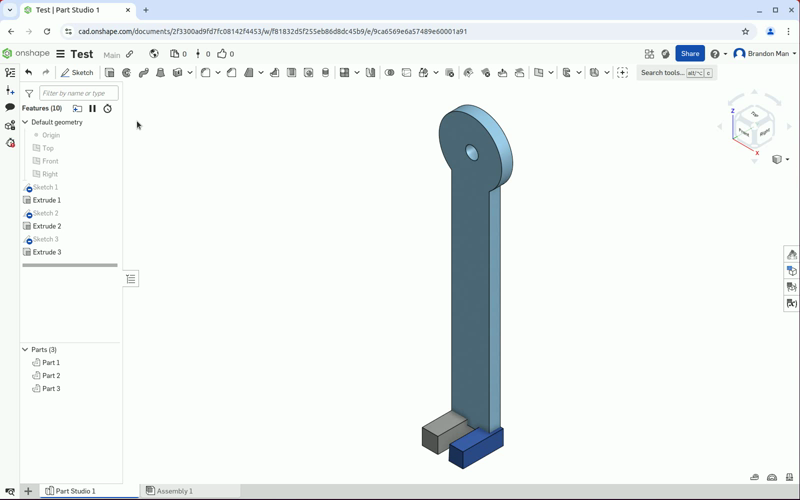
mouse_move(73, 189)
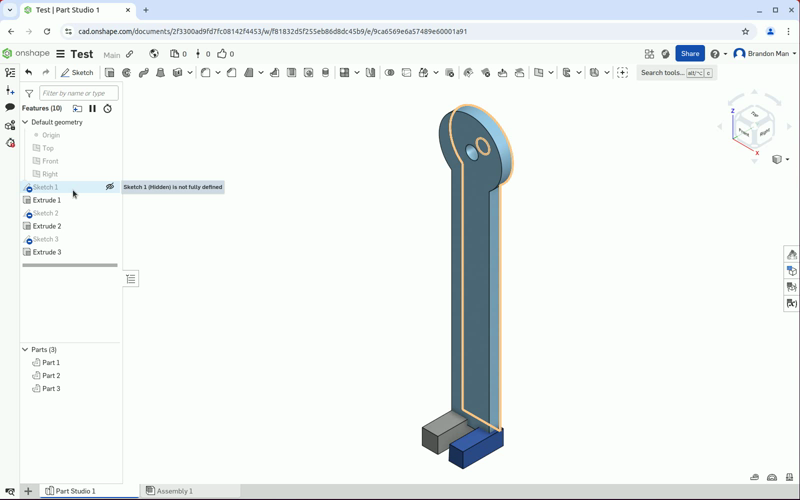
click(73, 189)